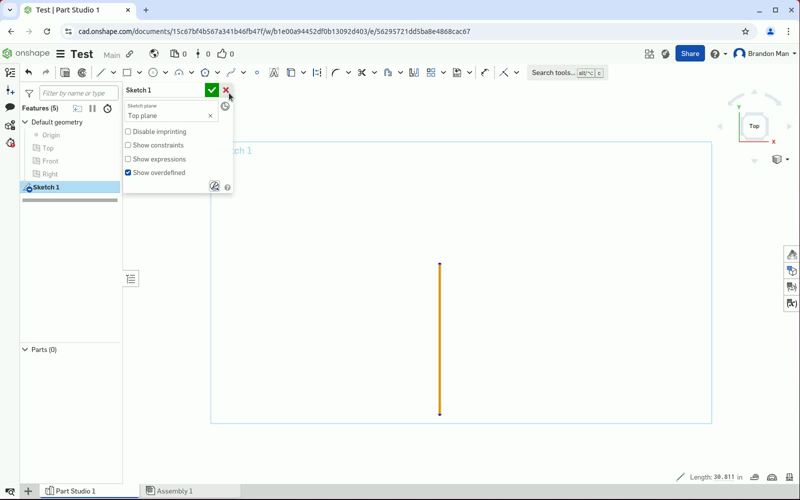
key(shift+h)
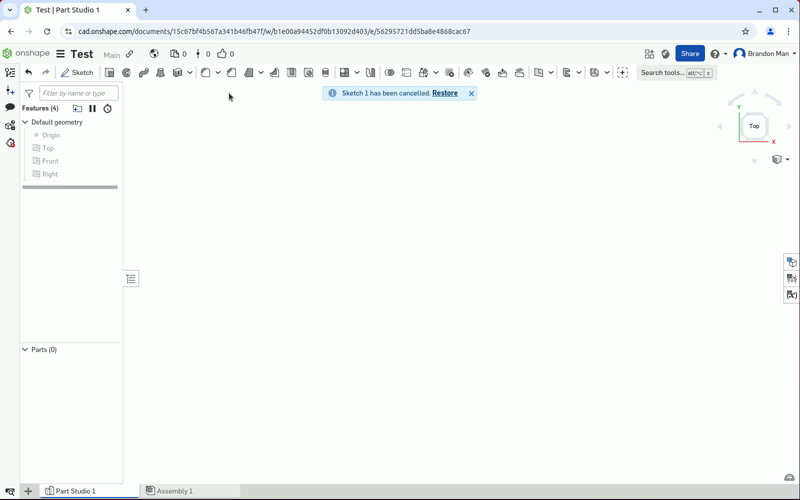
mouse_move(73, 352)
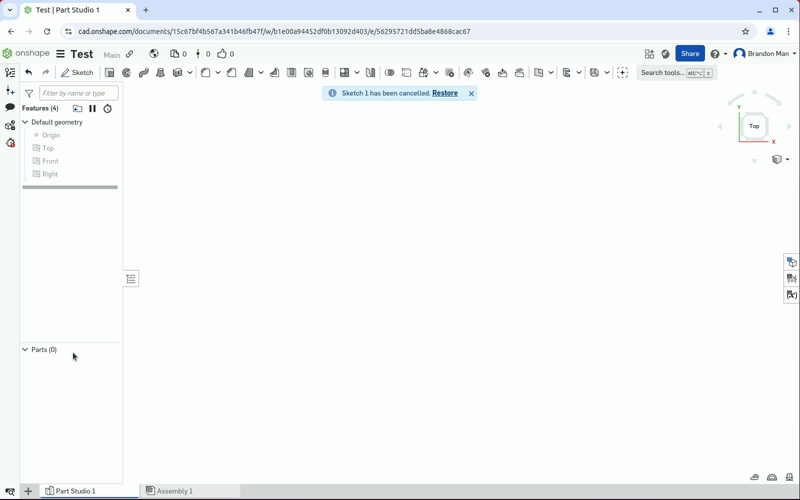
key(y)
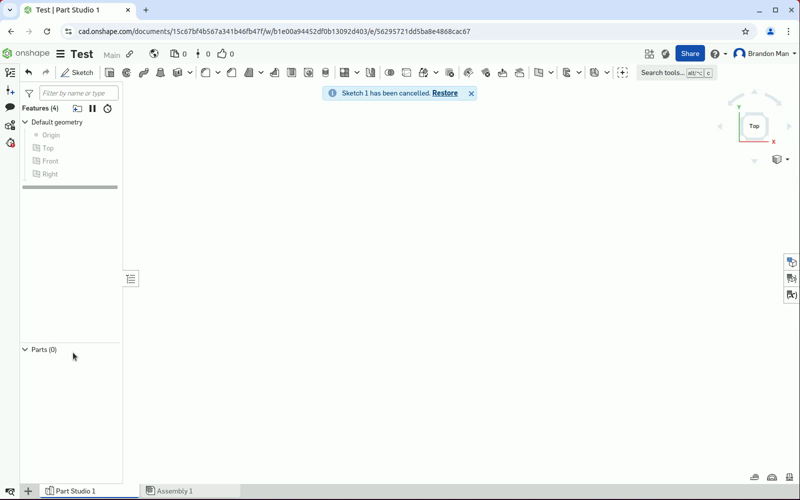
key(shift+p)
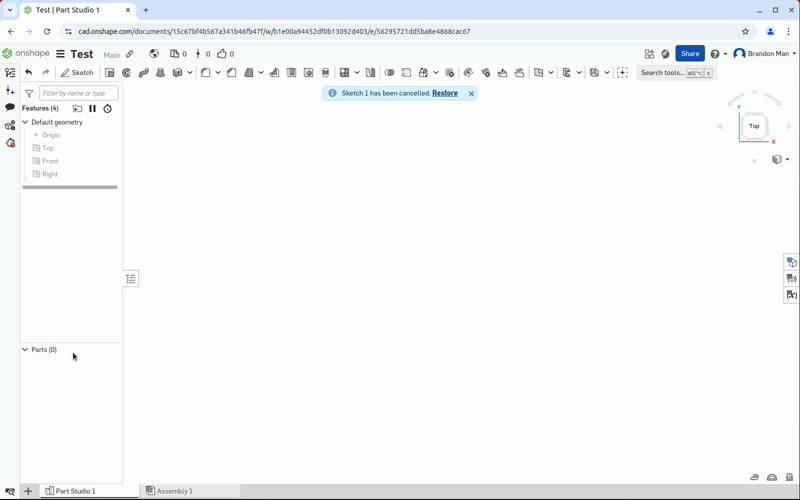
key(space)
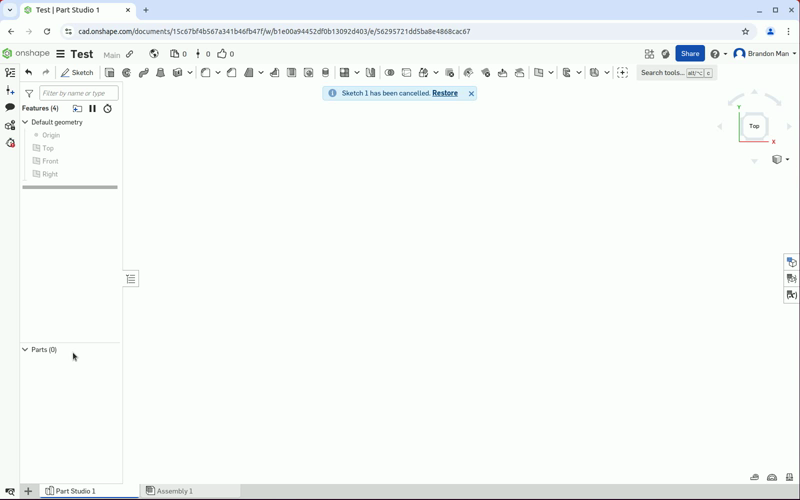
key_down(shift)
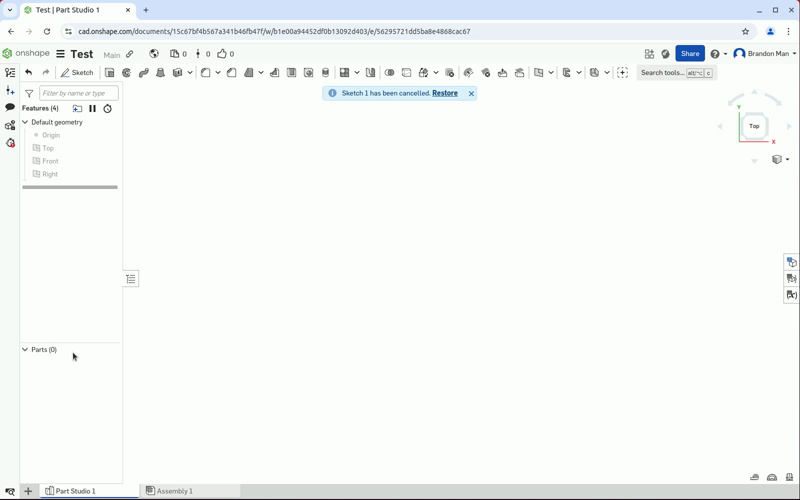
key(up)
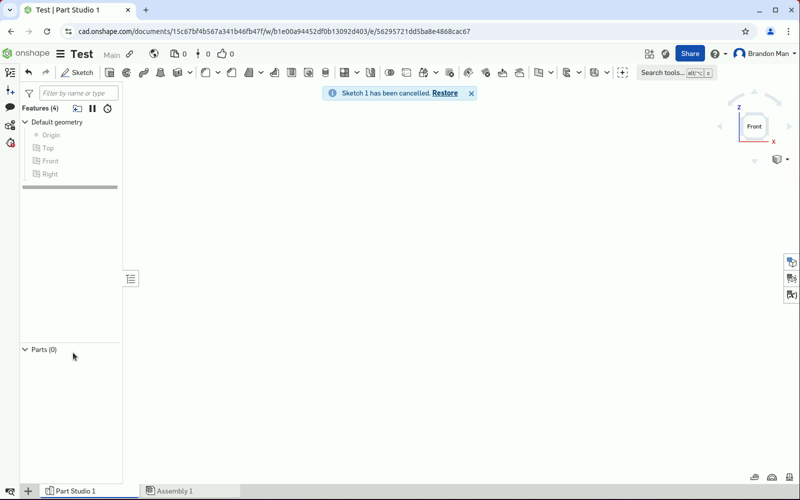
key_up(shift)
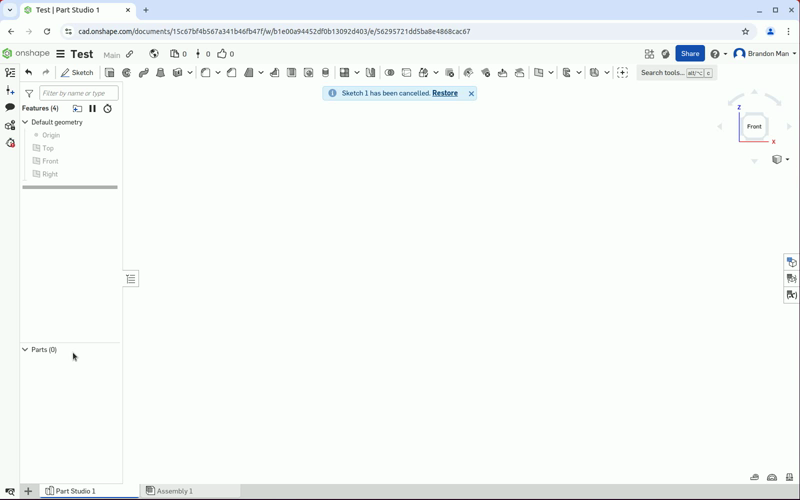
mouse_move(73, 352)
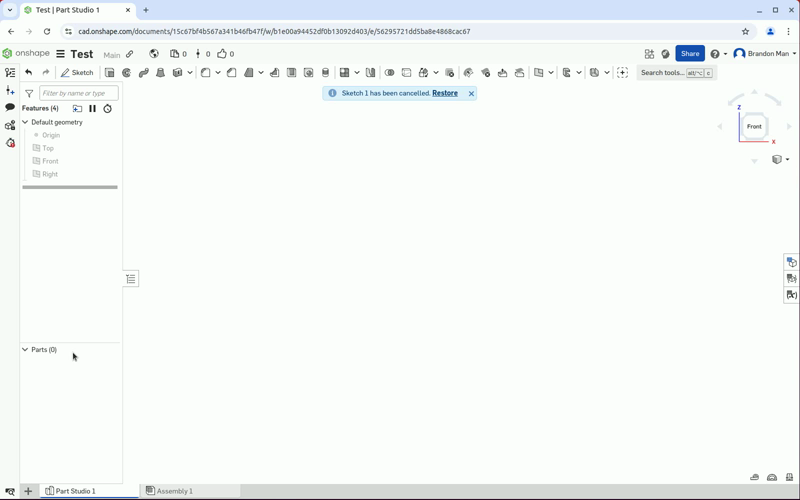
key(shift+y)
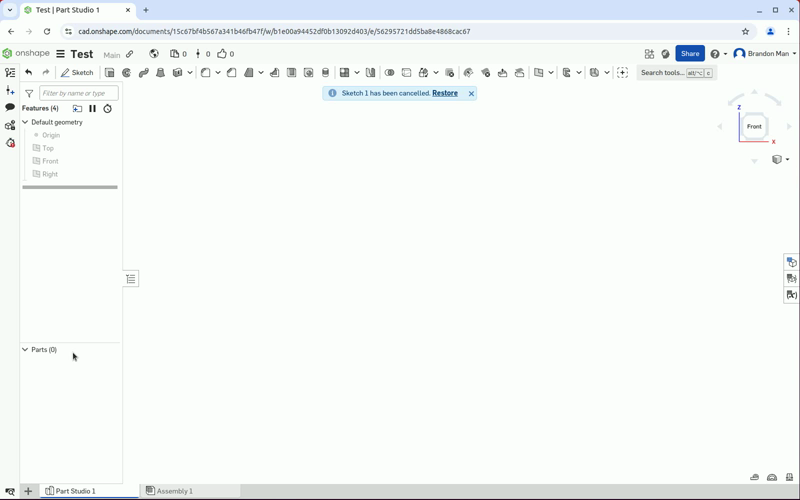
key(shift+s)
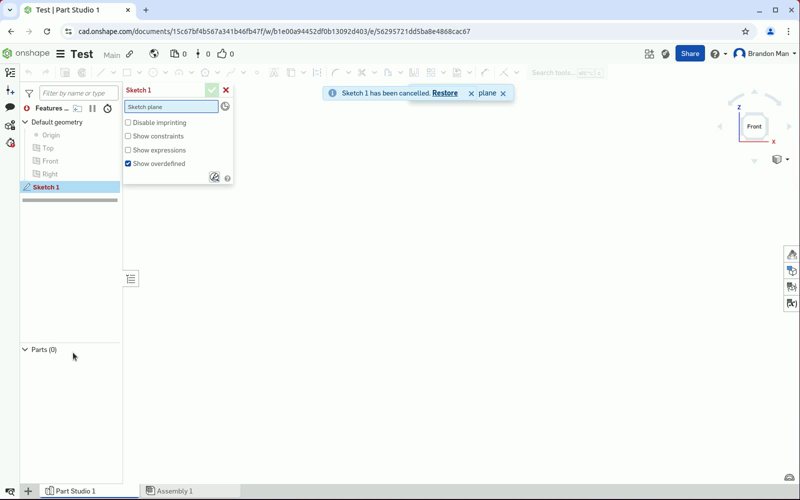
mouse_move(73, 163)
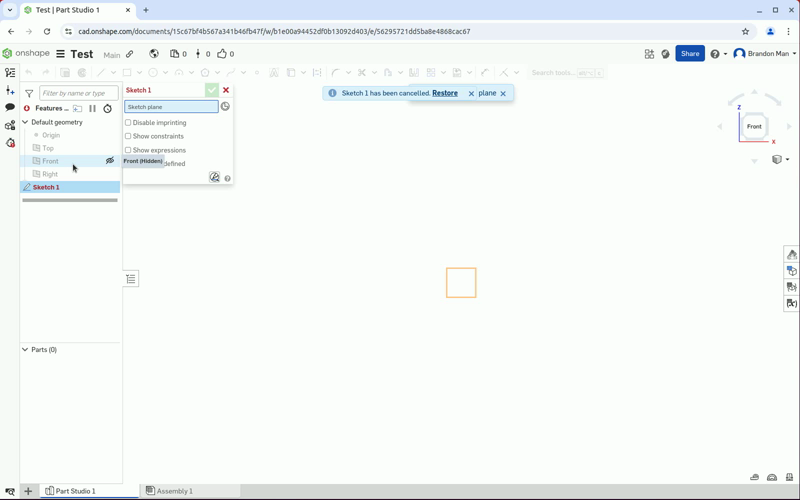
click(73, 163)
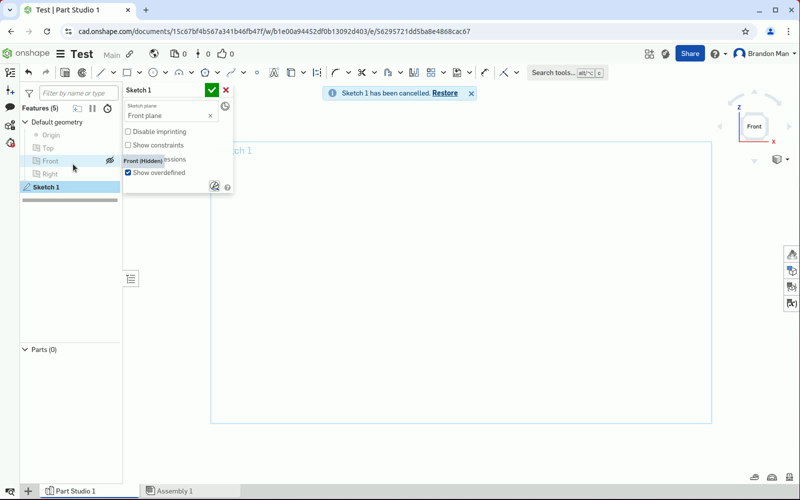
mouse_move(73, 352)
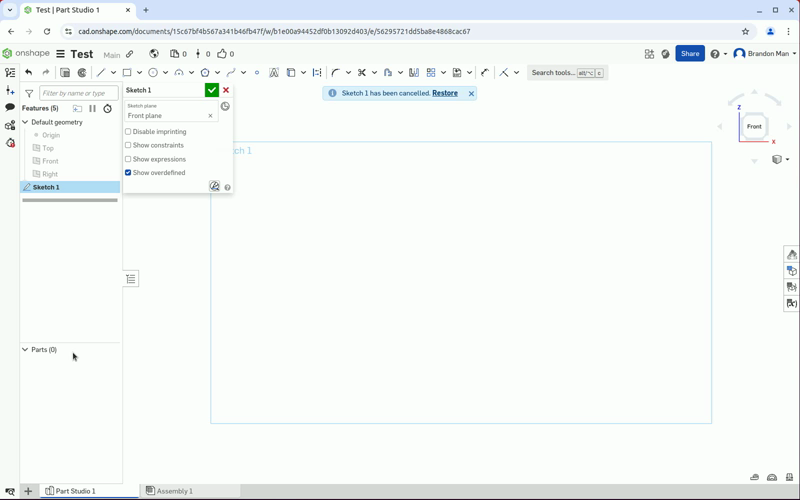
key(y)
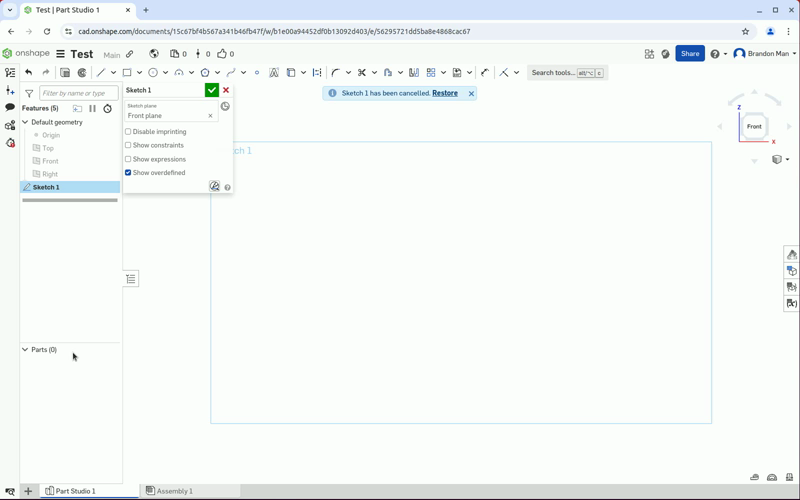
key(l)
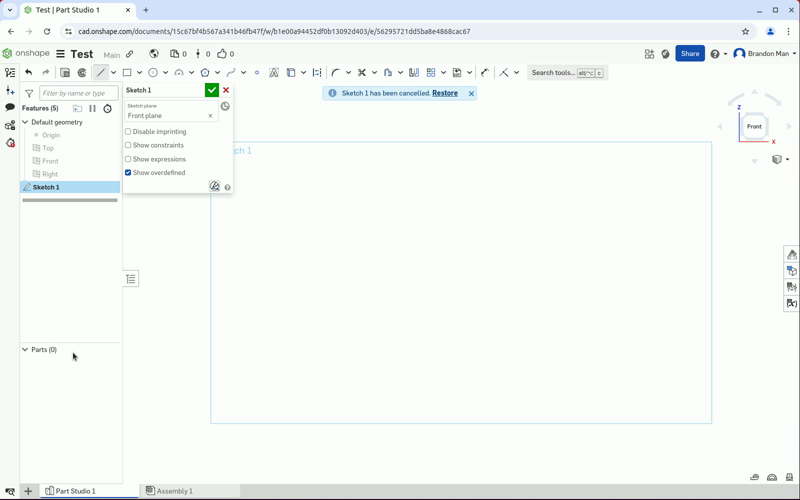
key_down(shift)
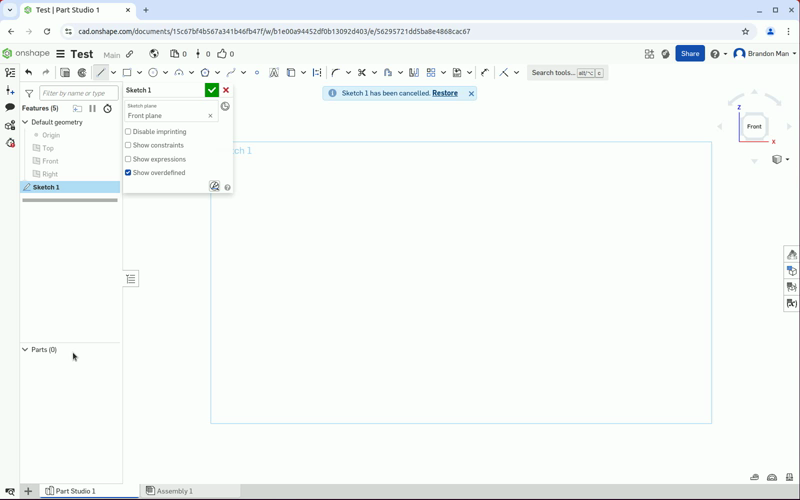
mouse_move(518, 319)
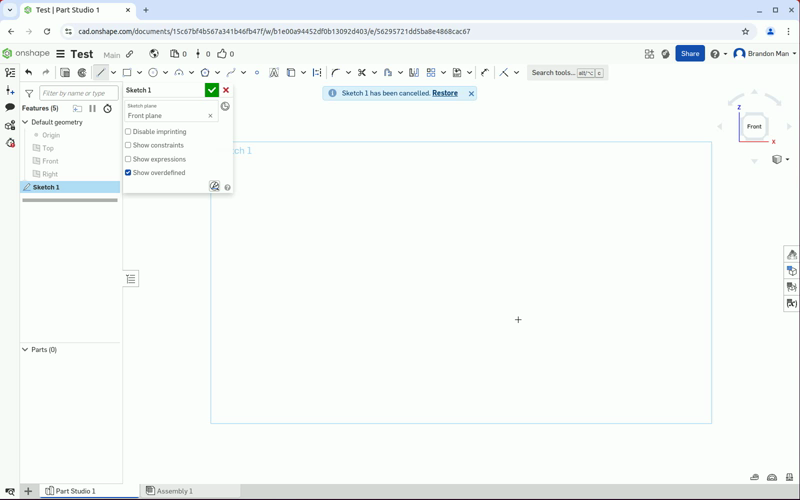
click(518, 319)
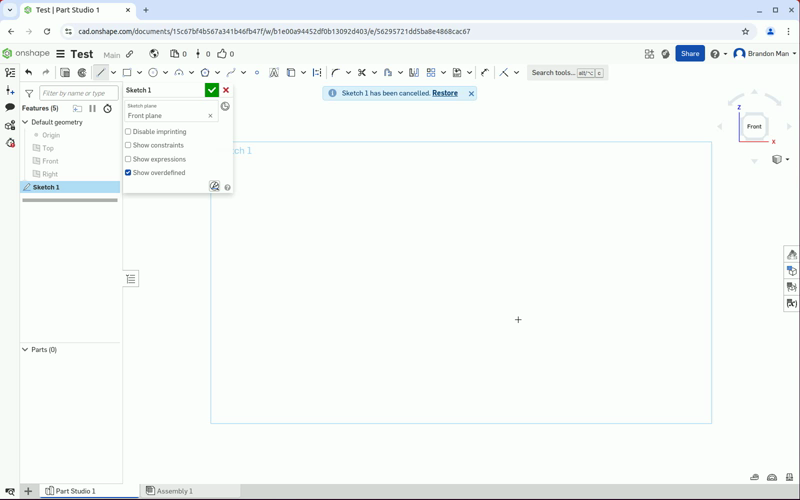
key_up(shift)
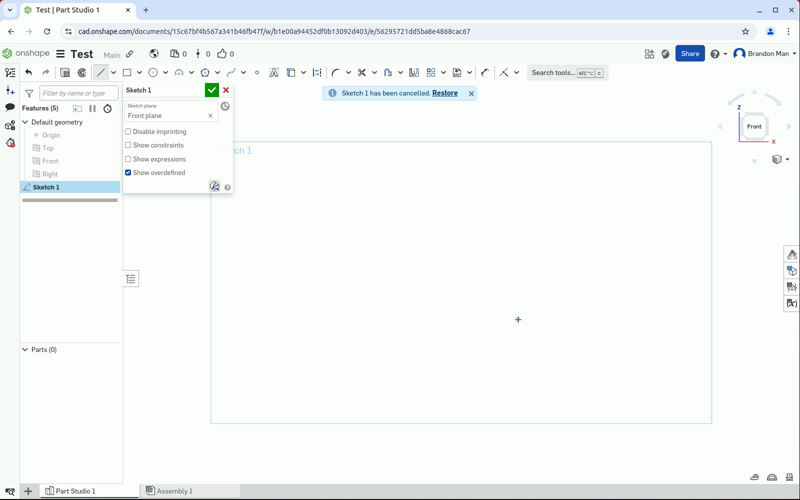
key_down(shift)
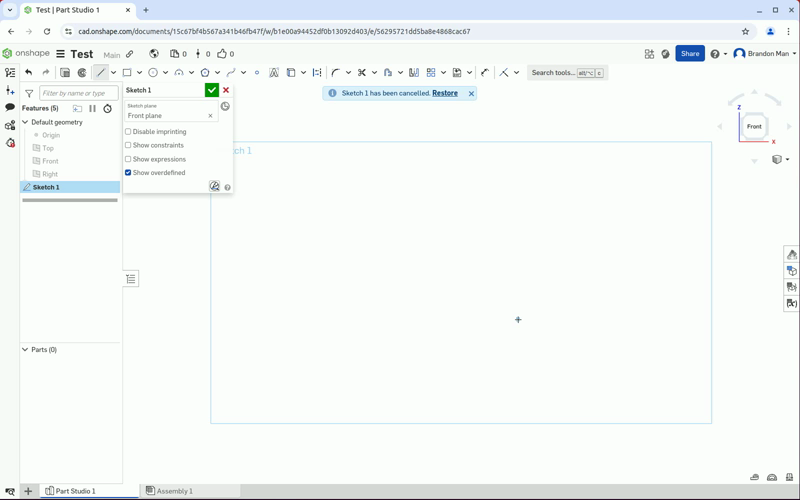
mouse_move(548, 319)
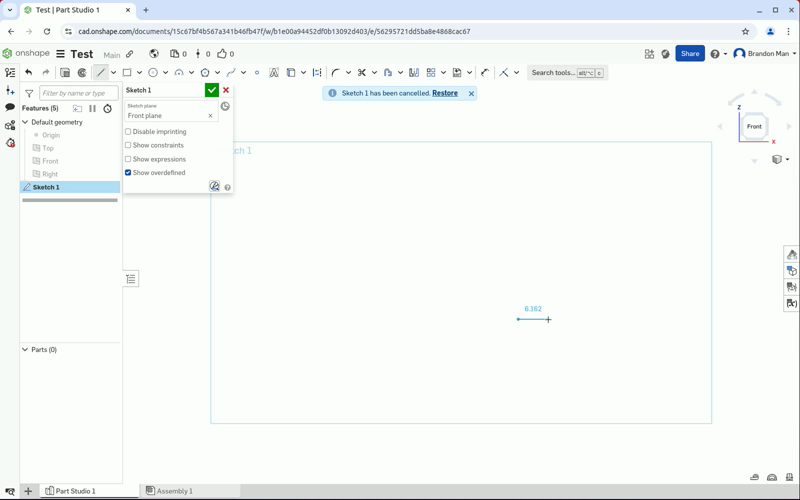
mouse_move(535, 319)
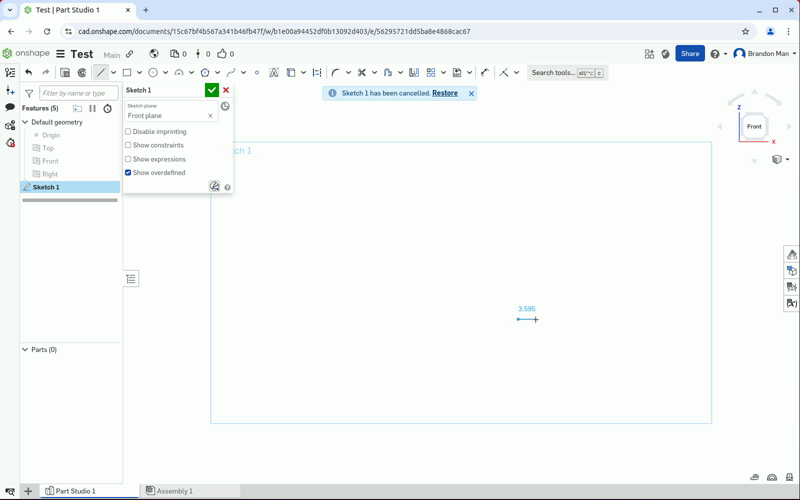
click(535, 319)
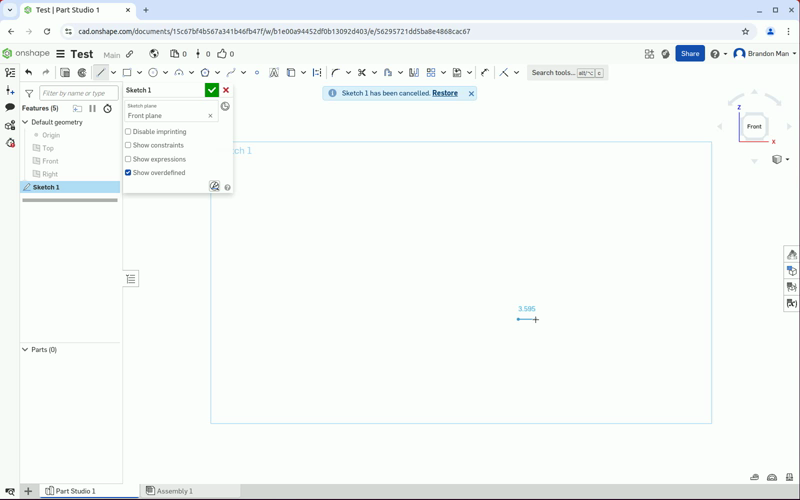
key_up(shift)
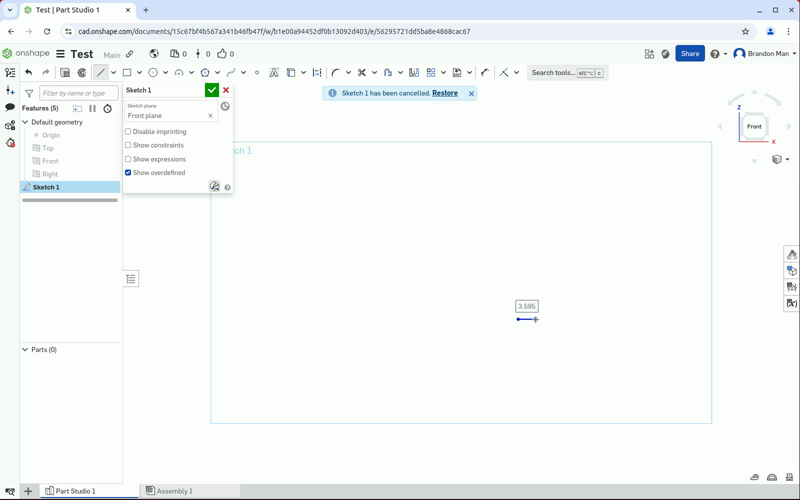
key_down(shift)
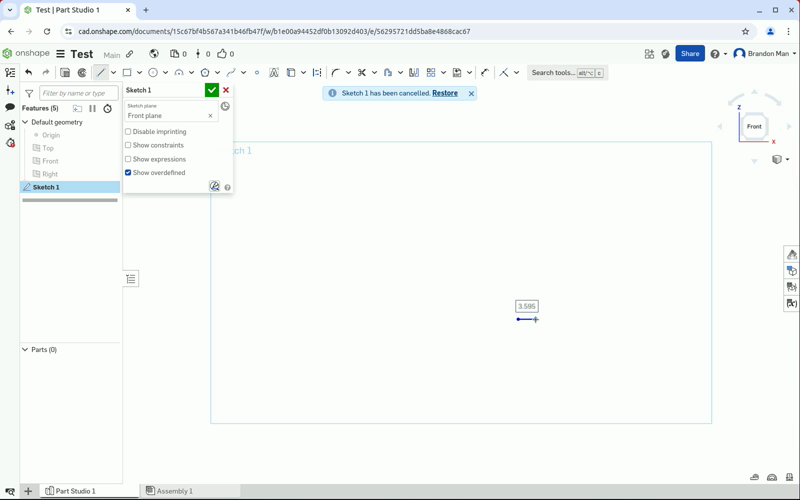
mouse_move(565, 319)
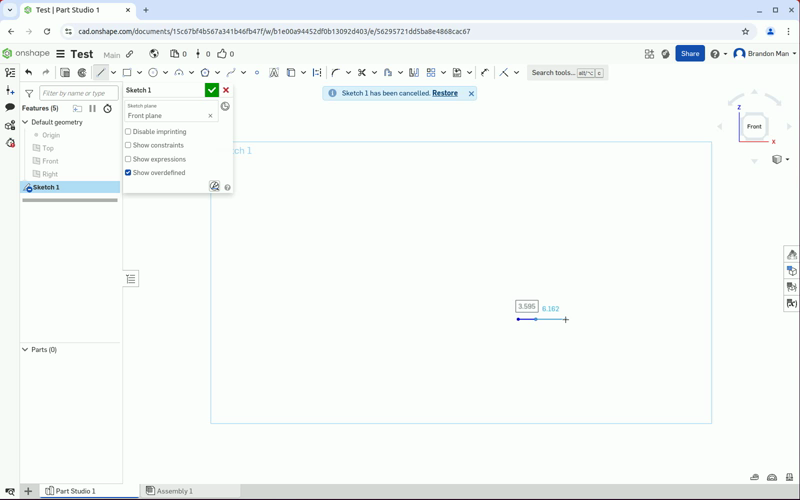
mouse_move(535, 283)
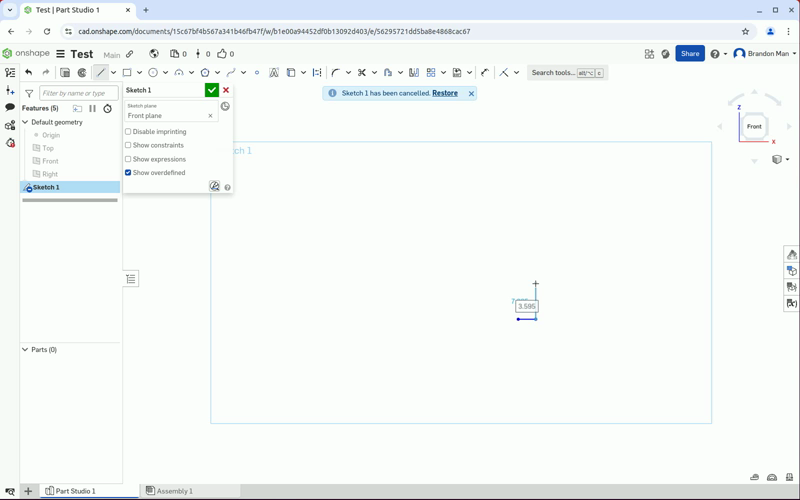
click(535, 283)
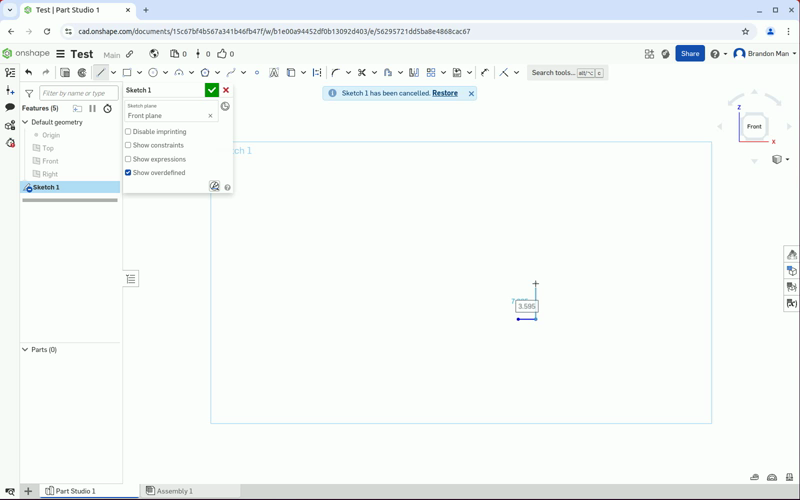
key_up(shift)
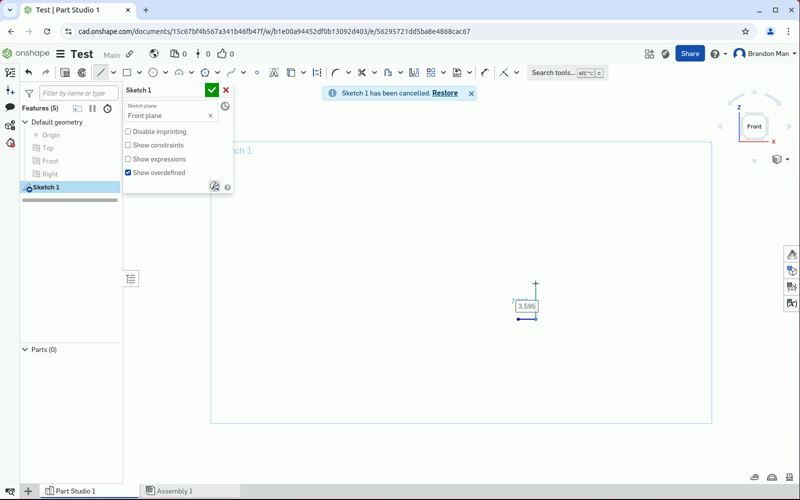
key_down(shift)
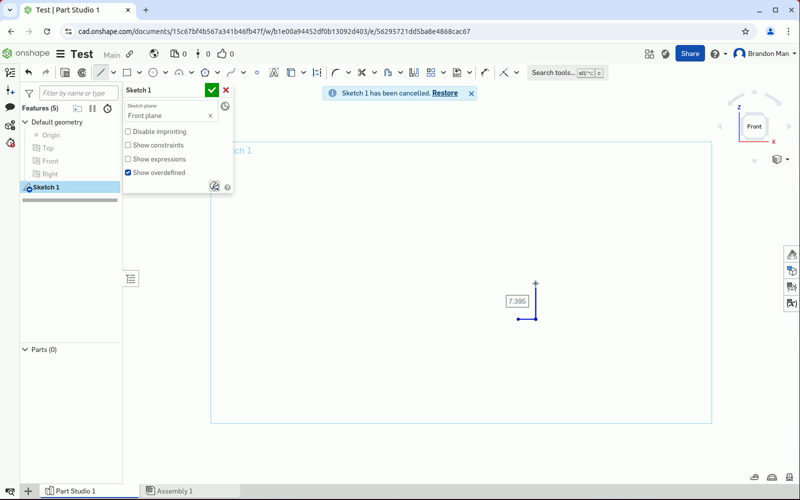
mouse_move(565, 283)
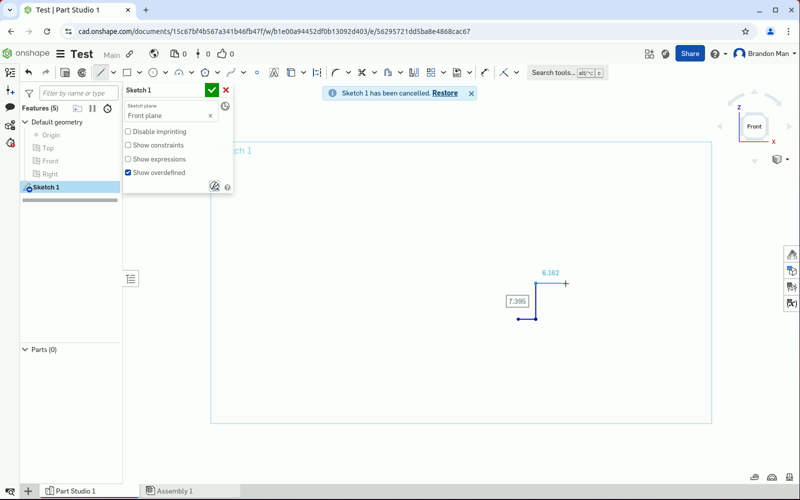
mouse_move(518, 283)
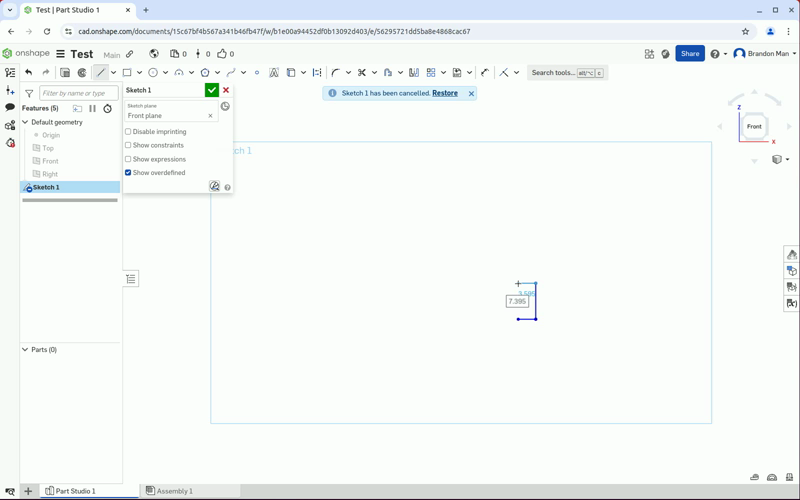
click(518, 283)
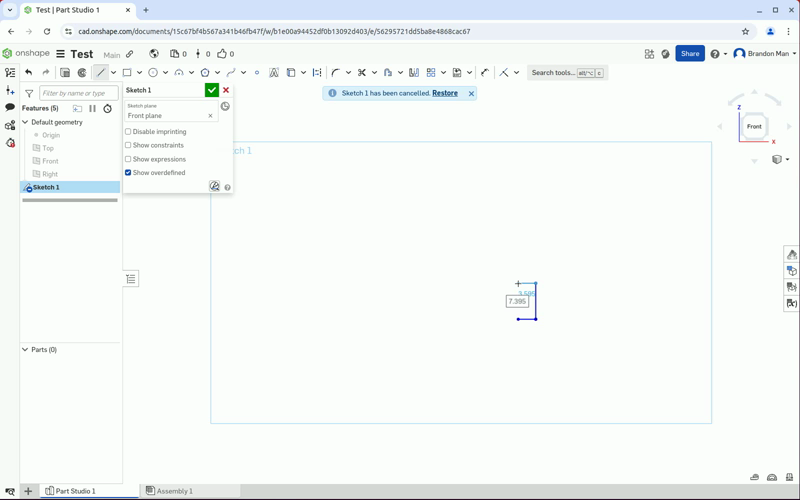
key_up(shift)
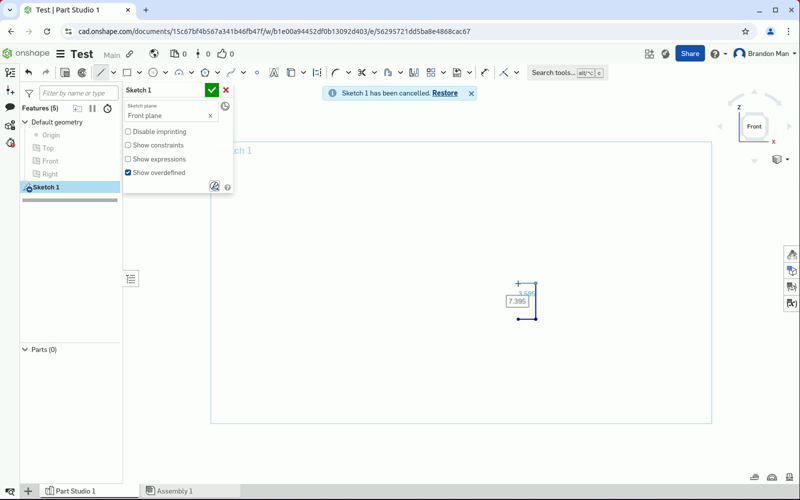
mouse_move(548, 283)
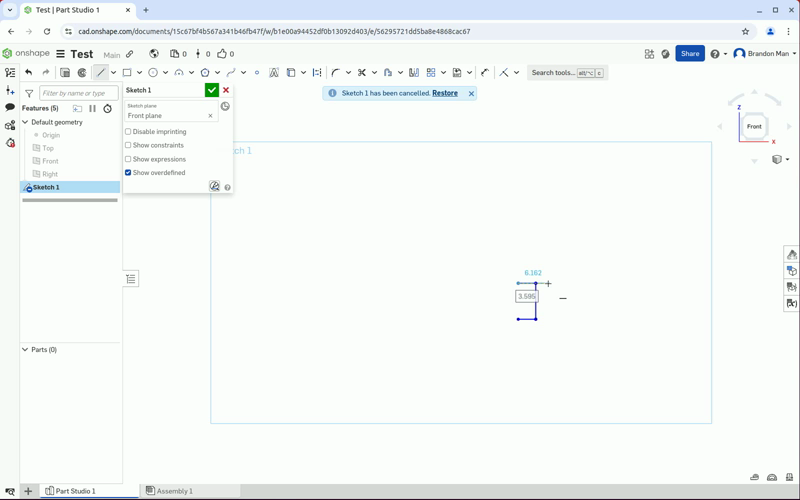
key_down(shift)
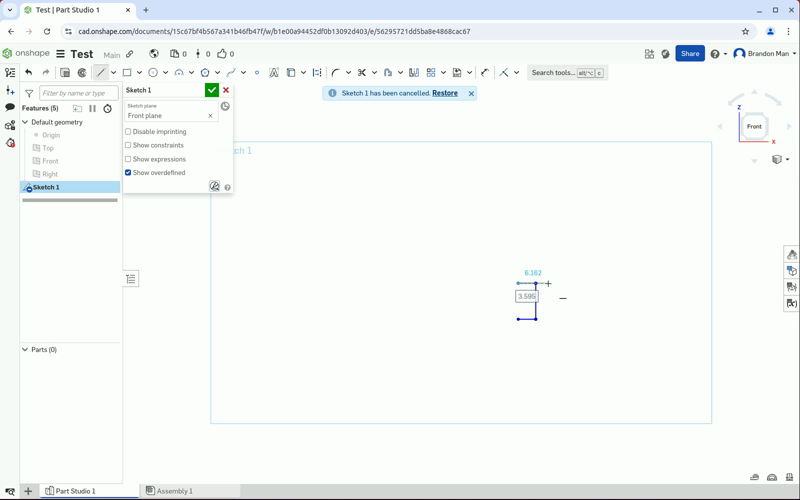
mouse_move(518, 319)
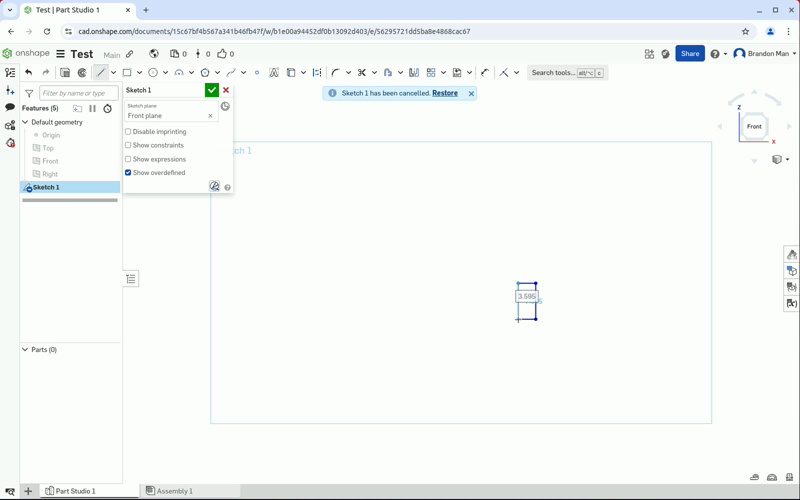
key_up(shift)
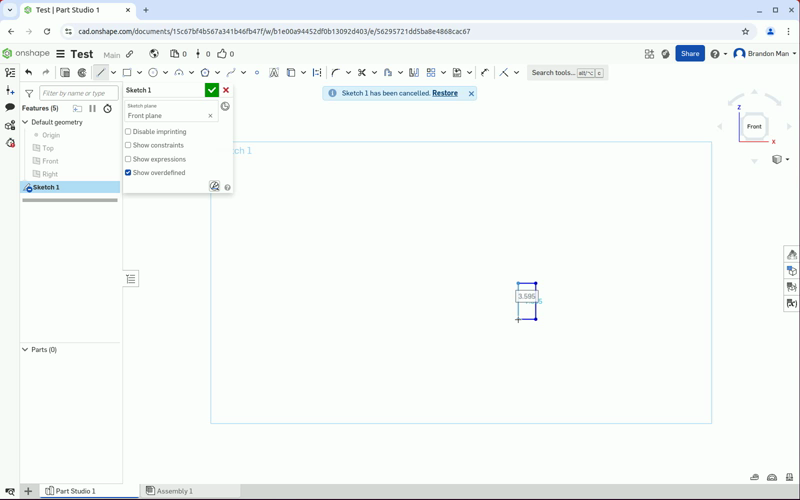
click(518, 319)
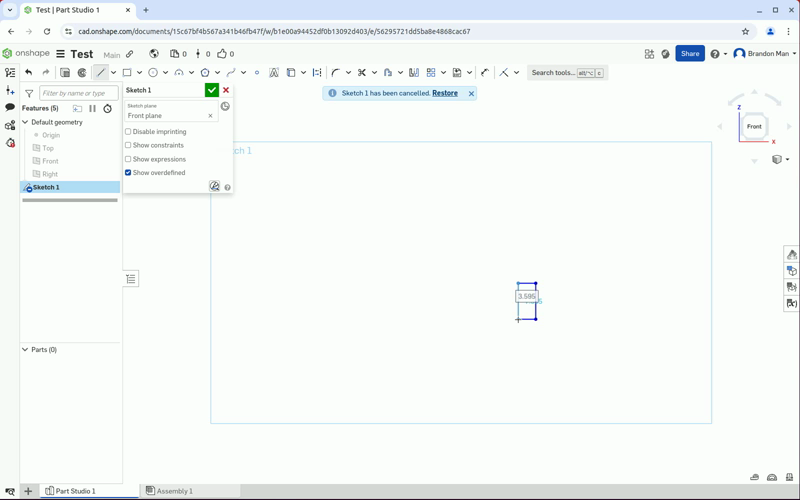
key(esc)
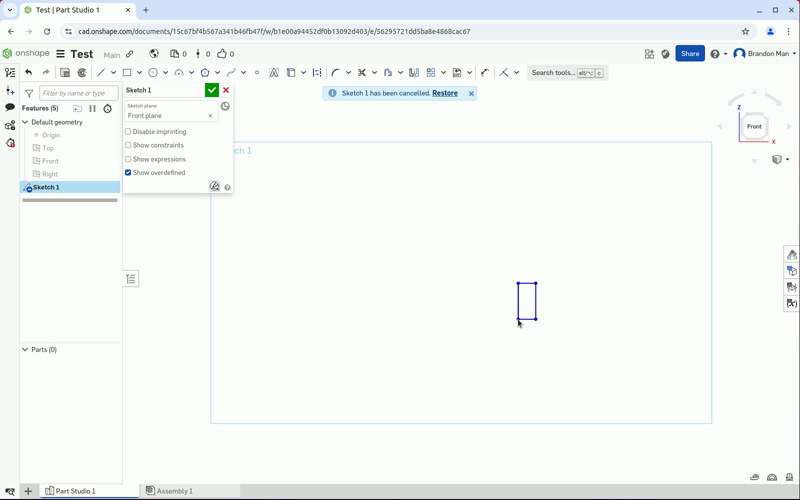
mouse_move(531, 291)
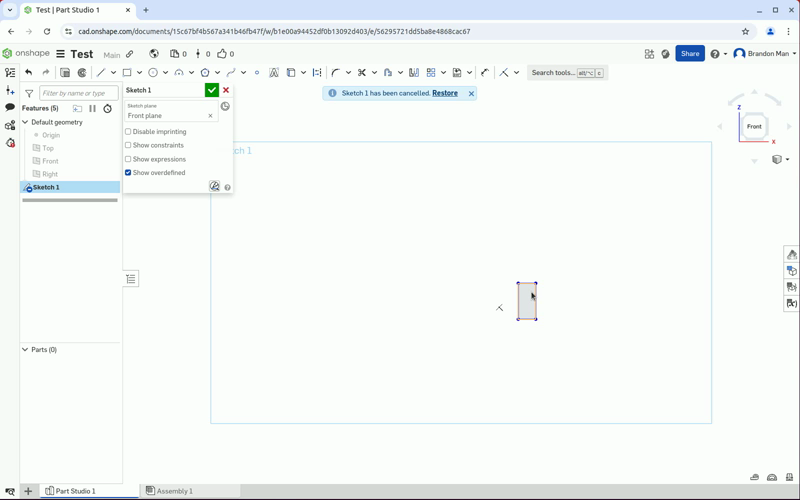
scroll(6)
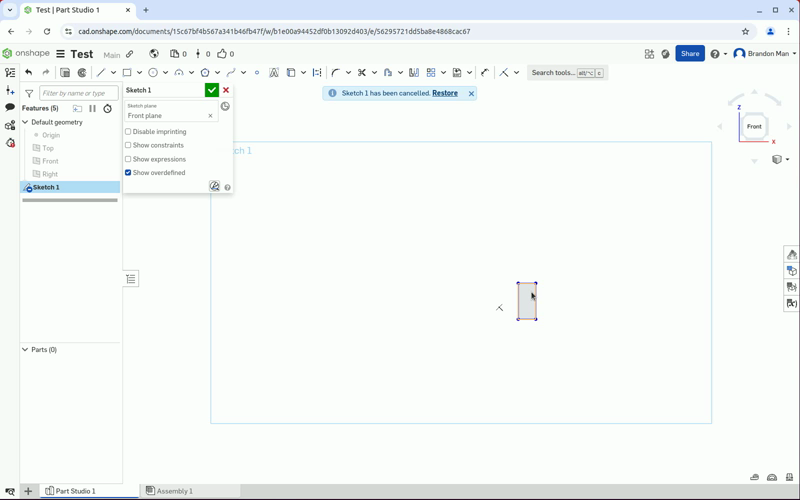
scroll(6)
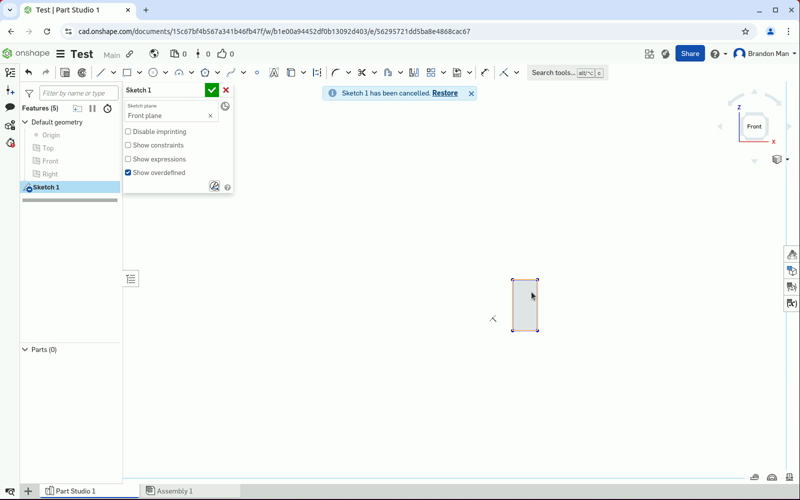
scroll(6)
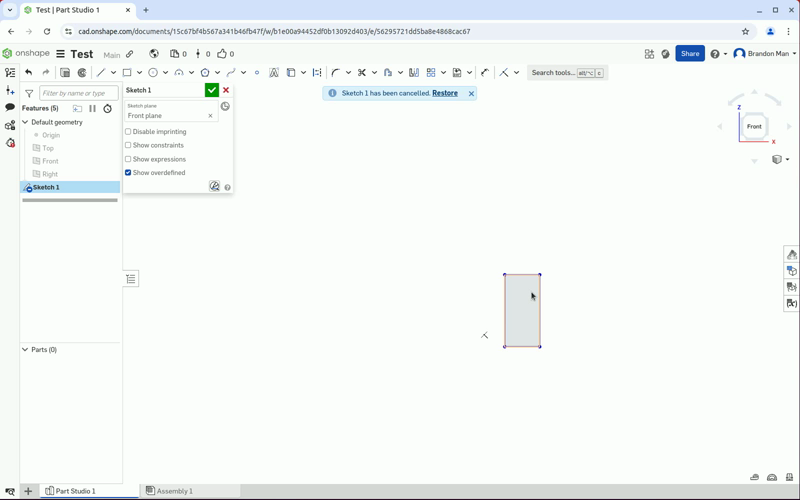
scroll(6)
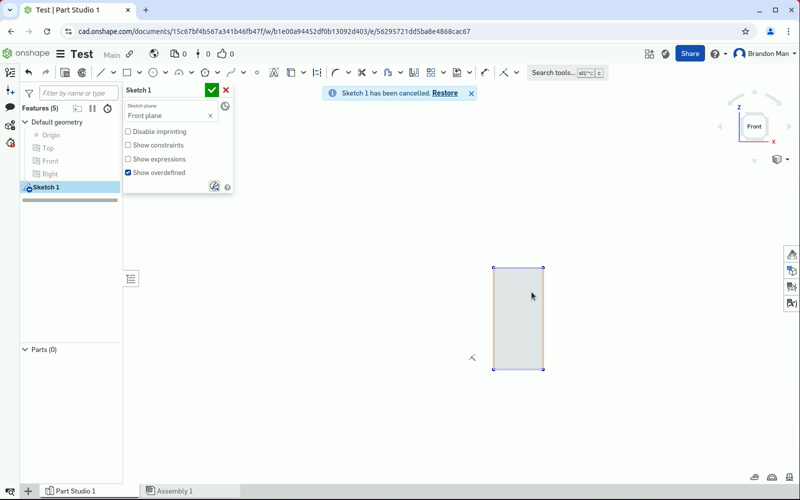
scroll(6)
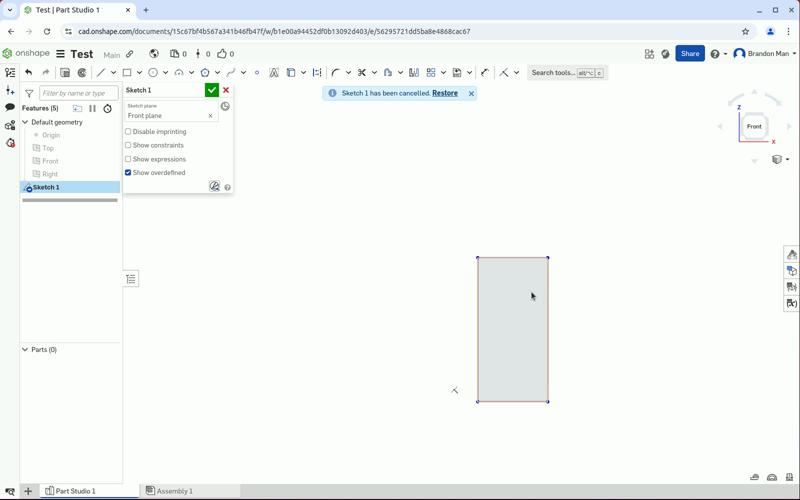
scroll(6)
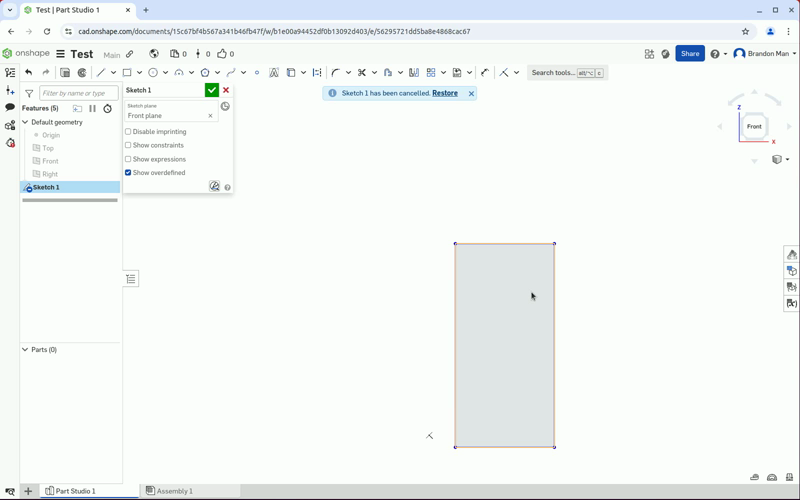
scroll(6)
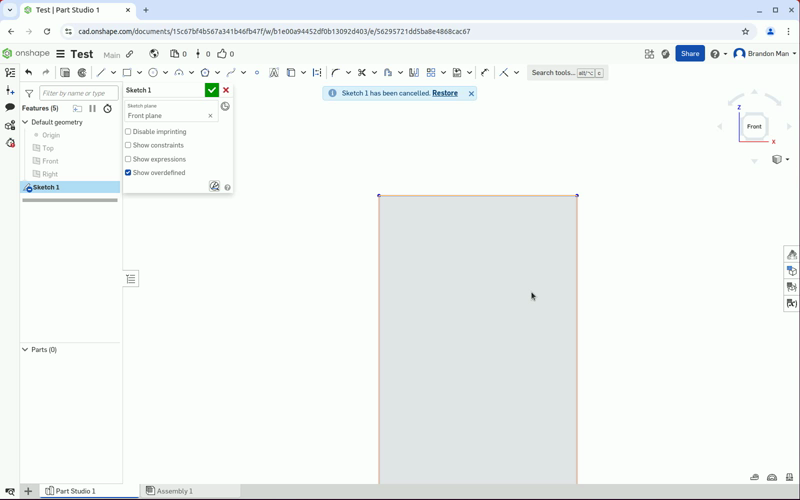
click(531, 291)
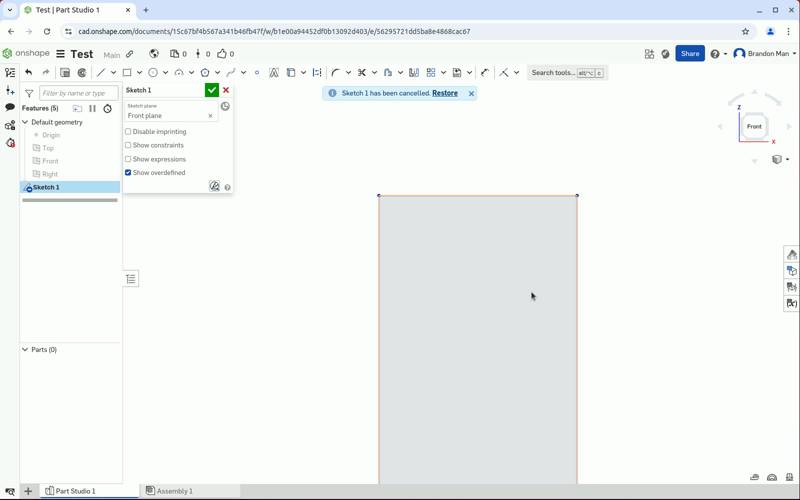
scroll(-6)
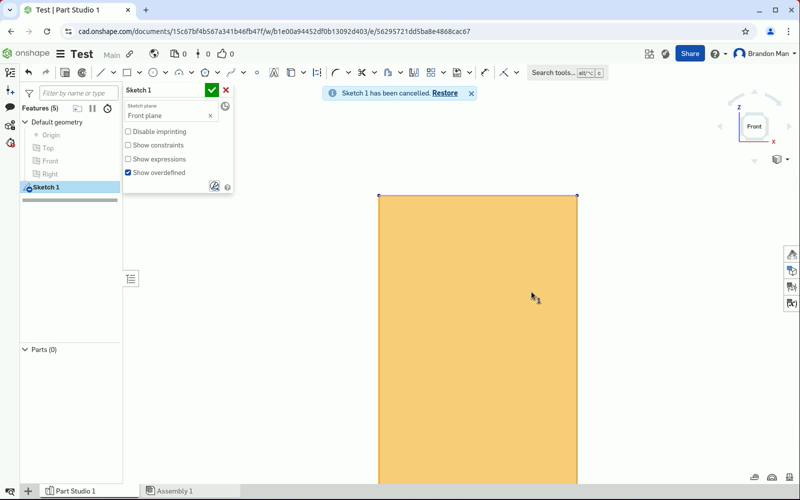
scroll(-6)
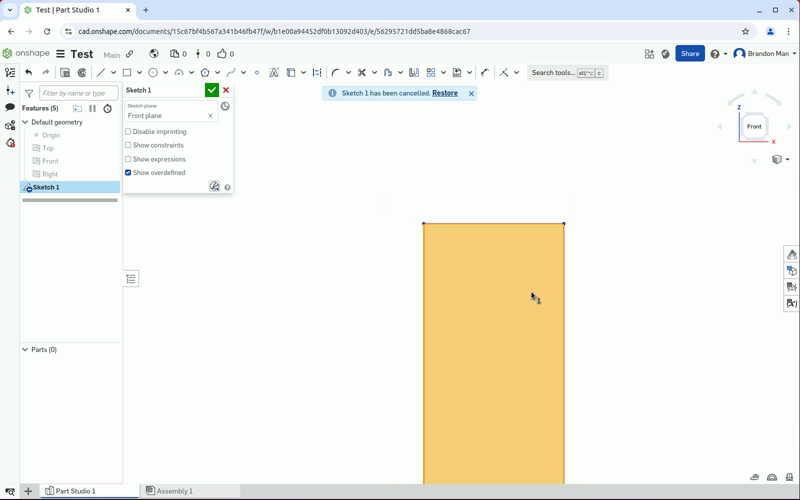
scroll(-6)
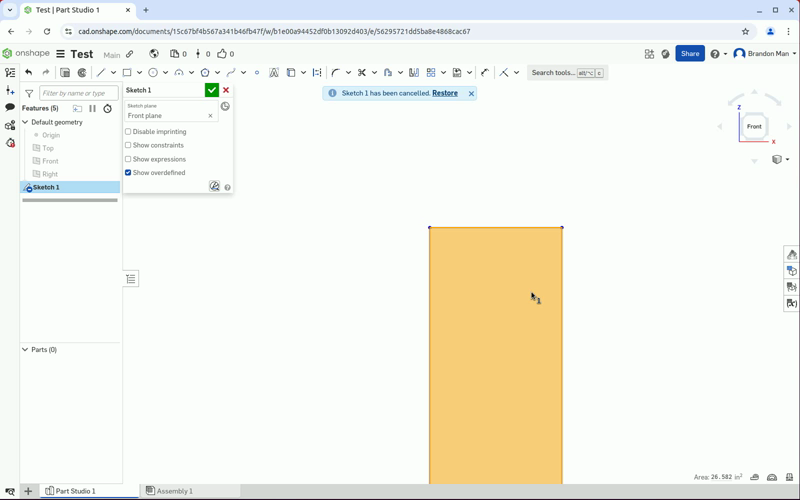
scroll(-6)
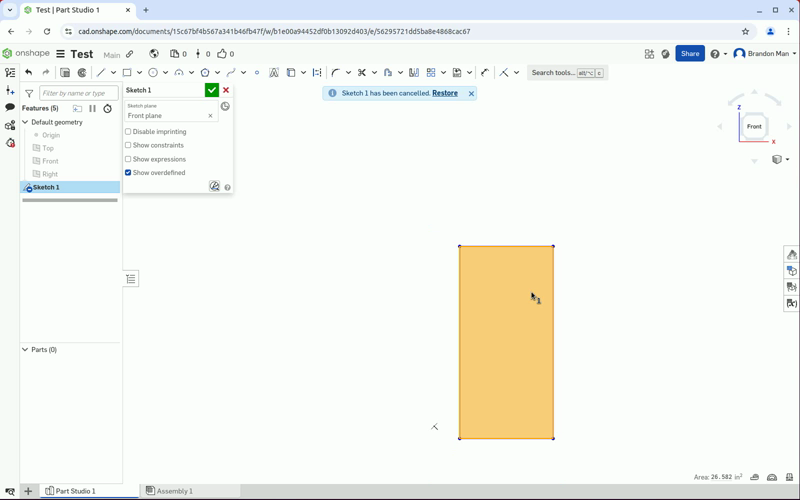
scroll(-6)
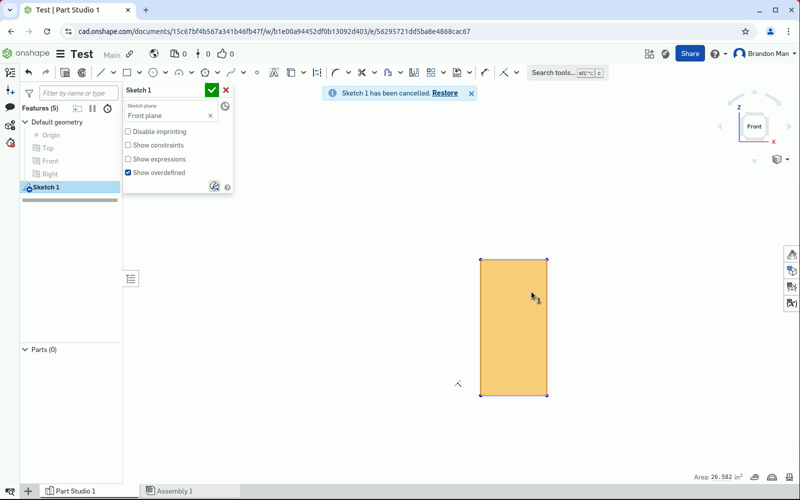
scroll(-6)
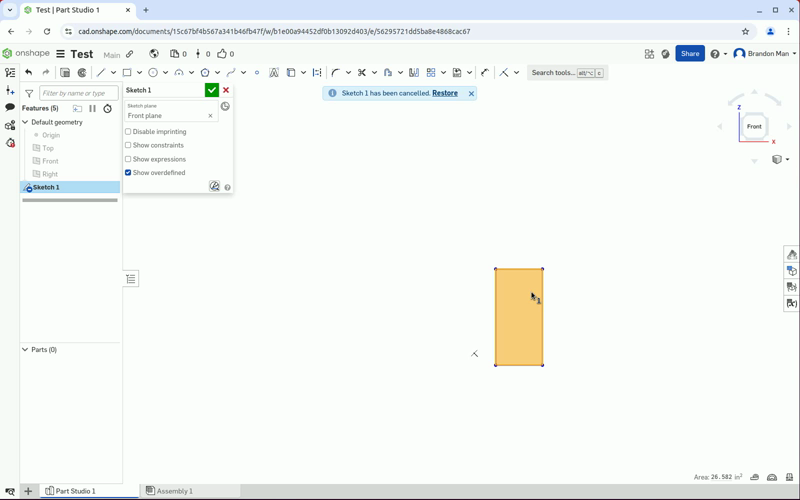
scroll(-6)
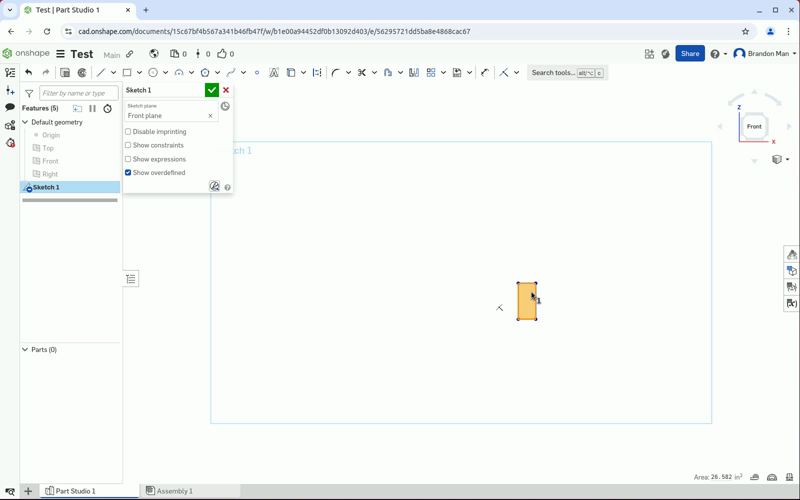
mouse_move(73, 352)
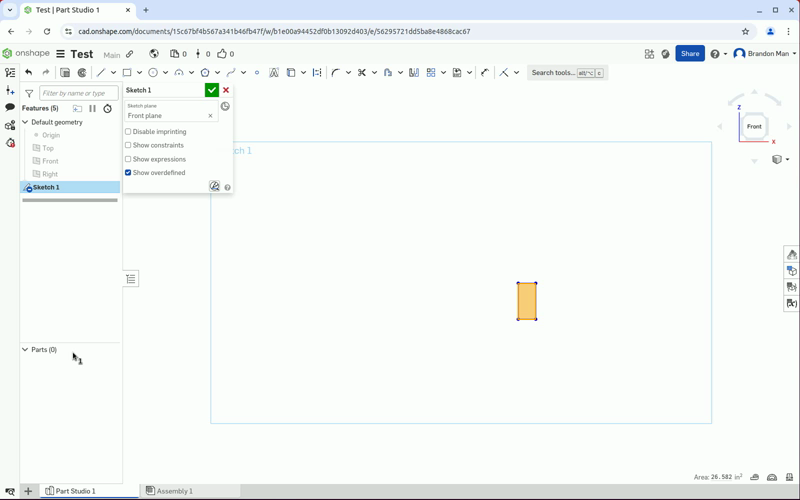
key(shift+y)
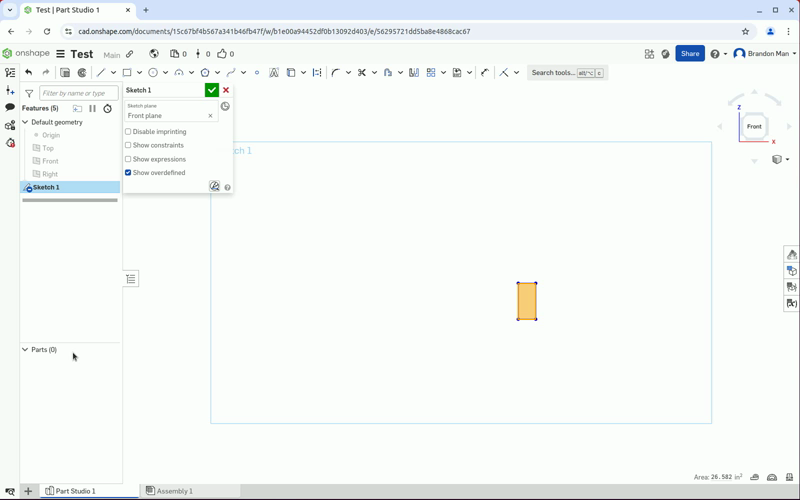
key(shift+e)
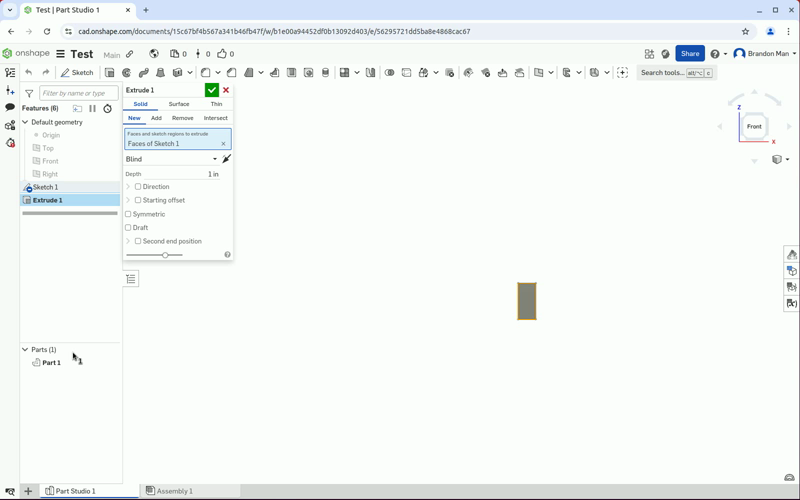
mouse_move(143, 106)
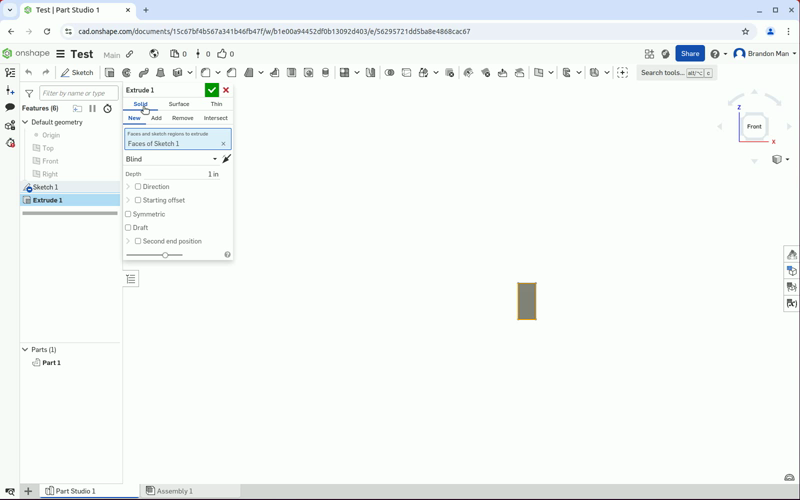
click(143, 106)
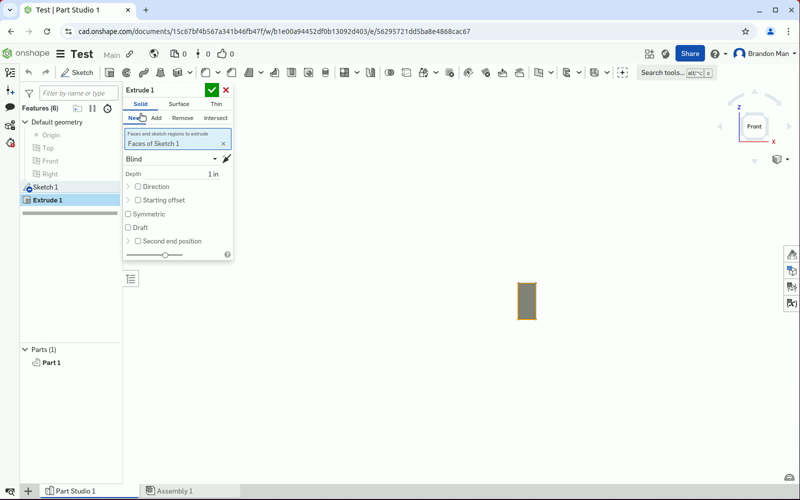
mouse_move(137, 120)
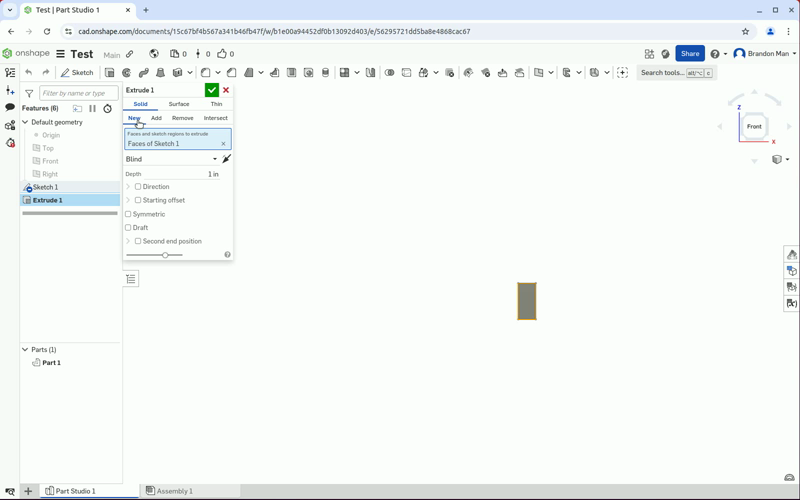
click(137, 120)
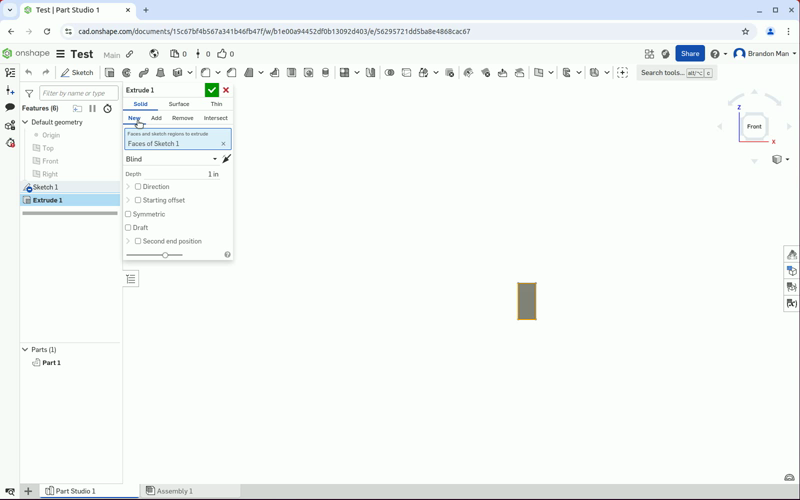
key(tab, 4)
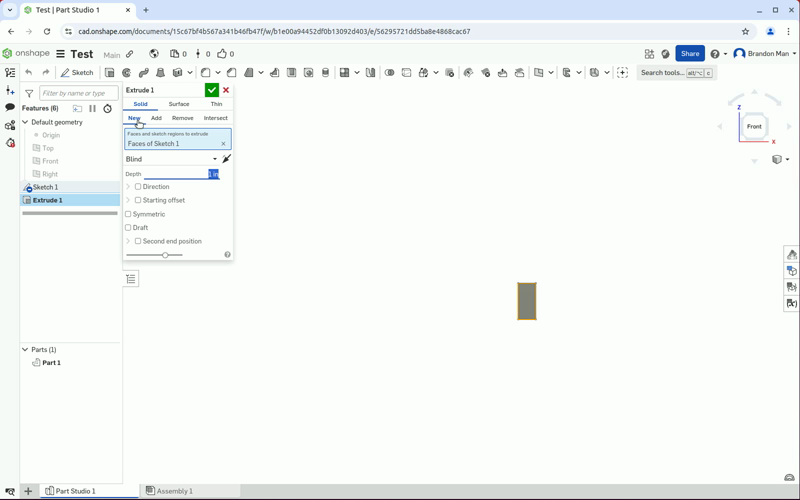
text(0.241)
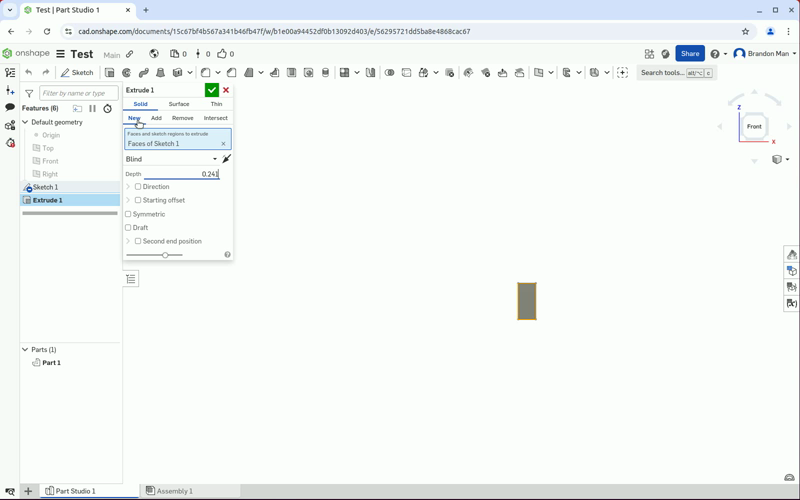
key(enter)
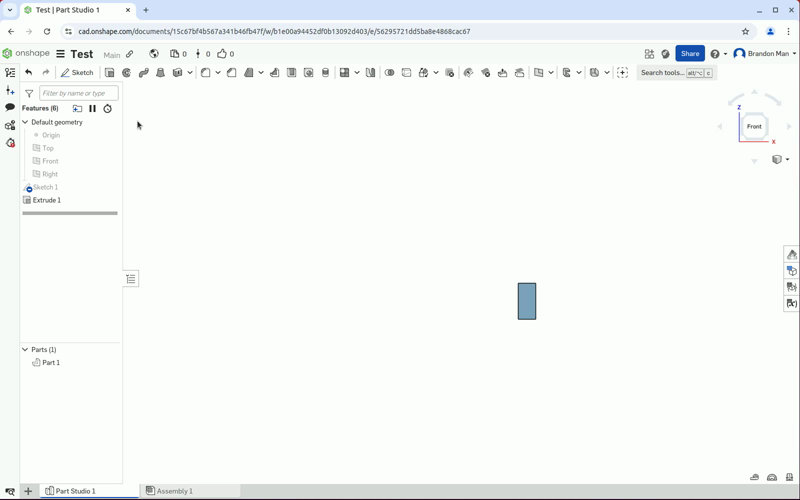
key(shift+h)
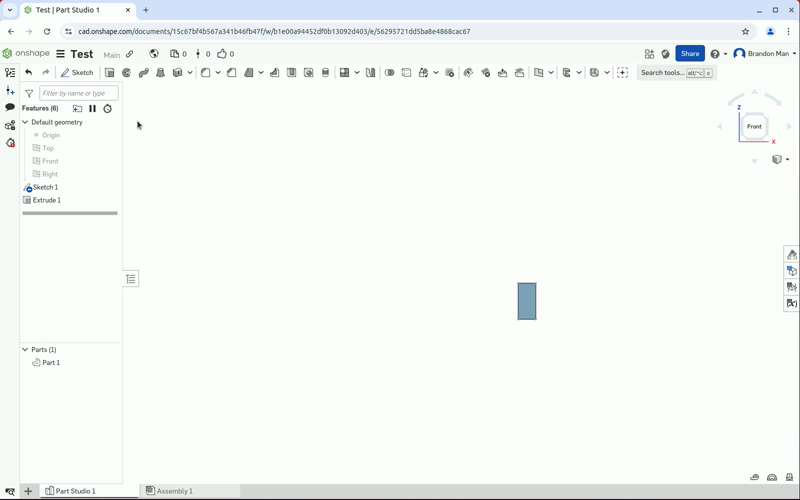
key(shift+h)
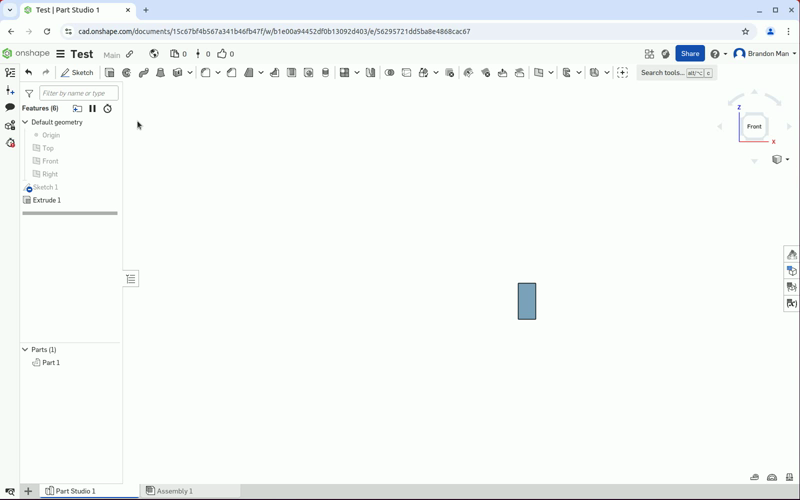
mouse_move(73, 189)
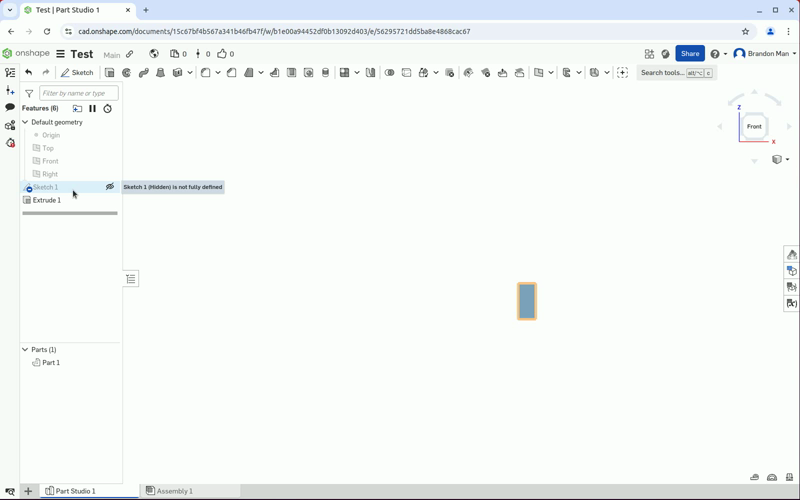
click(73, 189)
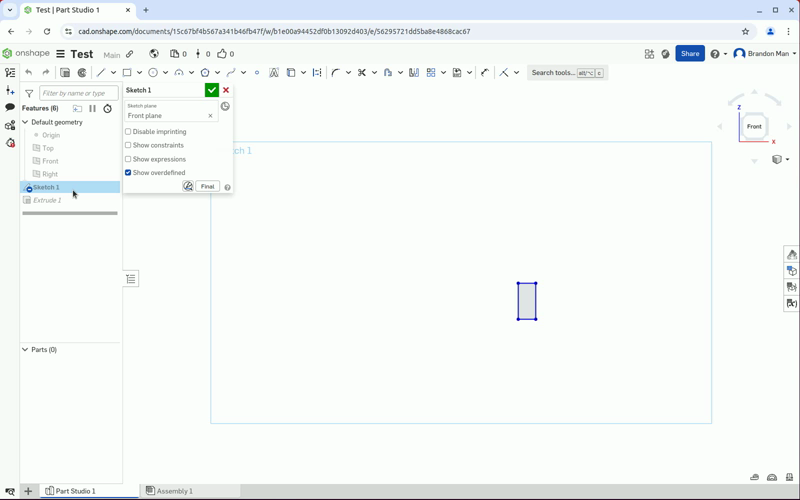
mouse_move(229, 92)
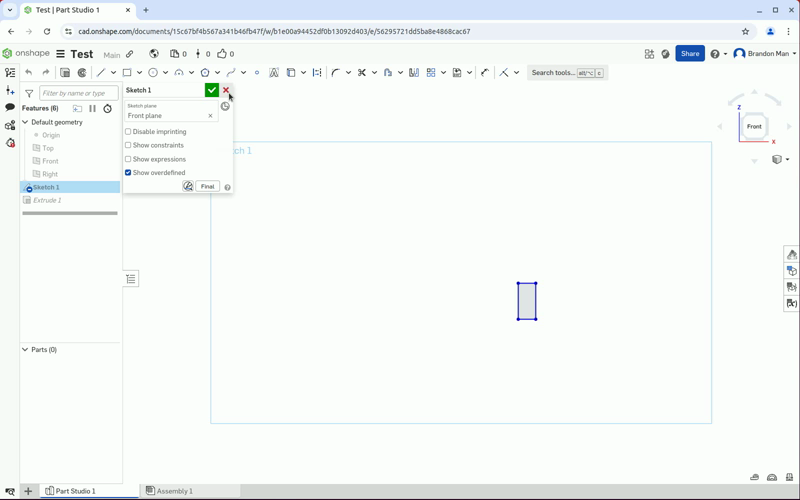
click(229, 92)
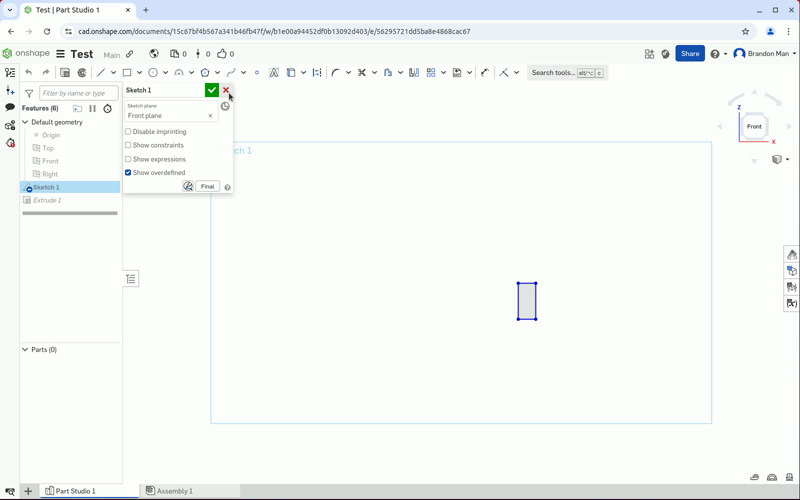
key(shift+s)
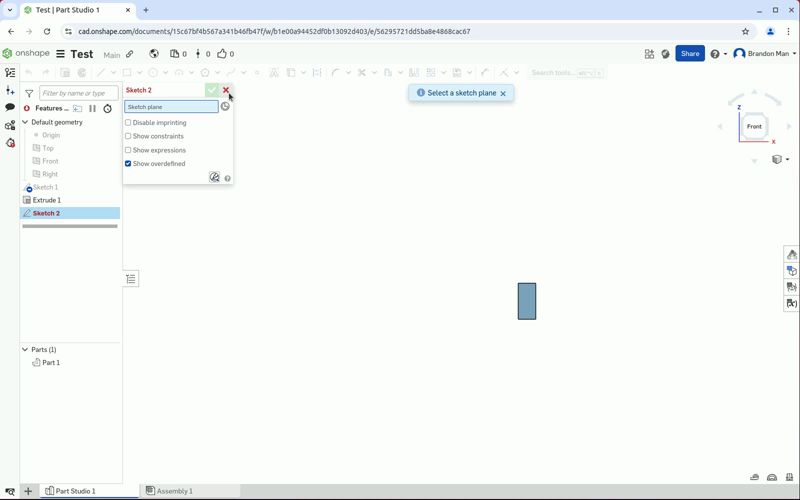
mouse_move(73, 163)
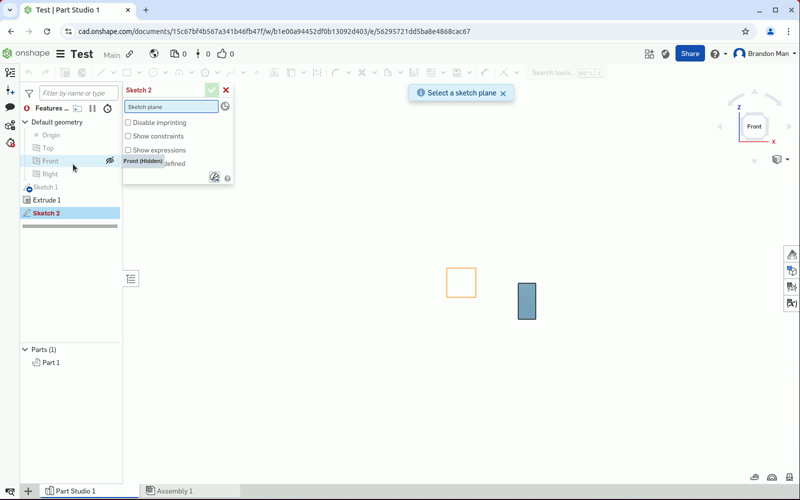
click(73, 163)
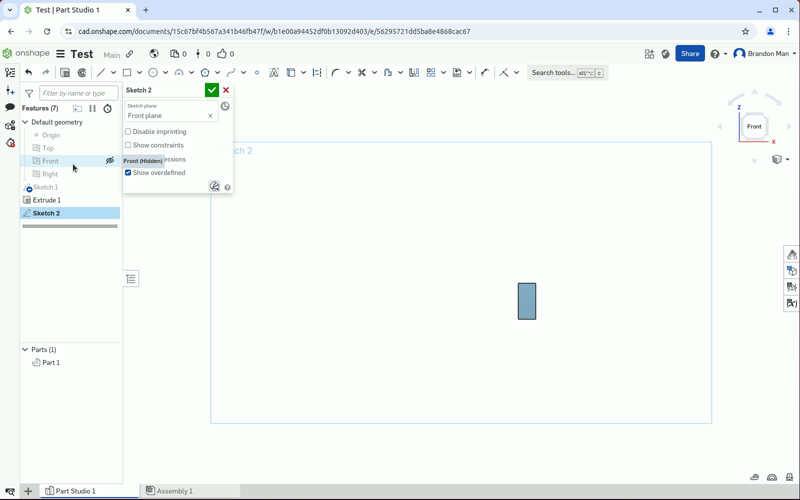
mouse_move(73, 352)
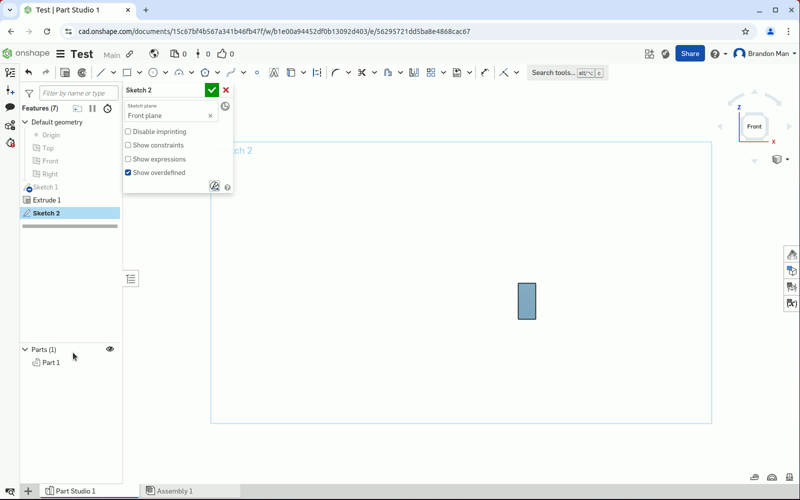
key(y)
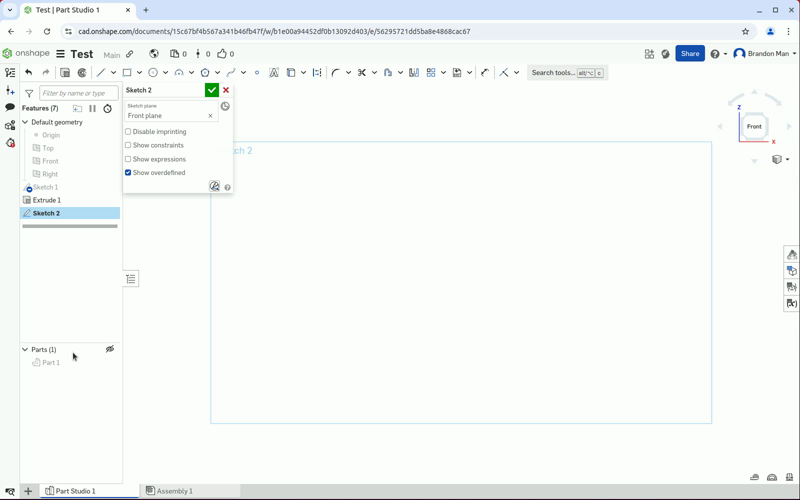
key(l)
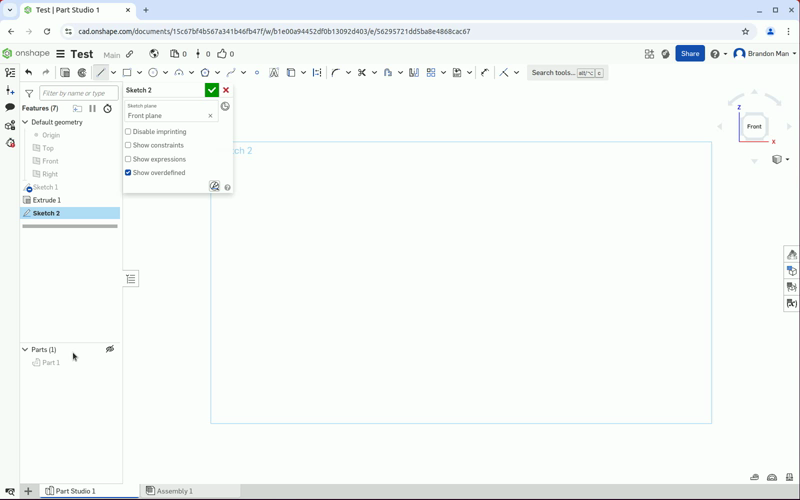
key_down(shift)
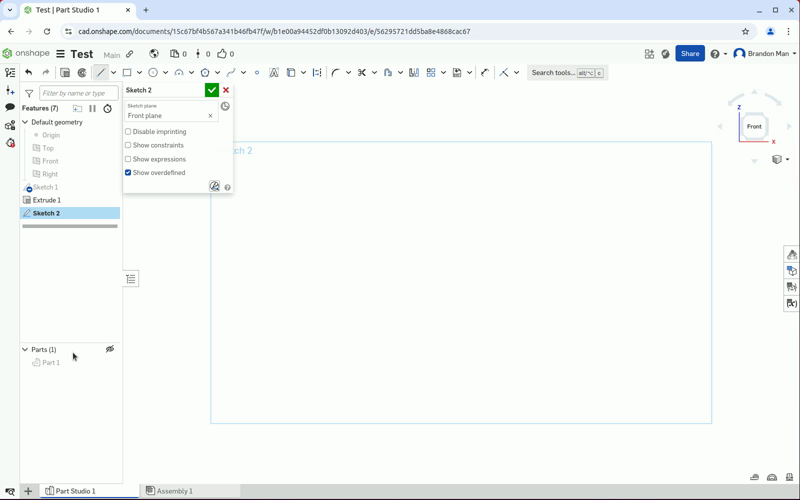
mouse_move(484, 319)
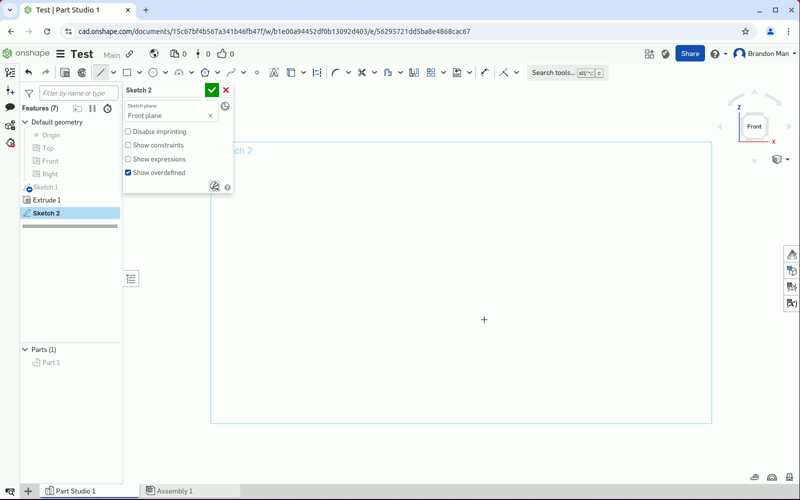
click(484, 319)
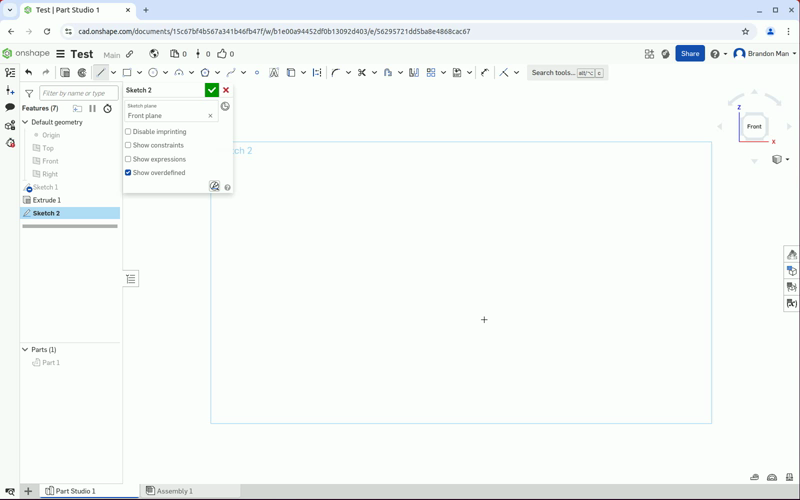
key_up(shift)
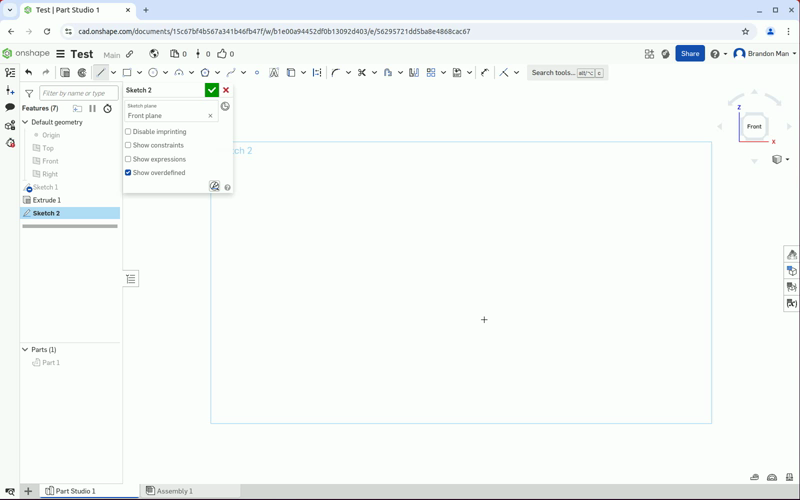
key_down(shift)
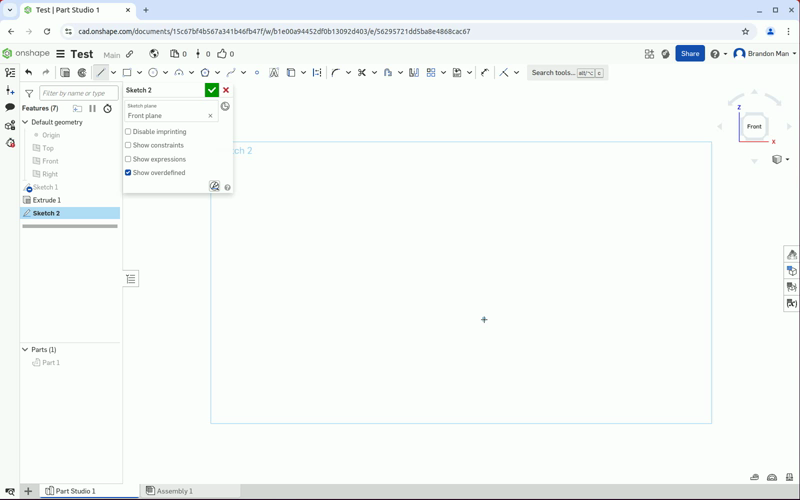
mouse_move(514, 319)
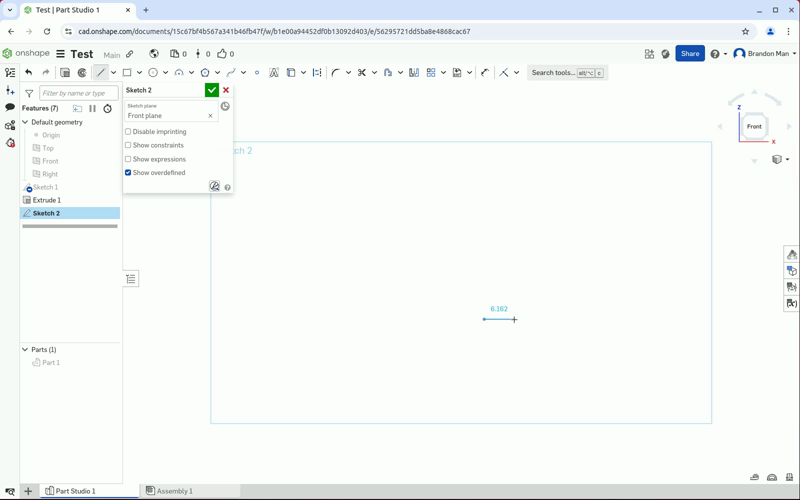
mouse_move(495, 319)
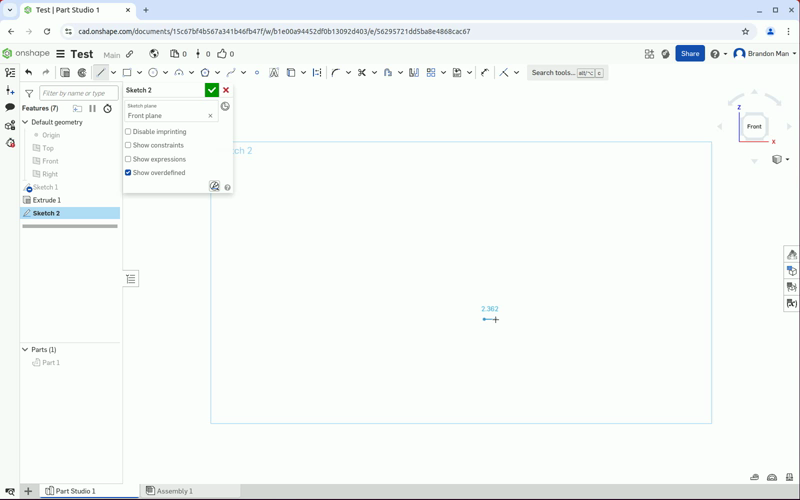
click(495, 319)
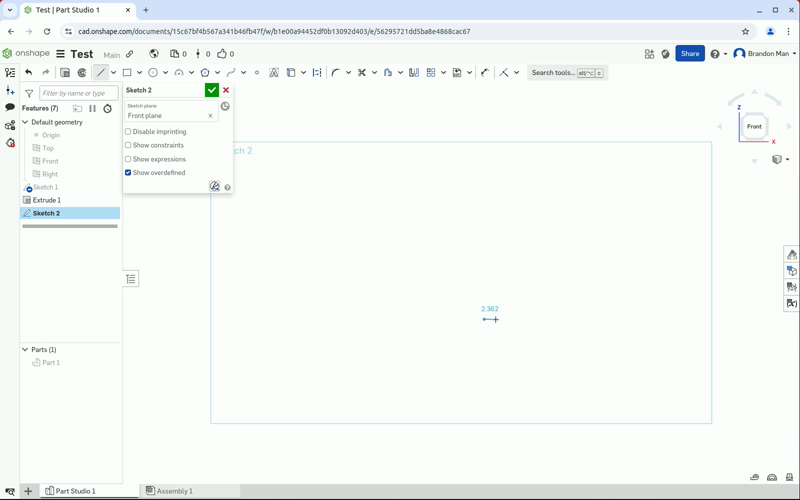
key_up(shift)
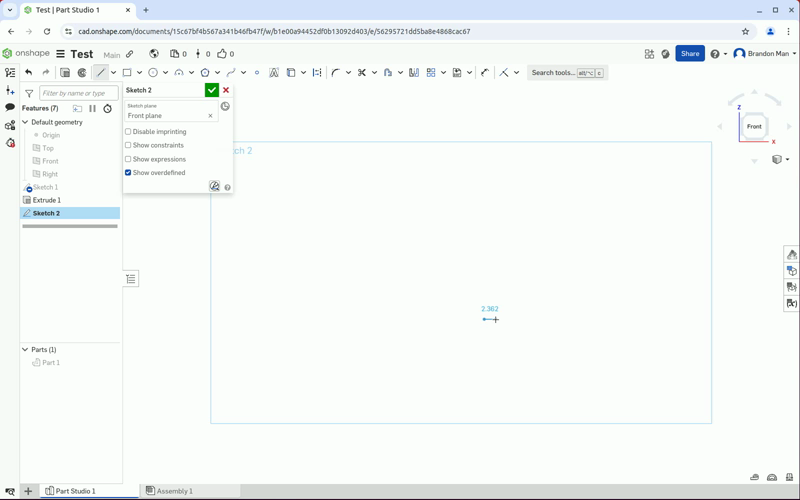
key_down(shift)
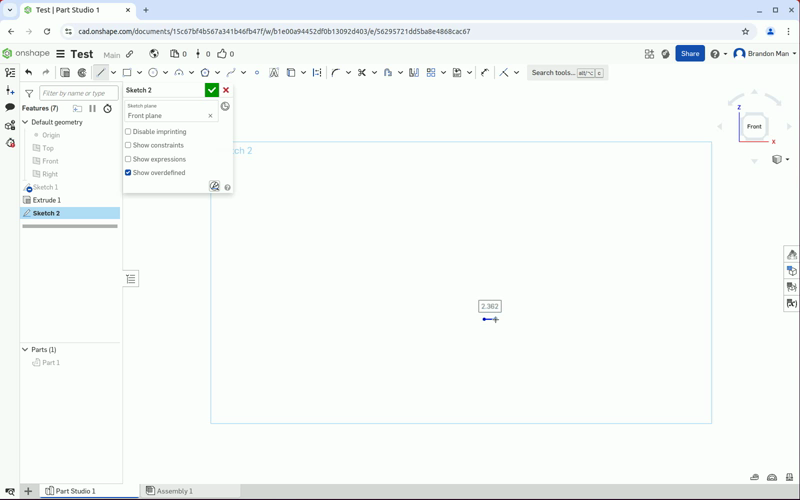
mouse_move(525, 319)
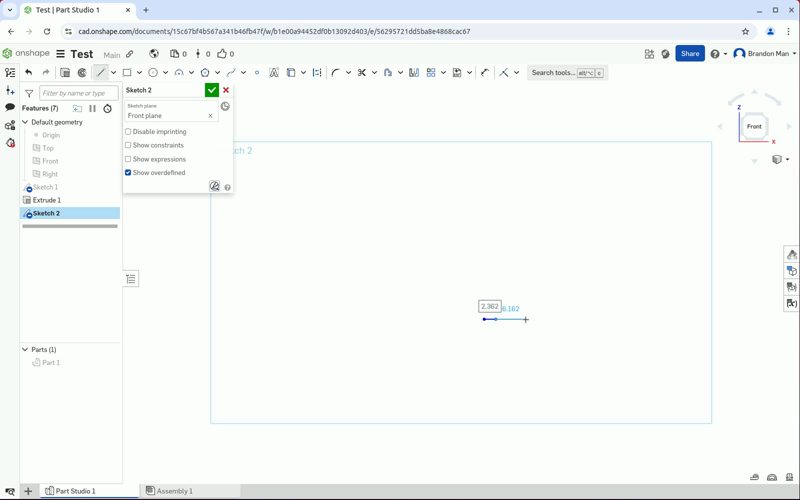
mouse_move(495, 283)
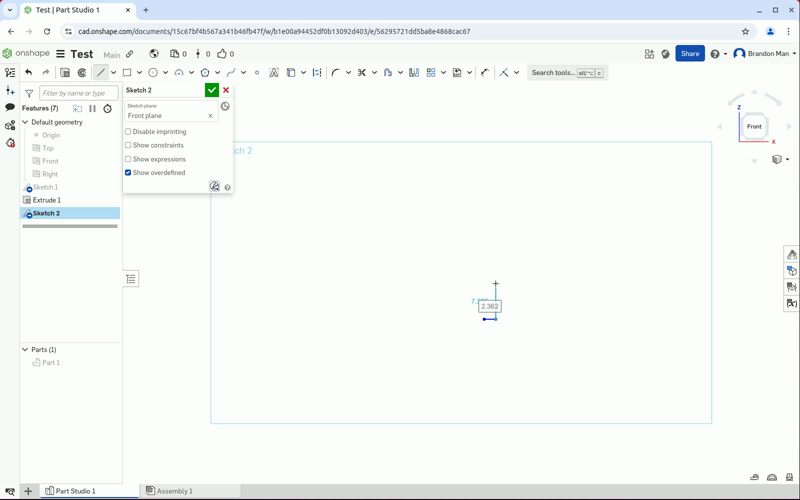
click(495, 283)
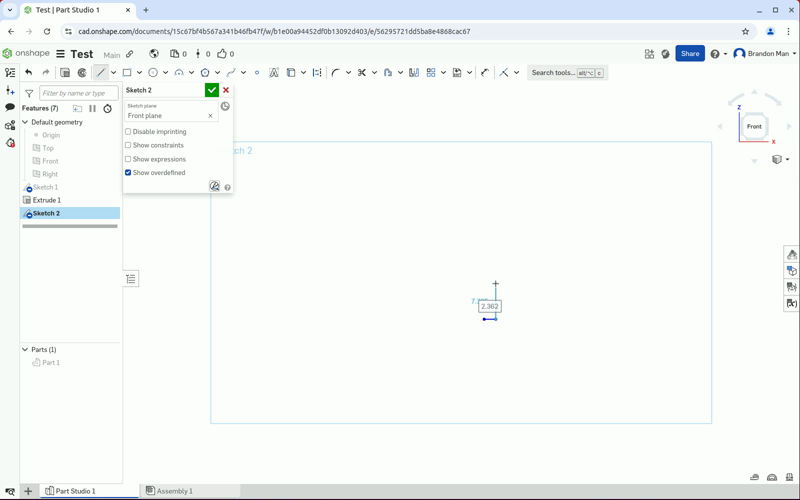
key_up(shift)
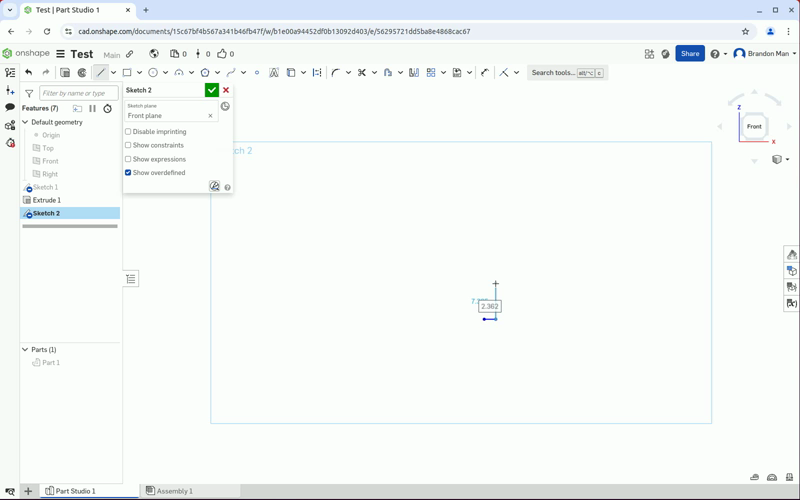
key_down(shift)
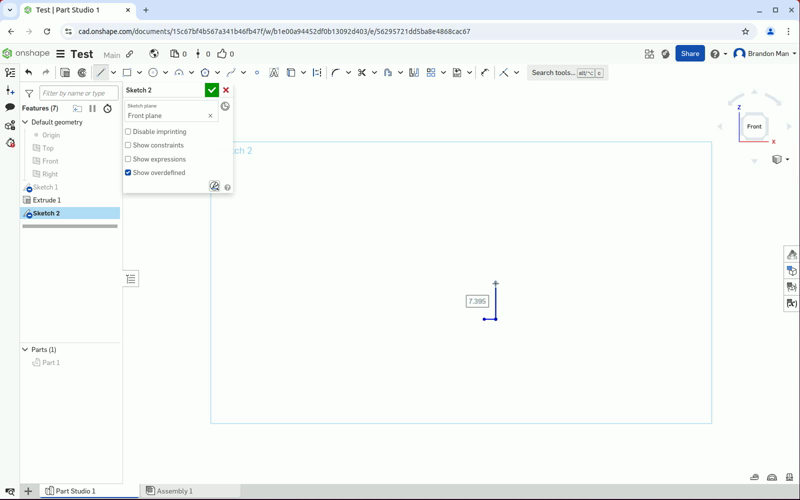
mouse_move(525, 283)
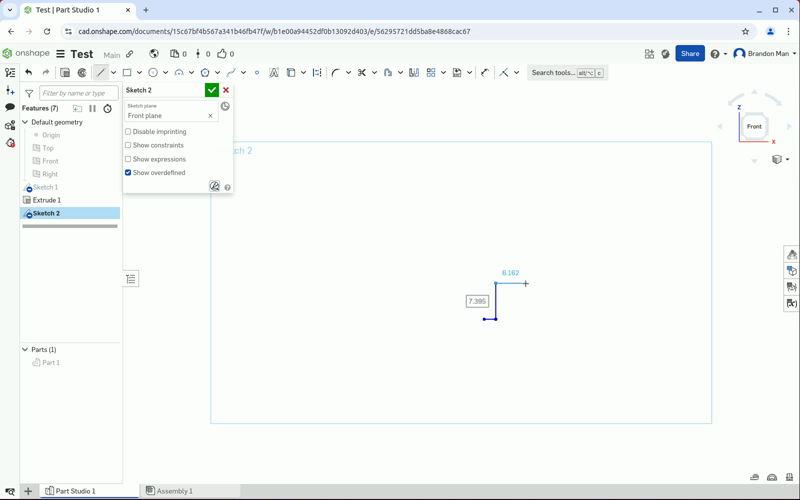
mouse_move(484, 283)
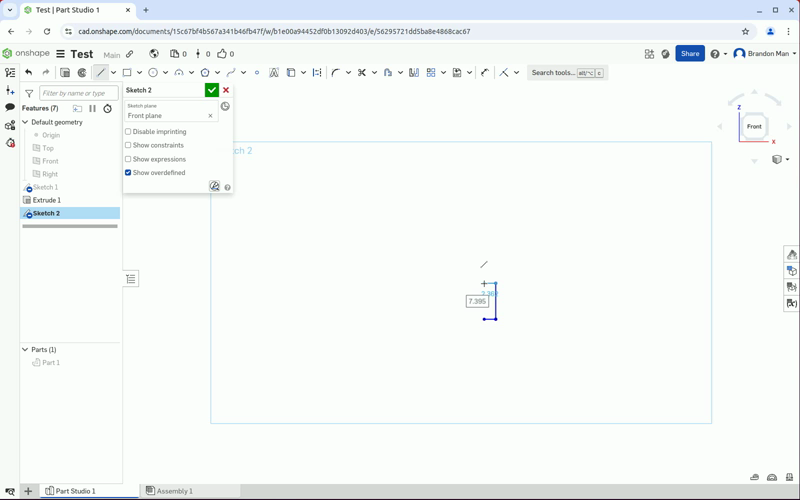
click(484, 283)
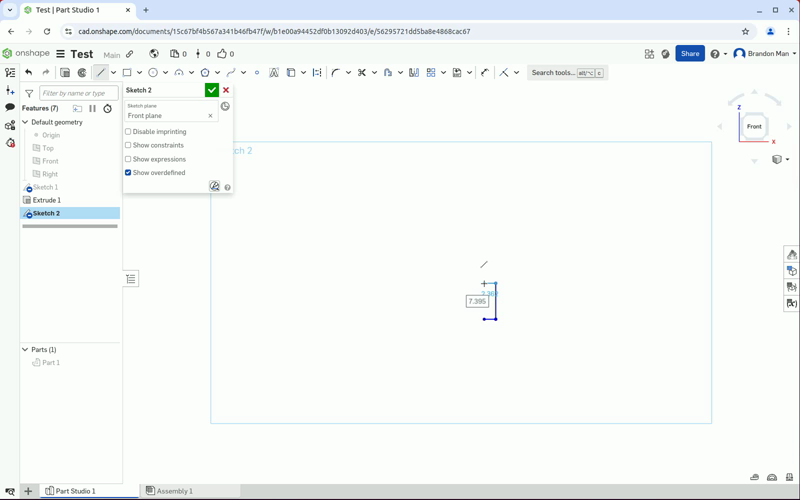
key_up(shift)
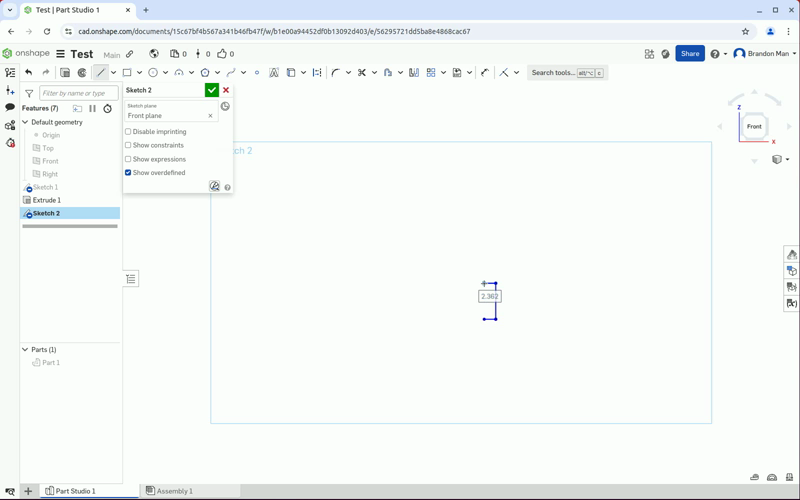
mouse_move(514, 283)
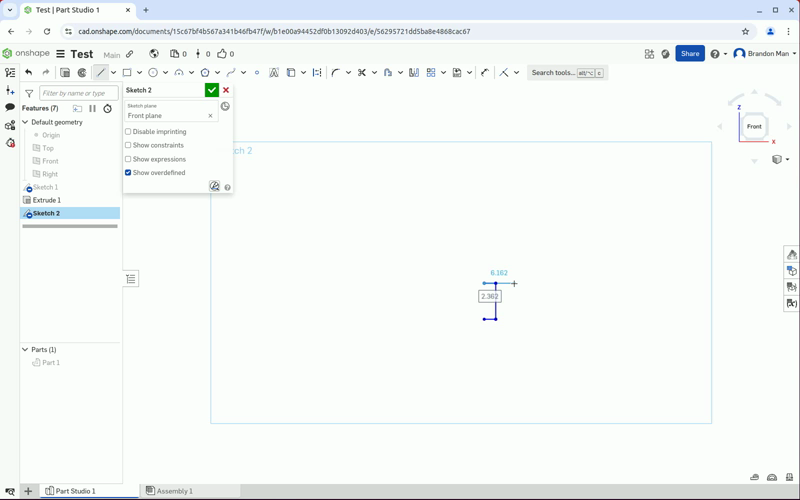
key_down(shift)
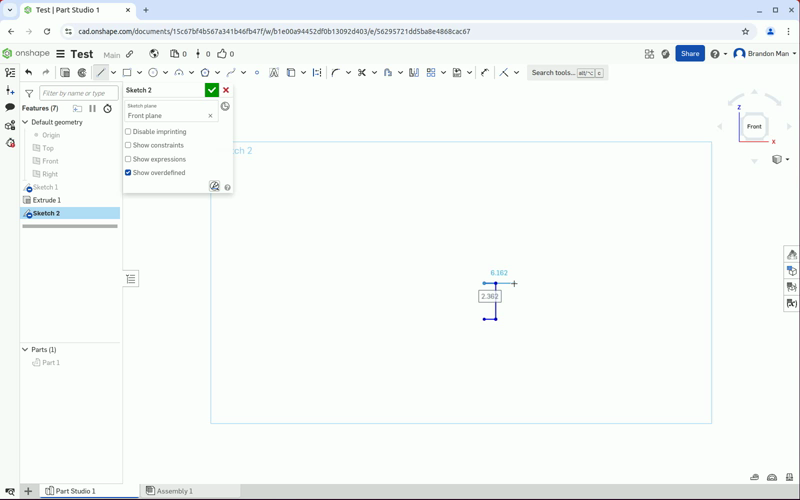
mouse_move(484, 319)
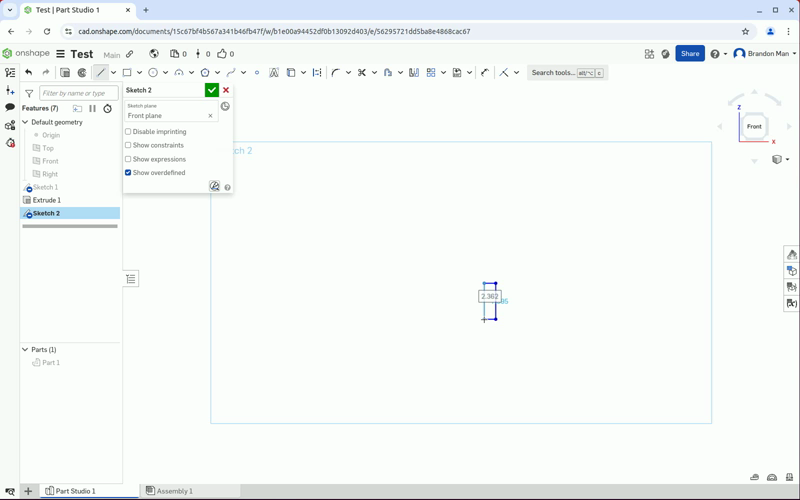
key_up(shift)
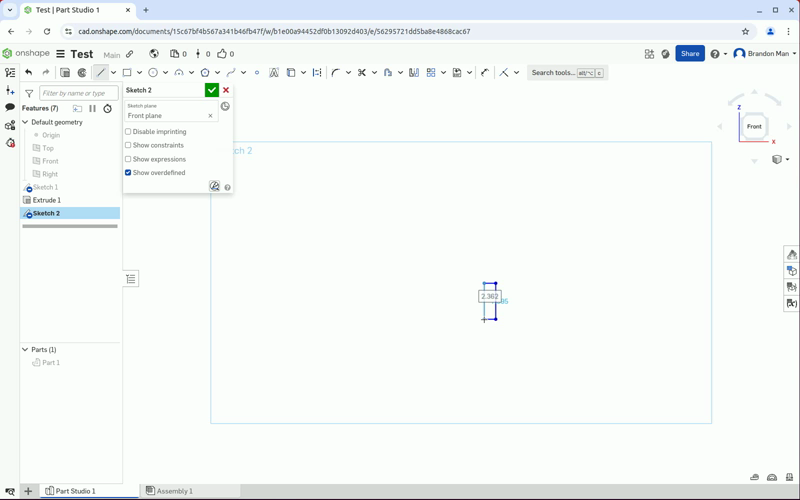
click(484, 319)
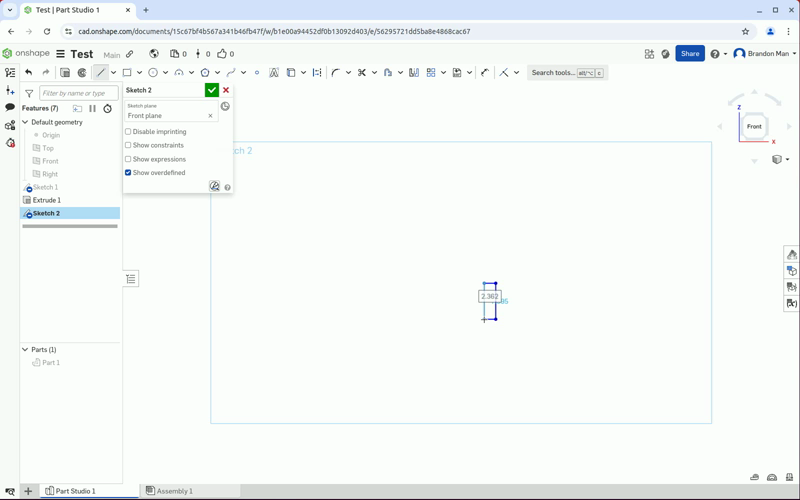
key(esc)
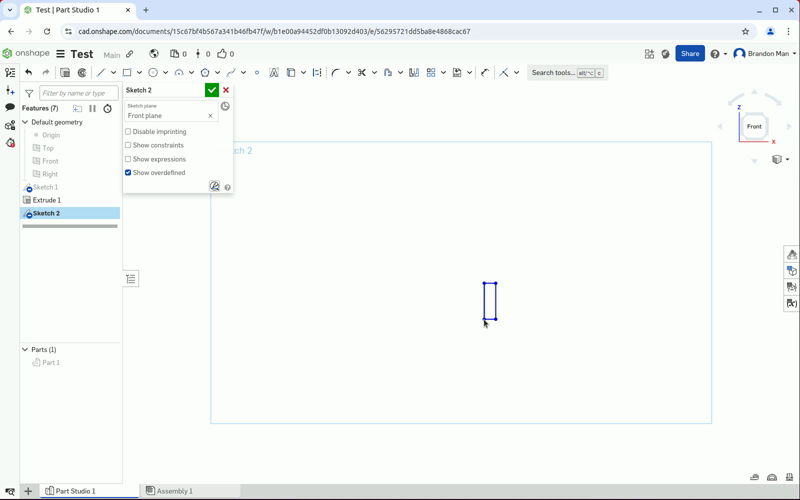
mouse_move(486, 294)
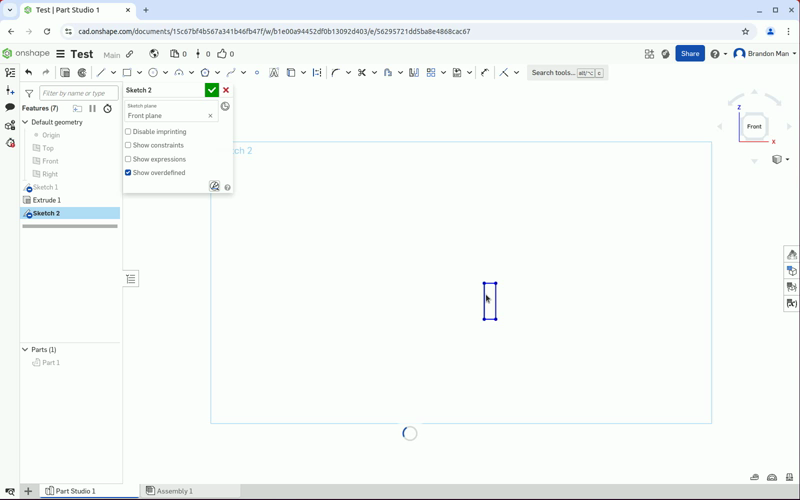
scroll(6)
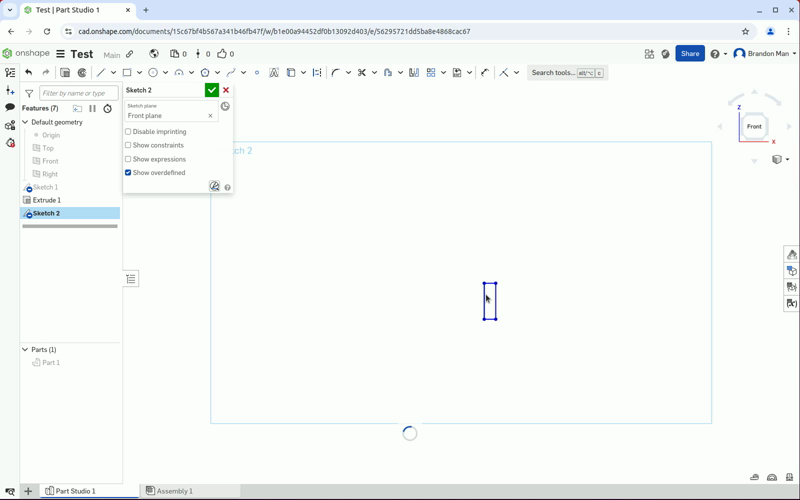
scroll(6)
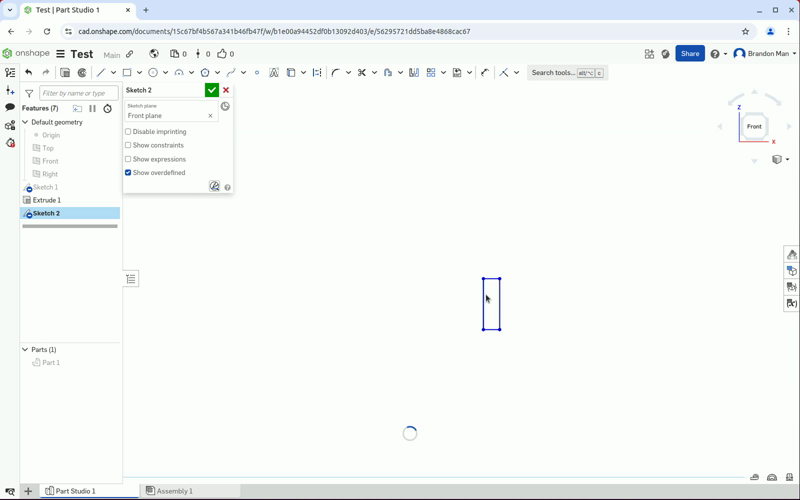
scroll(6)
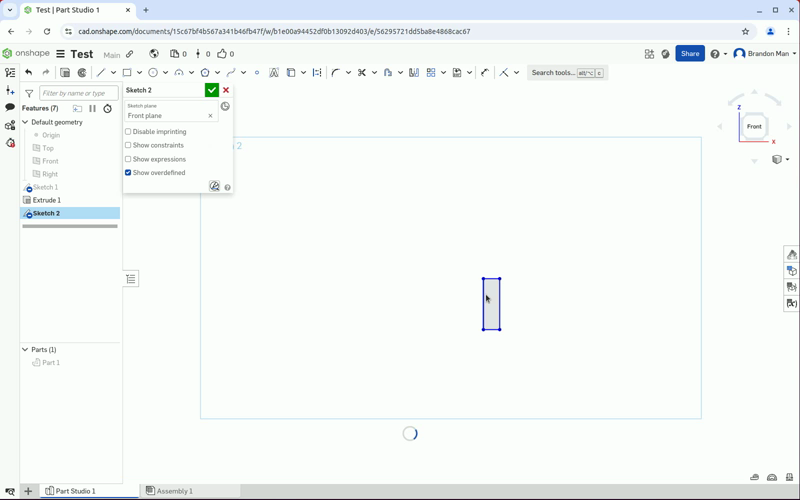
scroll(6)
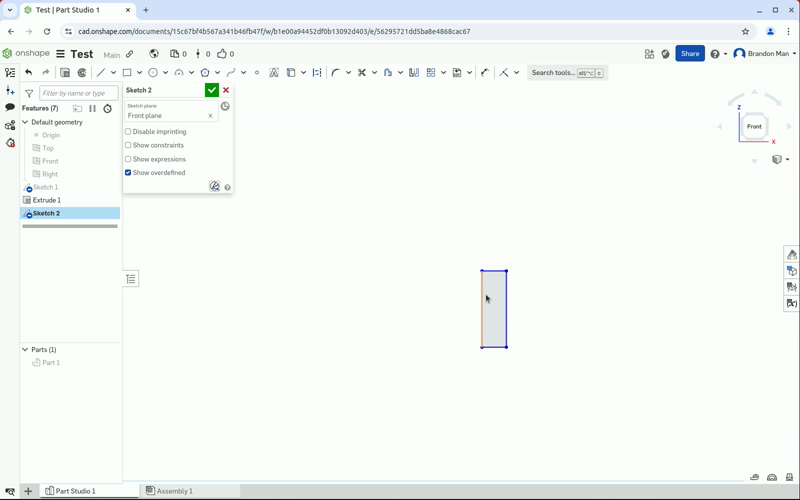
scroll(6)
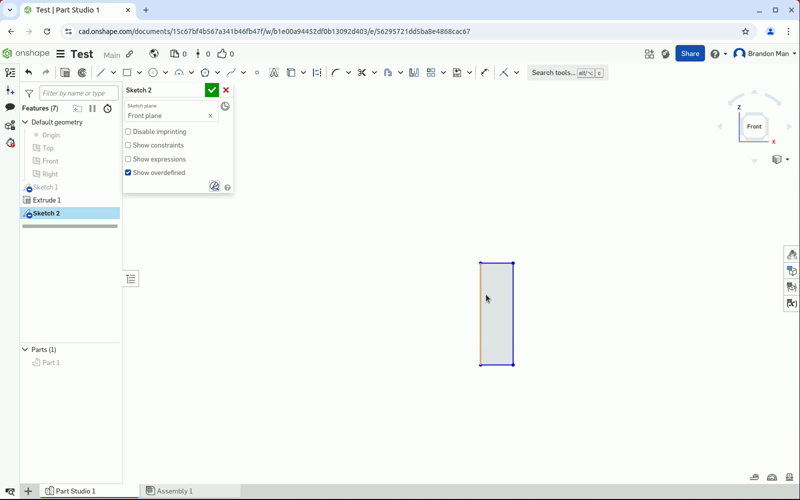
scroll(6)
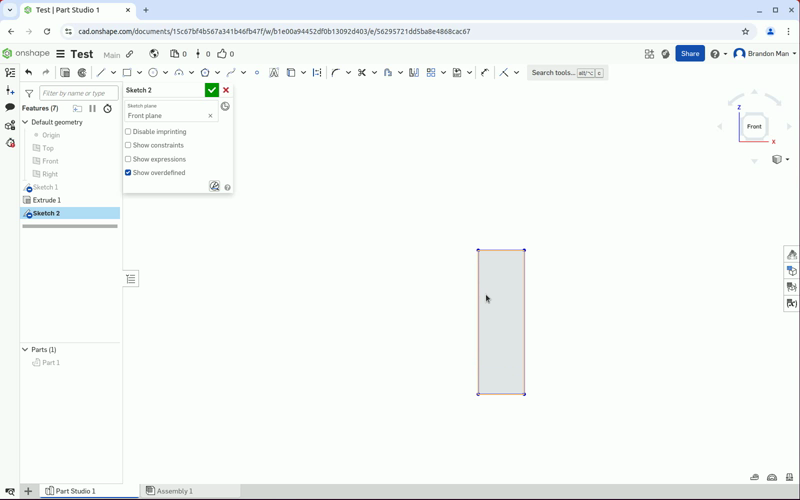
scroll(6)
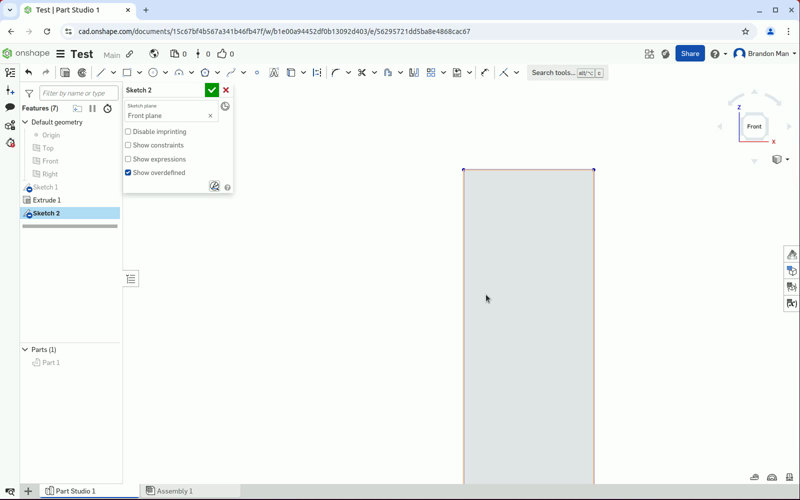
click(486, 294)
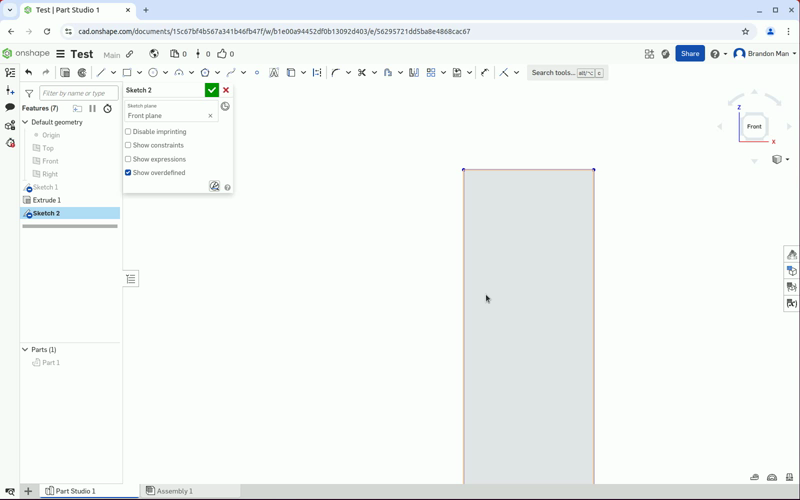
scroll(-6)
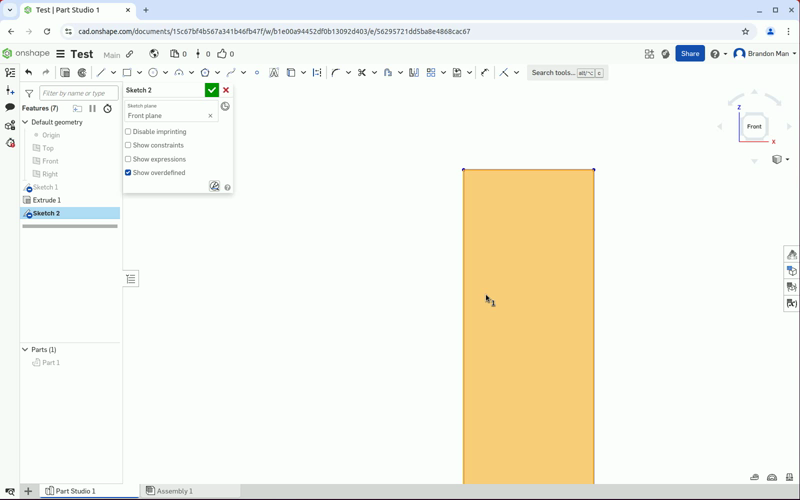
scroll(-6)
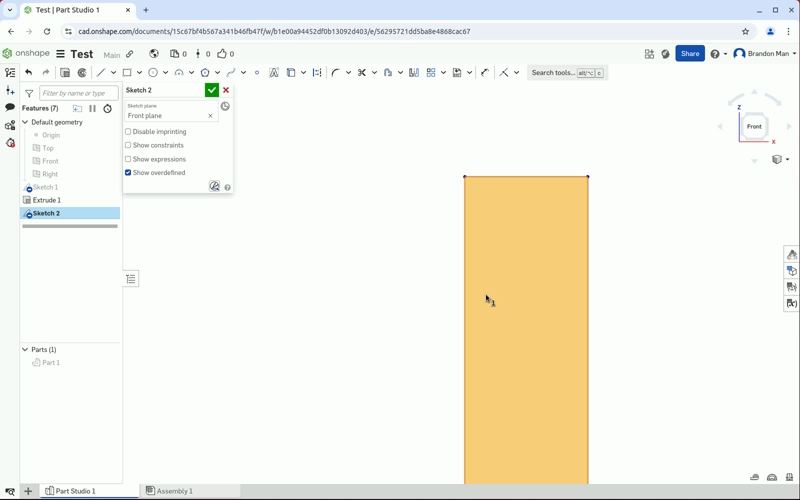
scroll(-6)
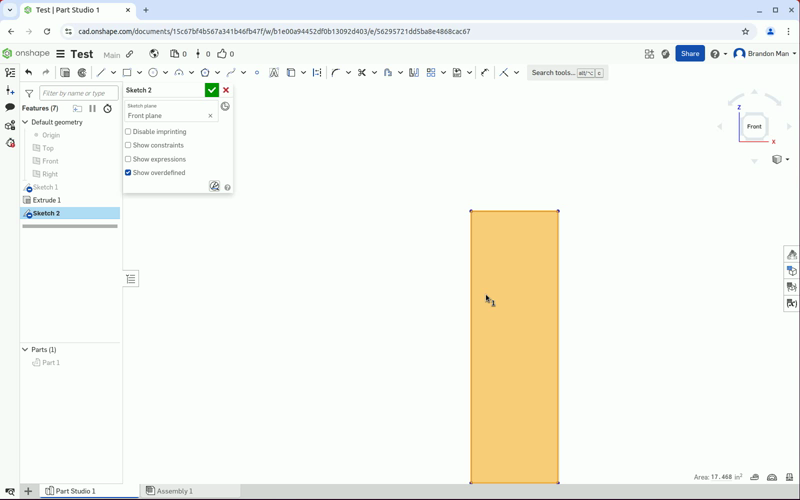
scroll(-6)
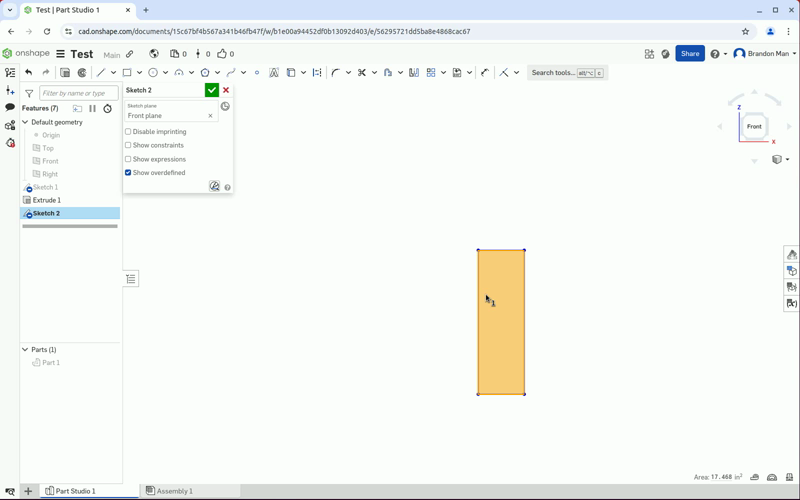
scroll(-6)
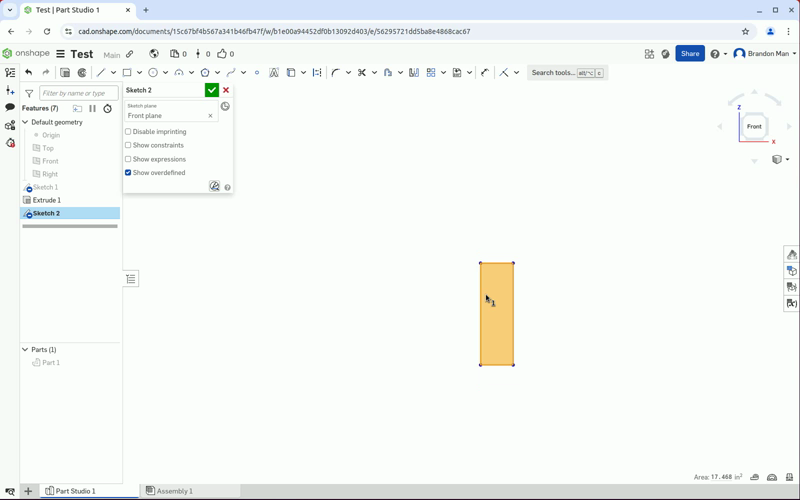
scroll(-6)
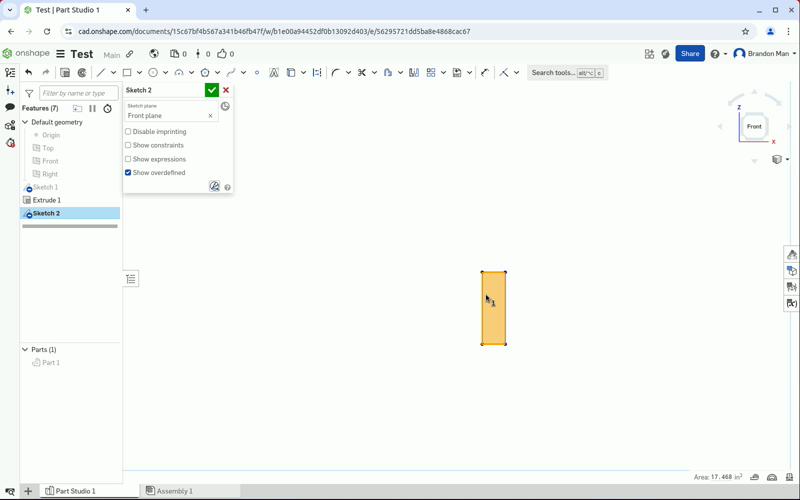
scroll(-6)
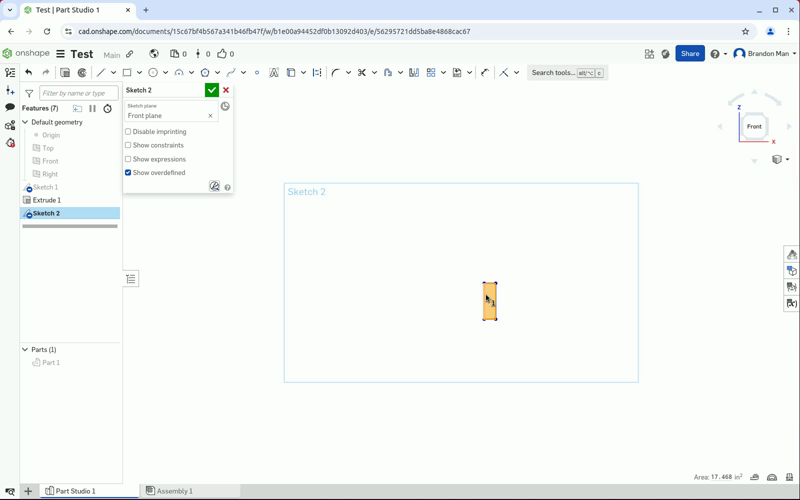
mouse_move(73, 352)
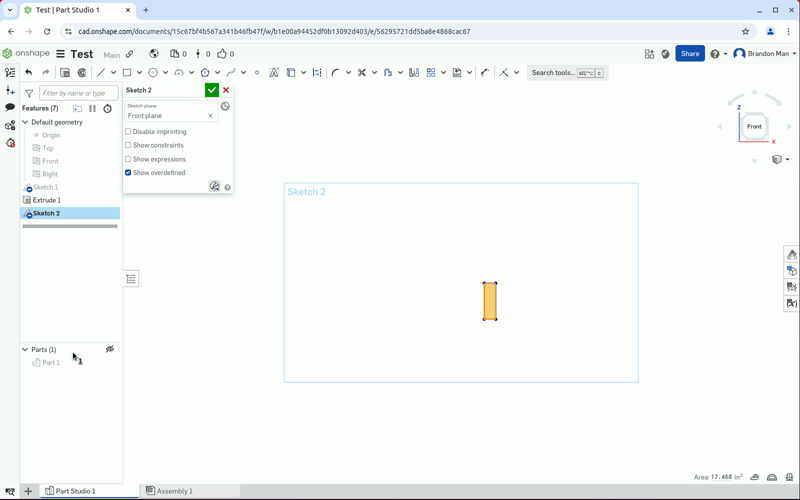
key(shift+y)
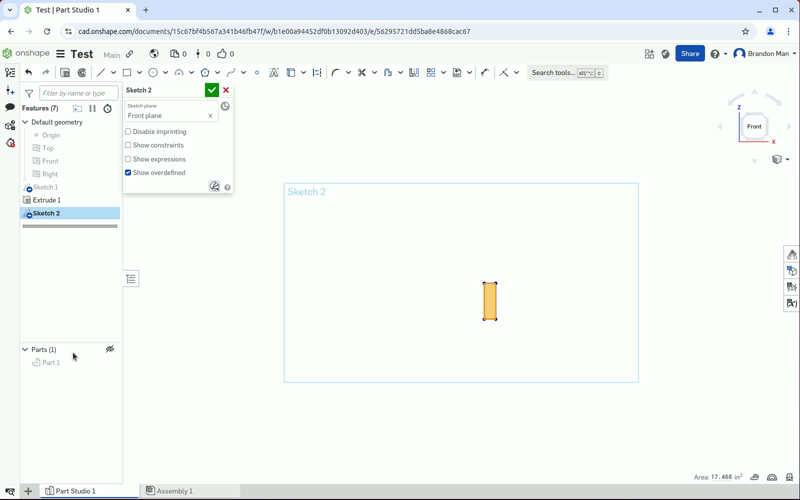
key(shift+e)
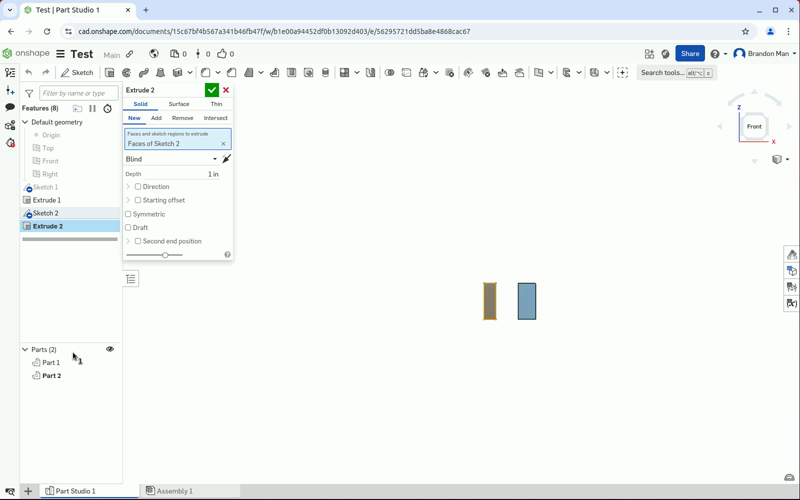
mouse_move(143, 106)
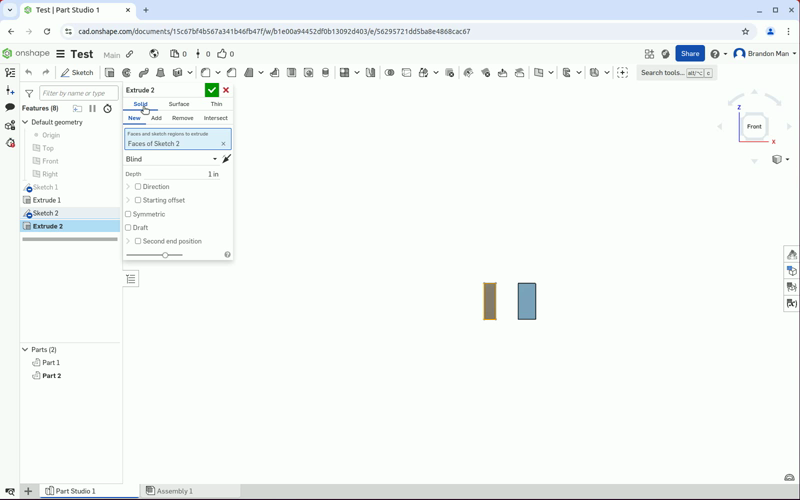
click(143, 106)
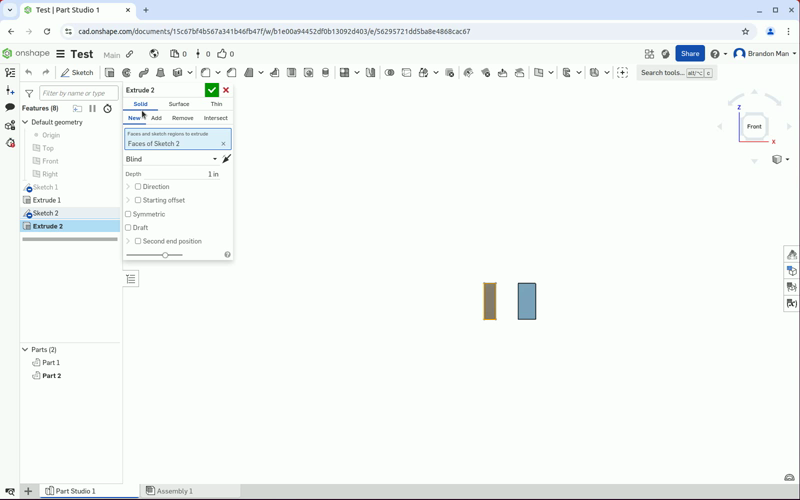
mouse_move(137, 120)
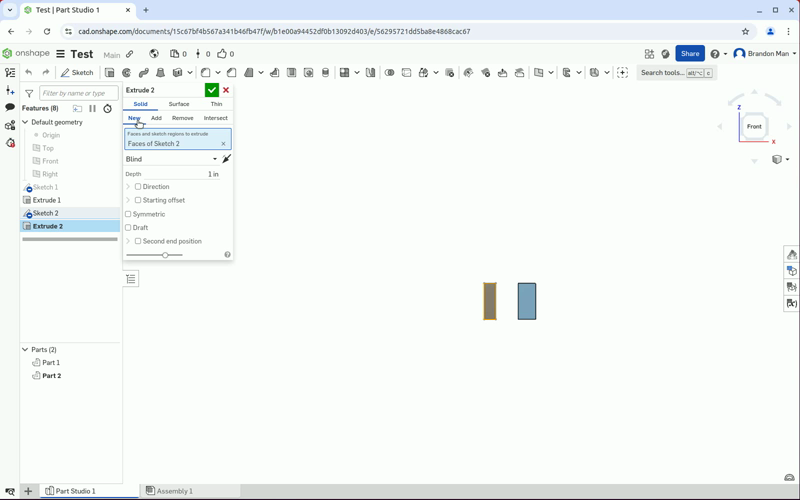
click(137, 120)
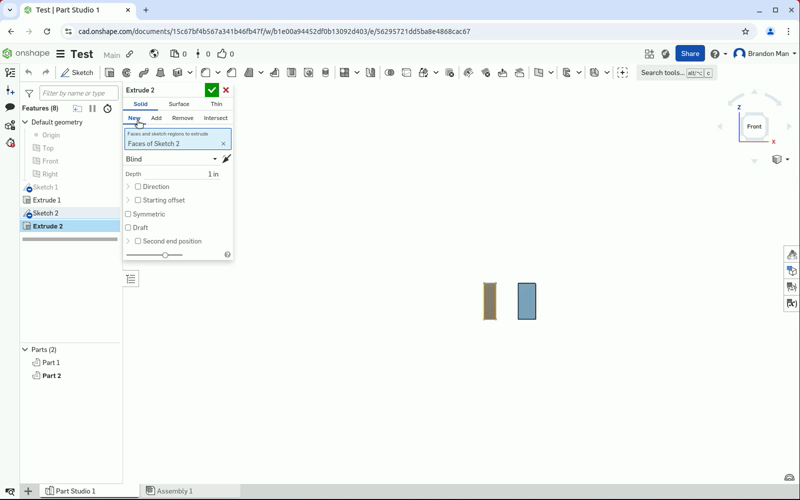
key(tab, 4)
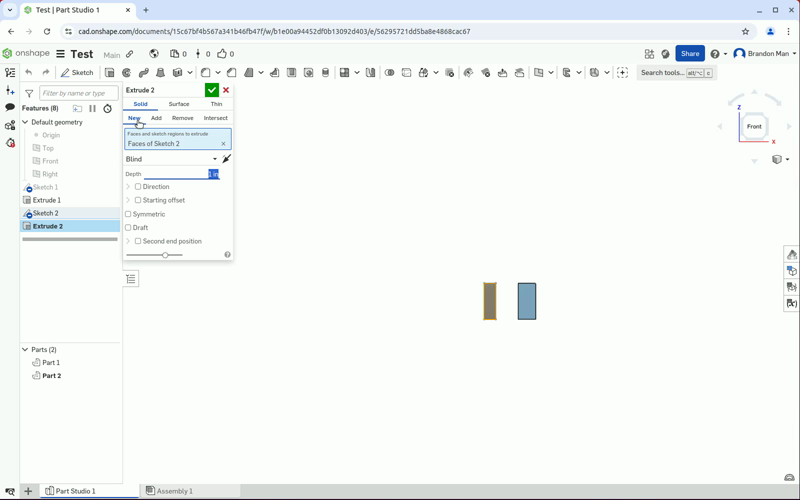
text(0.241)
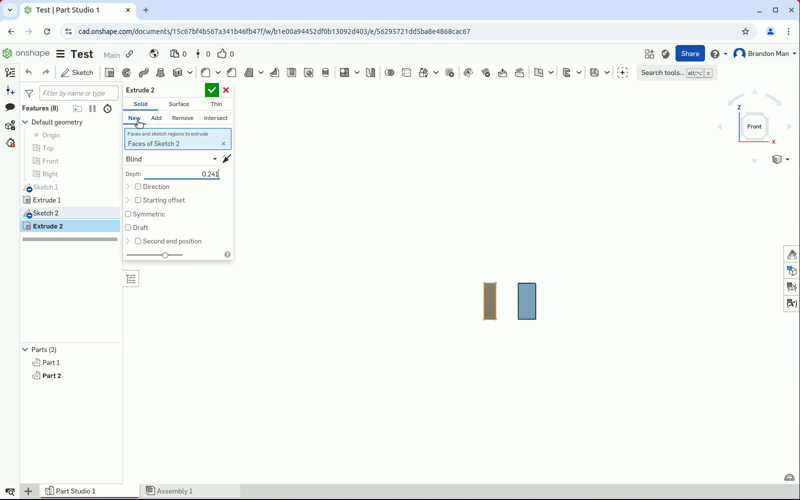
key(enter)
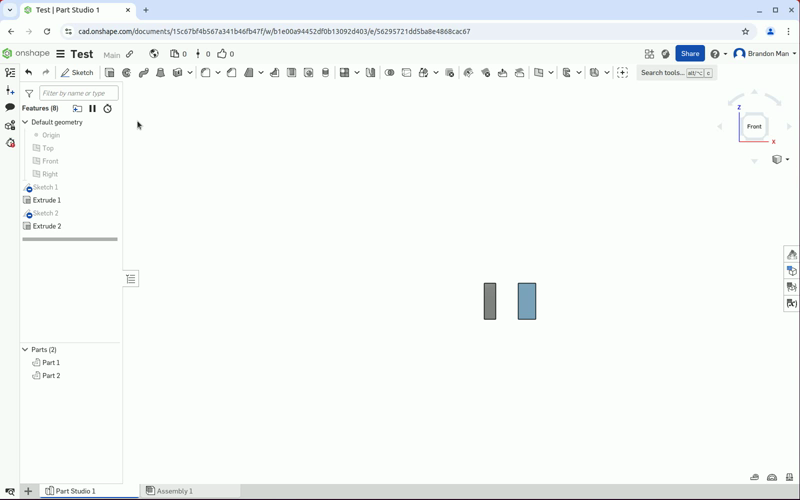
key(shift+h)
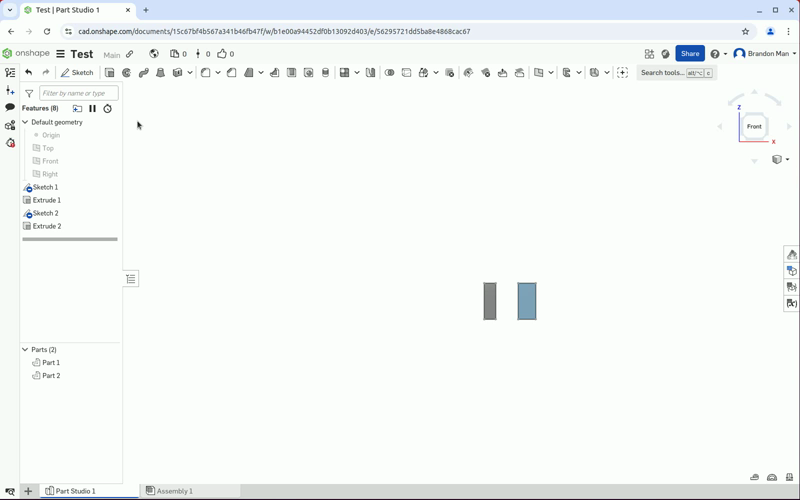
key(shift+h)
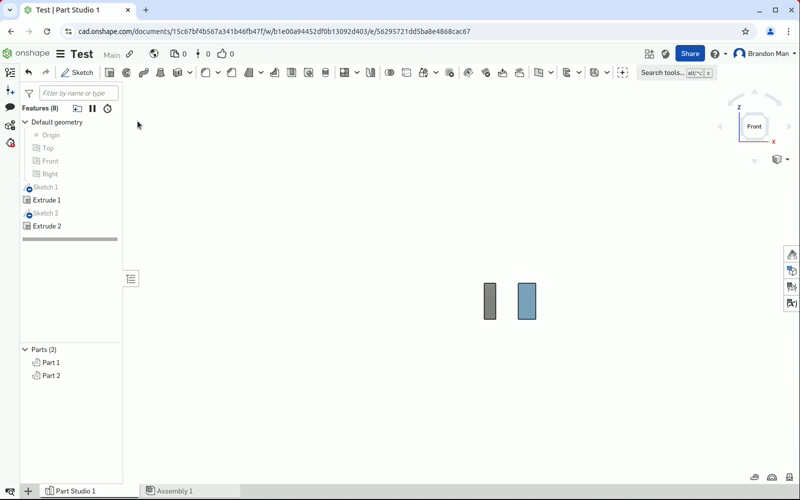
mouse_move(73, 189)
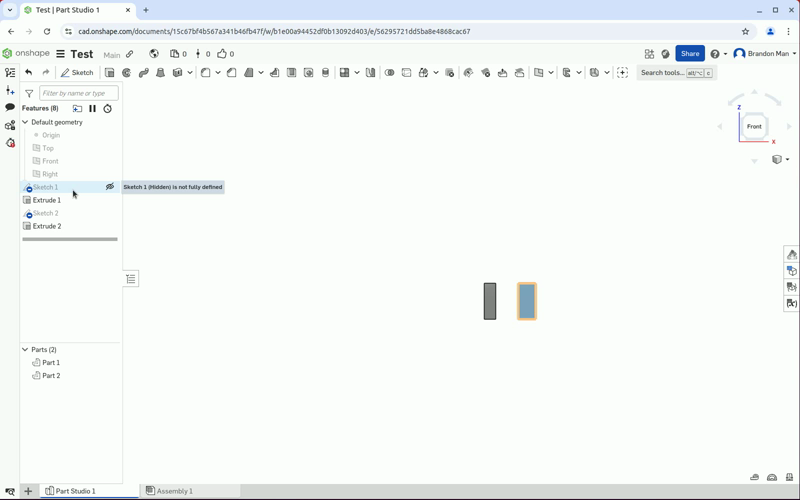
click(73, 189)
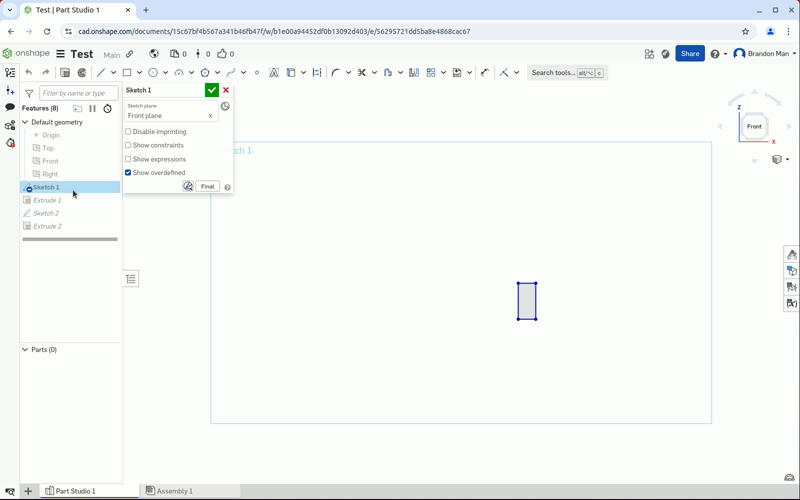
mouse_move(229, 92)
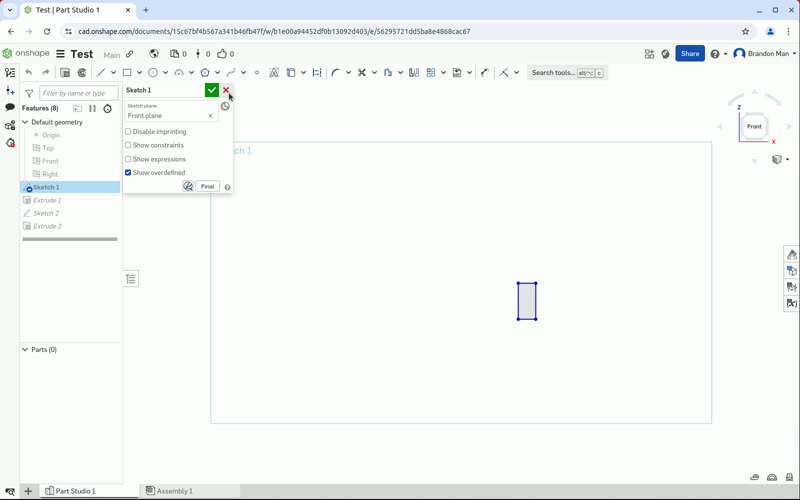
click(229, 92)
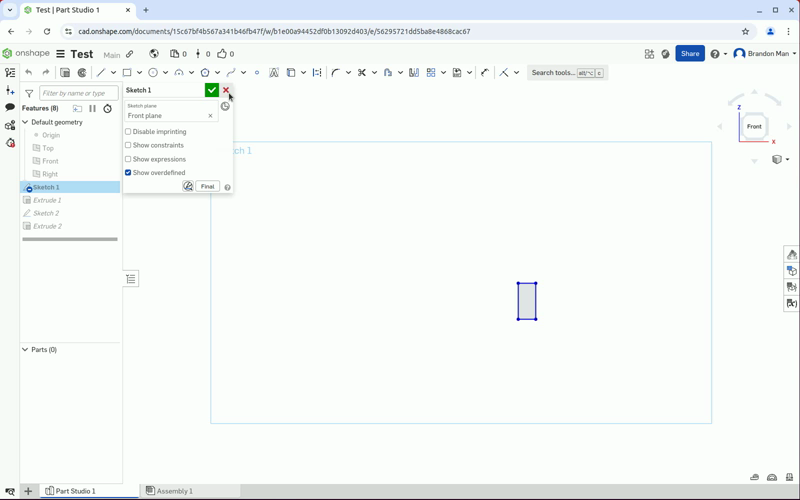
key(shift+s)
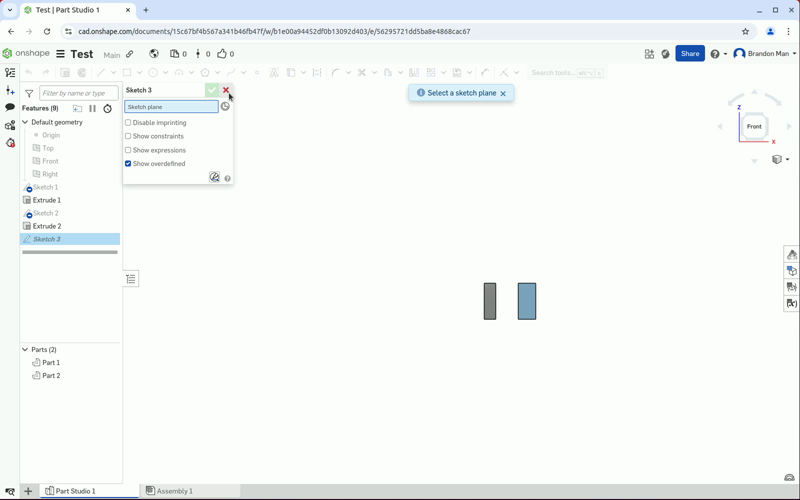
mouse_move(73, 163)
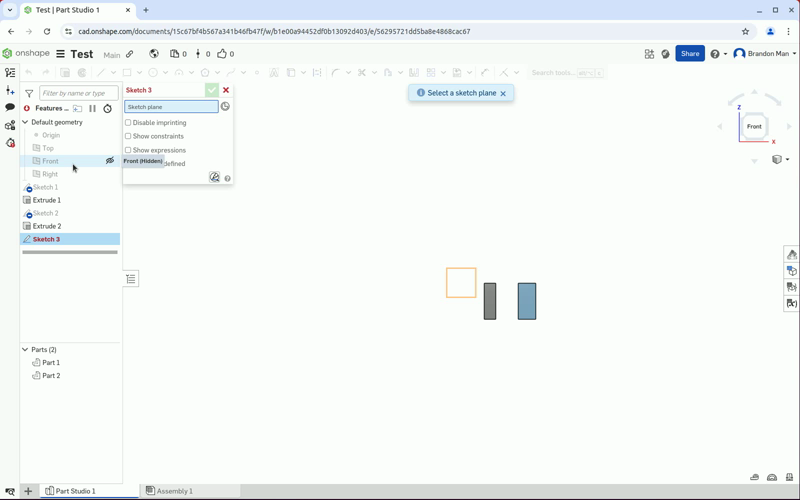
click(73, 163)
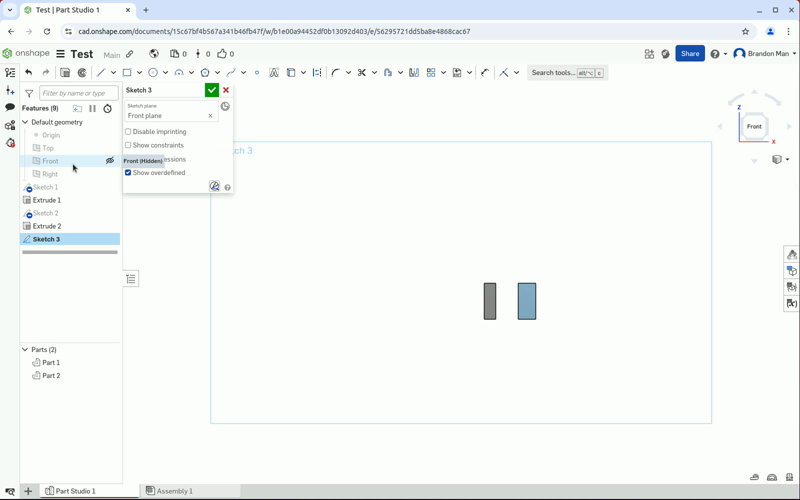
mouse_move(73, 352)
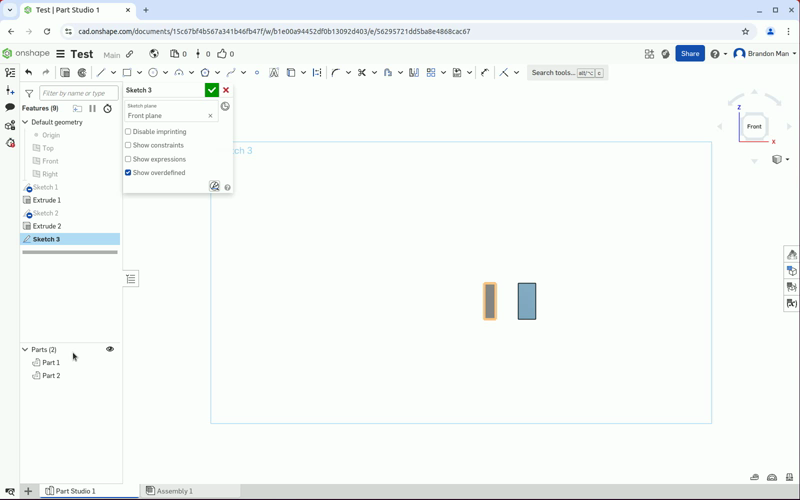
key(y)
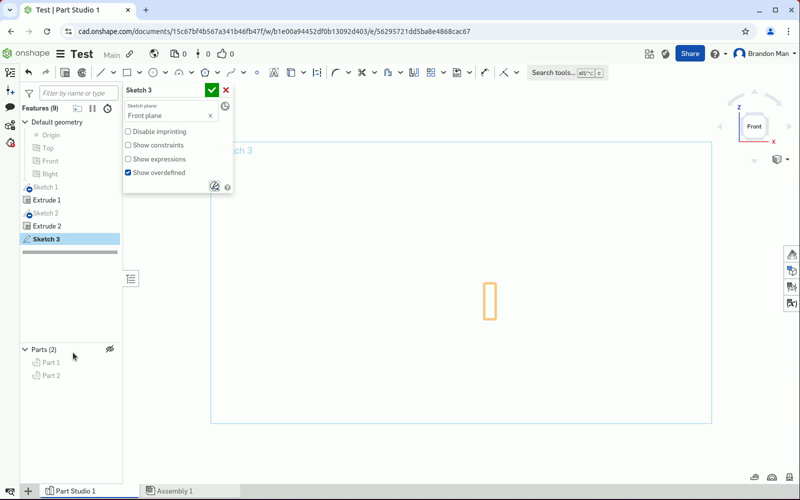
key(l)
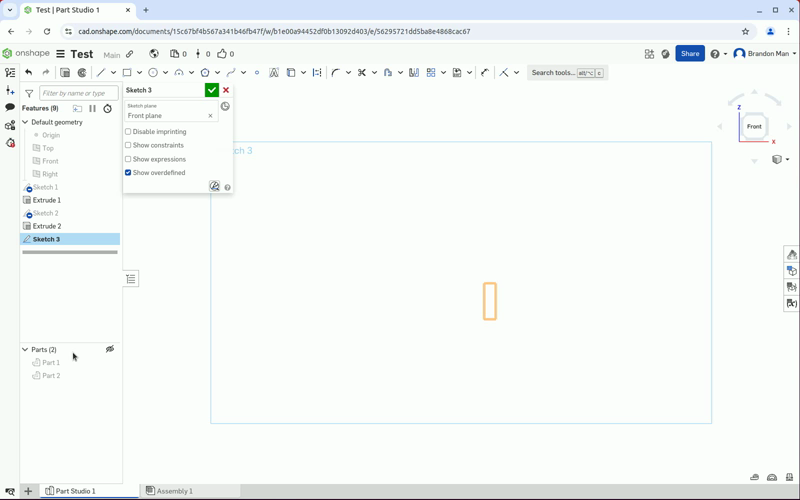
key_down(shift)
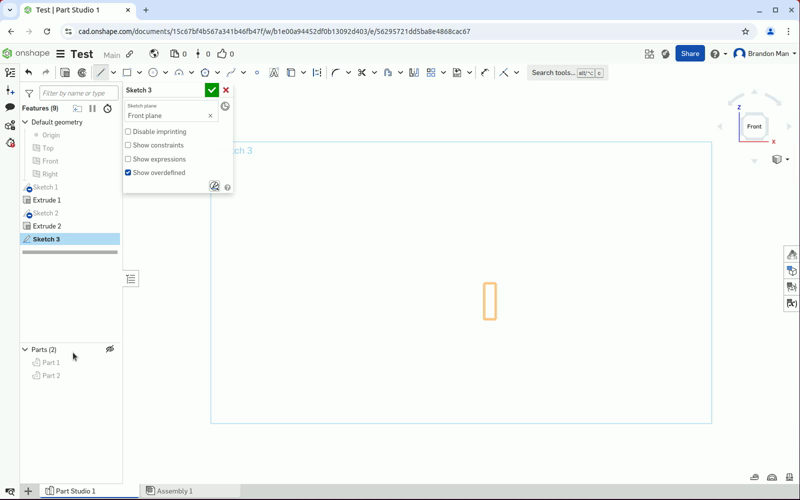
mouse_move(463, 319)
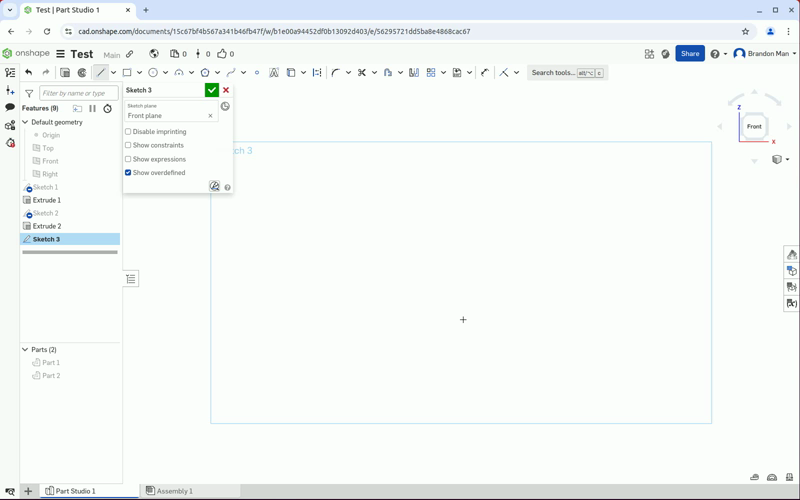
click(463, 319)
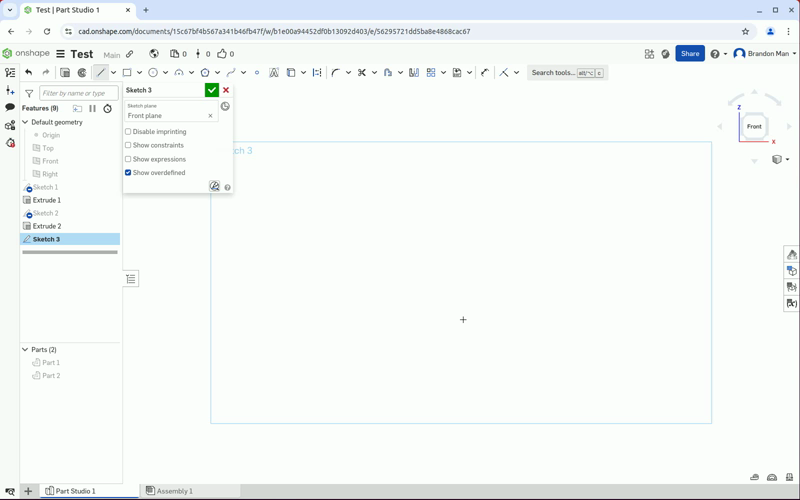
key_up(shift)
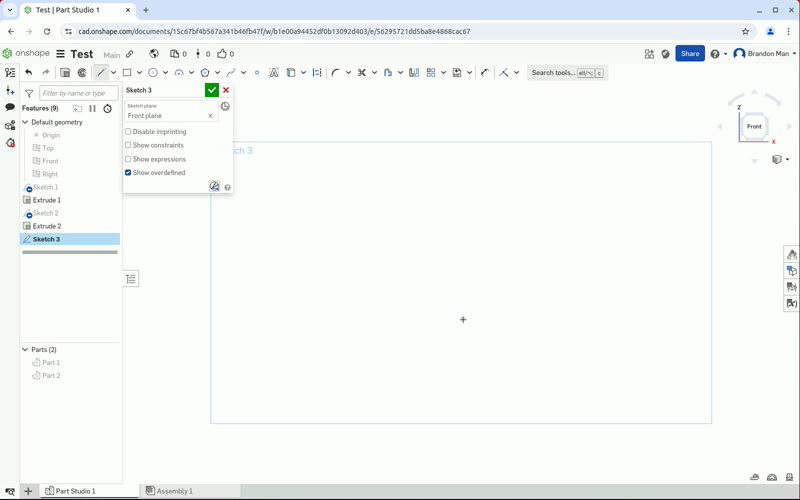
key_down(shift)
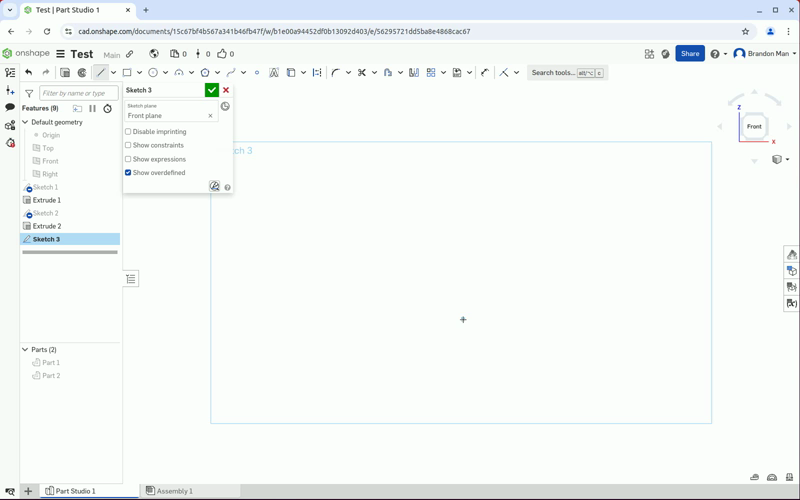
mouse_move(493, 319)
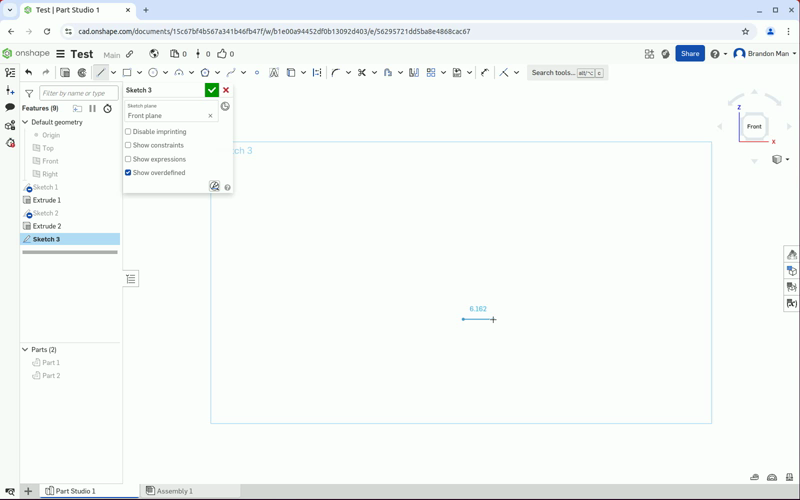
mouse_move(474, 319)
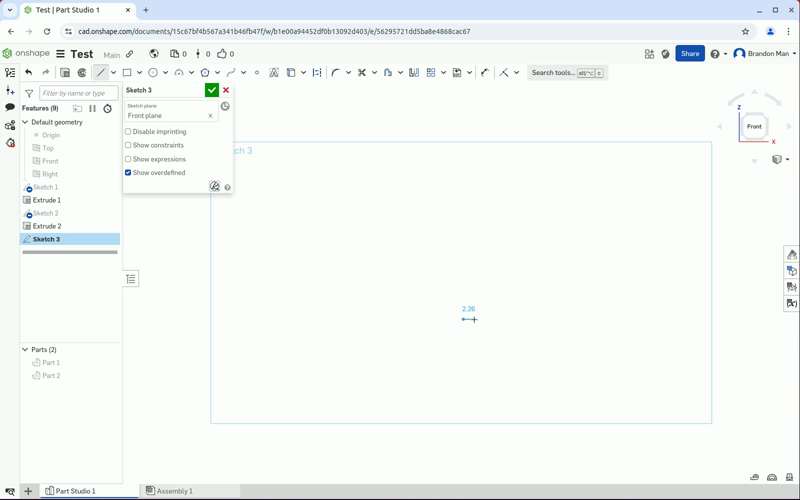
click(474, 319)
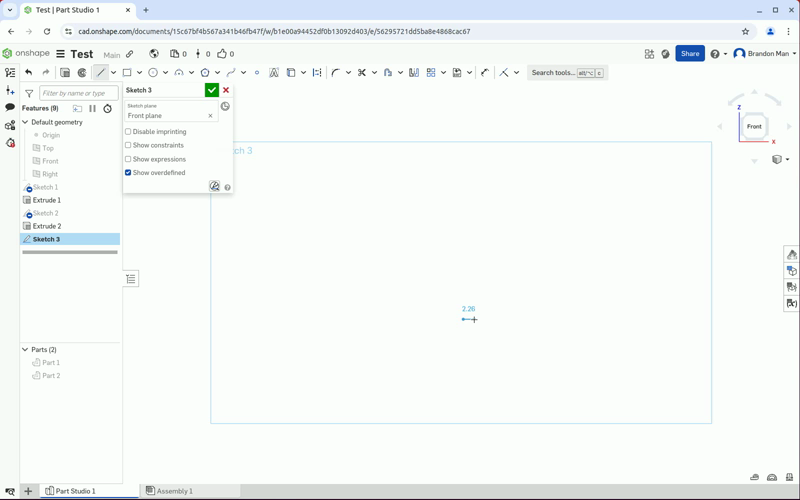
key_up(shift)
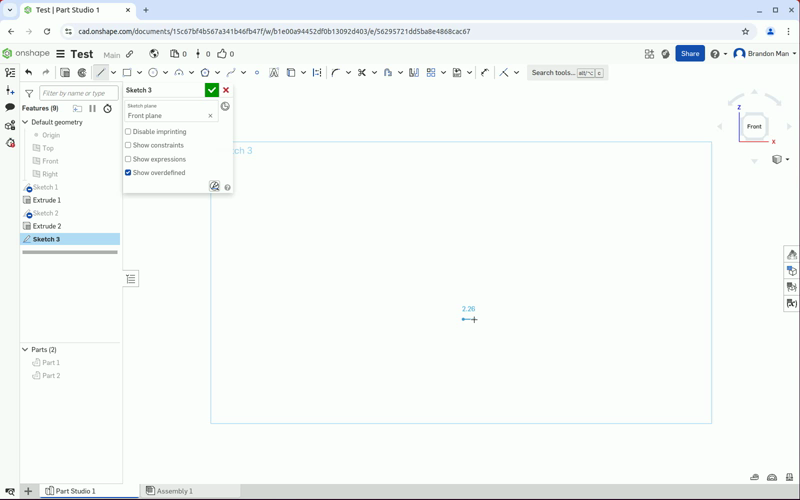
key_down(shift)
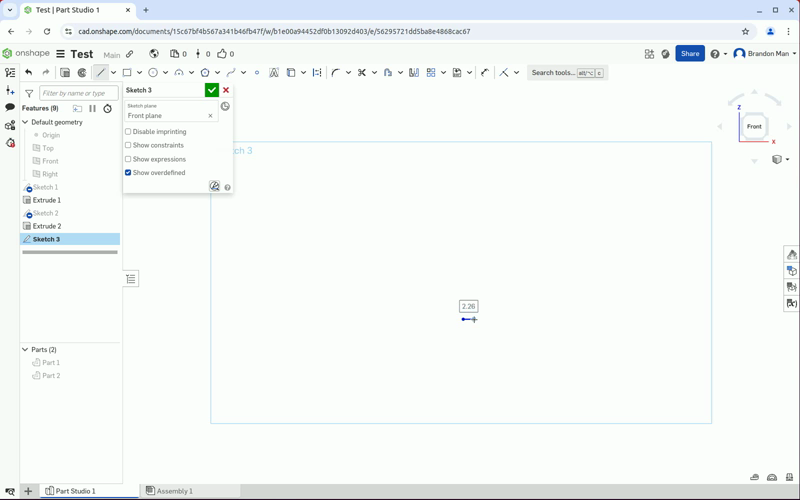
mouse_move(504, 319)
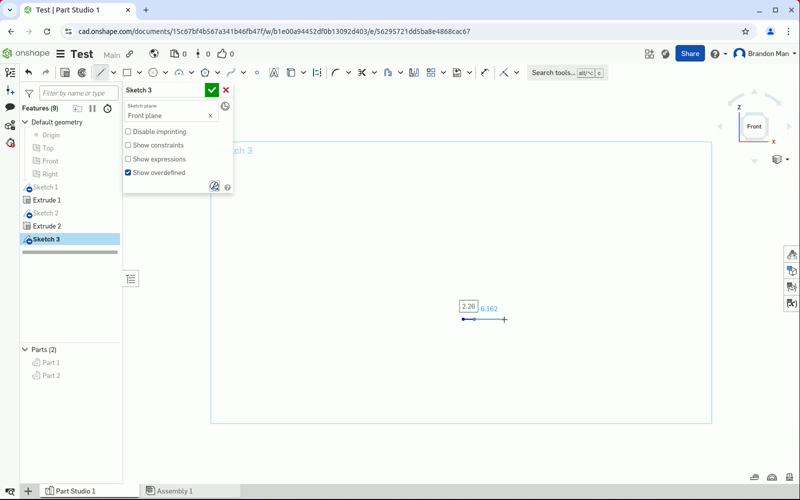
mouse_move(474, 280)
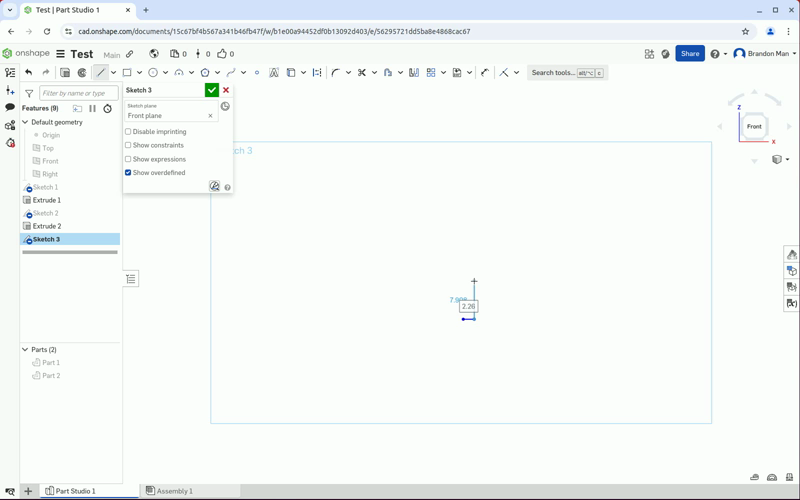
click(474, 280)
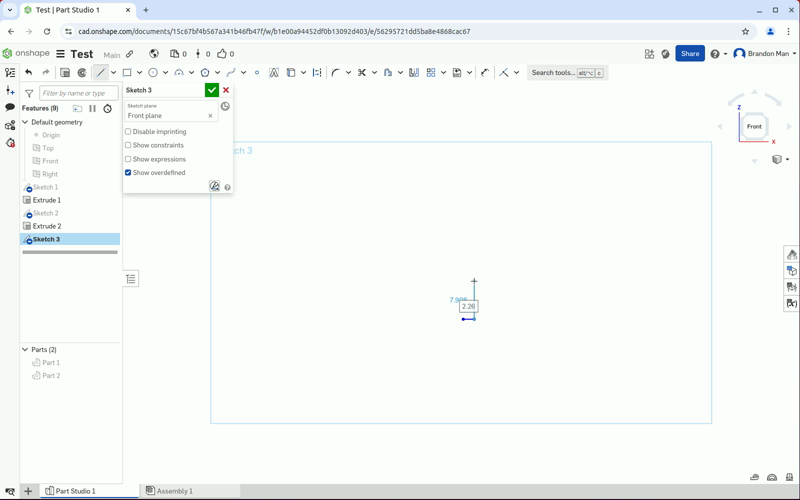
key_up(shift)
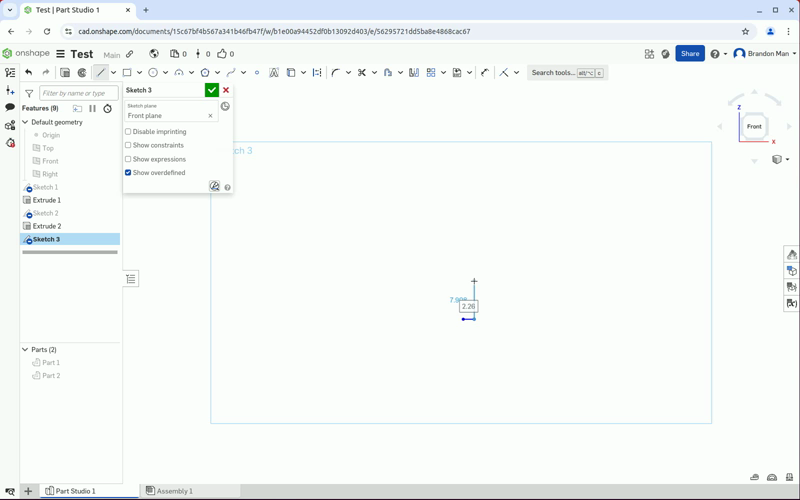
key_down(shift)
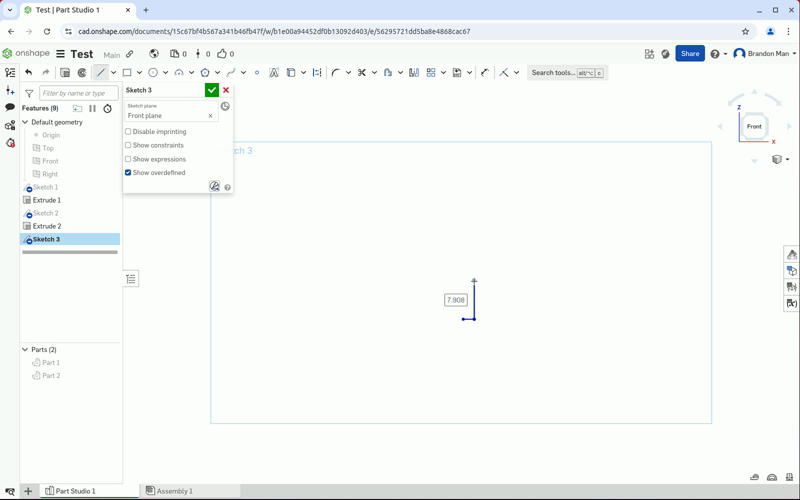
mouse_move(504, 280)
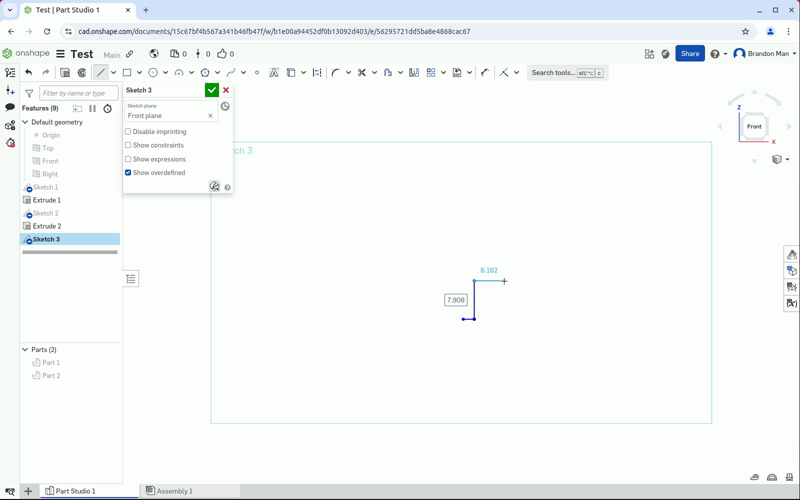
mouse_move(463, 280)
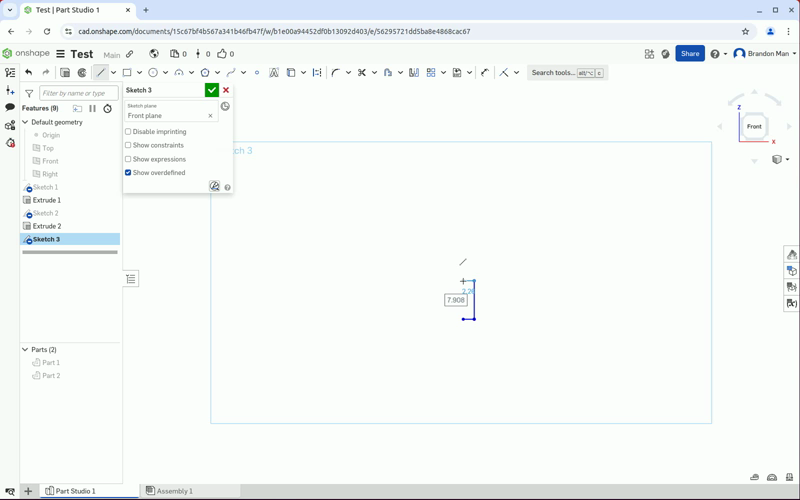
click(463, 280)
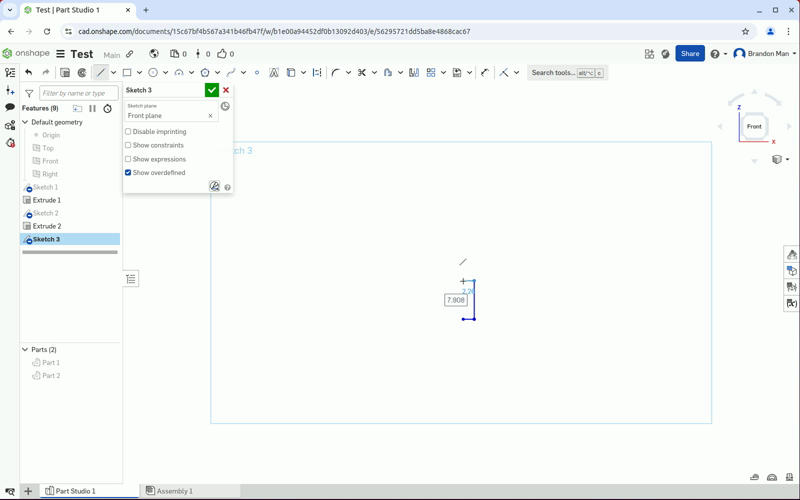
key_up(shift)
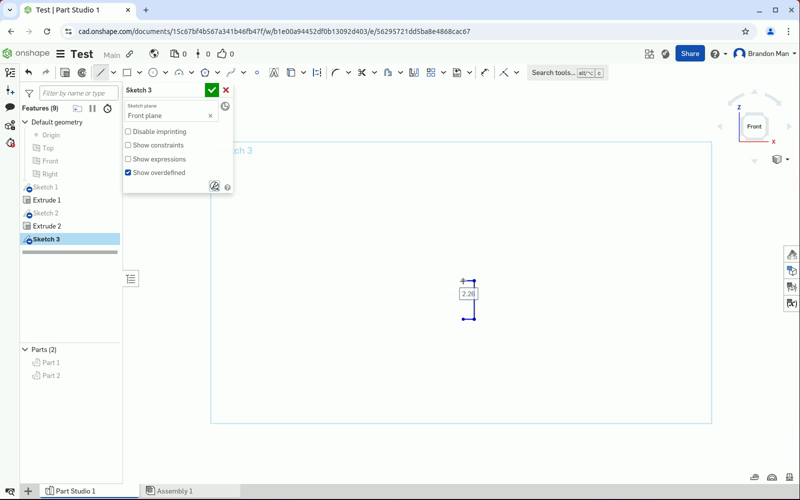
mouse_move(493, 280)
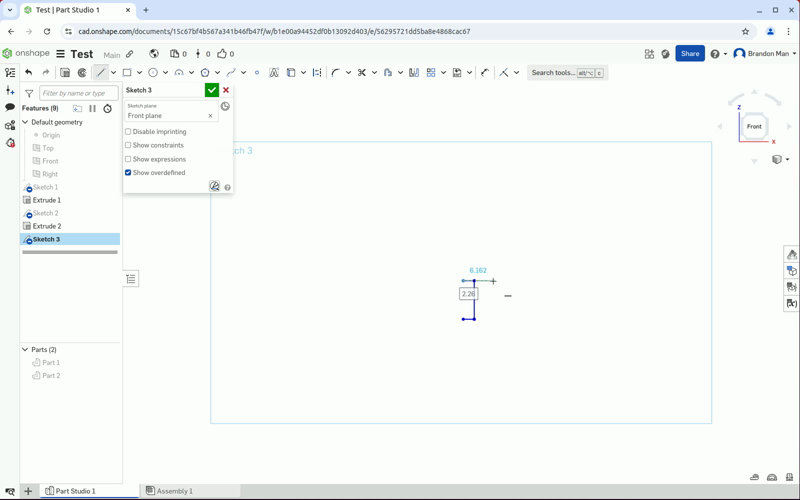
key_down(shift)
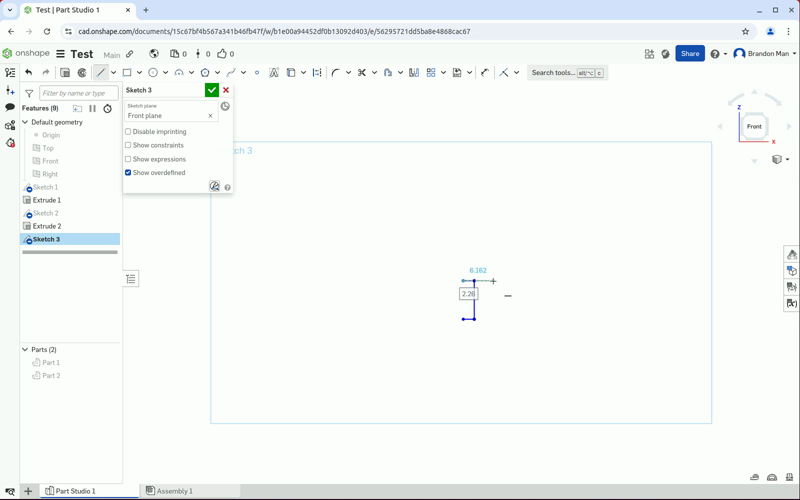
mouse_move(463, 319)
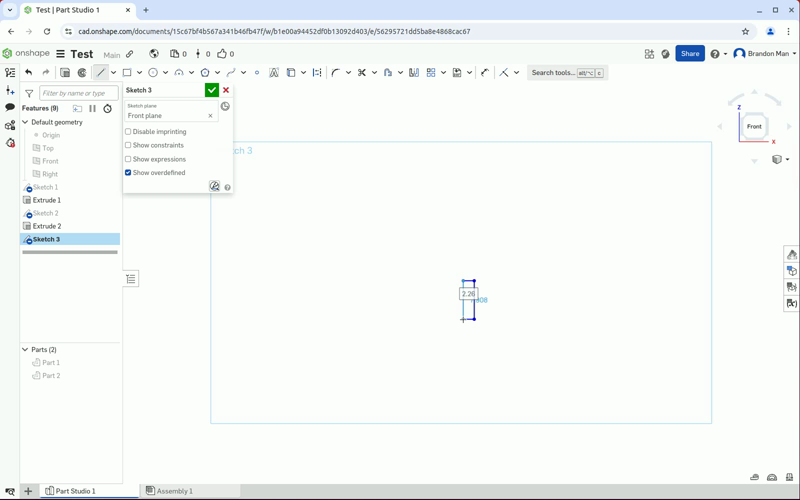
key_up(shift)
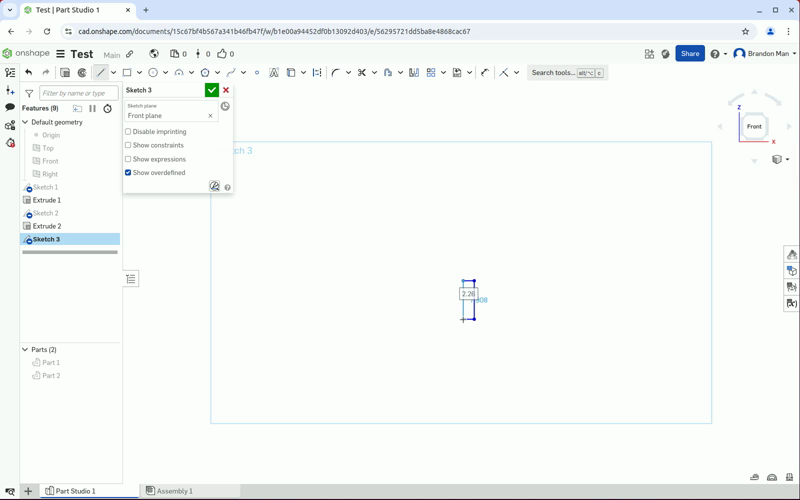
click(463, 319)
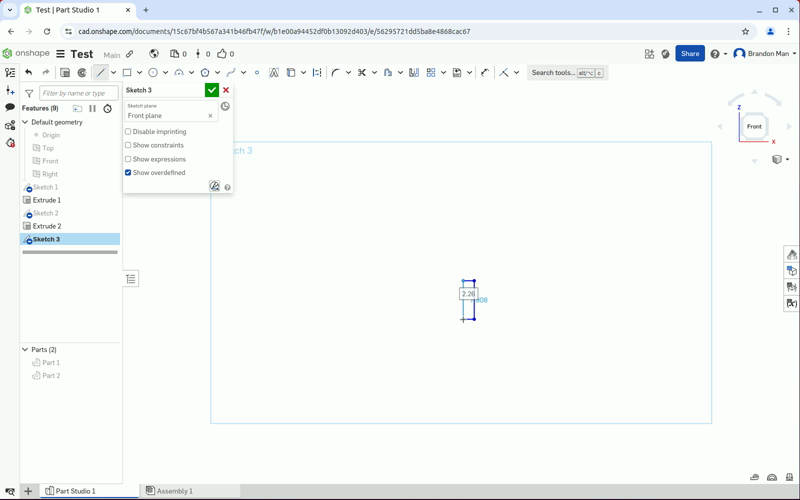
key(esc)
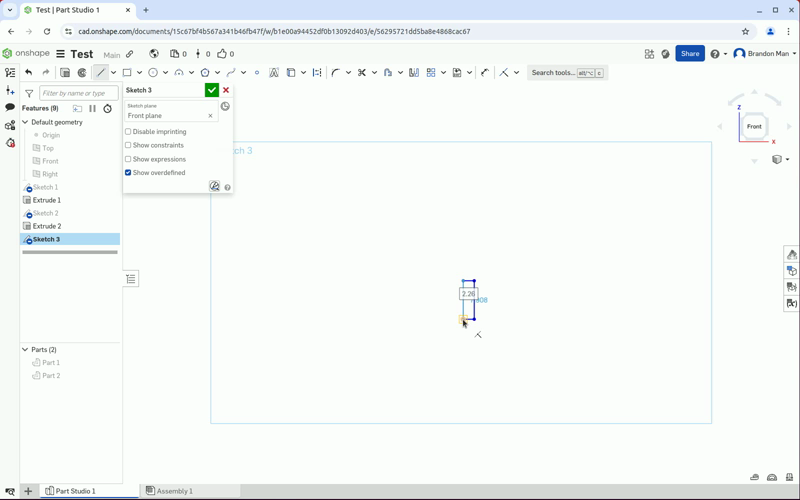
mouse_move(465, 290)
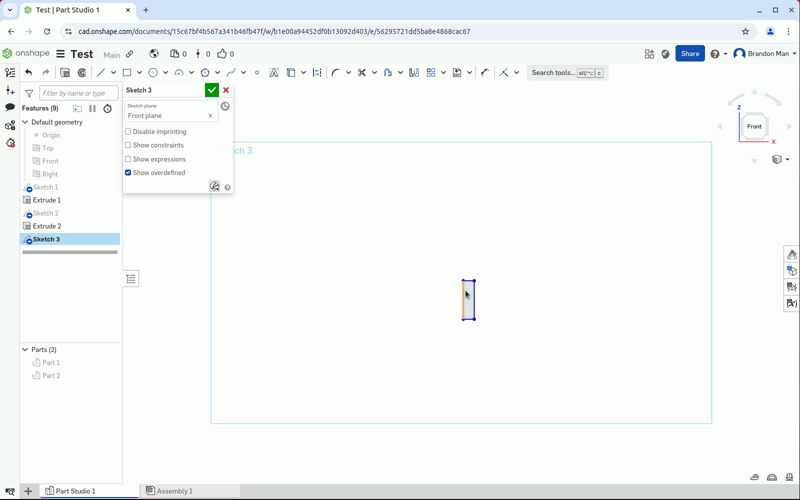
scroll(6)
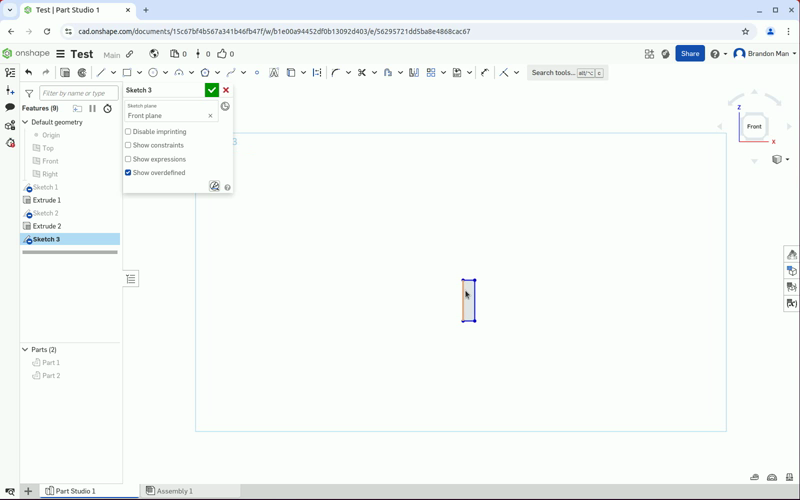
scroll(6)
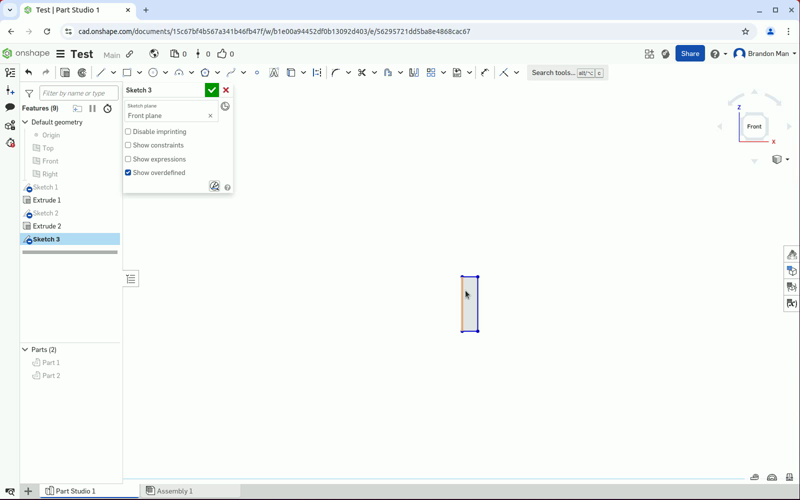
scroll(6)
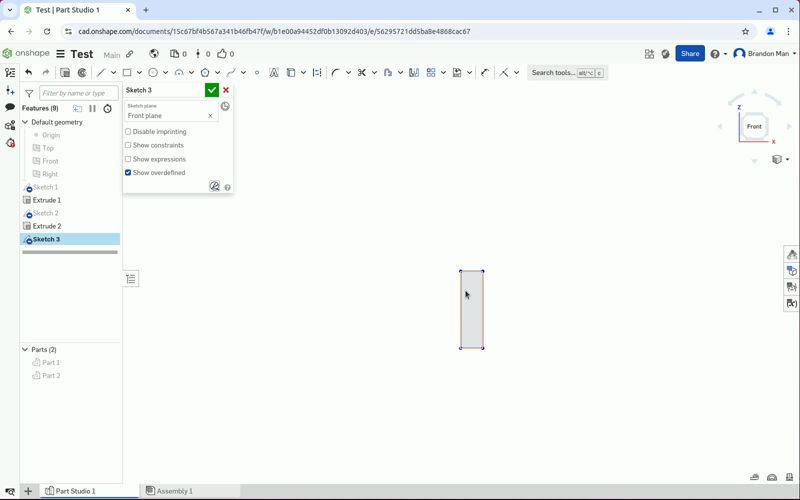
scroll(6)
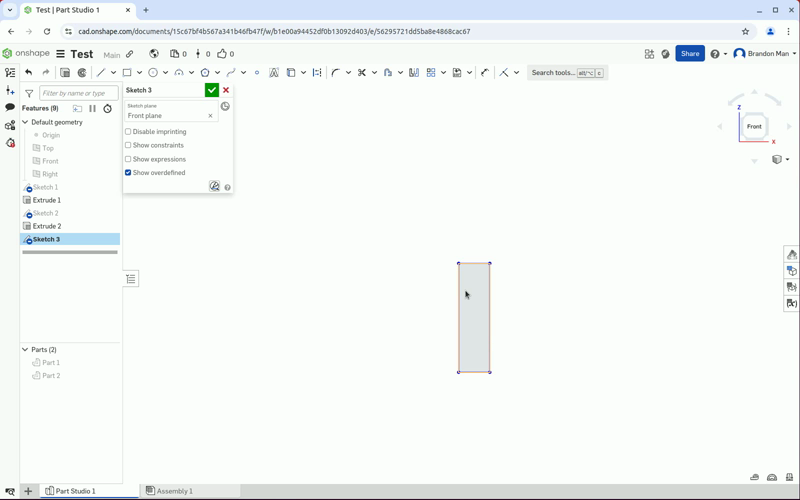
scroll(6)
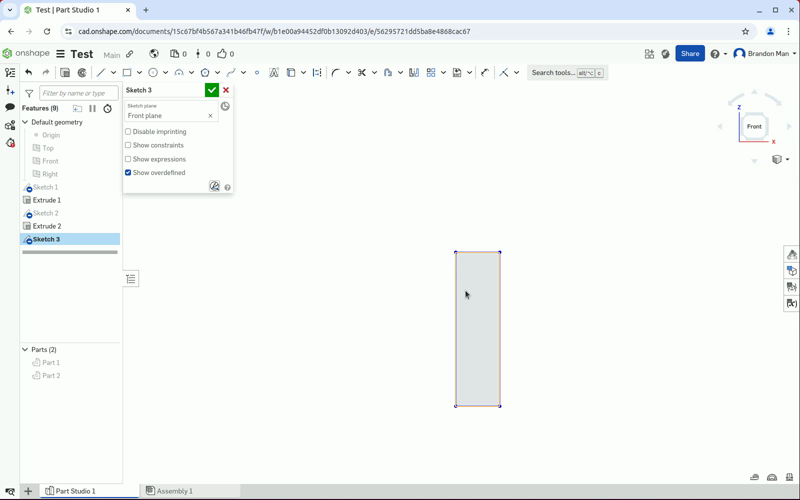
scroll(6)
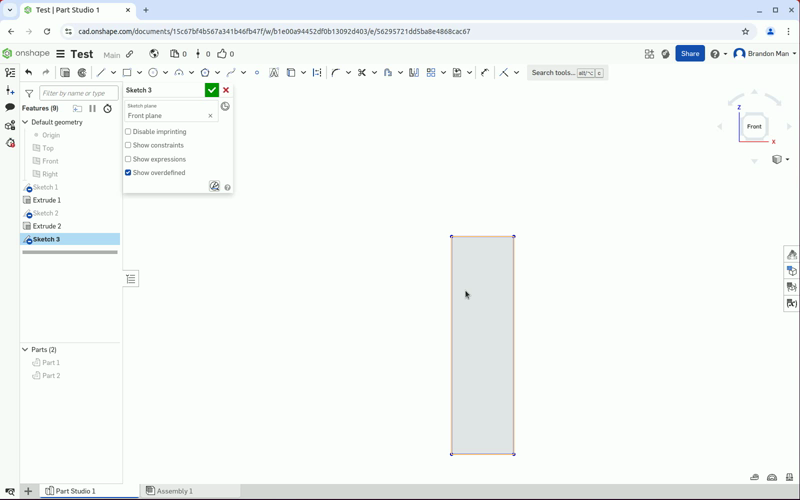
scroll(6)
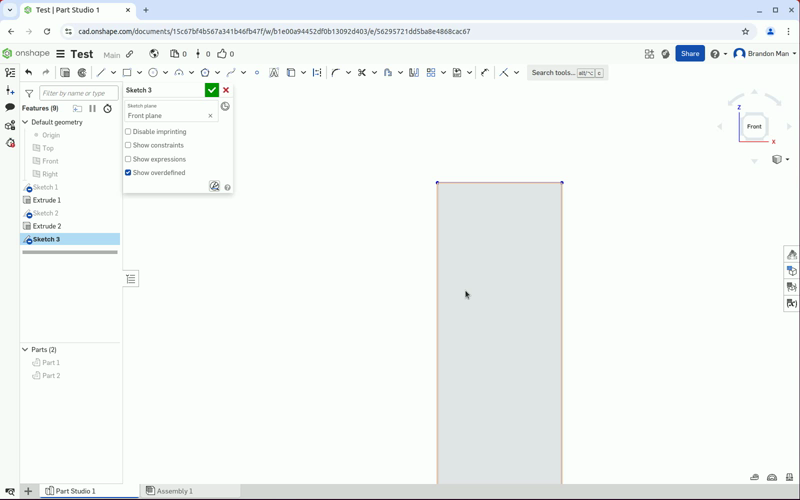
click(465, 290)
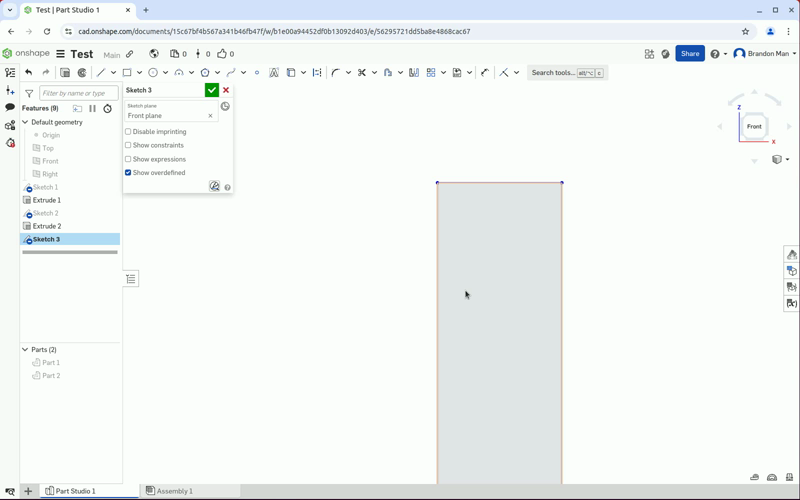
scroll(-6)
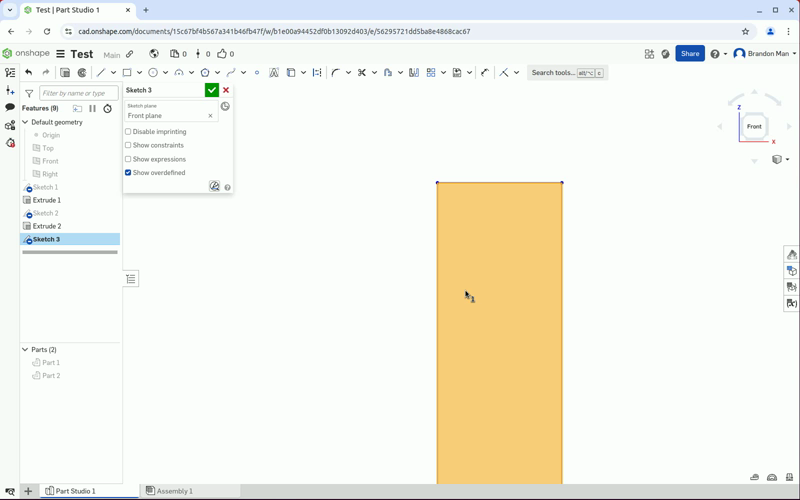
scroll(-6)
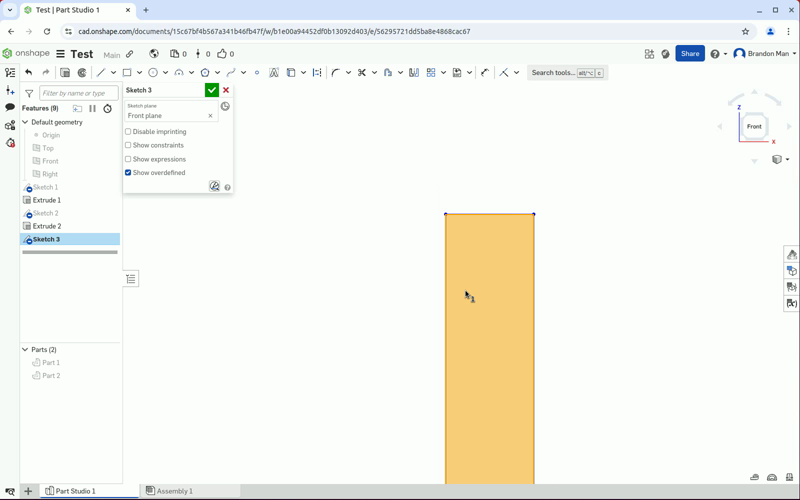
scroll(-6)
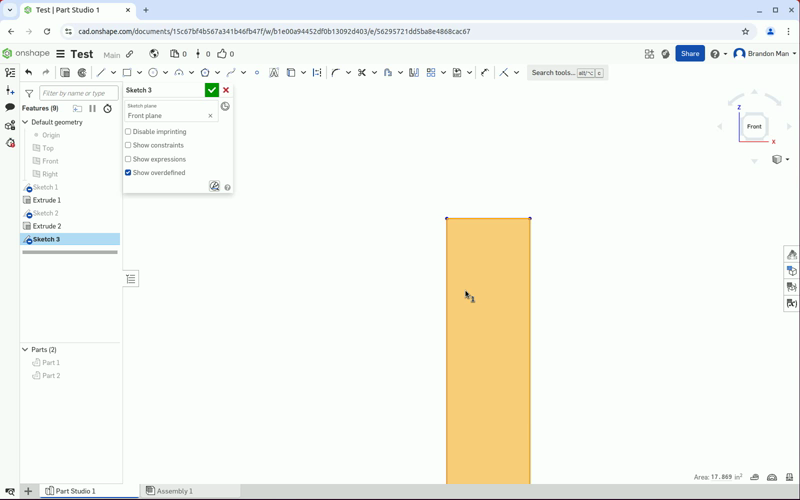
scroll(-6)
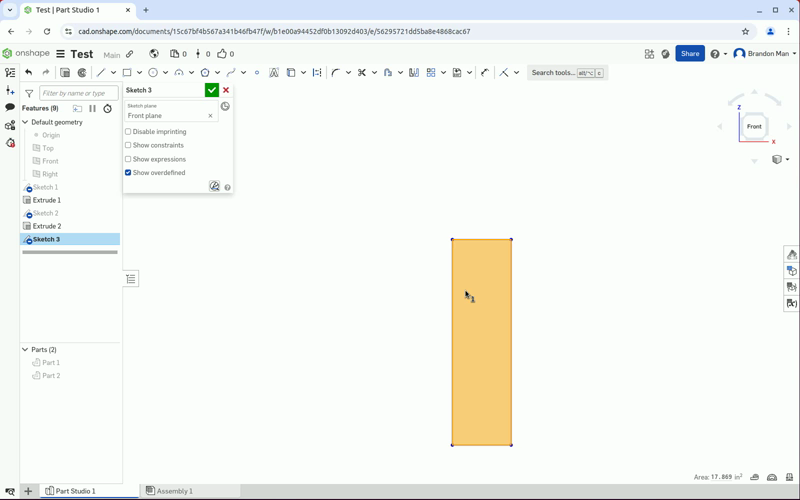
scroll(-6)
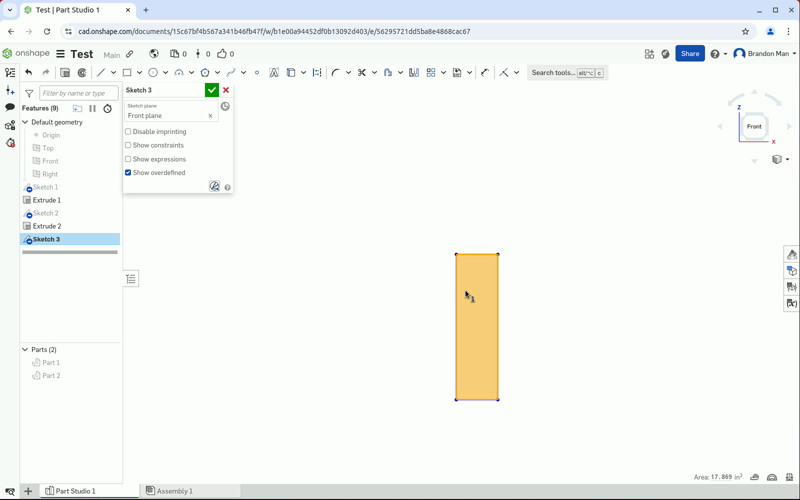
scroll(-6)
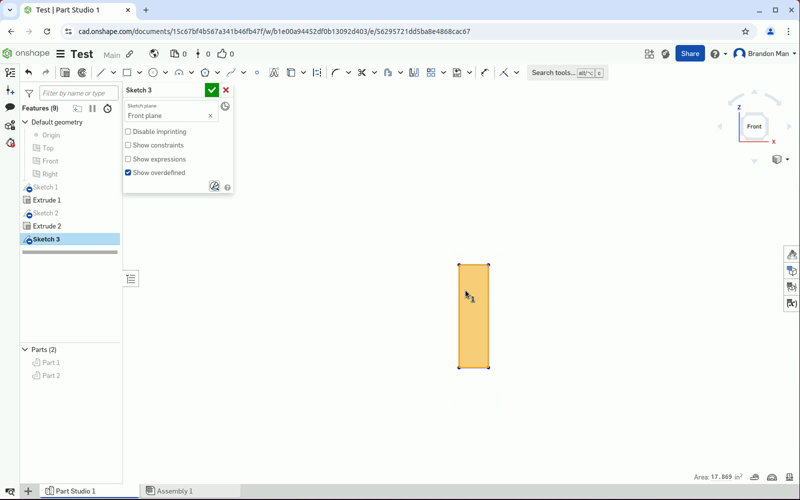
scroll(-6)
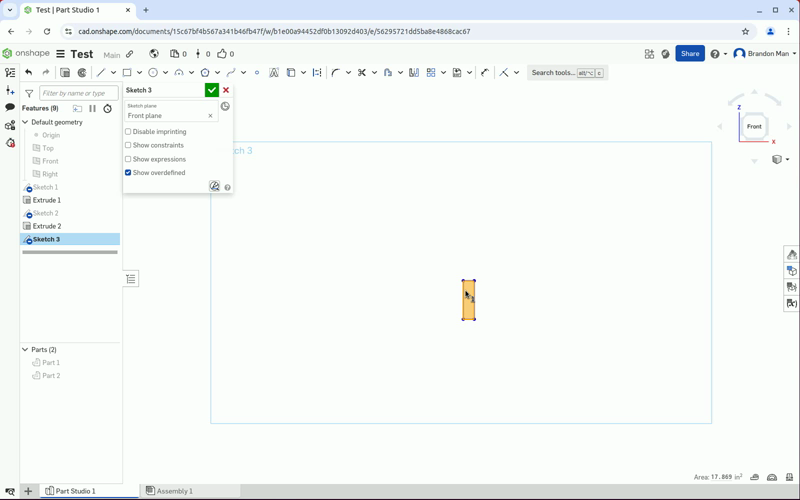
mouse_move(73, 352)
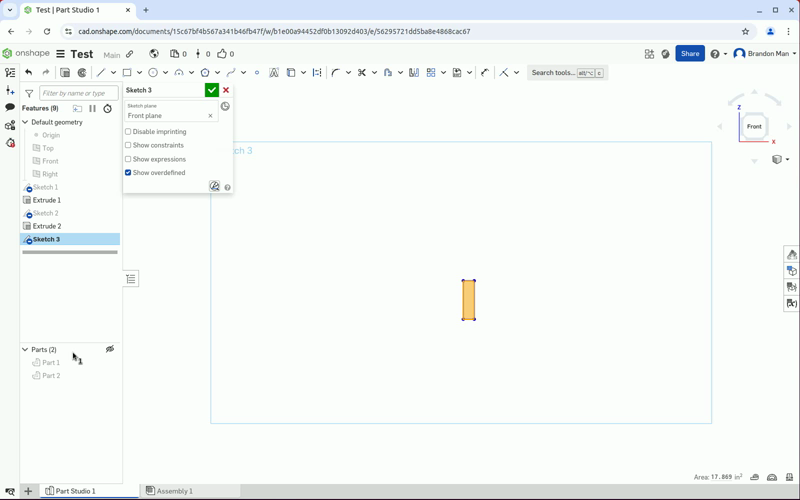
key(shift+y)
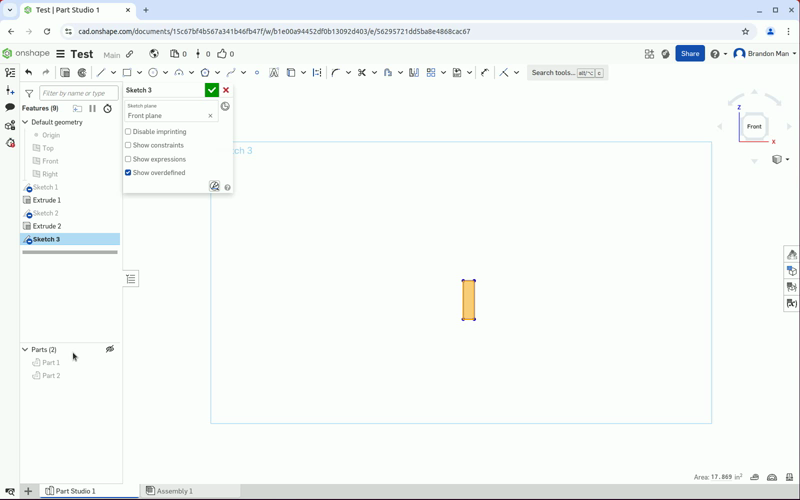
key(shift+e)
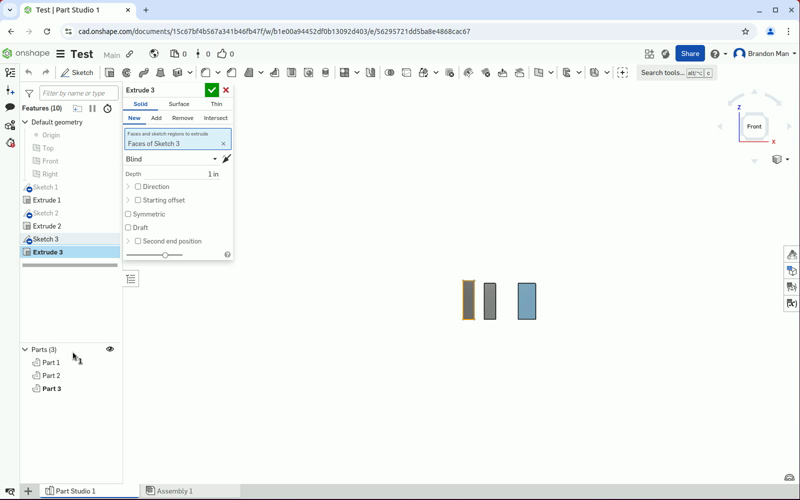
mouse_move(143, 106)
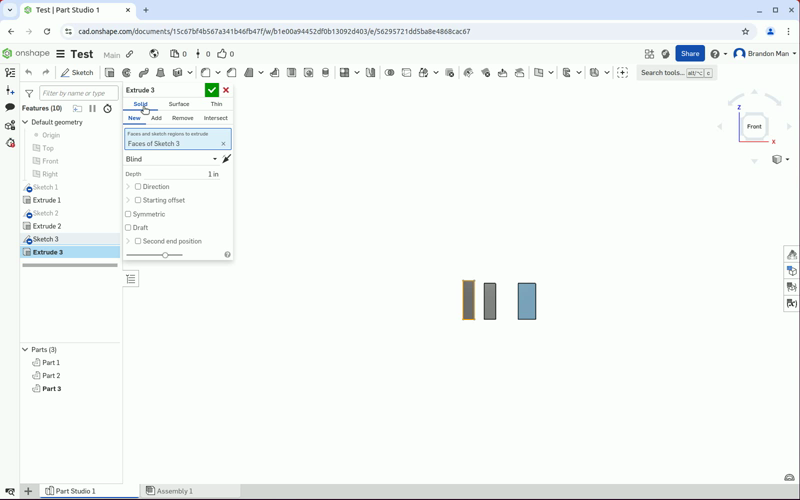
click(143, 106)
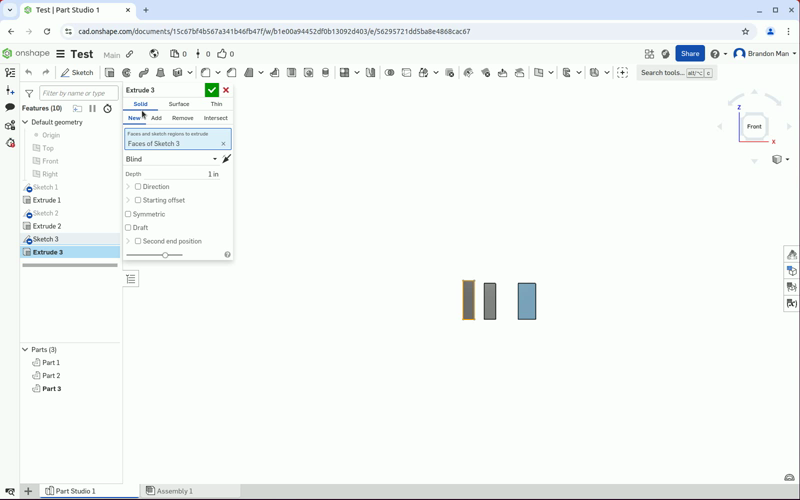
mouse_move(137, 120)
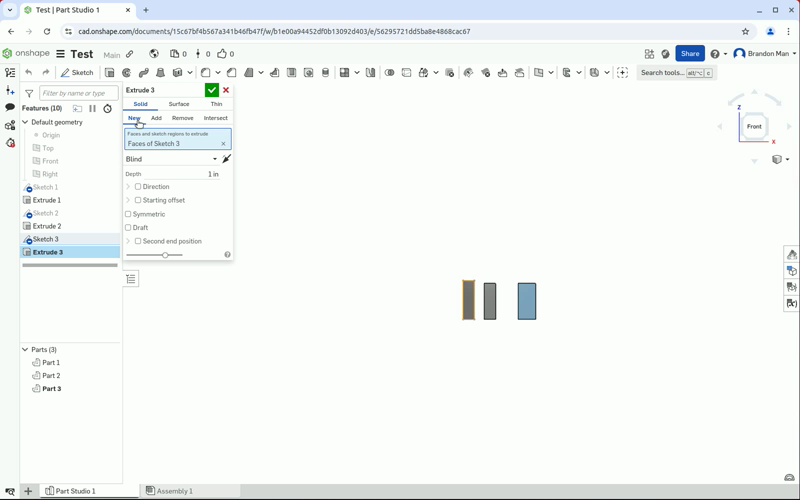
click(137, 120)
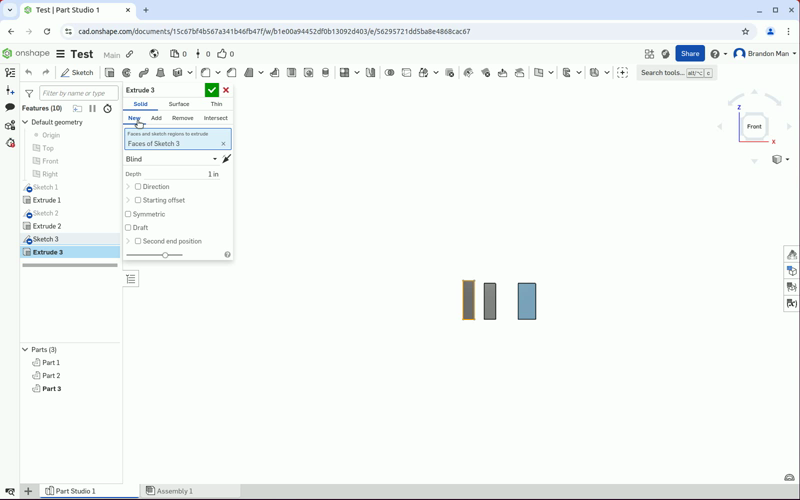
key(tab, 4)
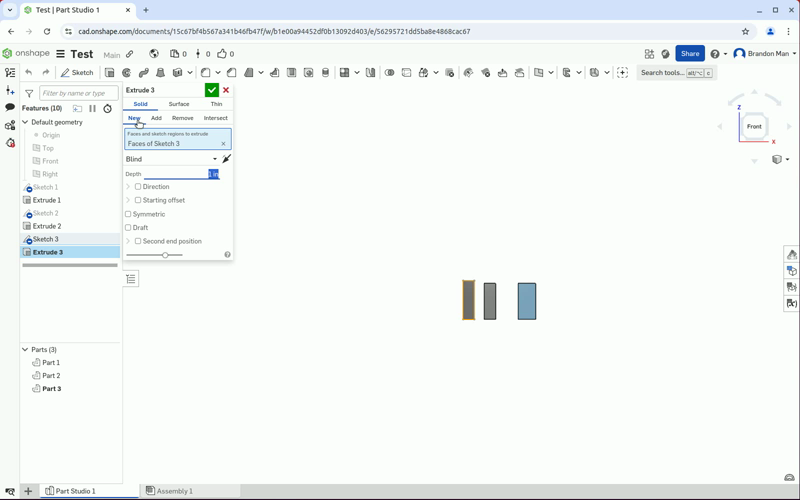
text(0.241)
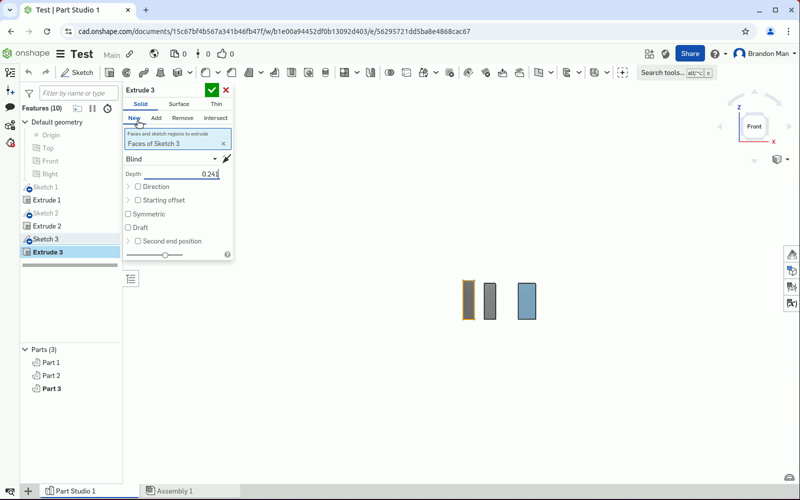
key(enter)
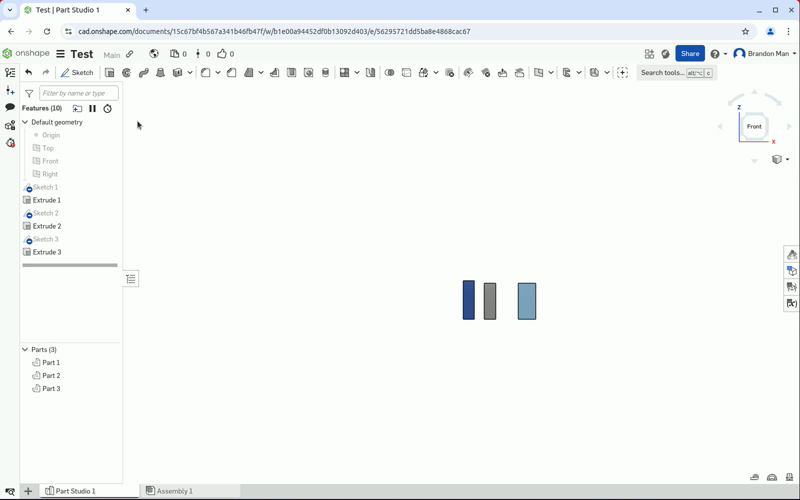
key(shift+h)
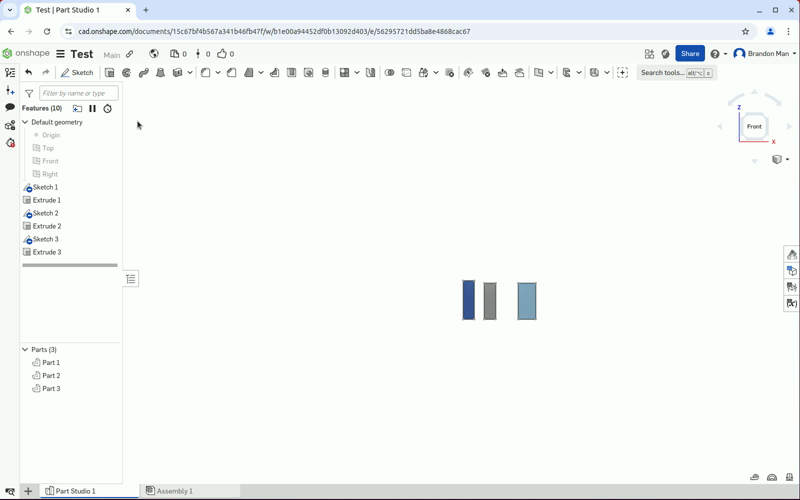
key(shift+h)
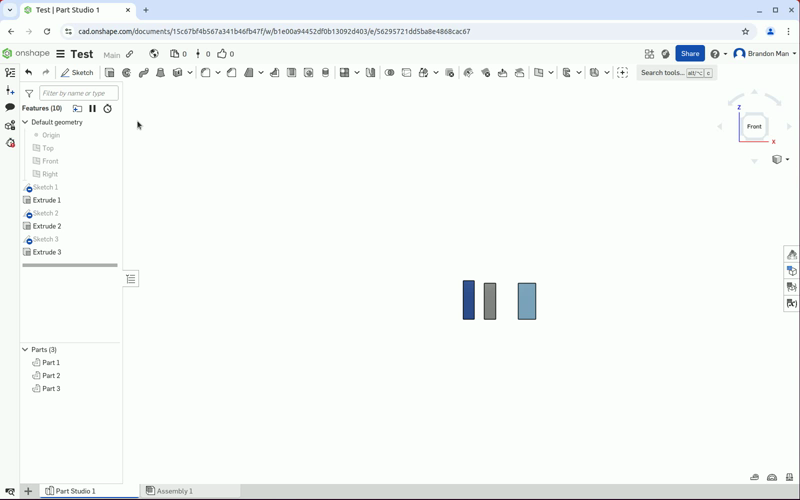
mouse_move(73, 189)
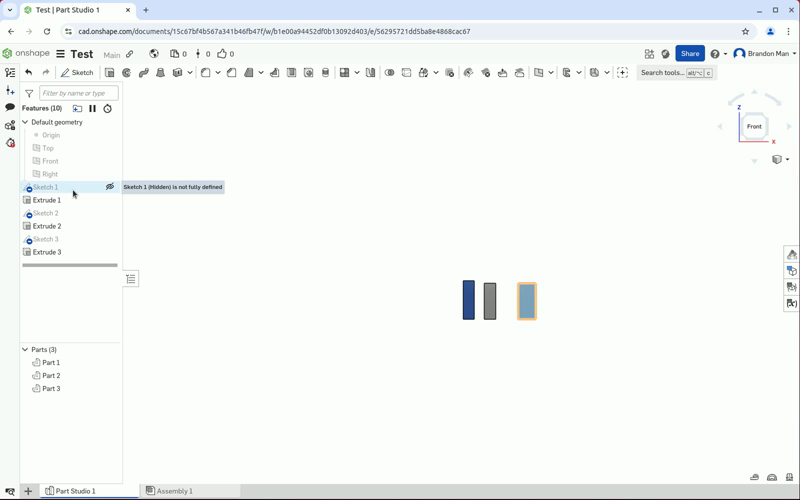
click(73, 189)
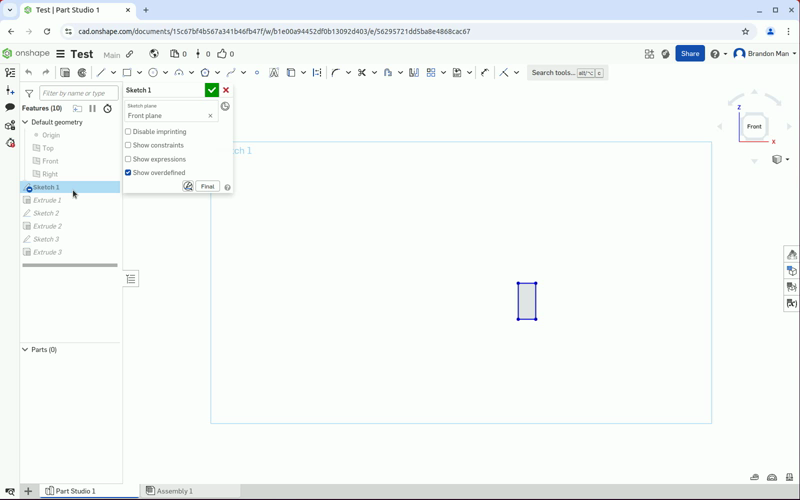
mouse_move(229, 92)
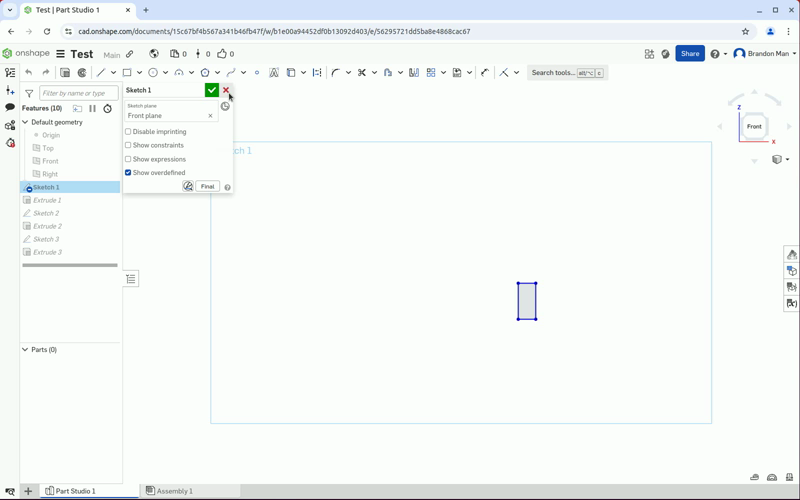
click(229, 92)
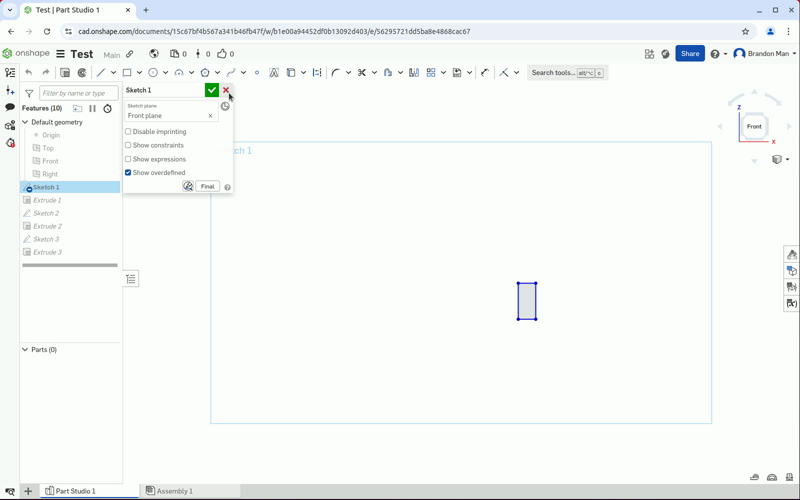
key(shift+s)
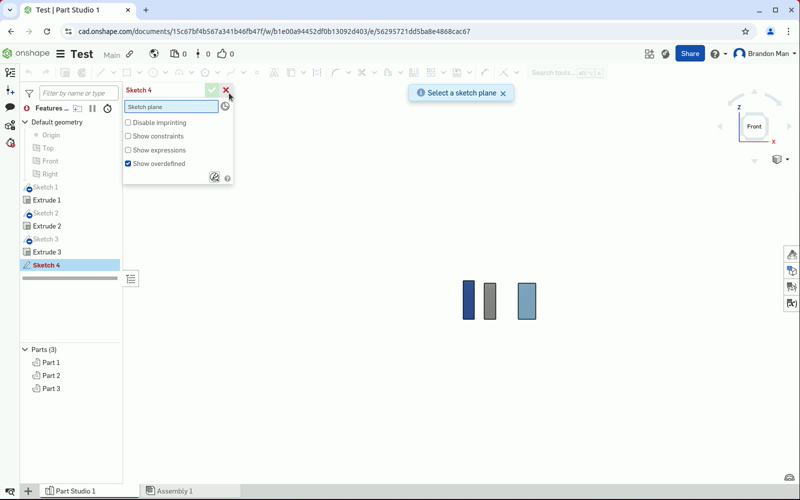
mouse_move(73, 163)
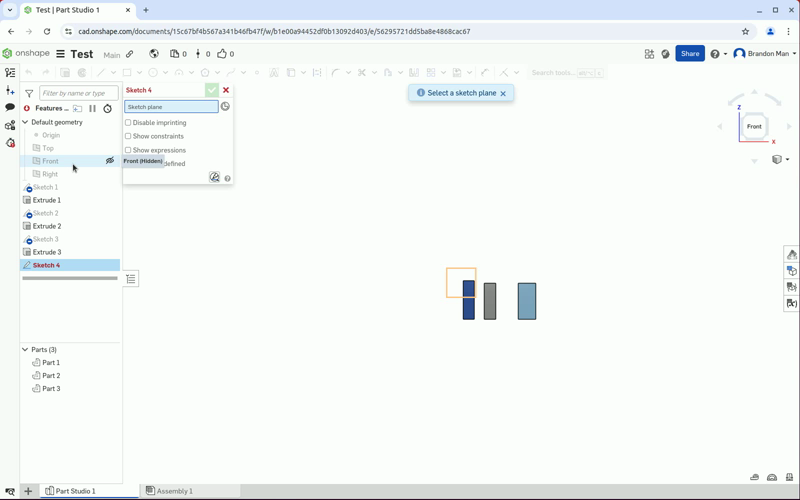
click(73, 163)
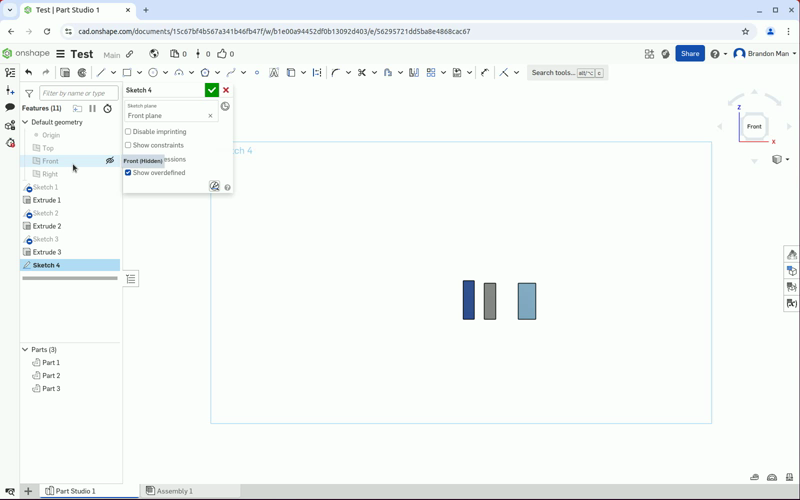
mouse_move(73, 352)
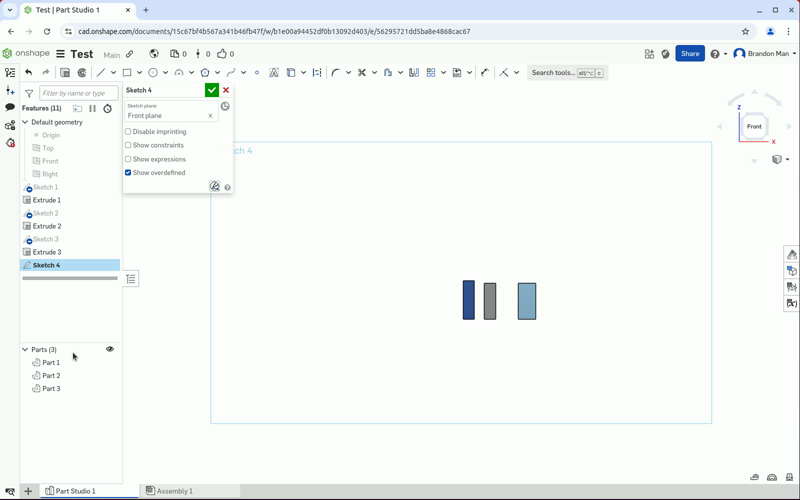
key(y)
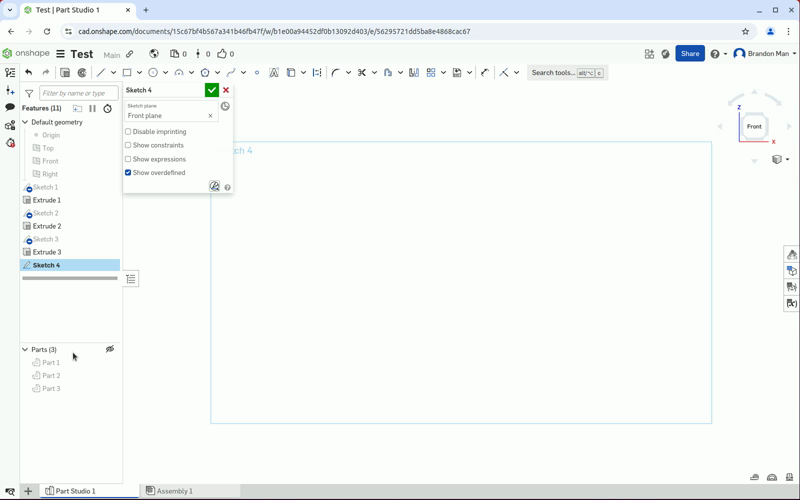
key(l)
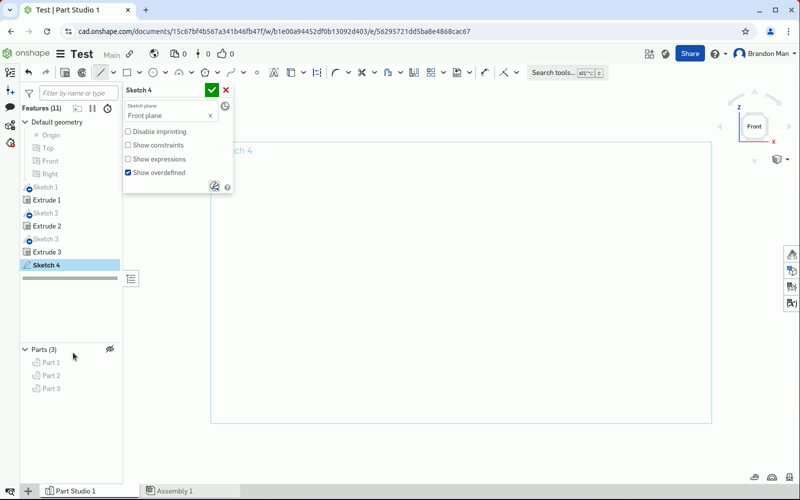
key_down(shift)
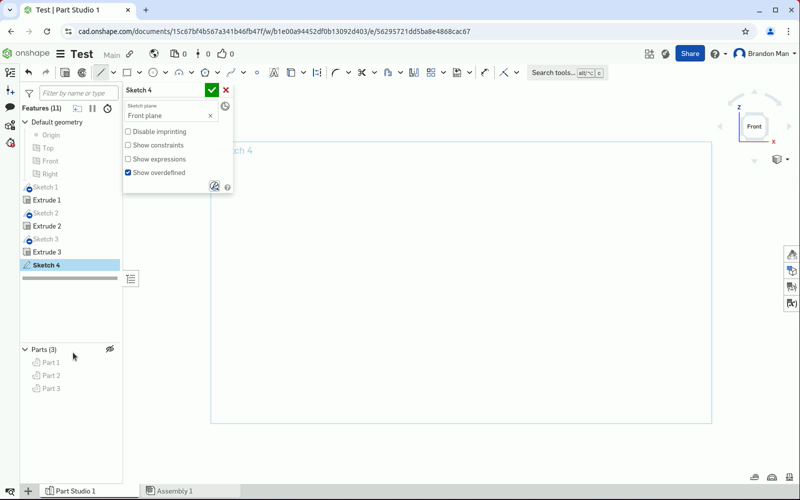
mouse_move(397, 313)
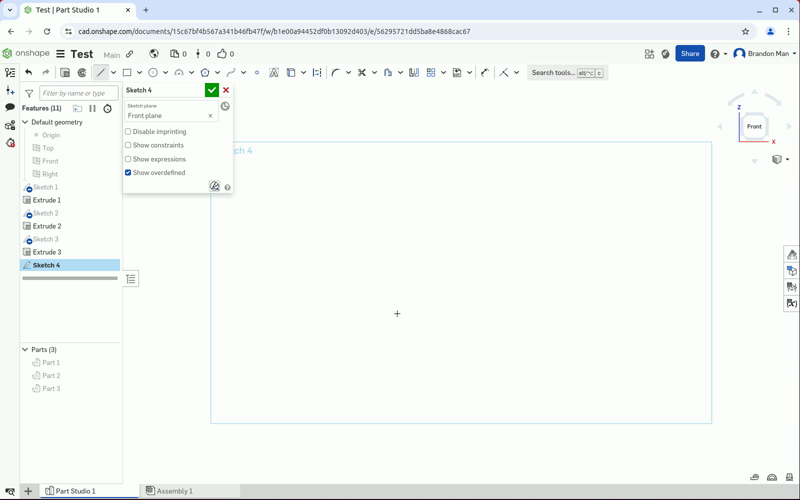
click(397, 313)
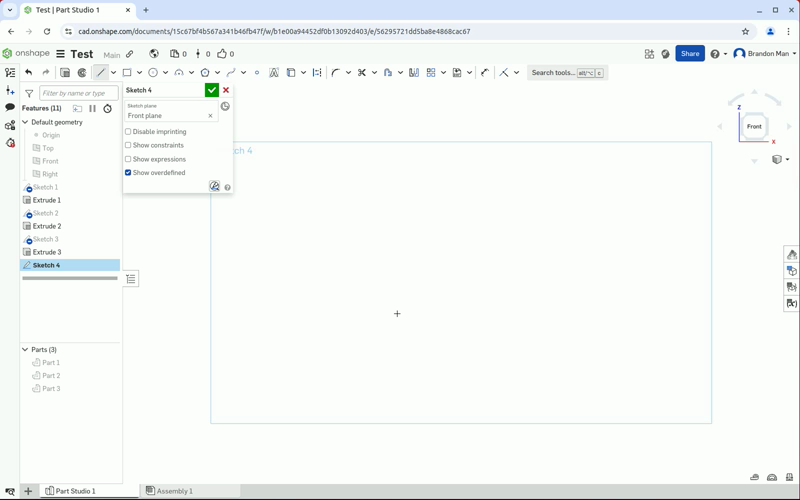
key_up(shift)
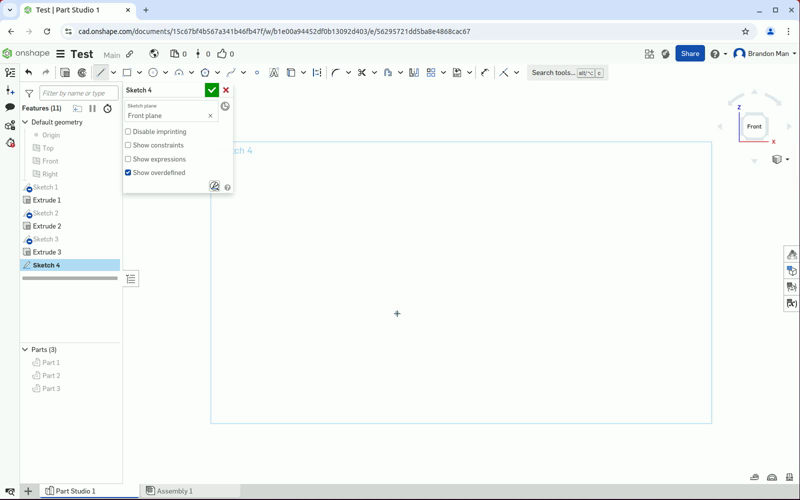
key_down(shift)
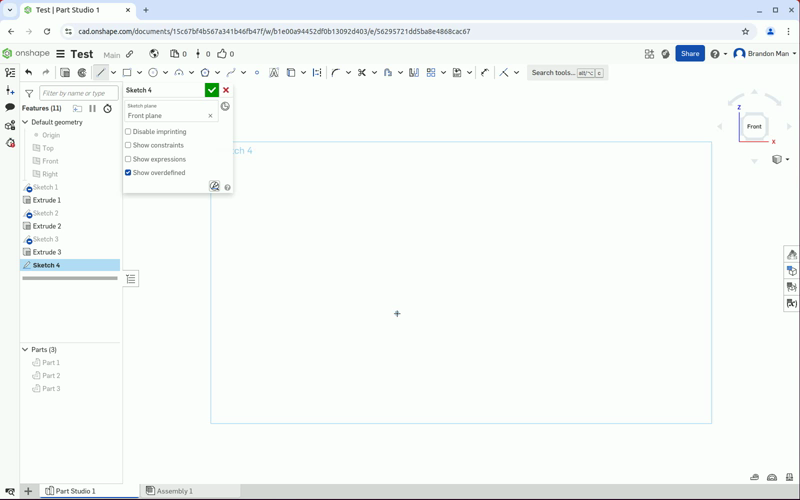
mouse_move(427, 313)
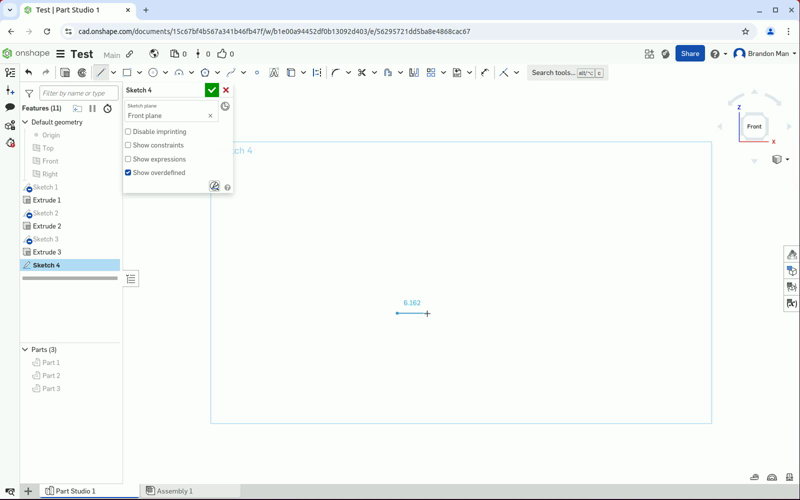
mouse_move(442, 313)
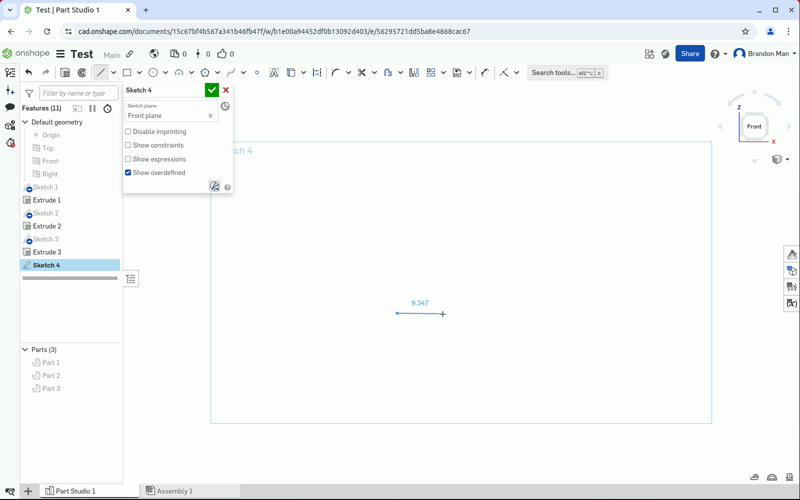
click(442, 313)
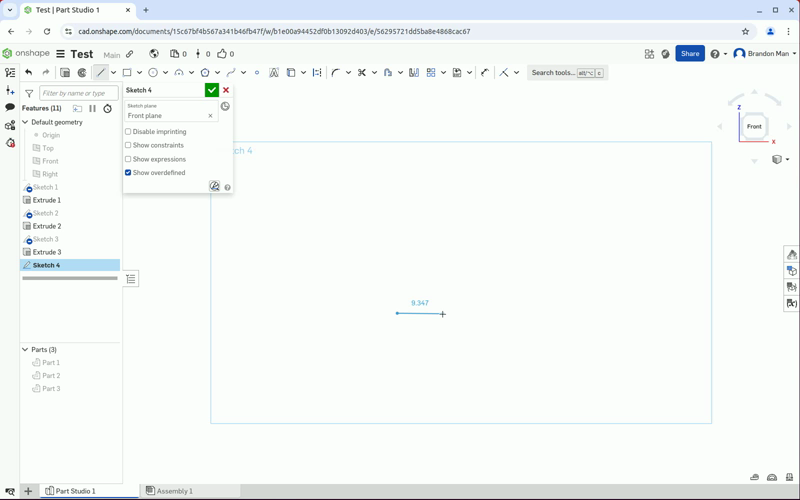
key_up(shift)
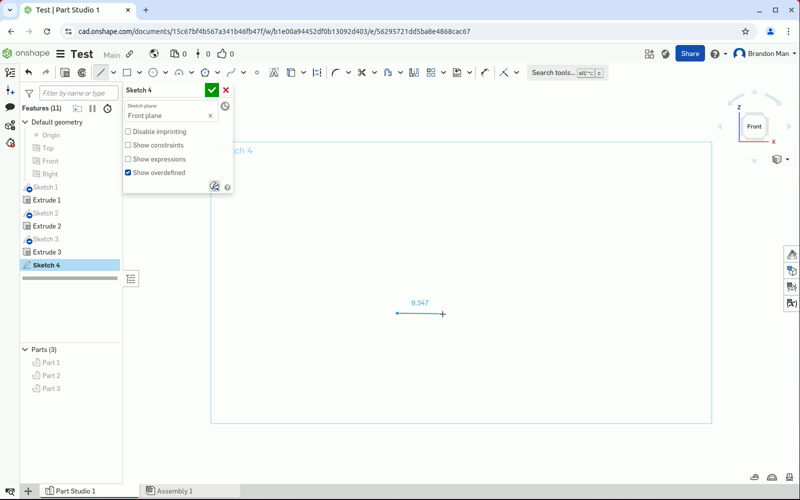
key_down(shift)
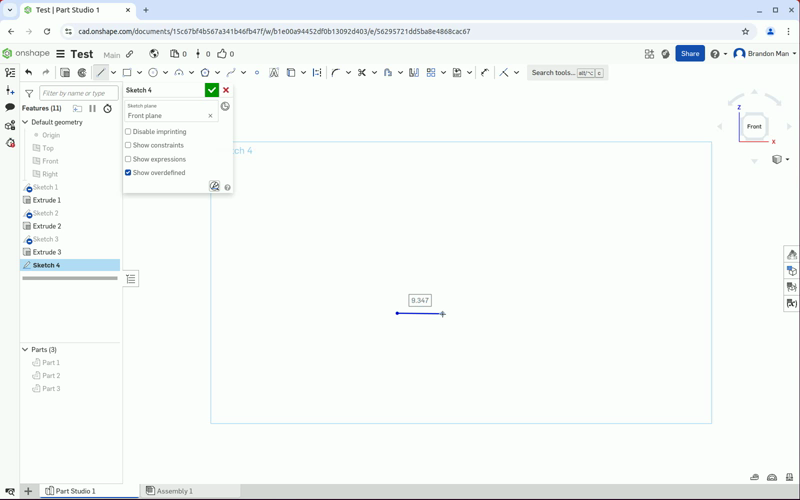
mouse_move(472, 313)
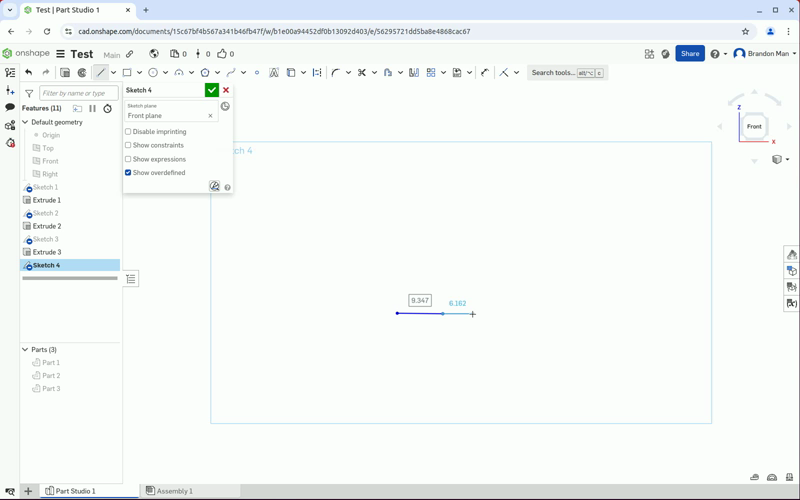
mouse_move(442, 296)
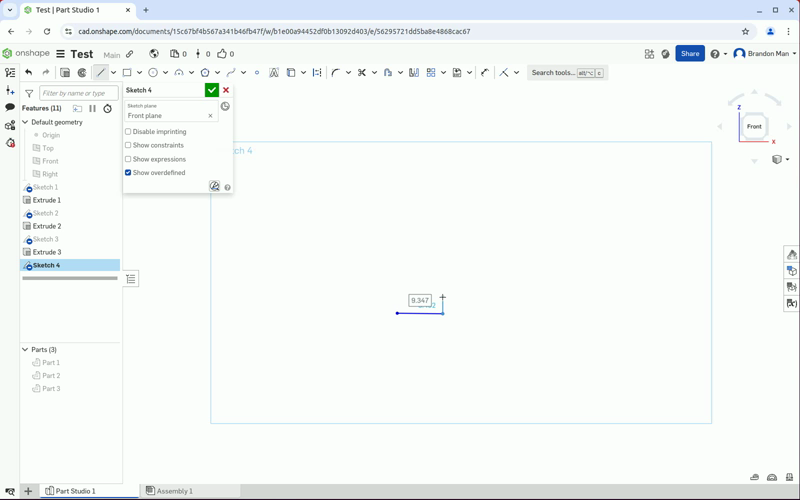
click(442, 296)
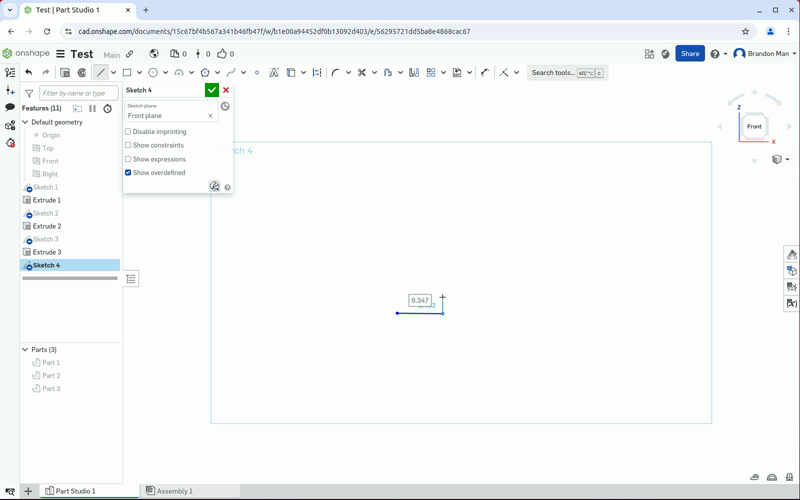
key_up(shift)
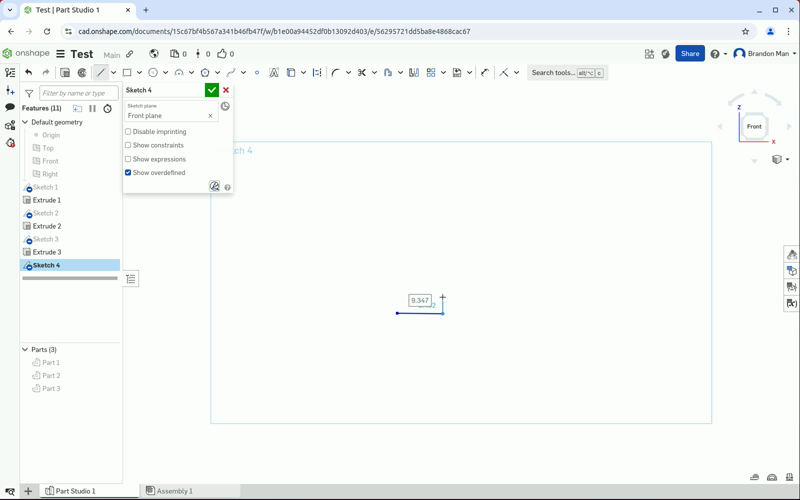
key_down(shift)
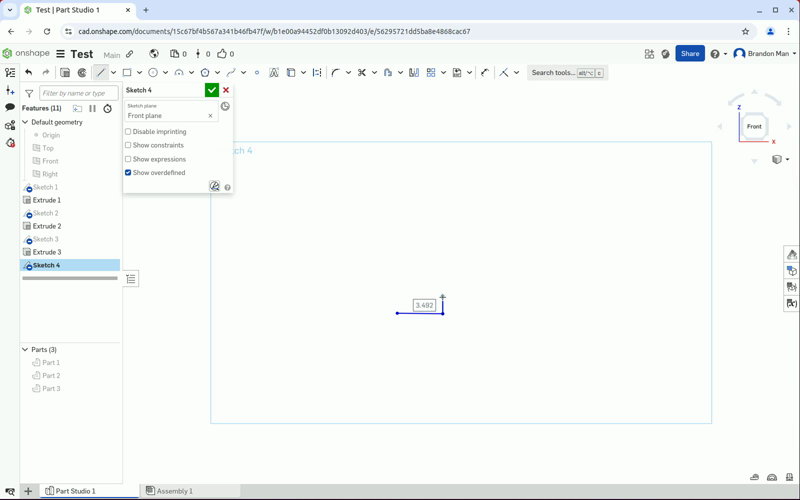
mouse_move(472, 296)
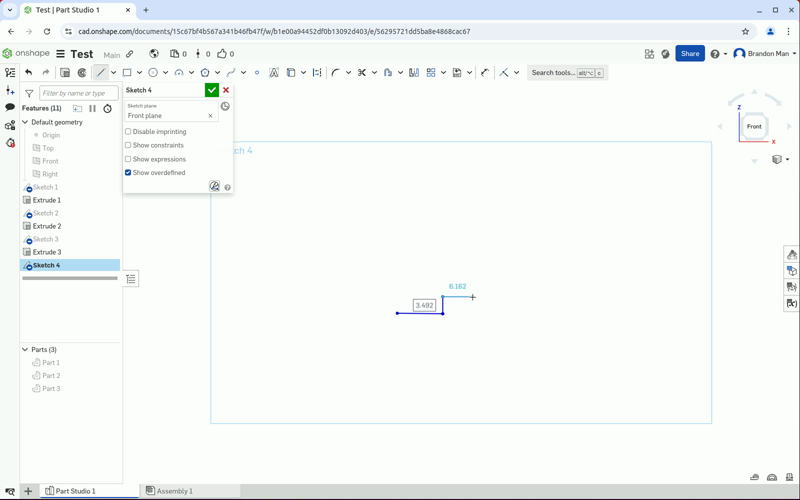
mouse_move(397, 296)
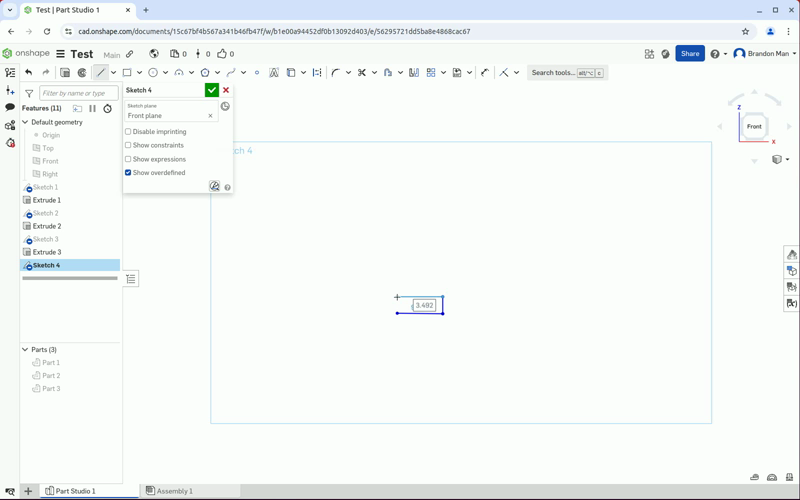
click(397, 296)
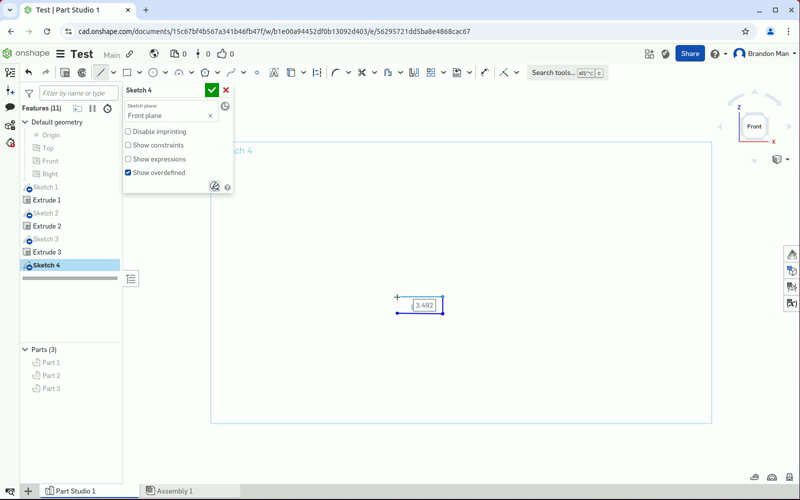
key_up(shift)
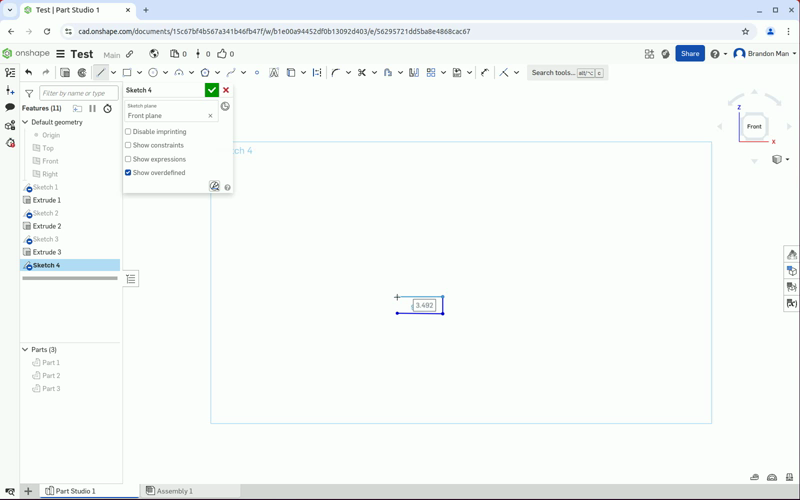
mouse_move(427, 296)
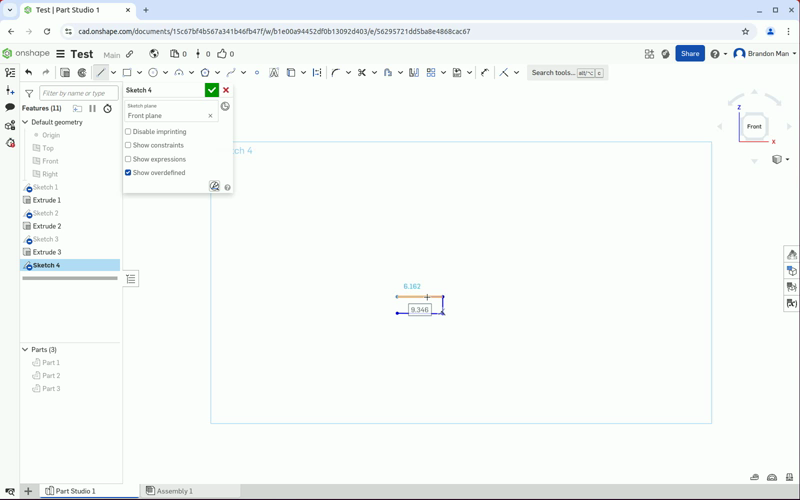
key_down(shift)
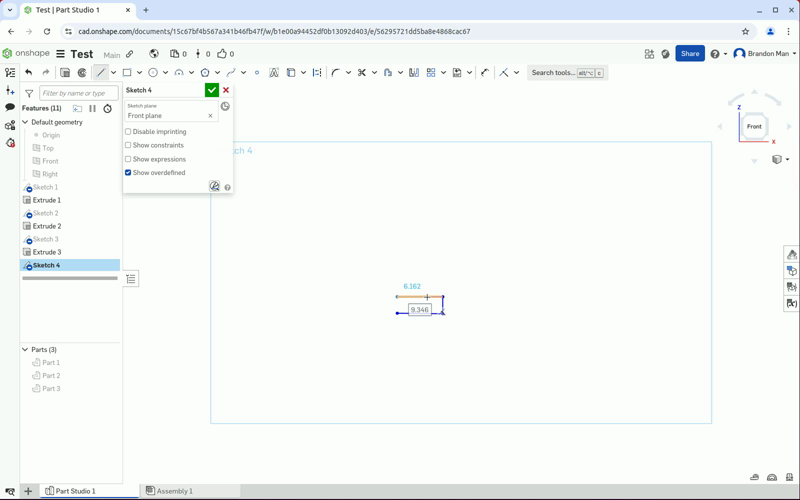
mouse_move(397, 313)
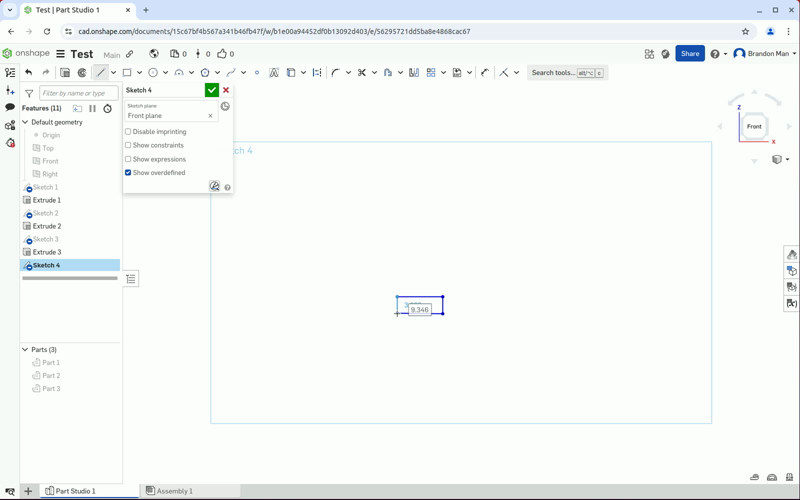
key_up(shift)
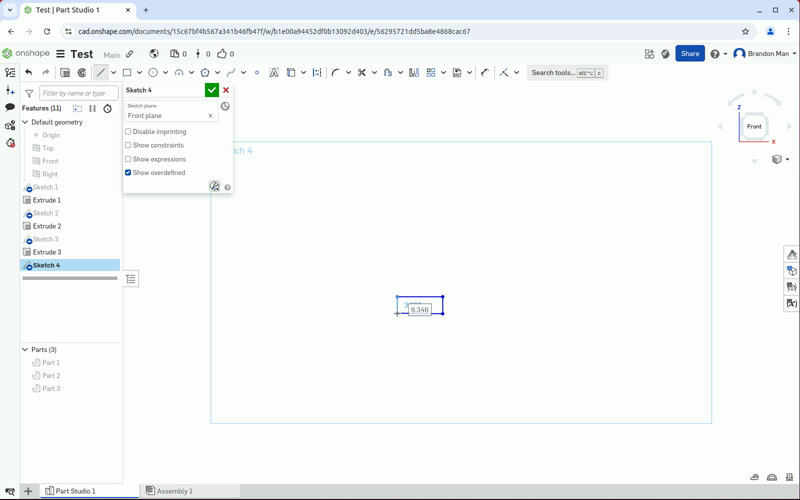
click(397, 313)
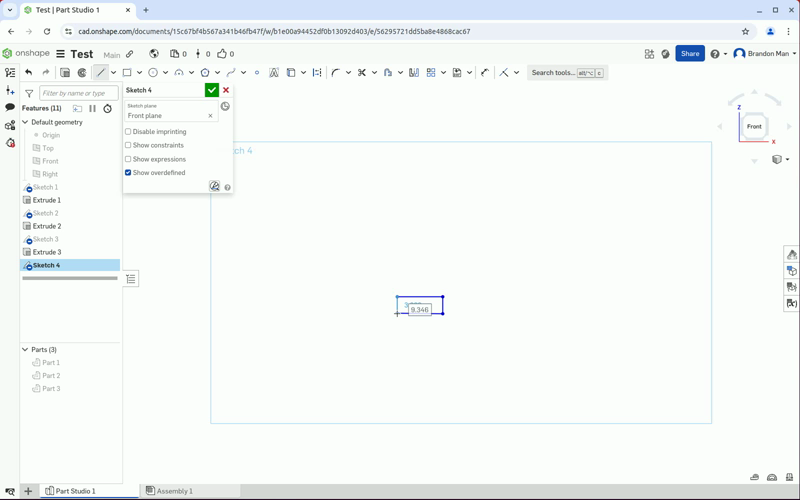
key(esc)
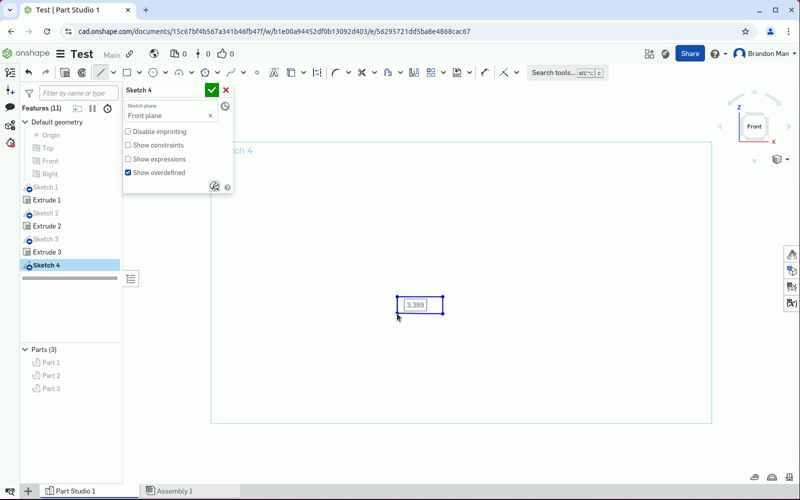
mouse_move(414, 308)
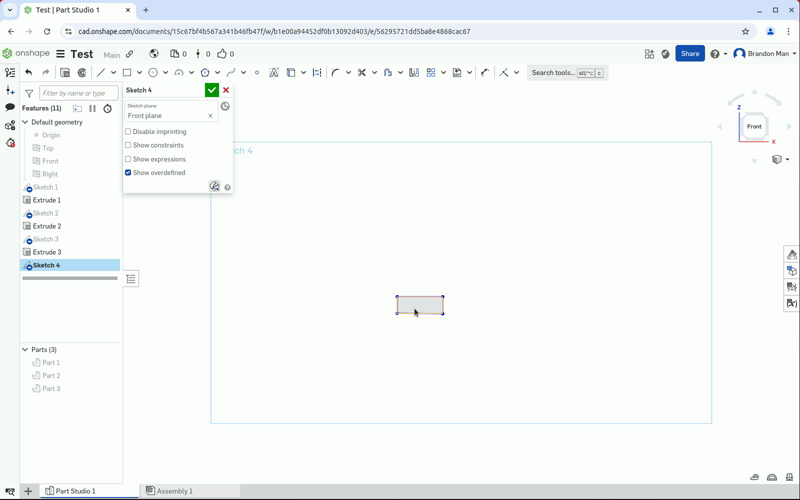
scroll(6)
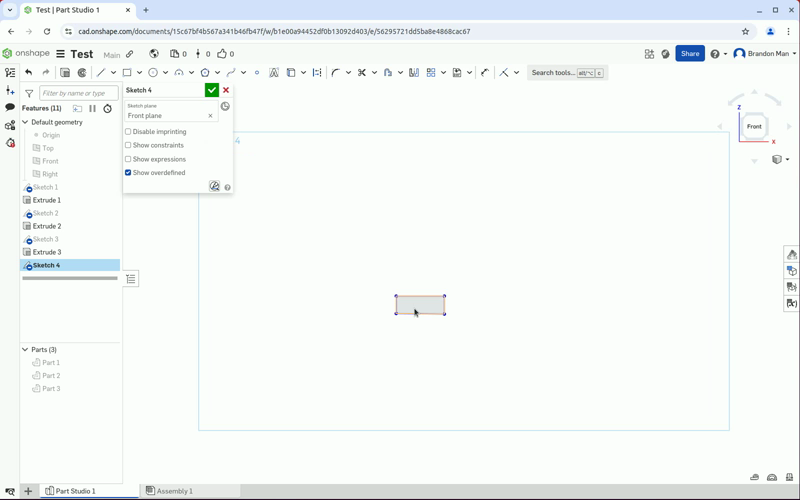
scroll(6)
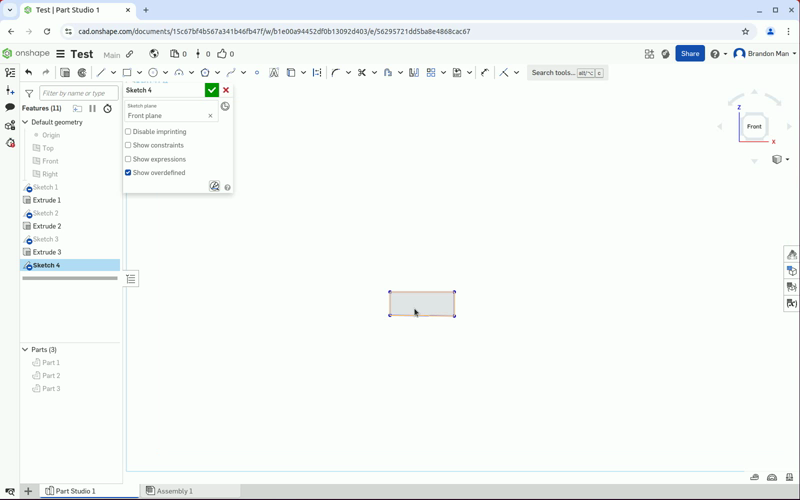
scroll(6)
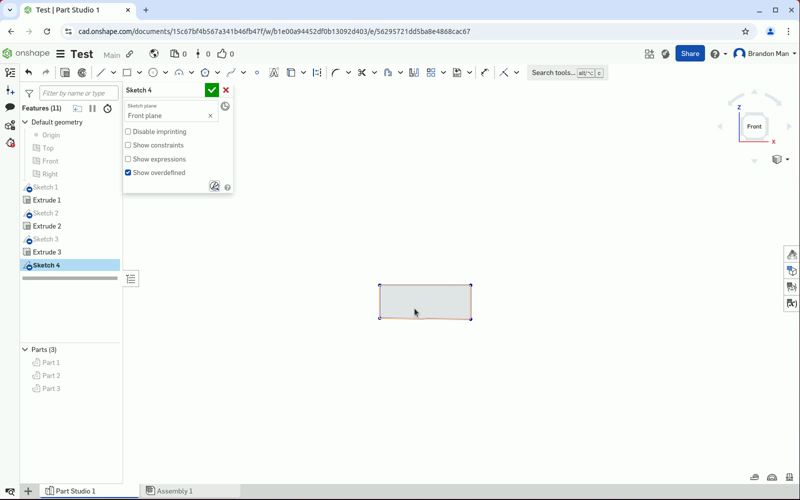
scroll(6)
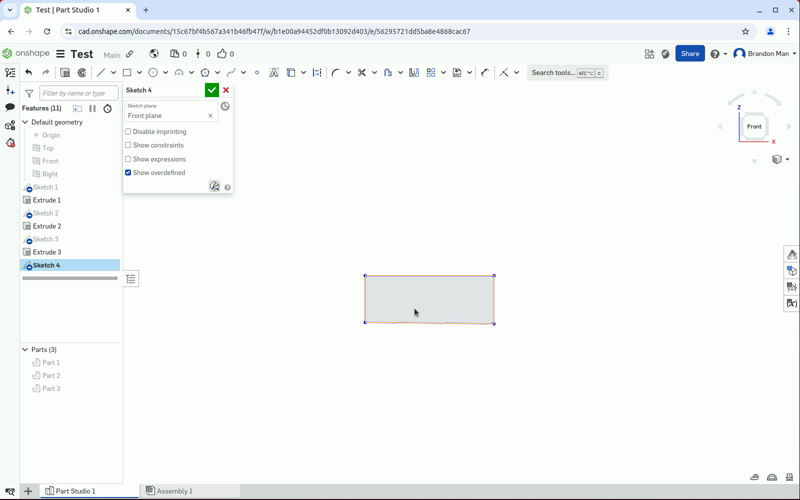
scroll(6)
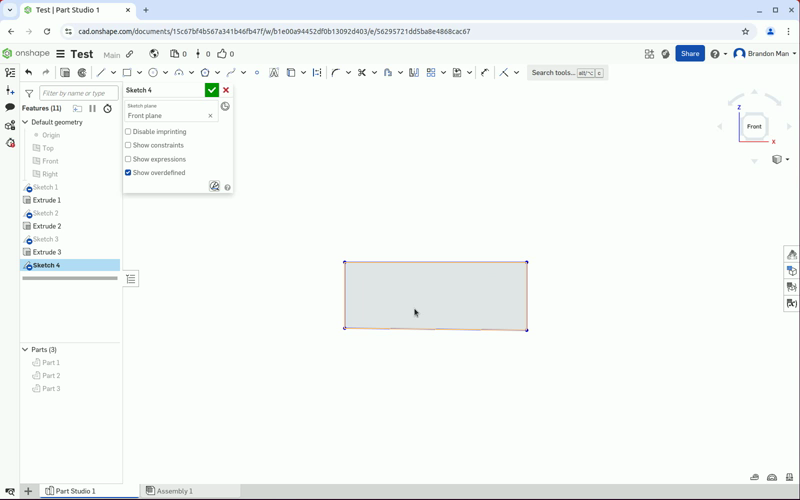
scroll(6)
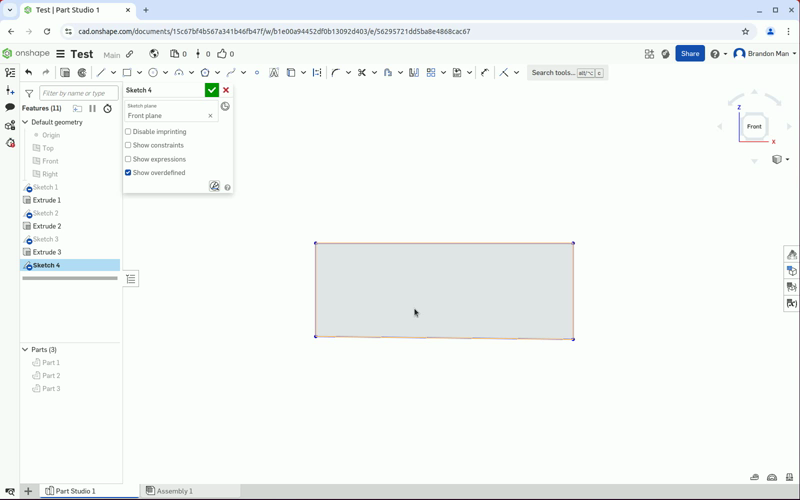
scroll(6)
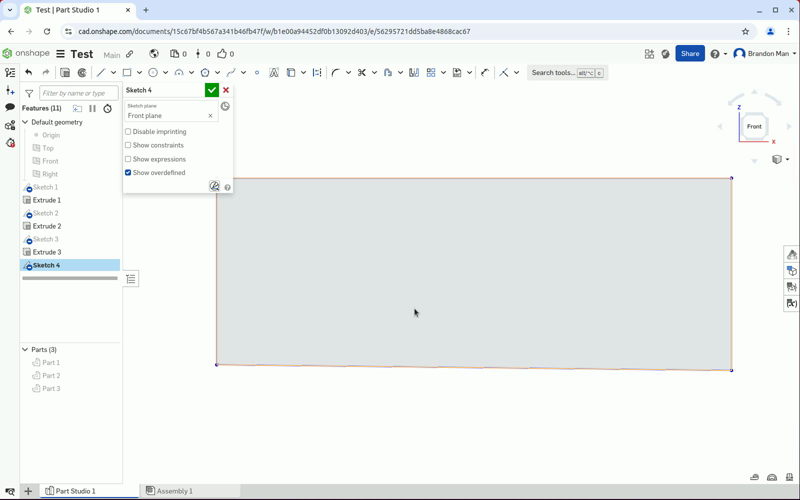
click(414, 308)
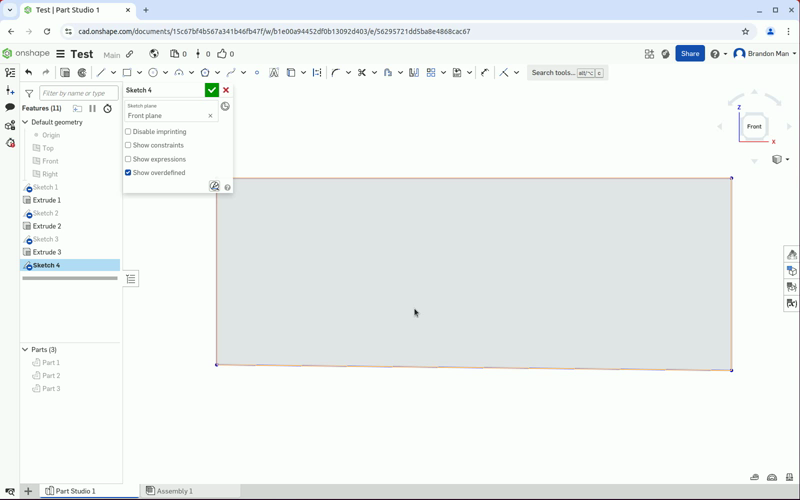
scroll(-6)
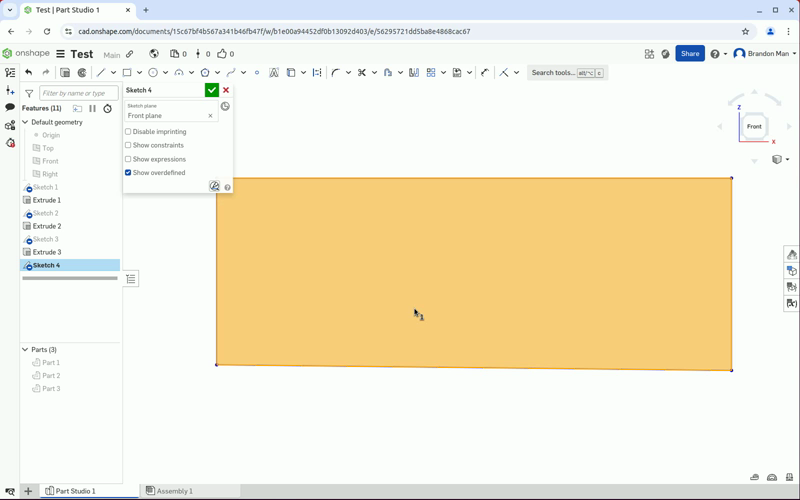
scroll(-6)
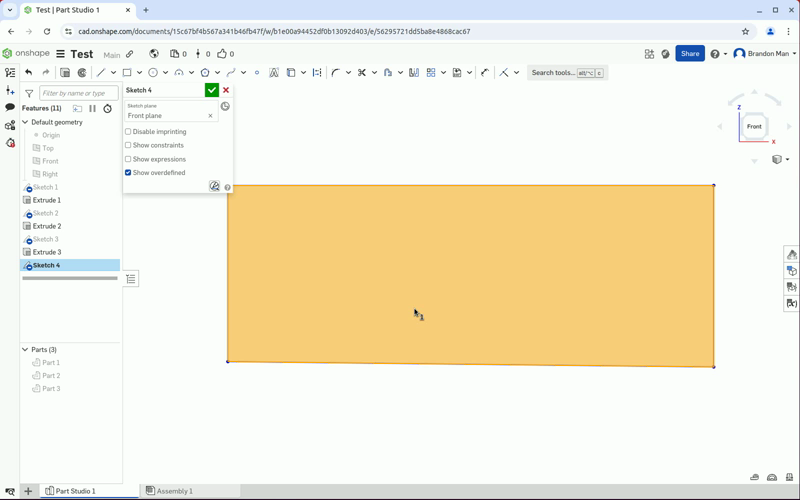
scroll(-6)
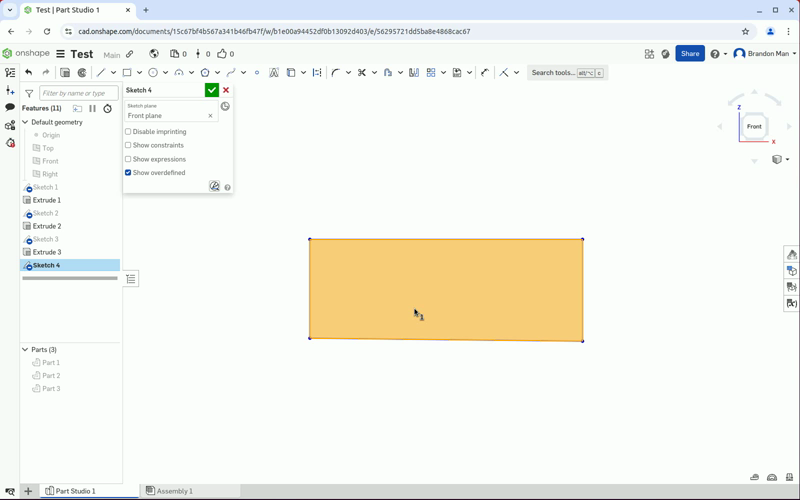
scroll(-6)
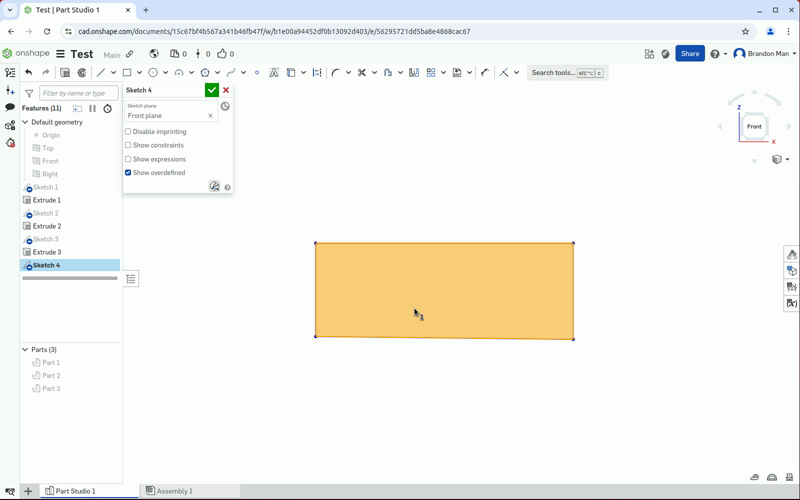
scroll(-6)
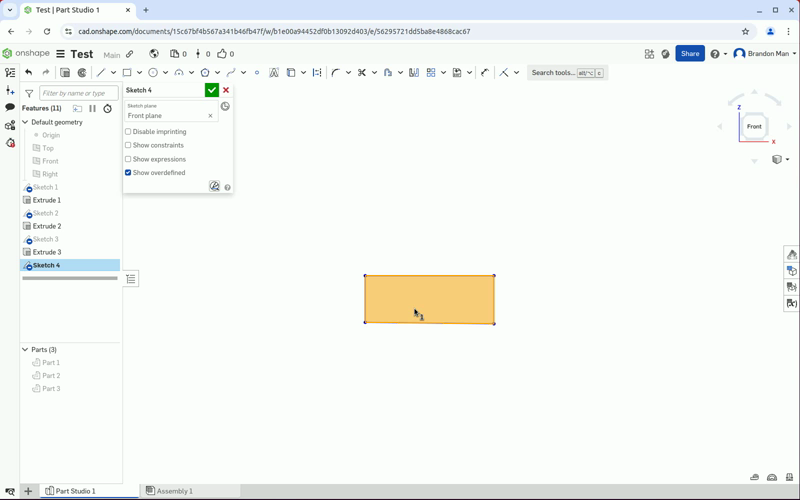
scroll(-6)
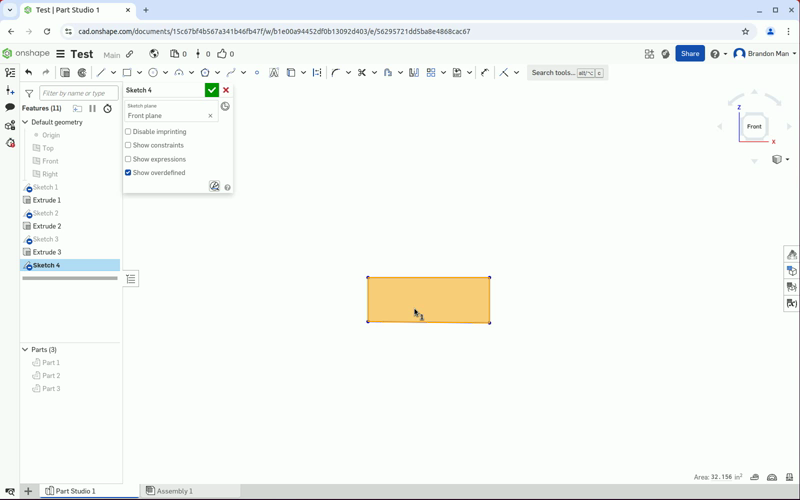
scroll(-6)
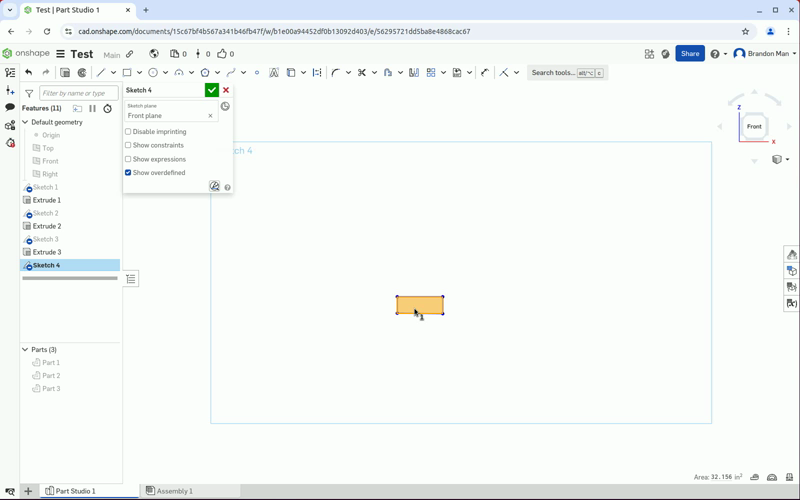
mouse_move(73, 352)
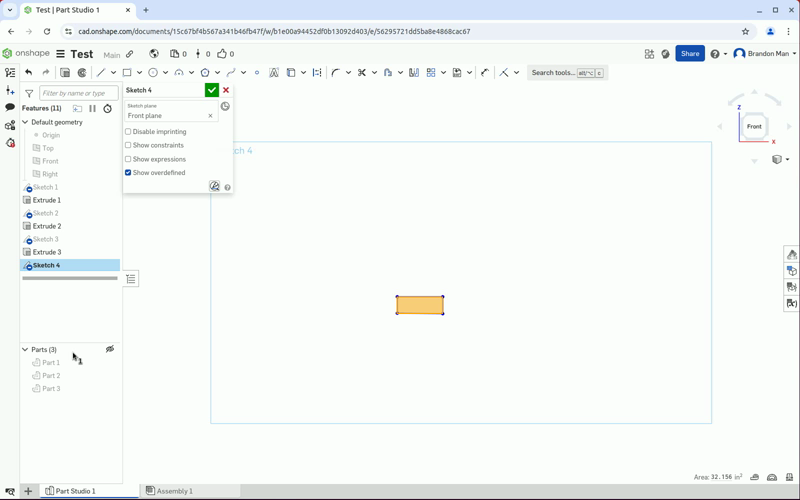
key(shift+y)
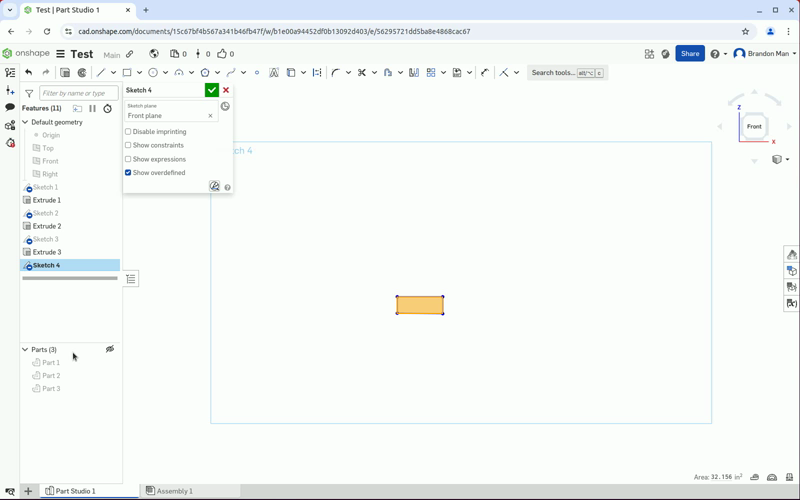
key(shift+e)
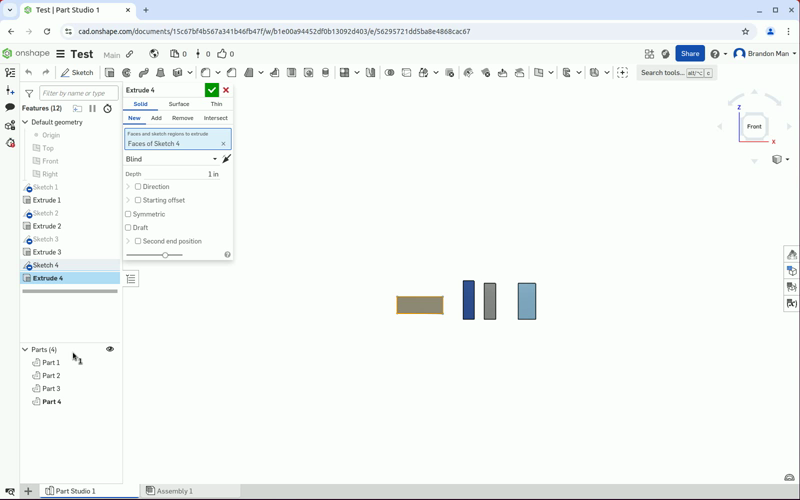
mouse_move(143, 106)
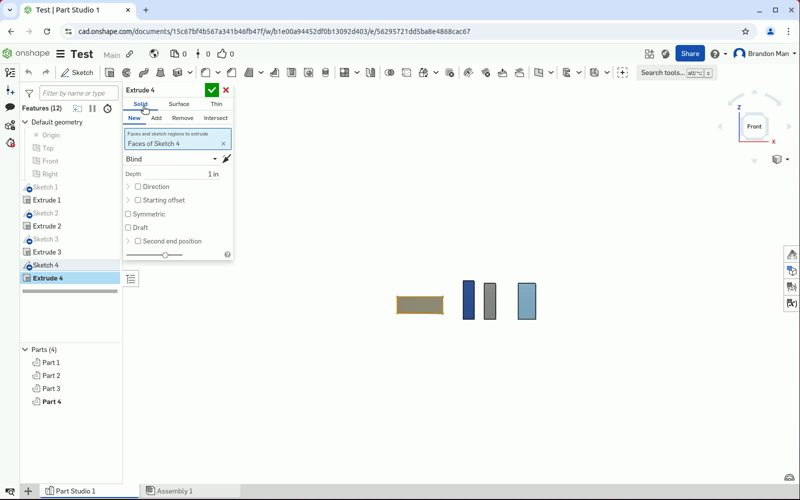
click(143, 106)
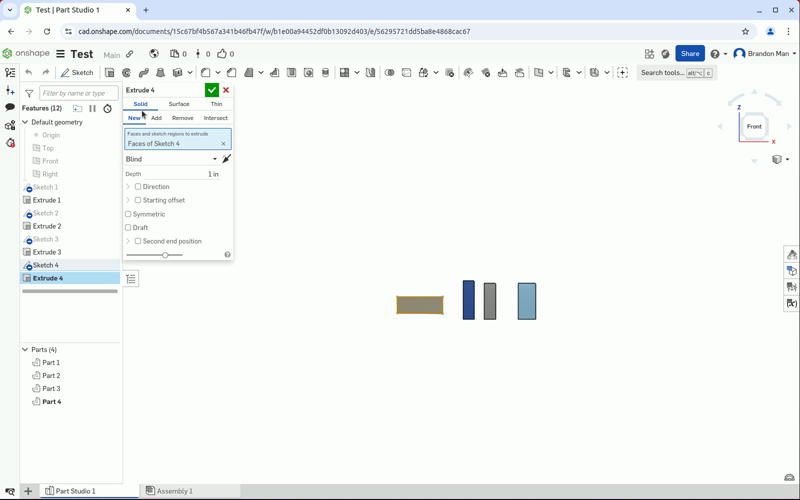
mouse_move(137, 120)
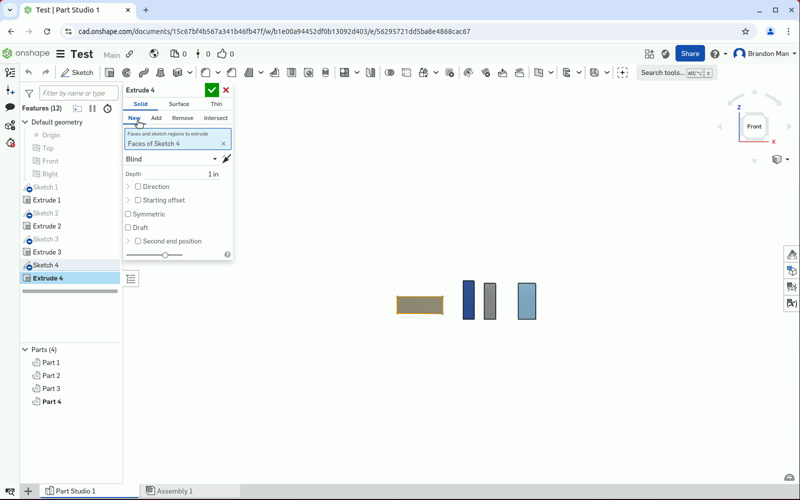
click(137, 120)
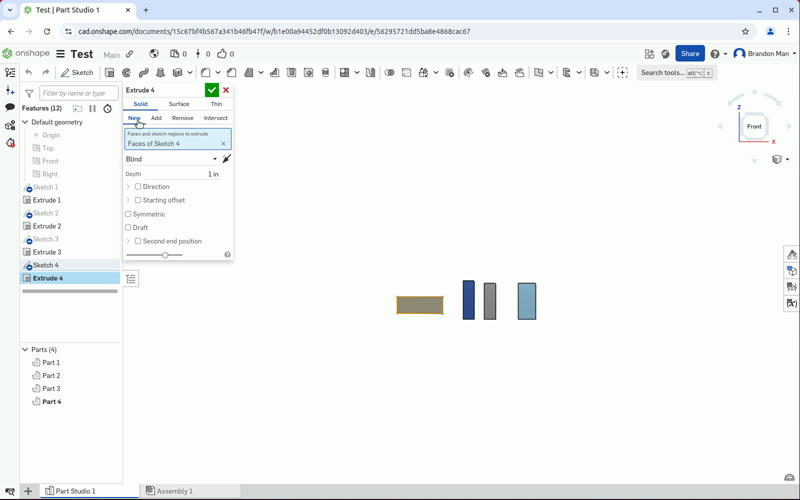
key(tab, 4)
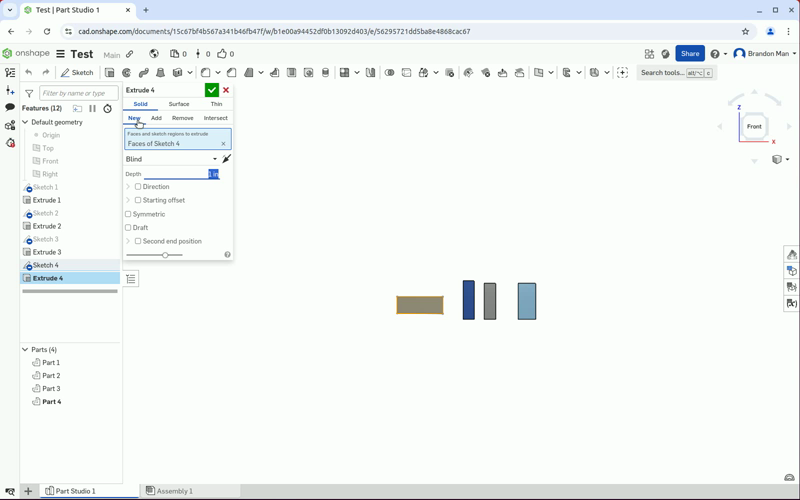
text(0.241)
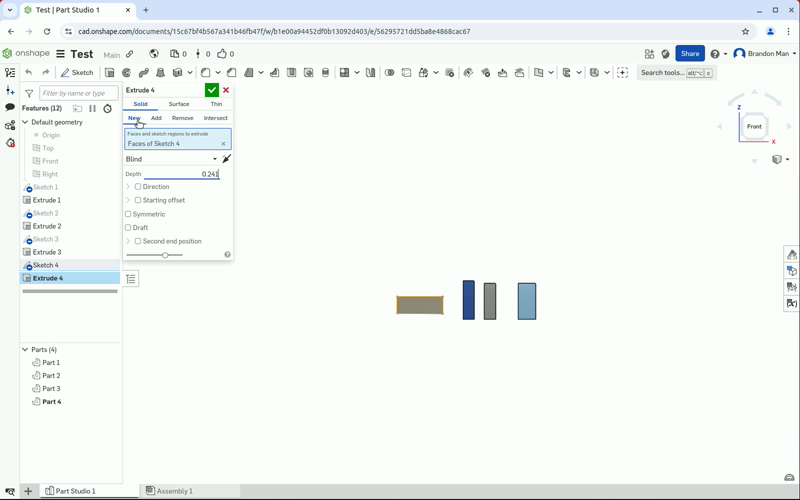
key(enter)
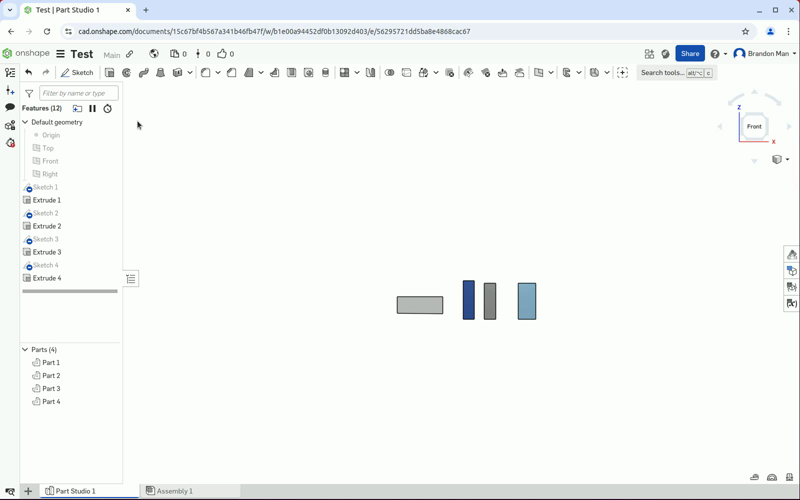
key(shift+h)
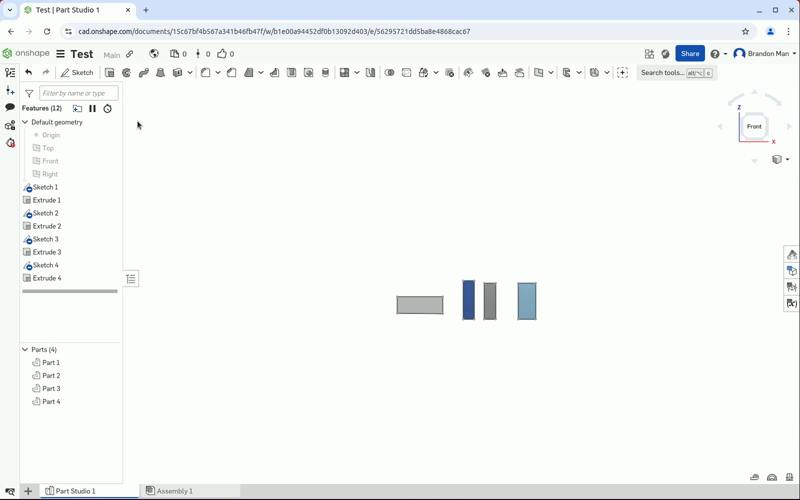
key(shift+h)
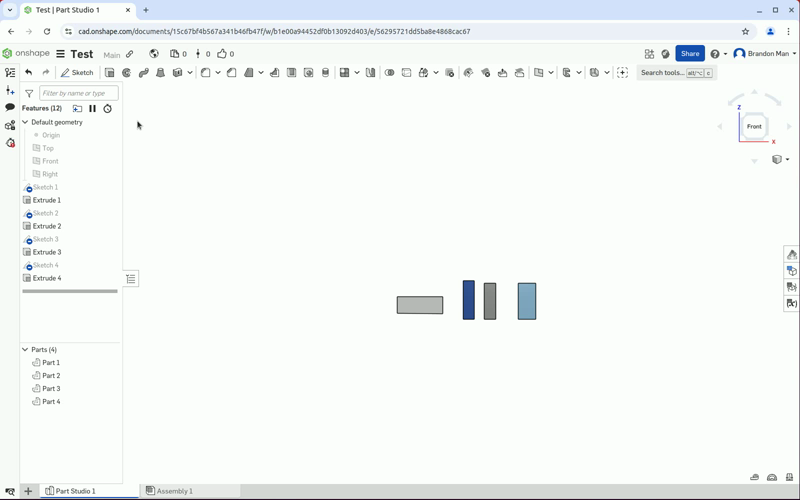
mouse_move(73, 189)
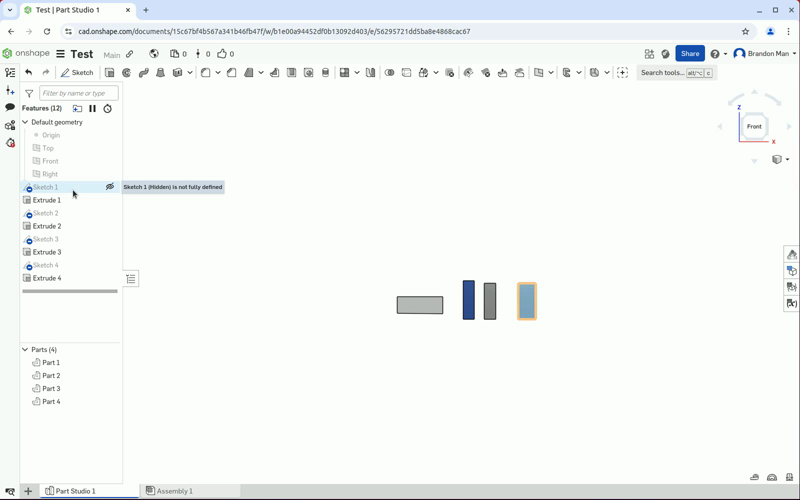
click(73, 189)
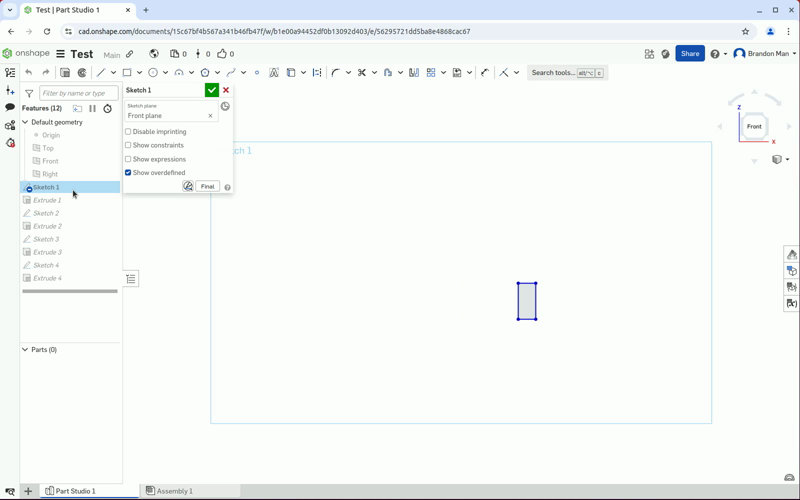
mouse_move(229, 92)
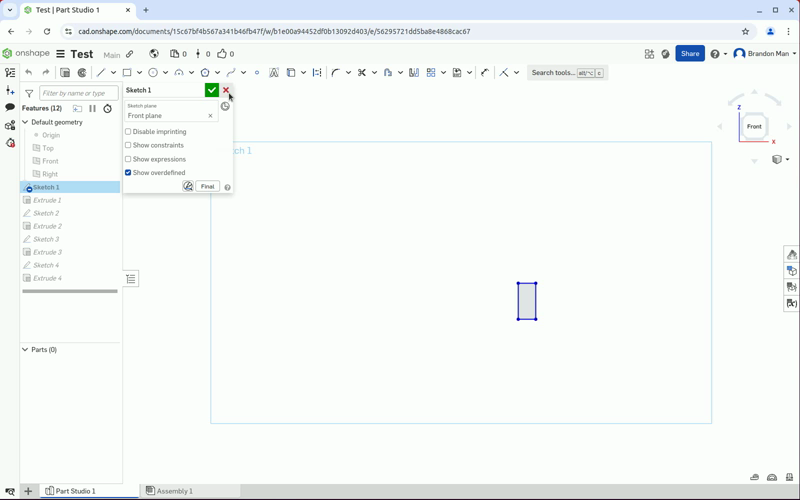
click(229, 92)
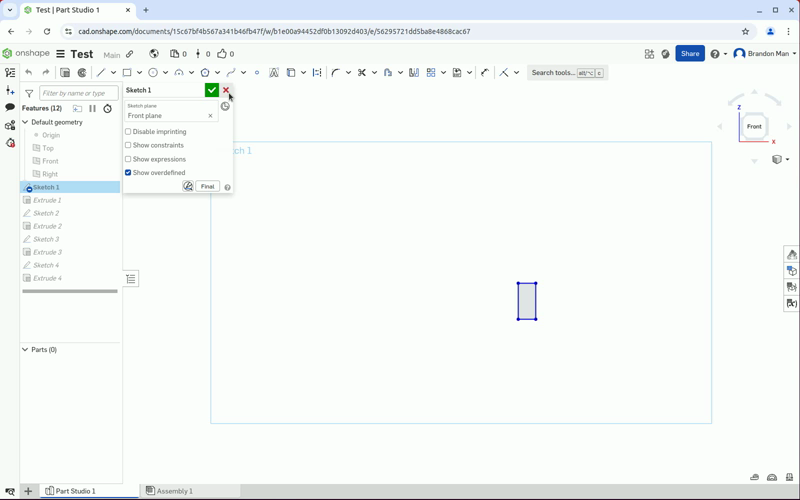
key(shift+s)
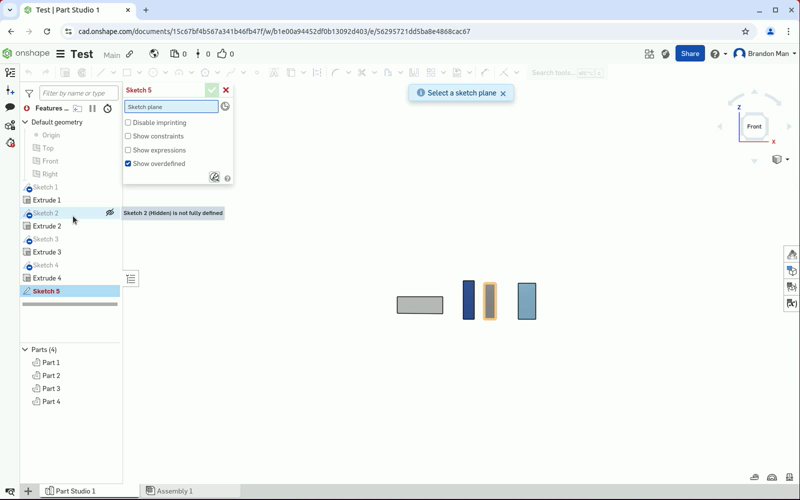
scroll(3)
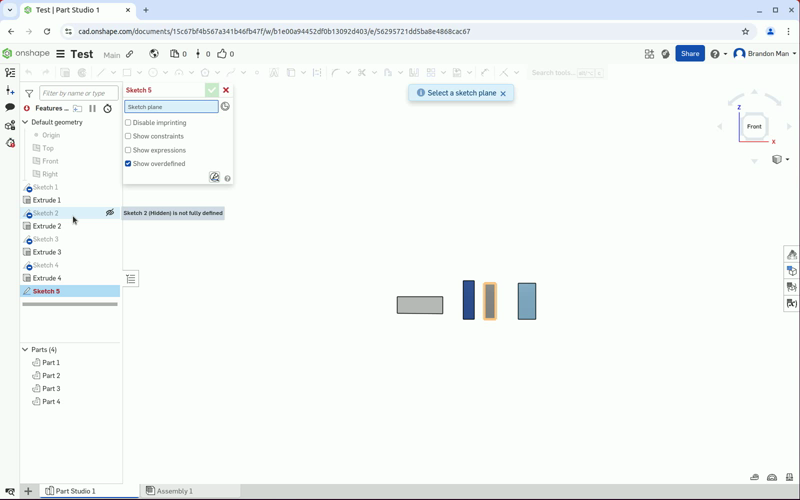
mouse_move(73, 163)
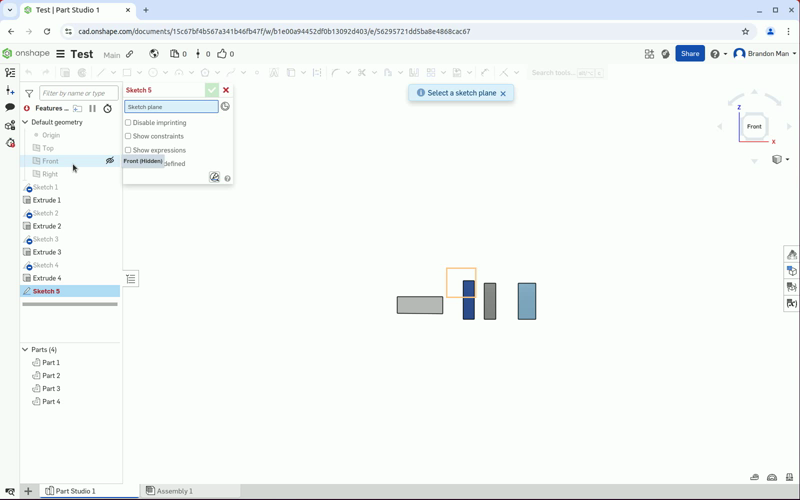
click(73, 163)
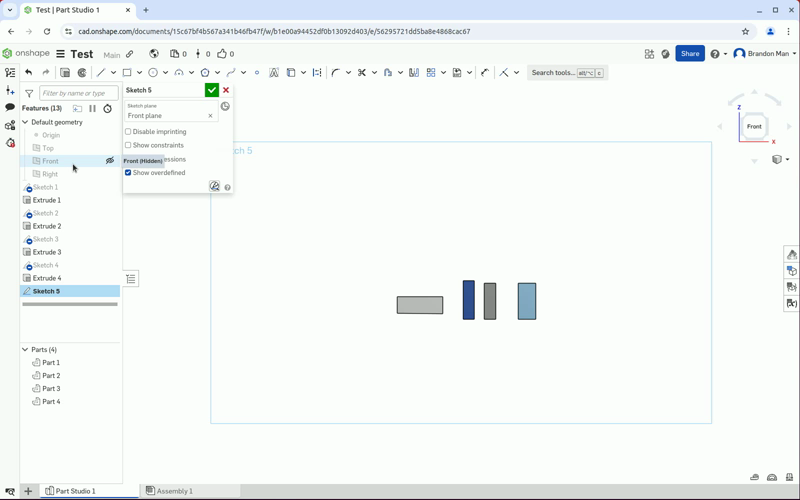
mouse_move(73, 352)
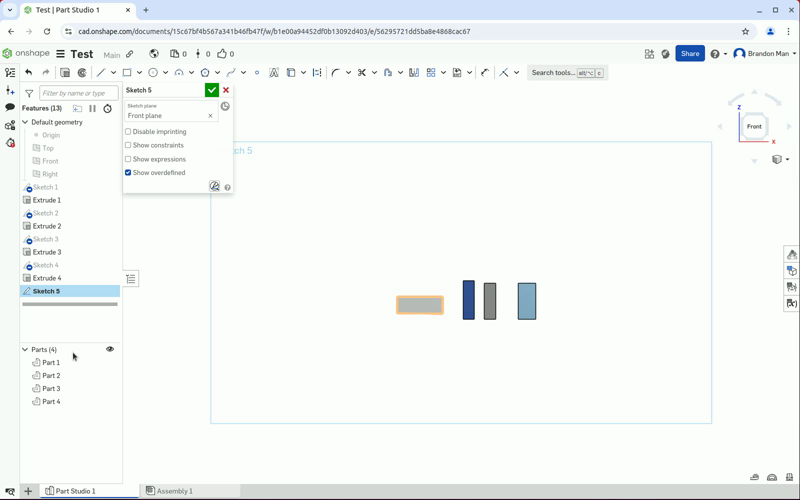
key(y)
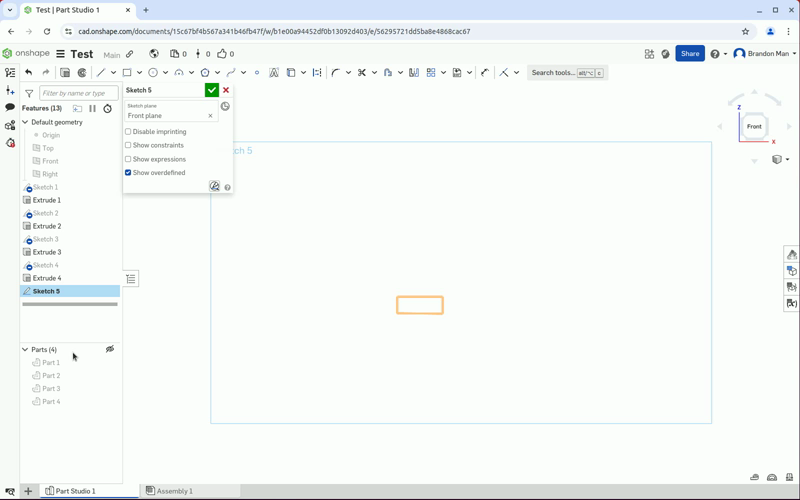
key(l)
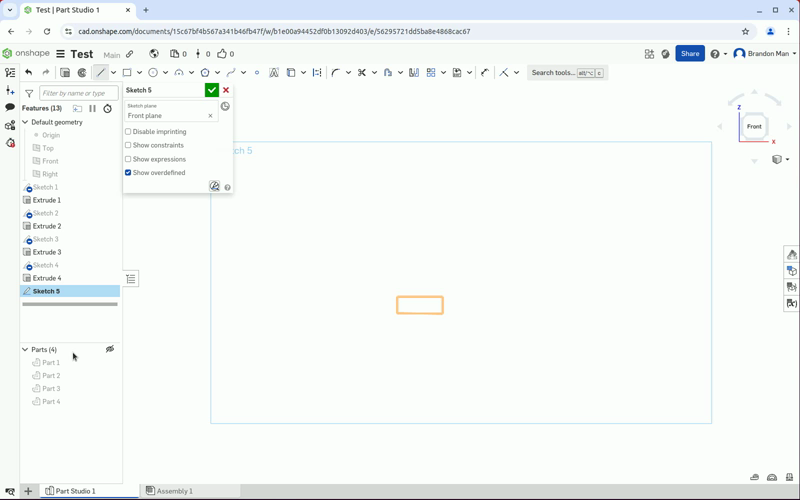
key_down(shift)
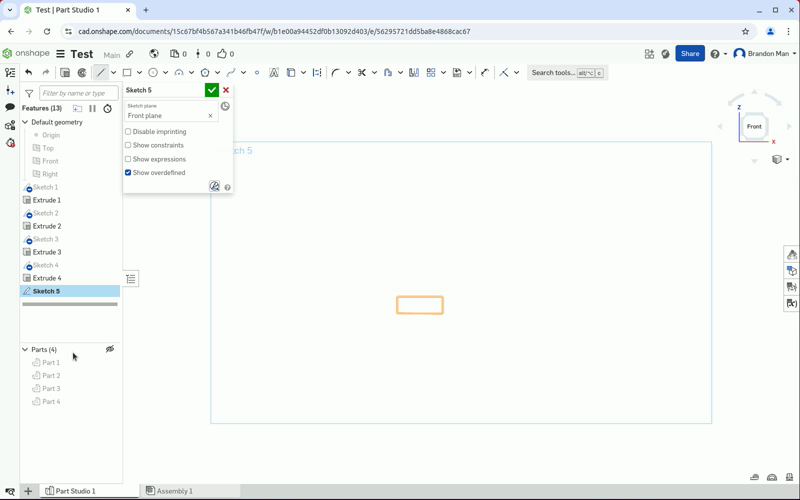
mouse_move(481, 353)
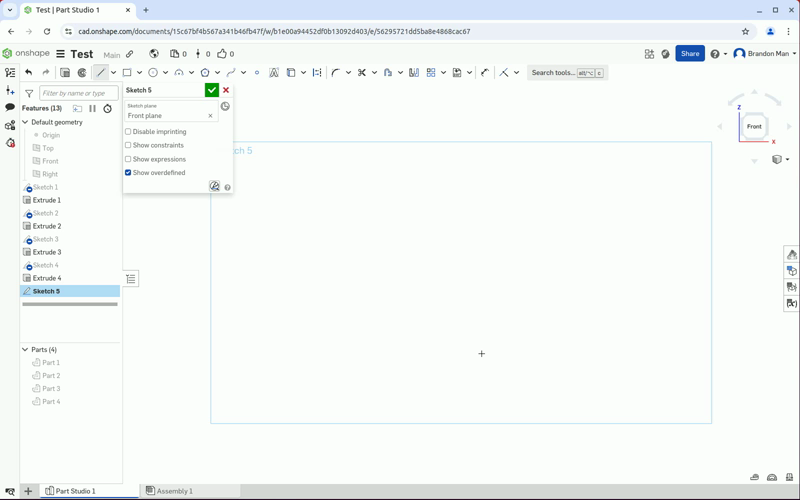
click(481, 353)
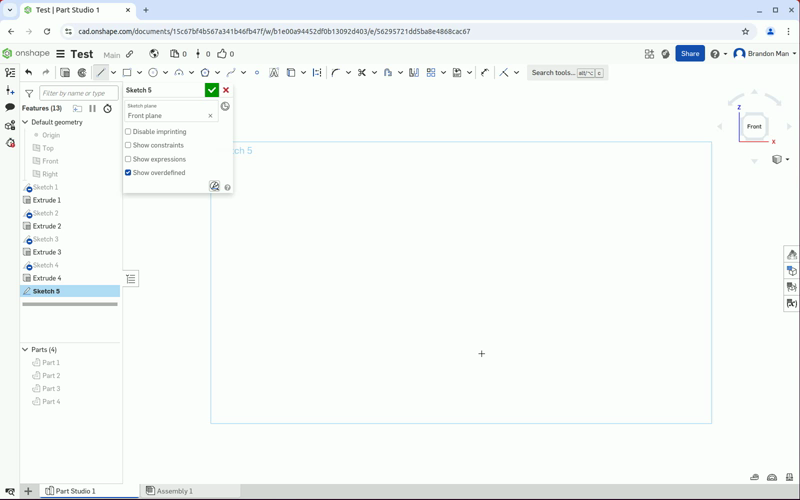
key_up(shift)
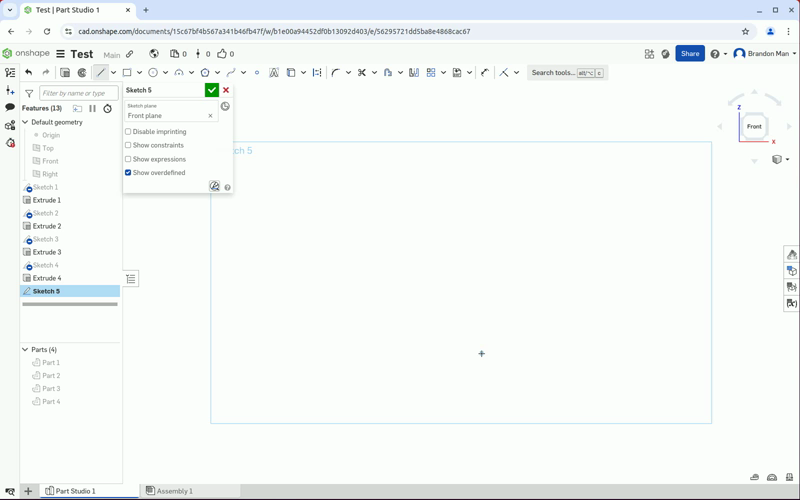
key_down(shift)
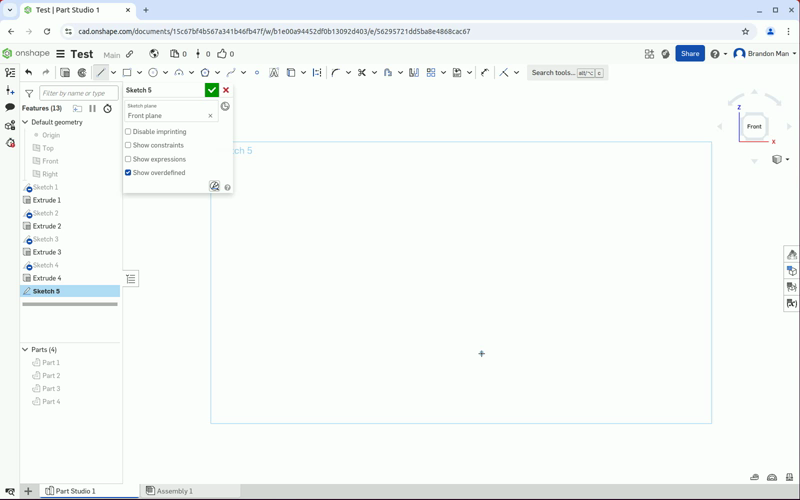
mouse_move(511, 353)
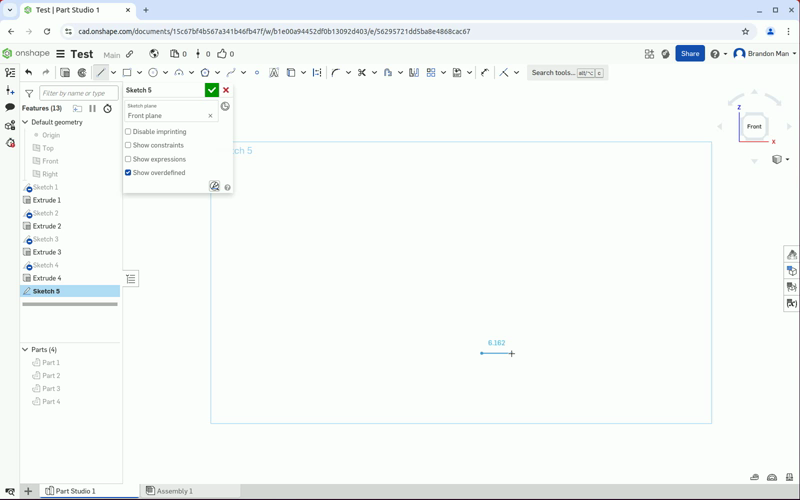
mouse_move(509, 353)
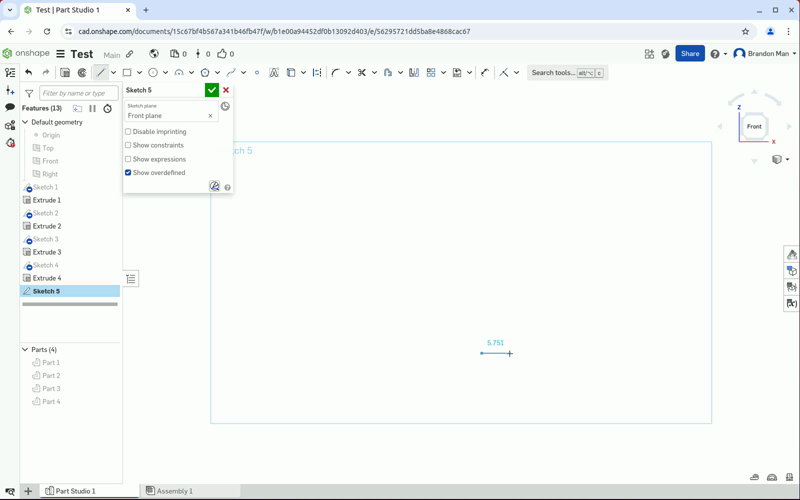
click(509, 353)
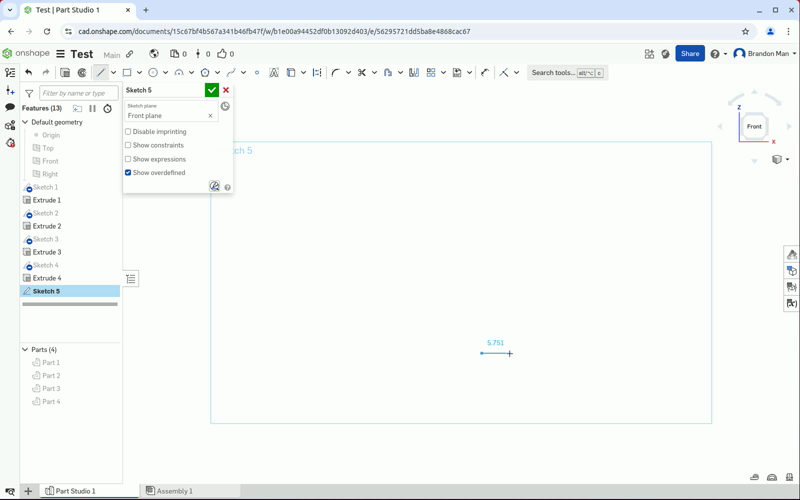
key_up(shift)
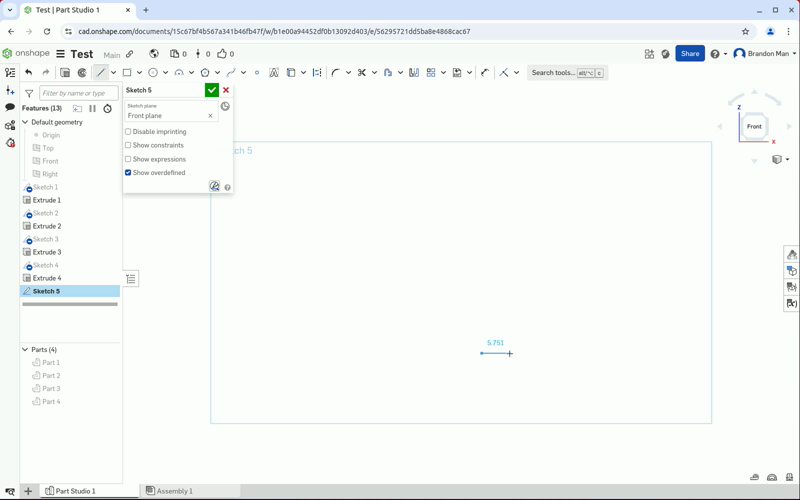
key_down(shift)
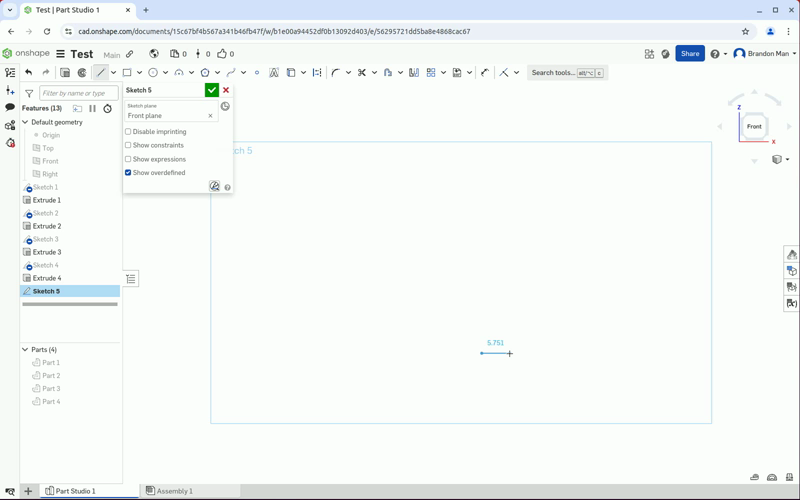
mouse_move(539, 353)
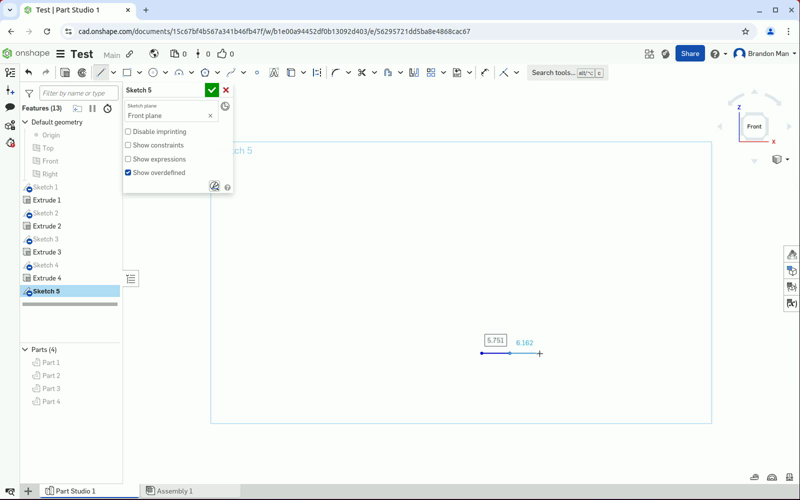
mouse_move(509, 335)
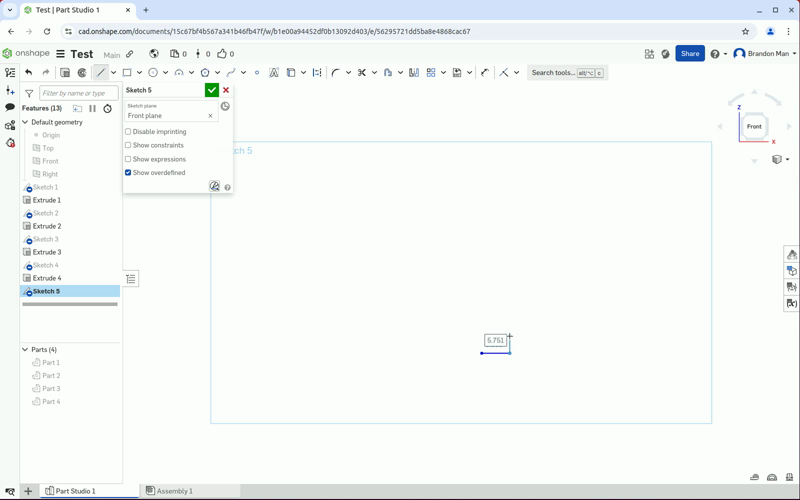
click(509, 335)
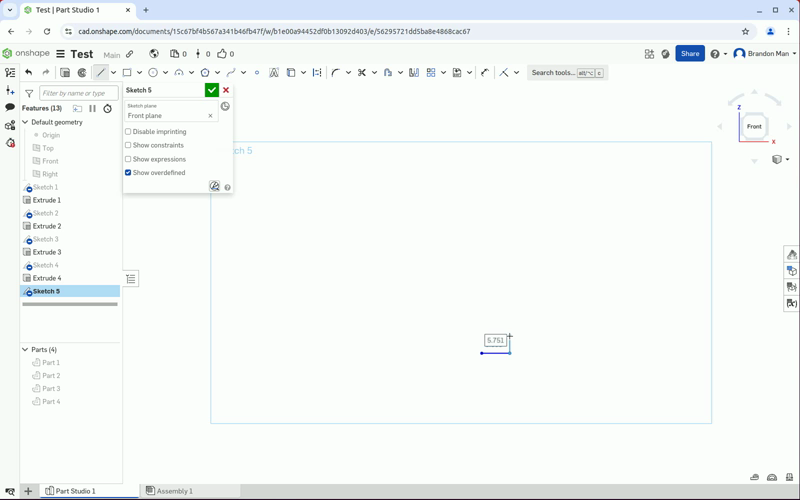
key_up(shift)
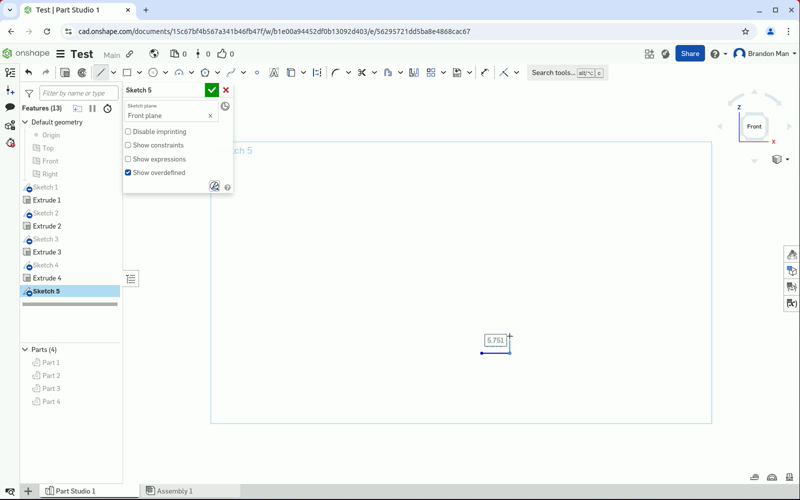
key_down(shift)
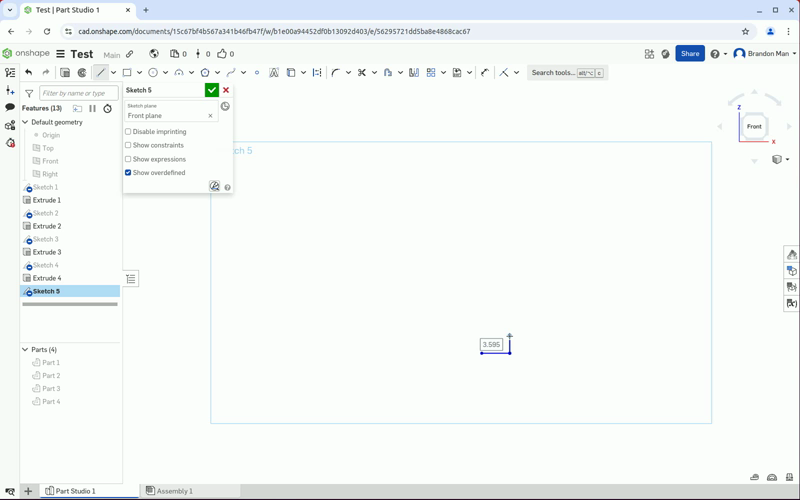
mouse_move(539, 335)
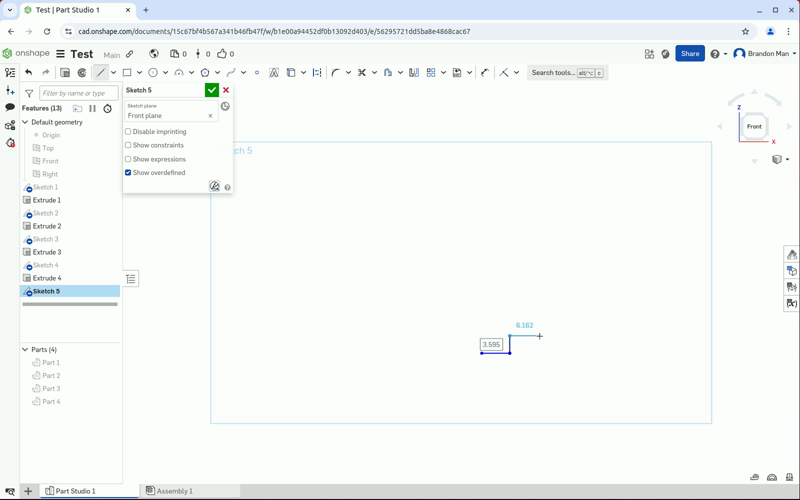
mouse_move(481, 335)
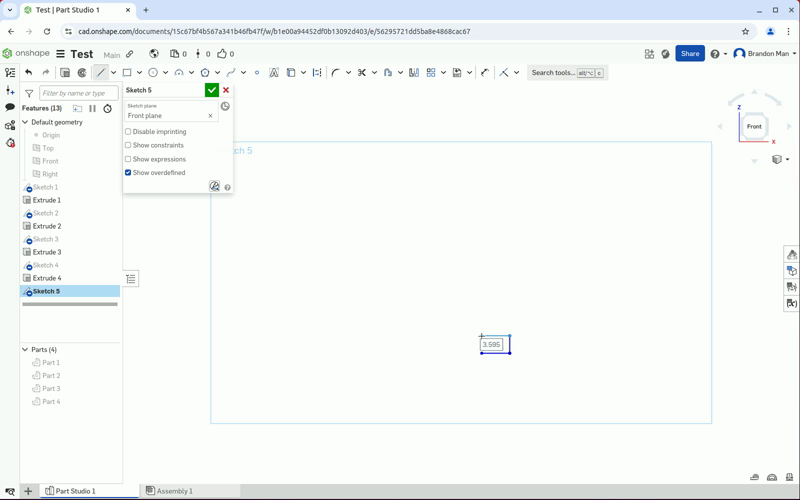
click(481, 335)
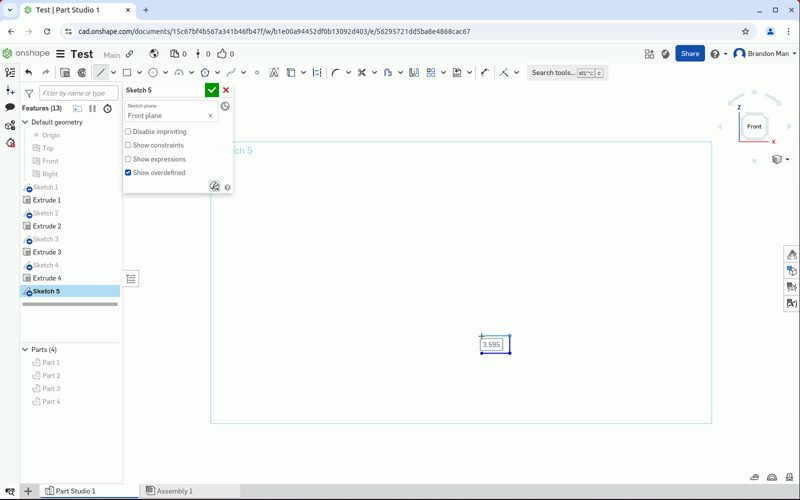
key_up(shift)
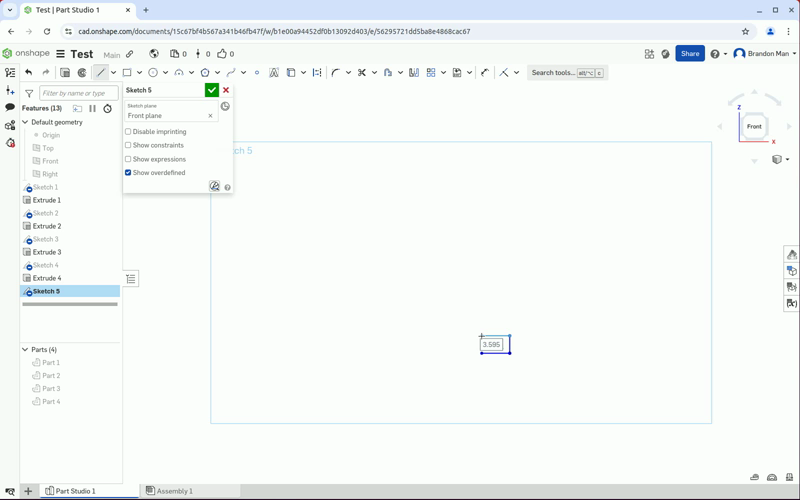
mouse_move(511, 335)
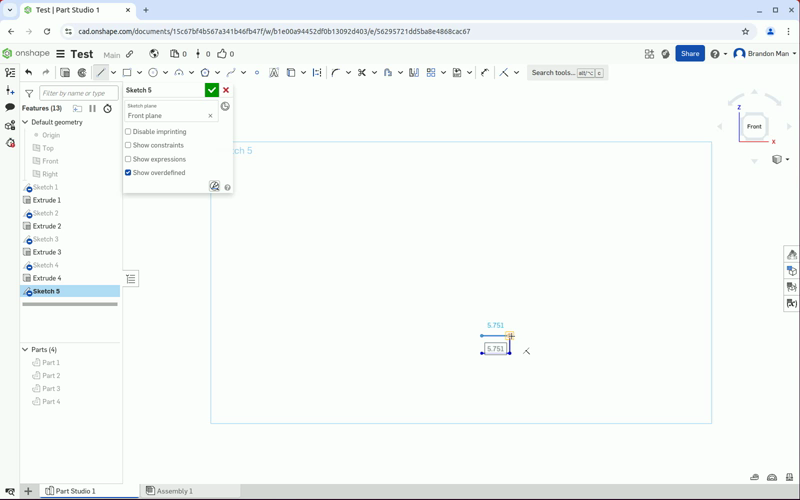
key_down(shift)
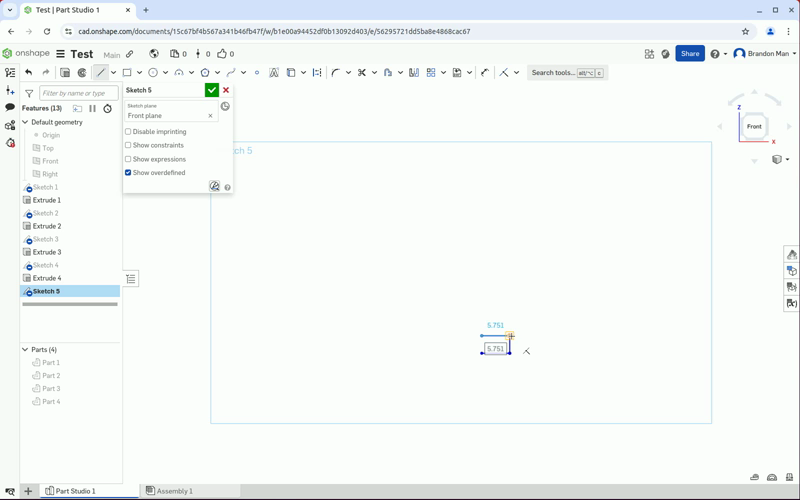
mouse_move(481, 353)
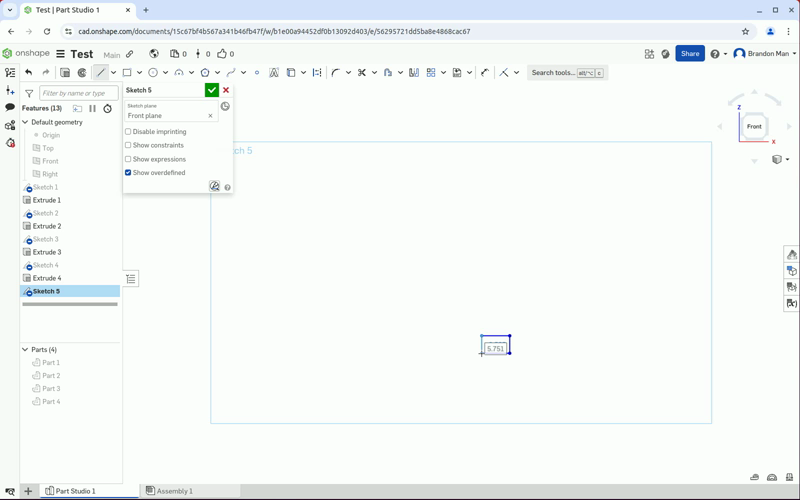
key_up(shift)
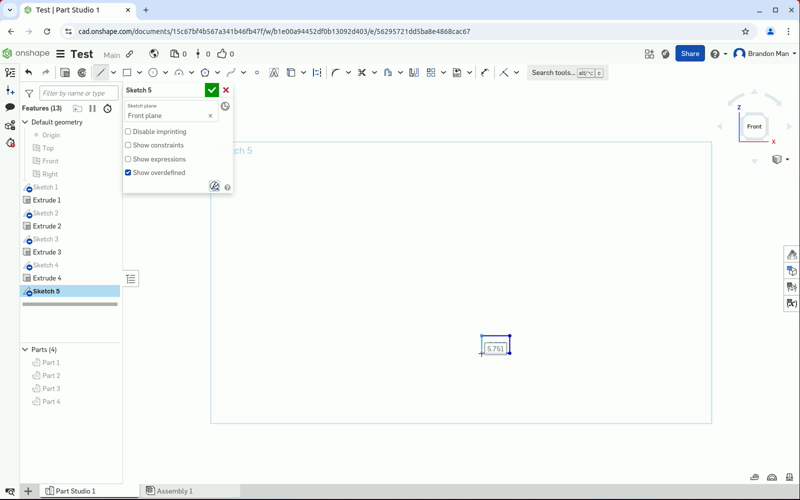
click(481, 353)
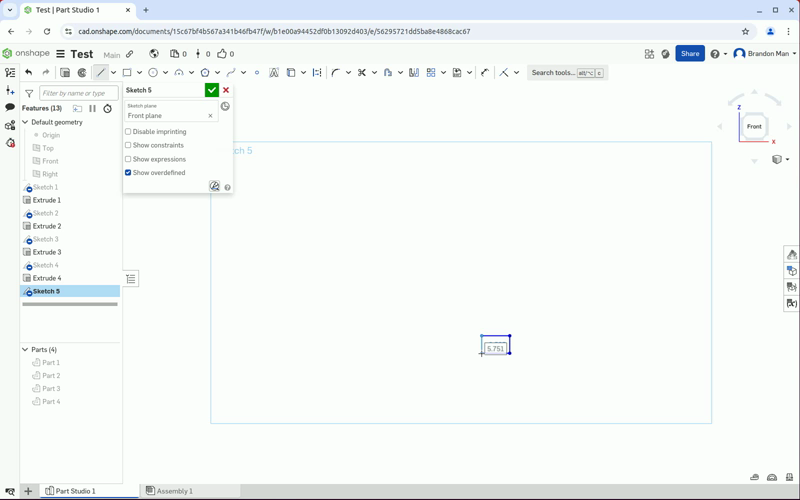
key(esc)
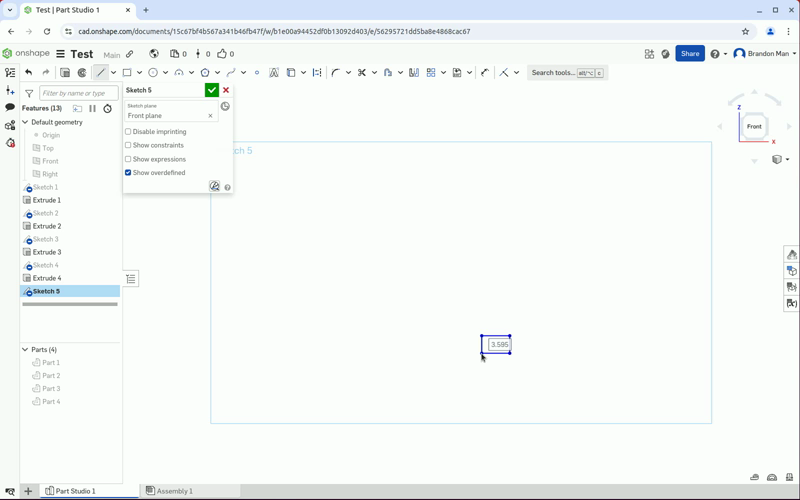
mouse_move(483, 352)
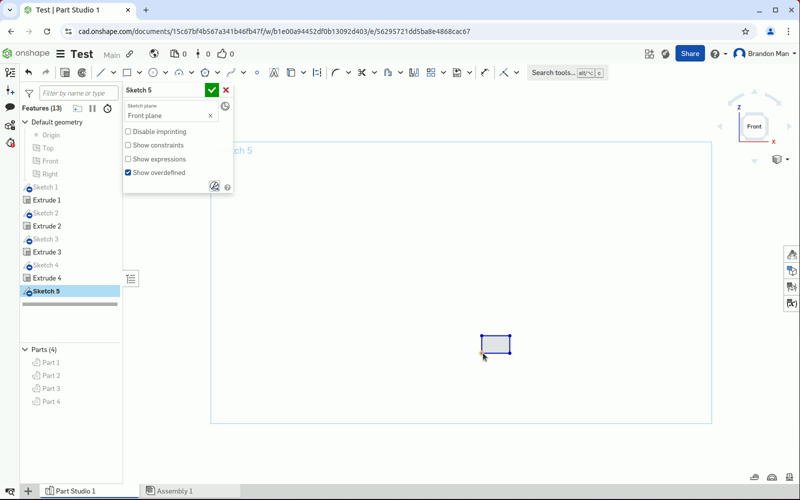
scroll(6)
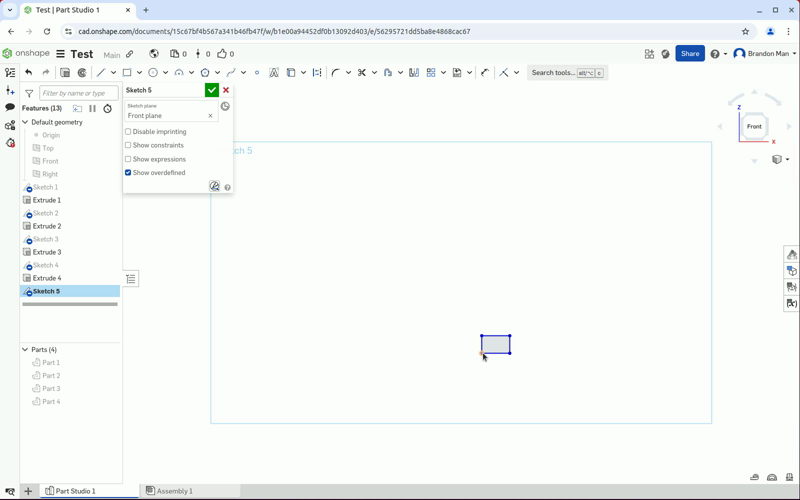
scroll(6)
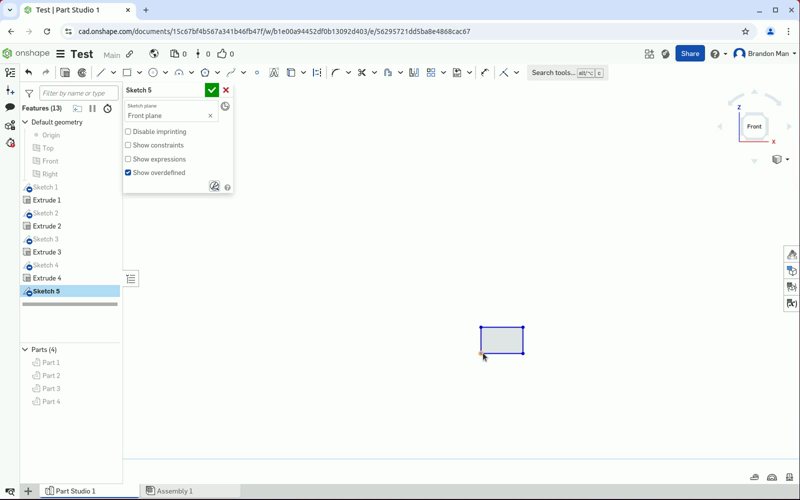
scroll(6)
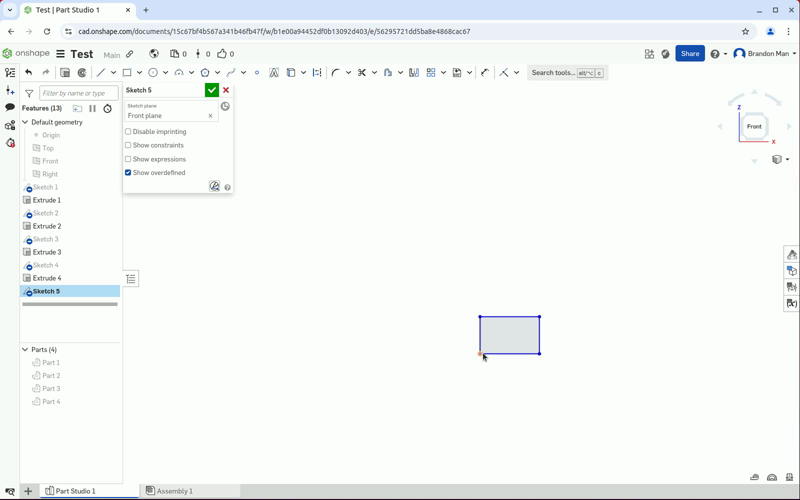
scroll(6)
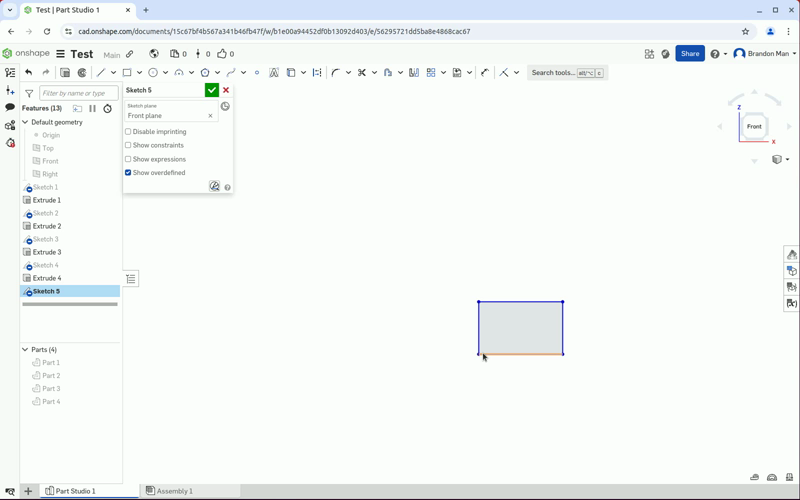
scroll(6)
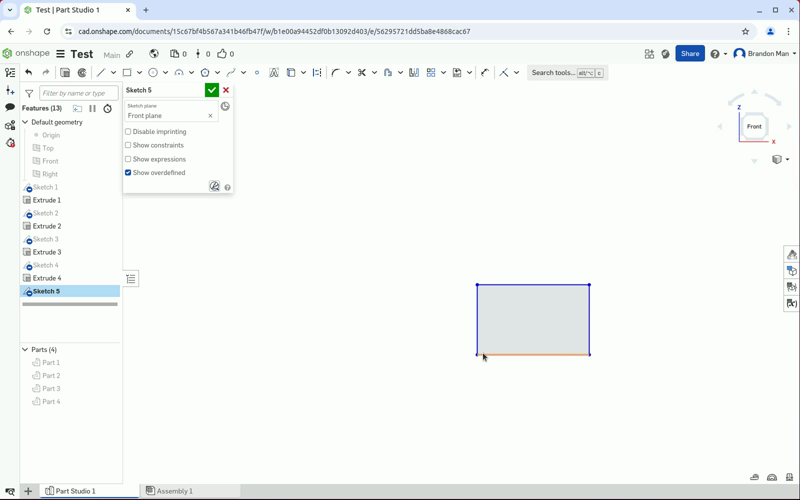
scroll(6)
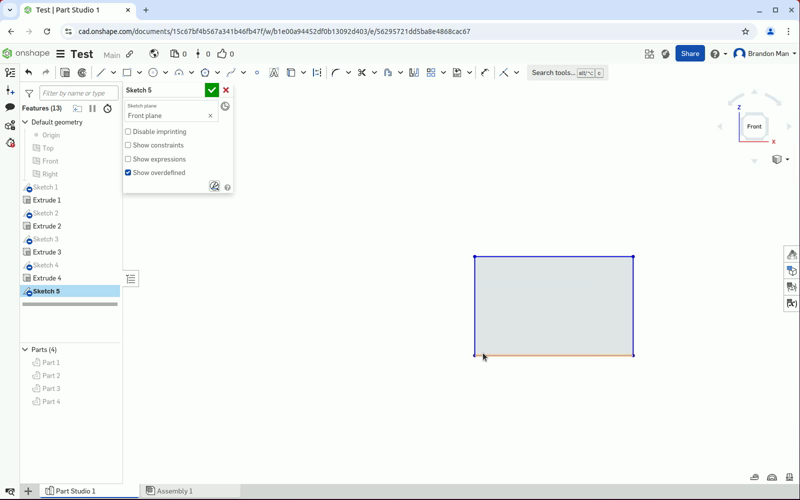
scroll(6)
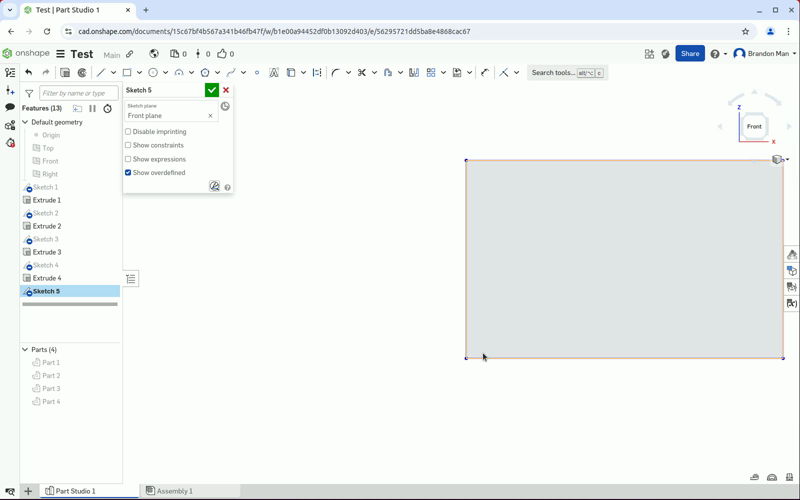
click(483, 352)
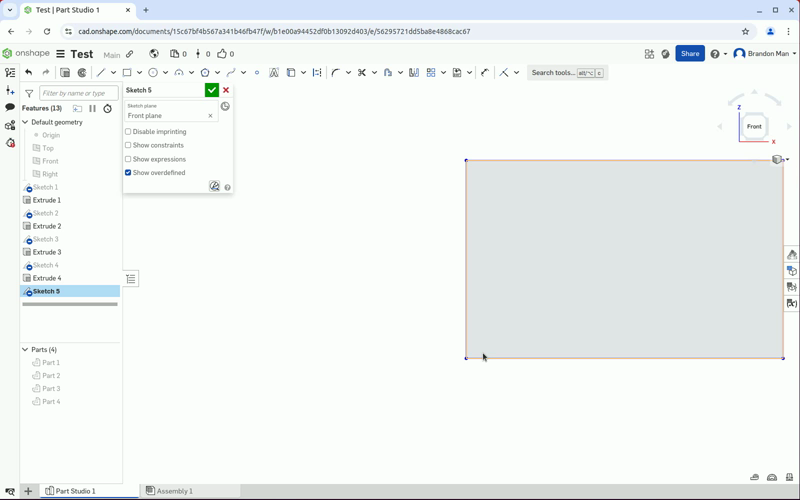
scroll(-6)
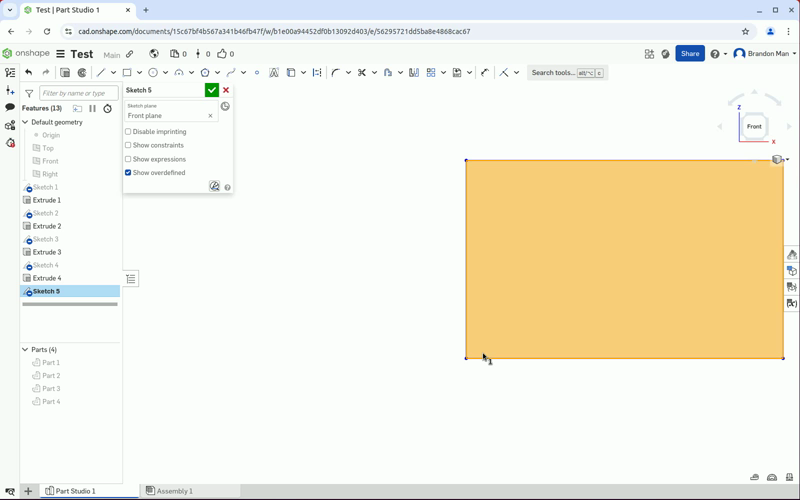
scroll(-6)
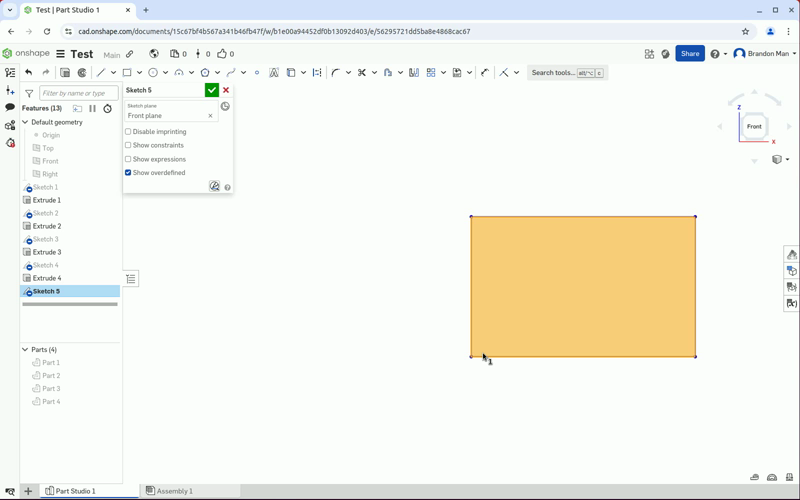
scroll(-6)
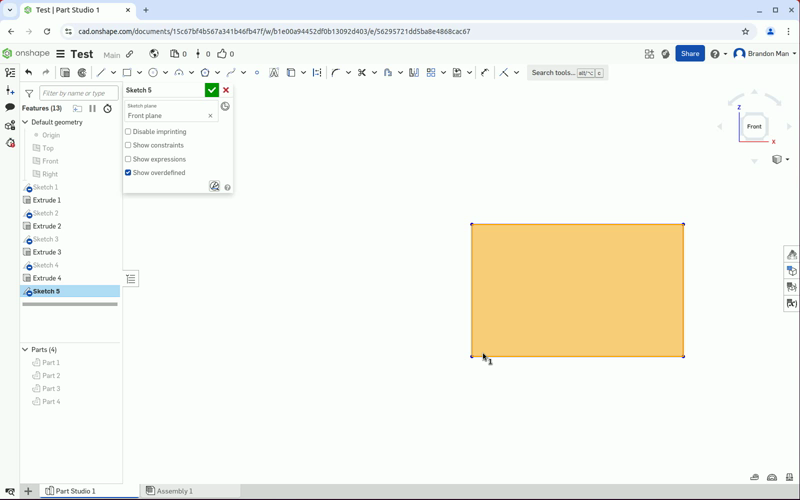
scroll(-6)
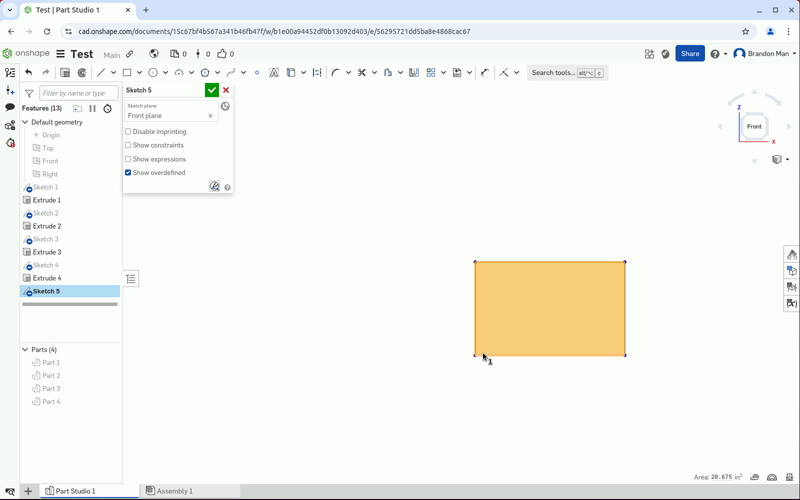
scroll(-6)
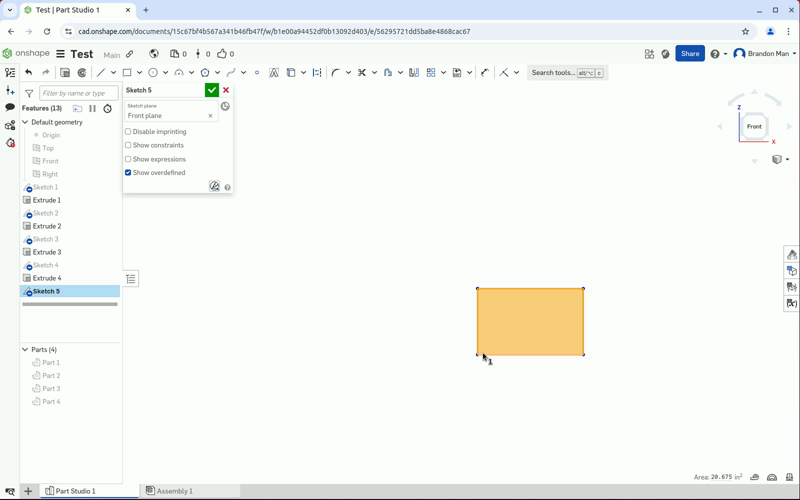
scroll(-6)
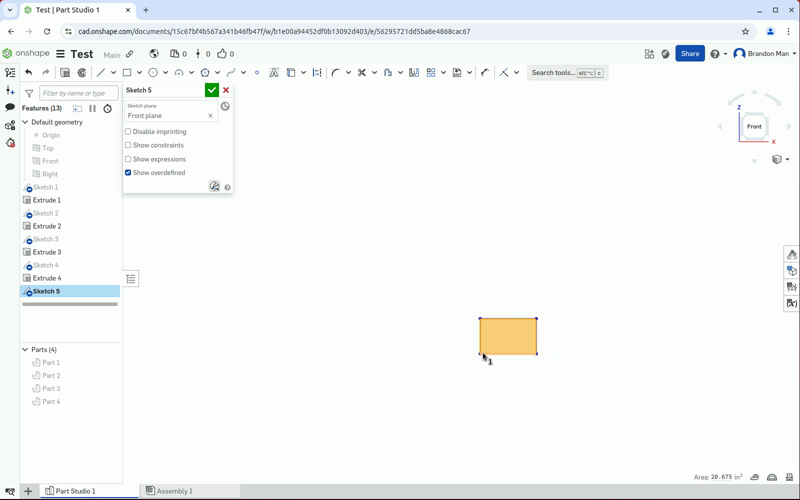
scroll(-6)
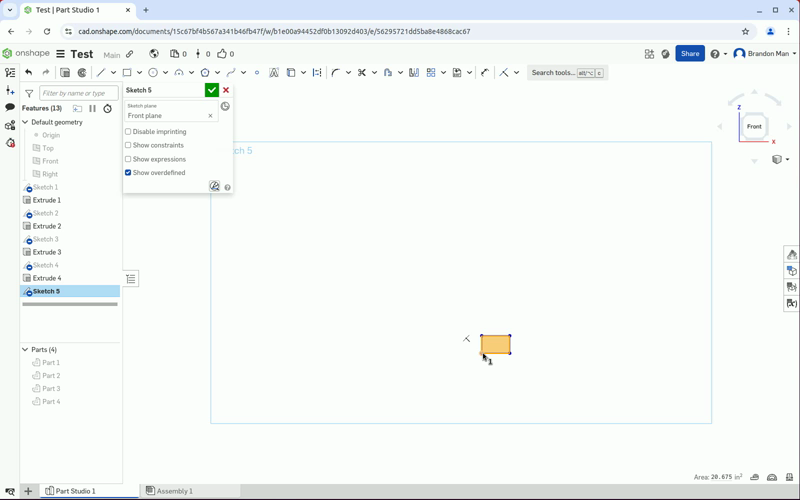
mouse_move(73, 352)
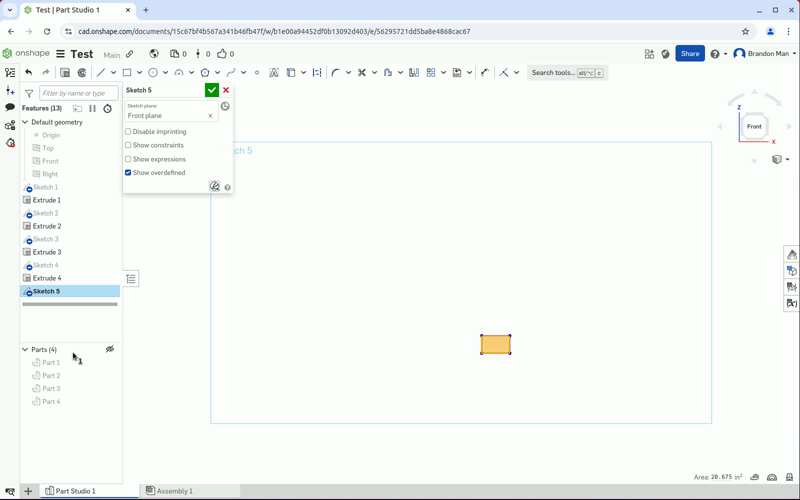
key(shift+y)
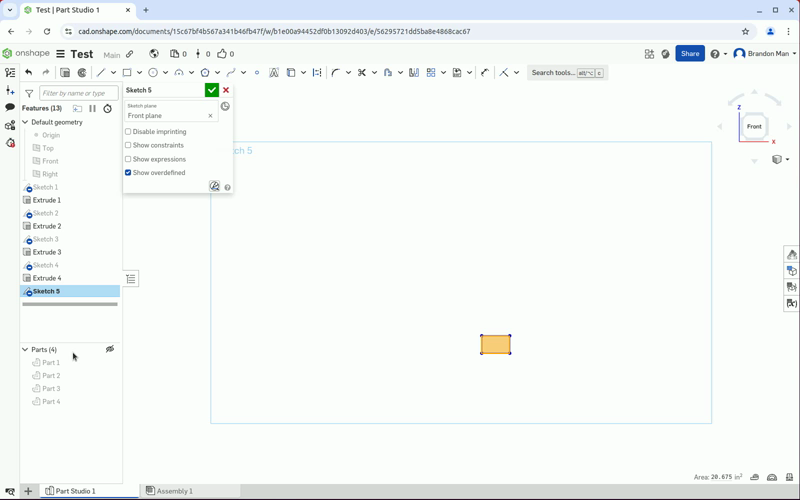
key(shift+e)
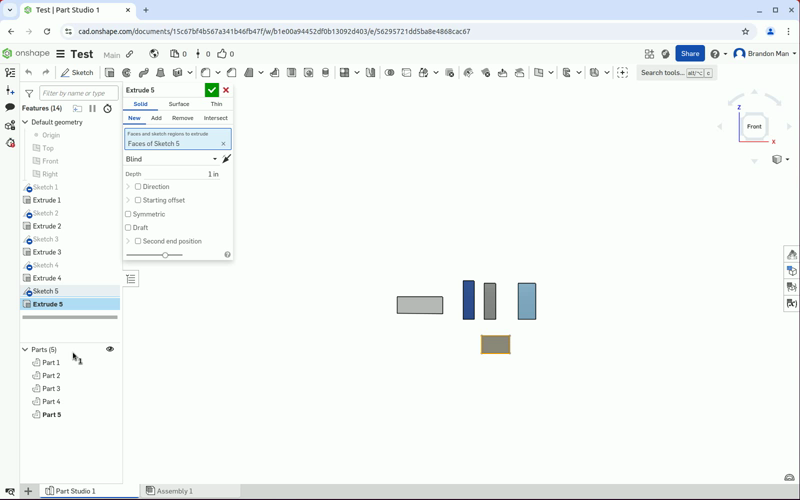
mouse_move(143, 106)
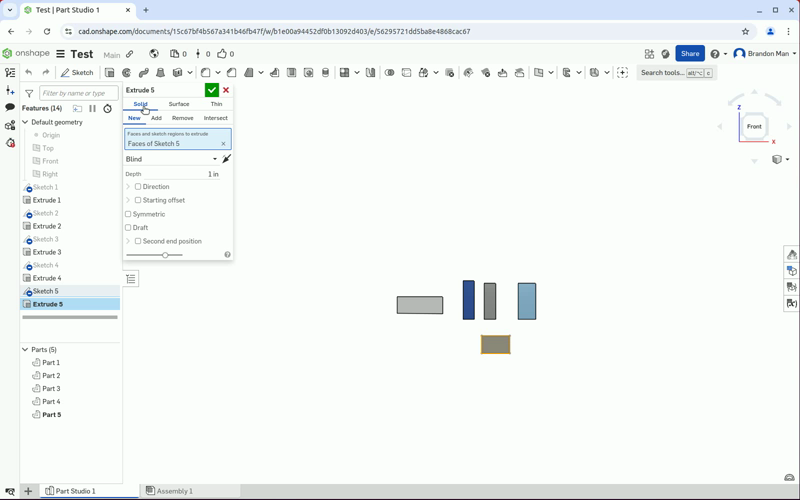
click(143, 106)
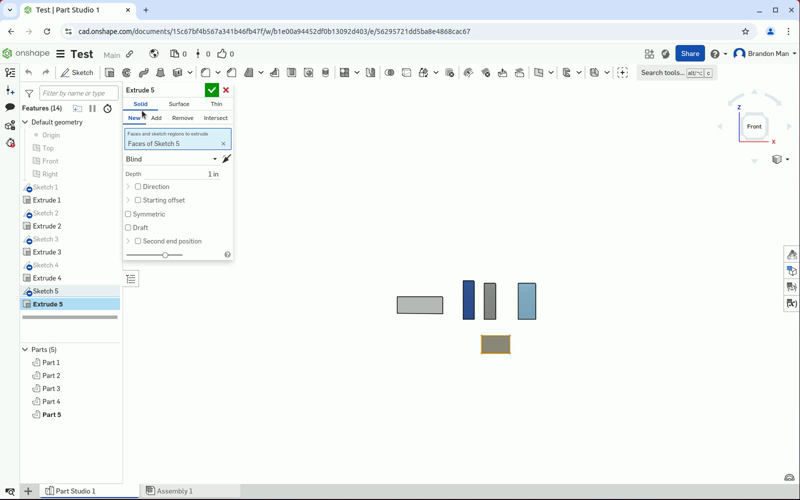
mouse_move(137, 120)
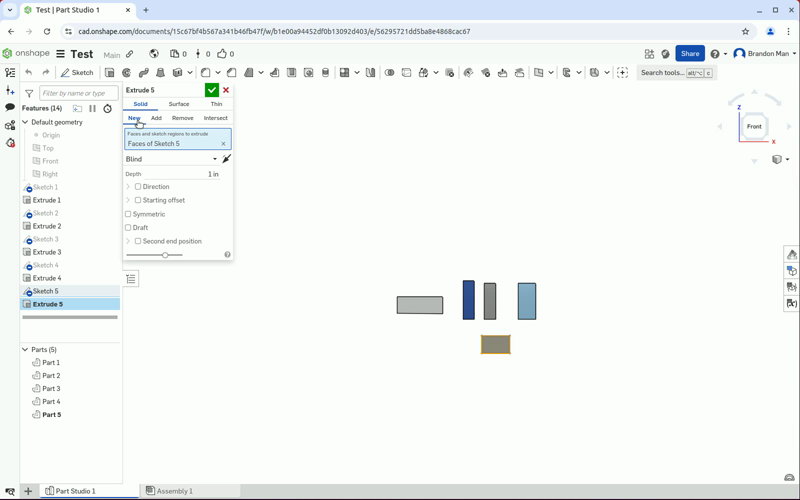
click(137, 120)
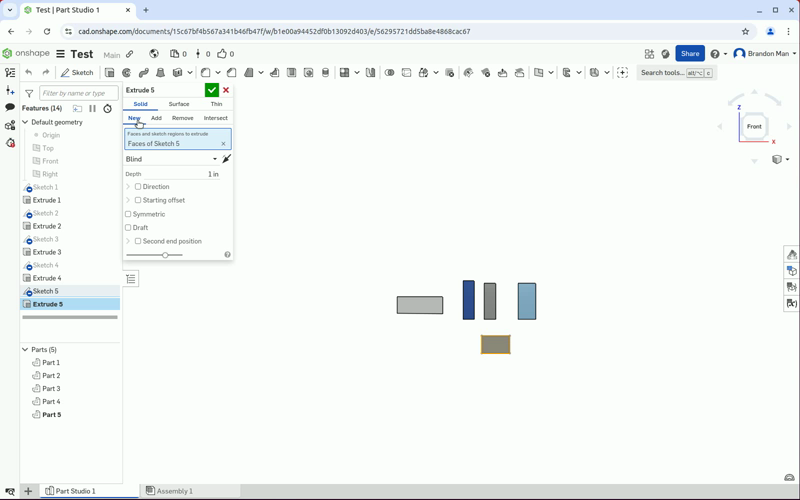
key(tab, 4)
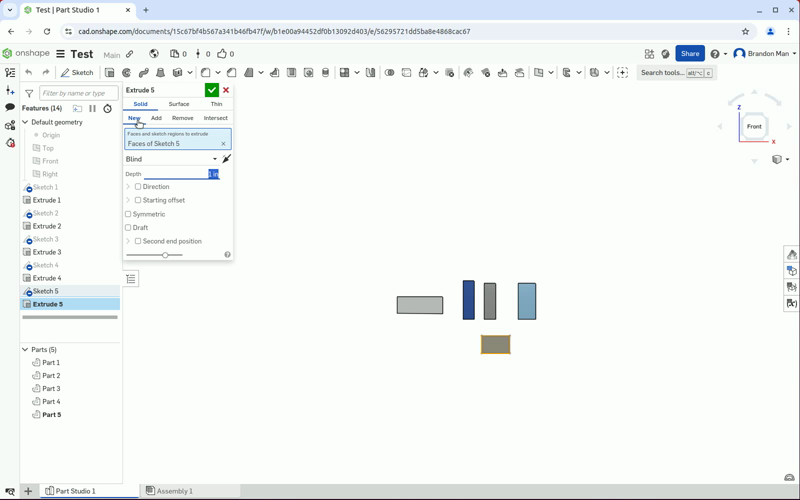
text(0.241)
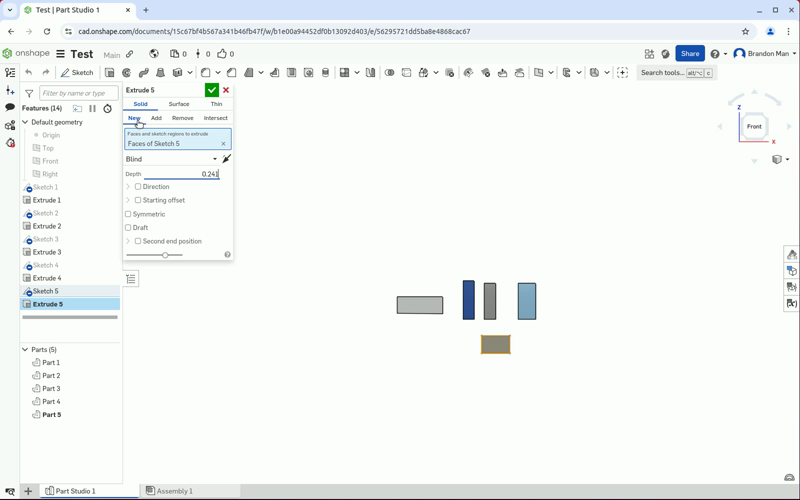
key(enter)
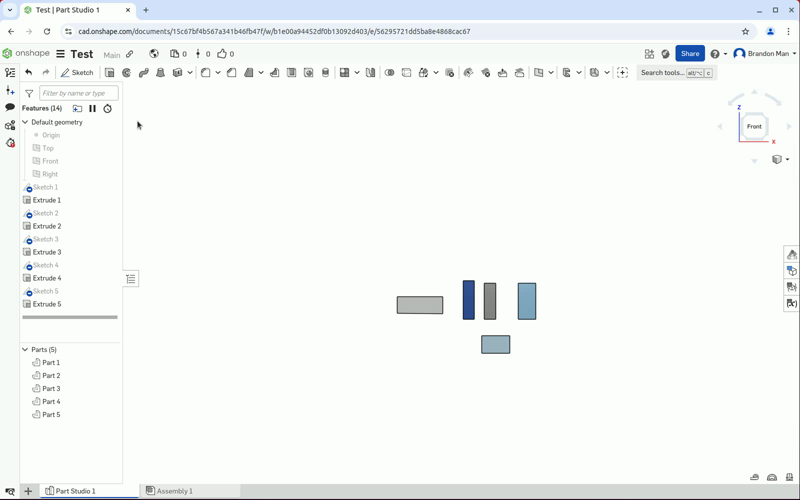
key(shift+h)
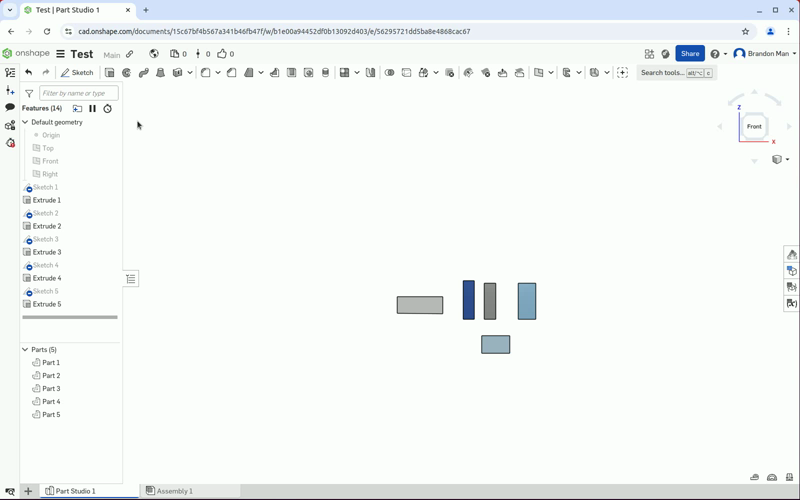
key(shift+h)
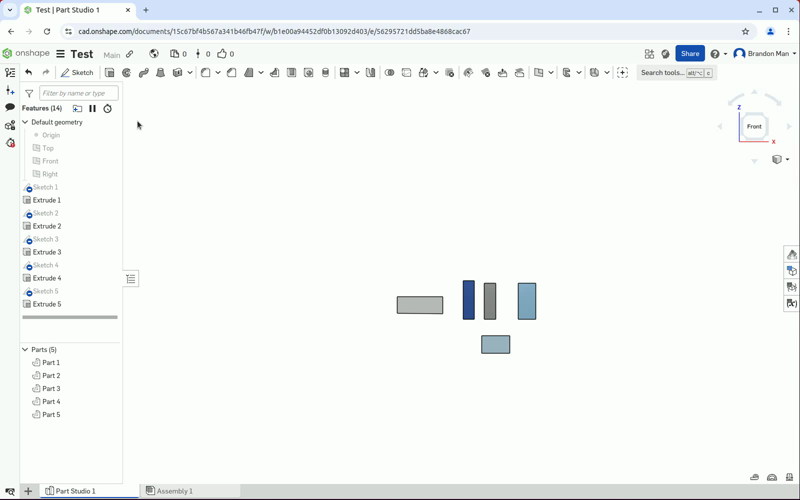
mouse_move(73, 189)
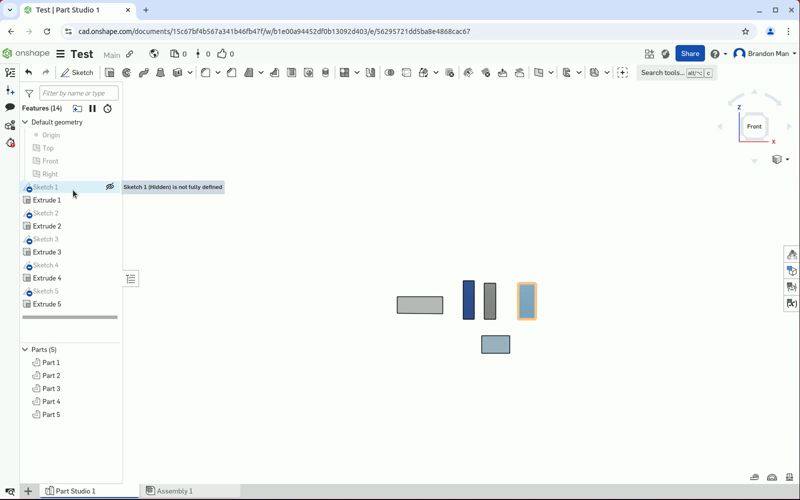
click(73, 189)
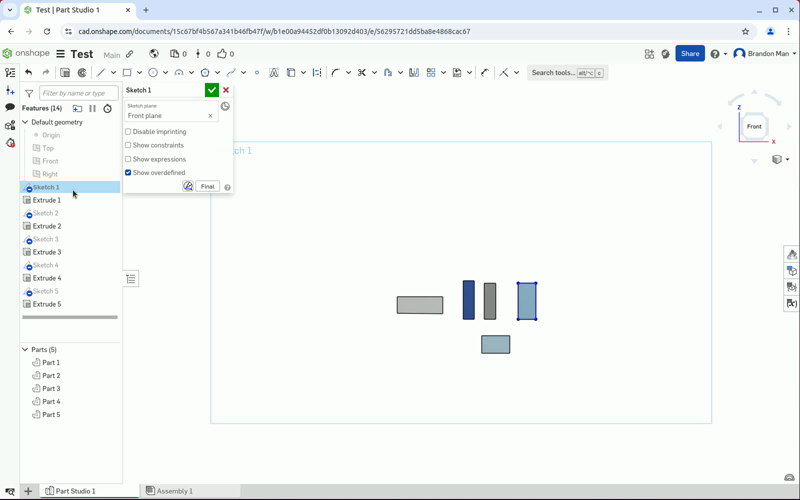
mouse_move(229, 92)
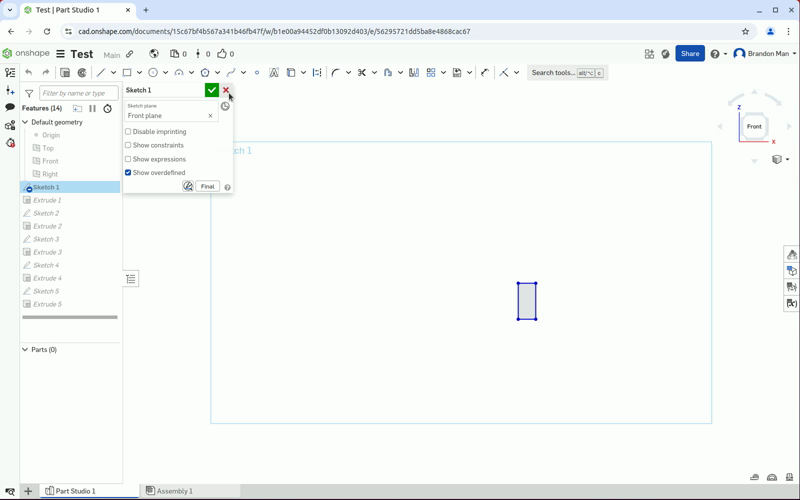
click(229, 92)
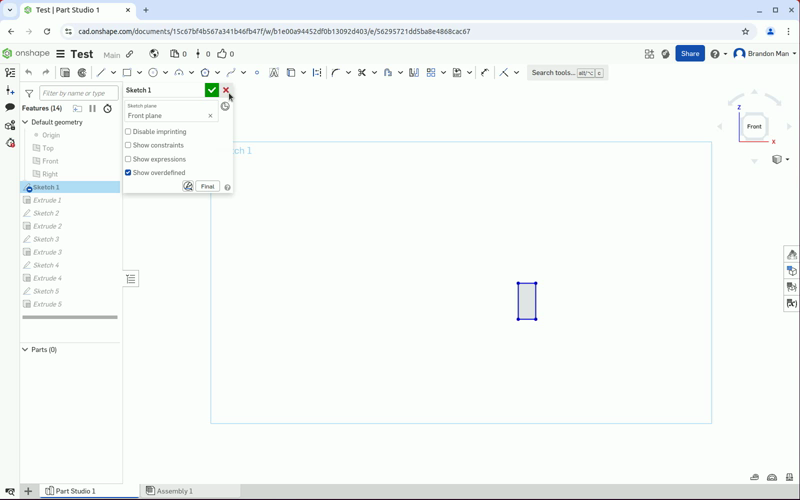
key(shift+s)
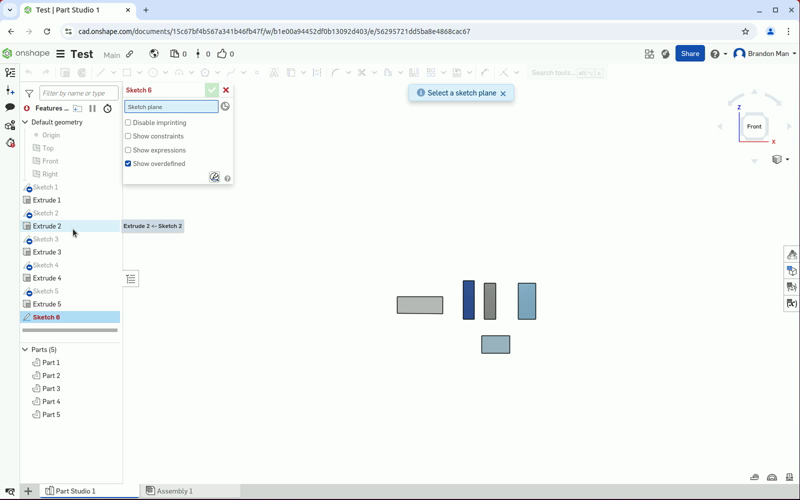
scroll(3)
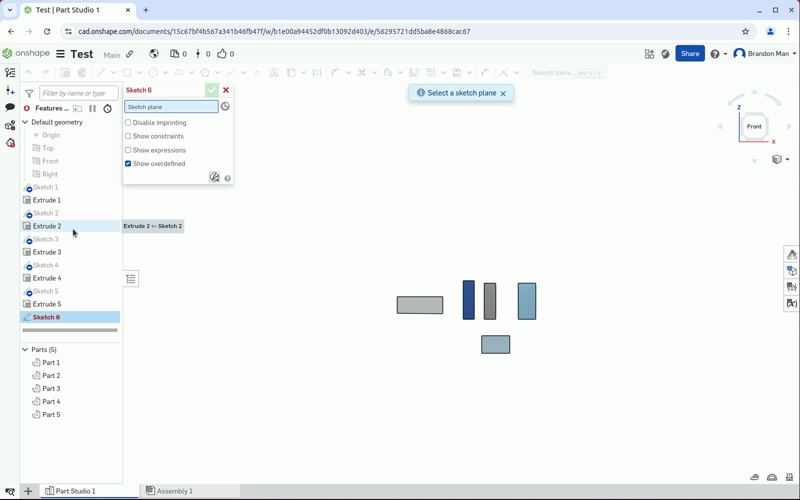
mouse_move(73, 163)
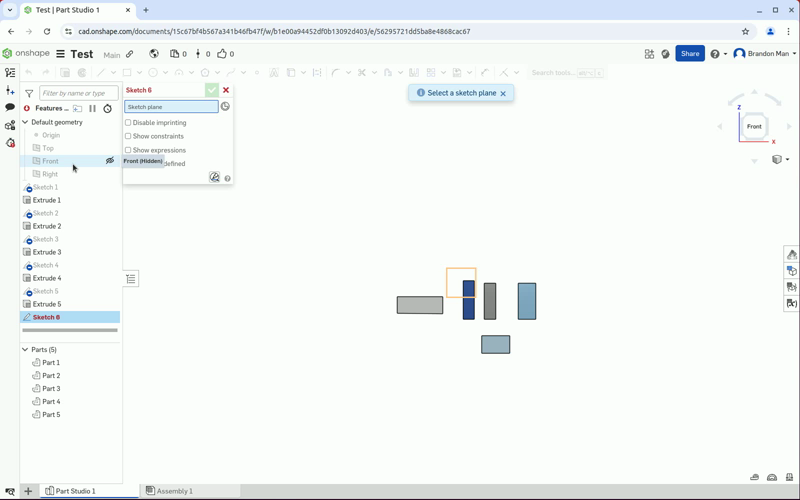
click(73, 163)
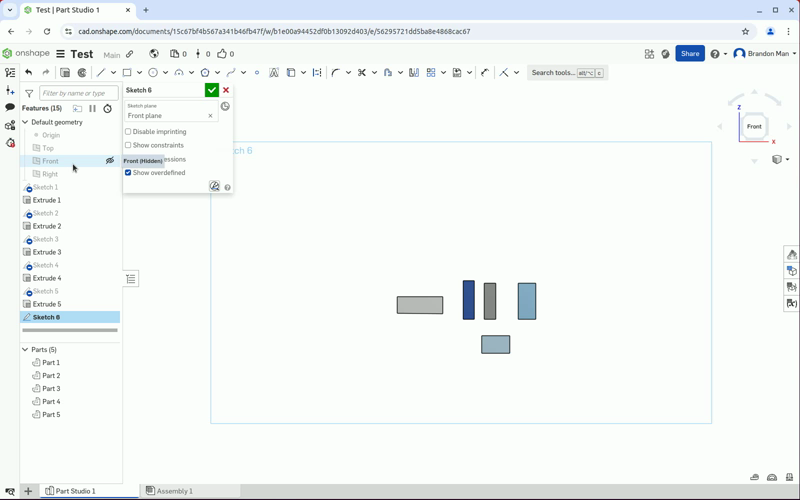
mouse_move(73, 352)
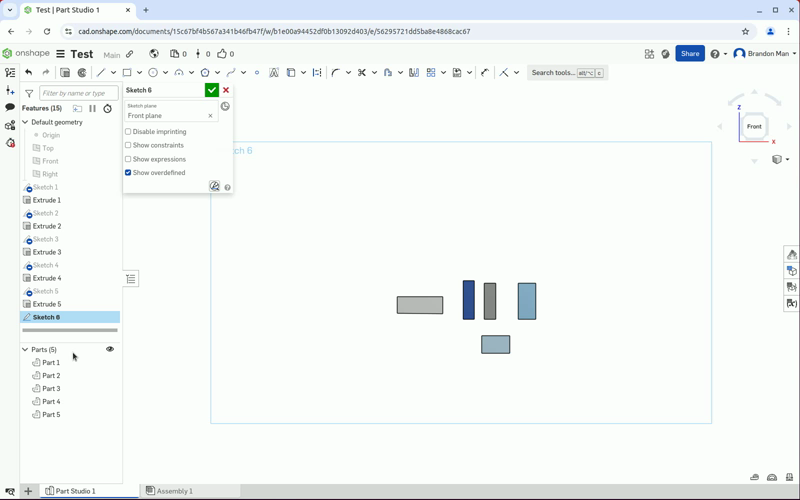
key(y)
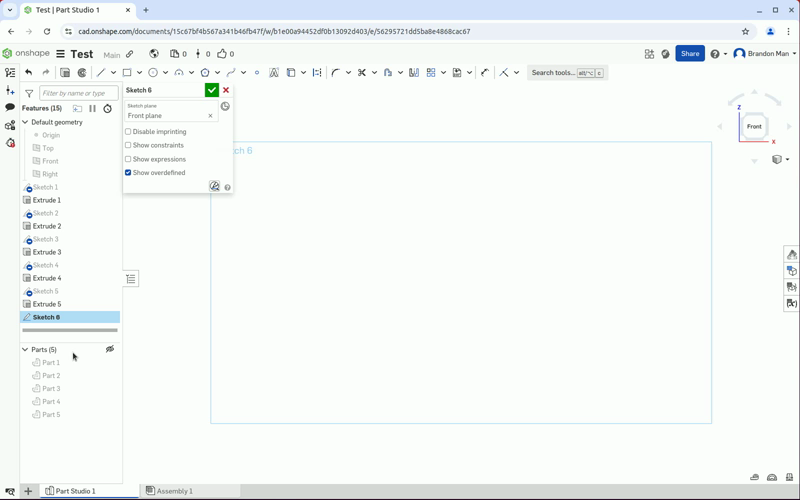
key(l)
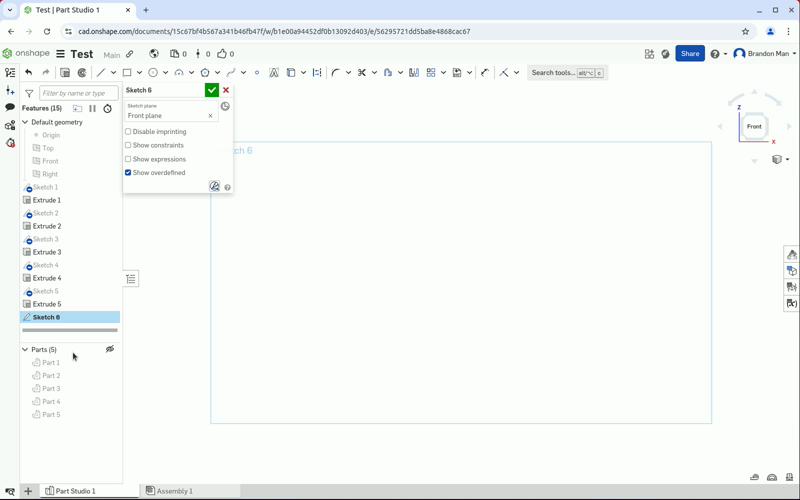
key_down(shift)
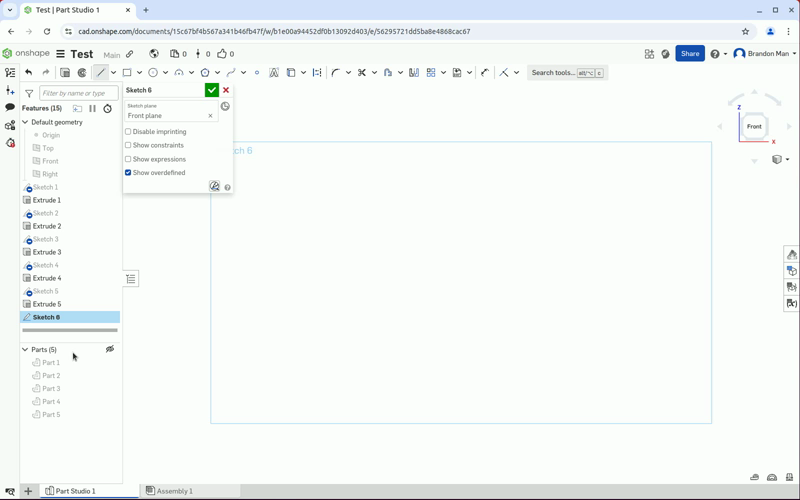
mouse_move(348, 314)
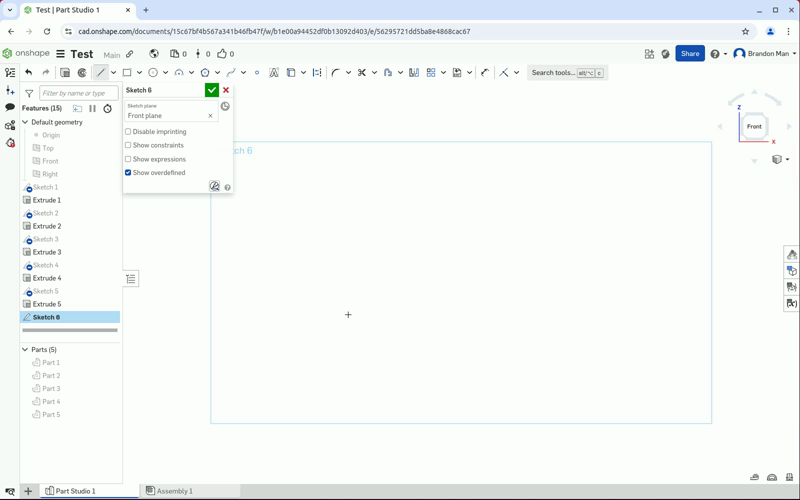
click(348, 314)
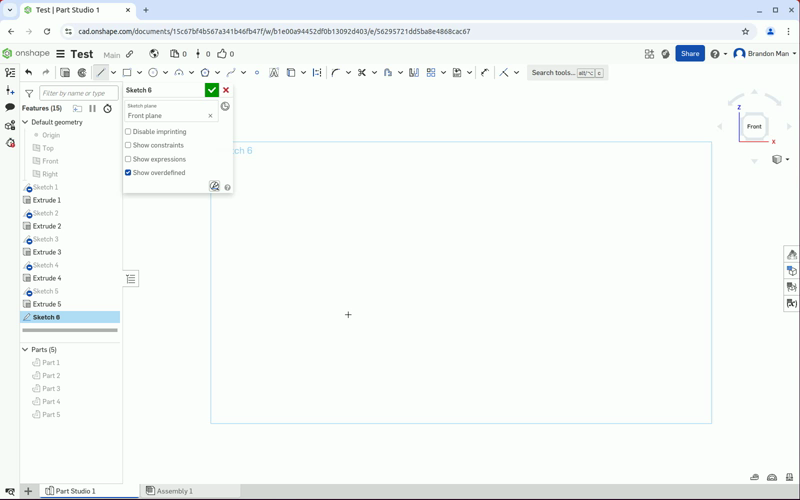
key_up(shift)
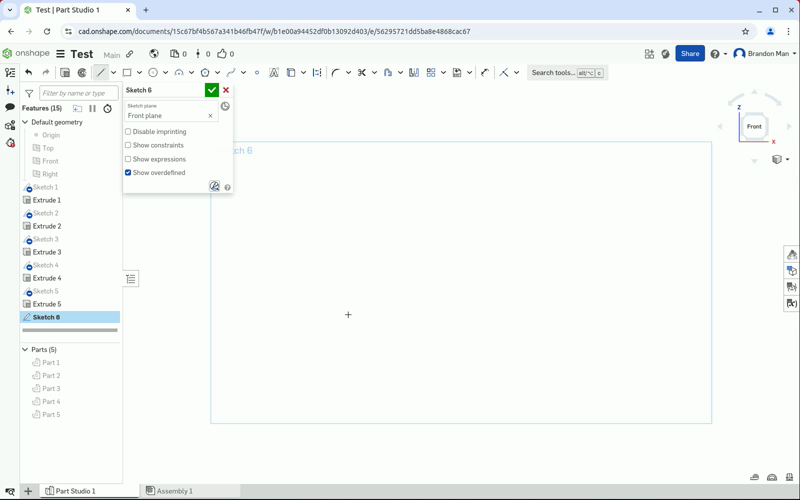
key_down(shift)
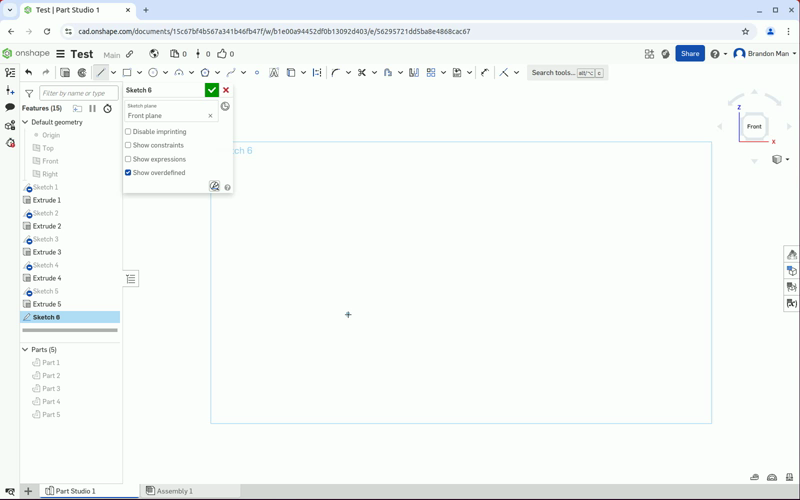
mouse_move(378, 314)
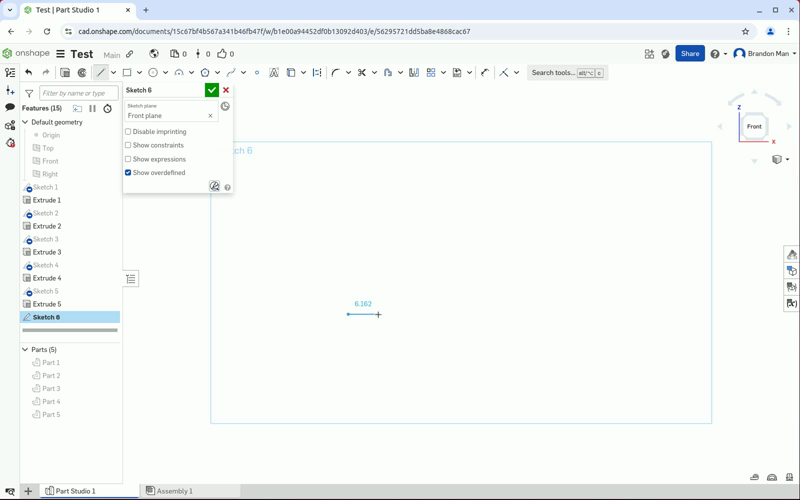
mouse_move(365, 314)
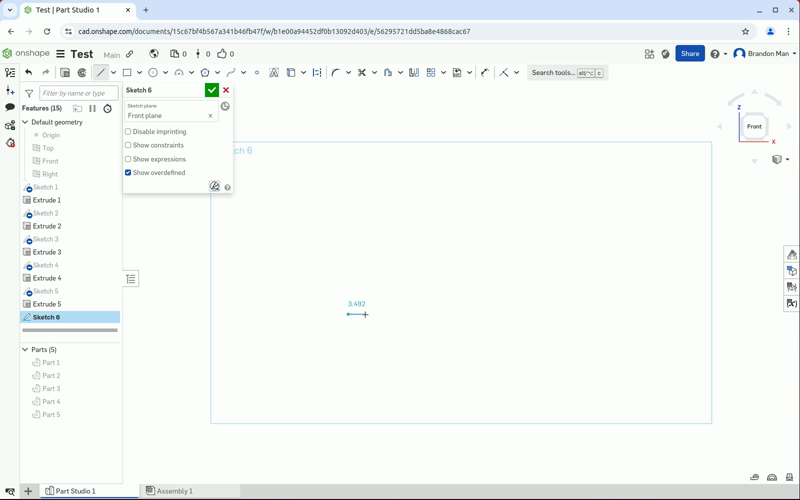
click(365, 314)
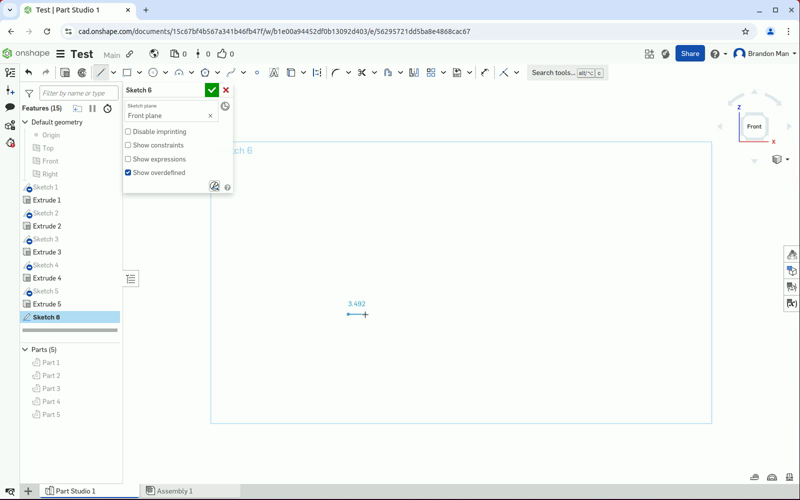
key_up(shift)
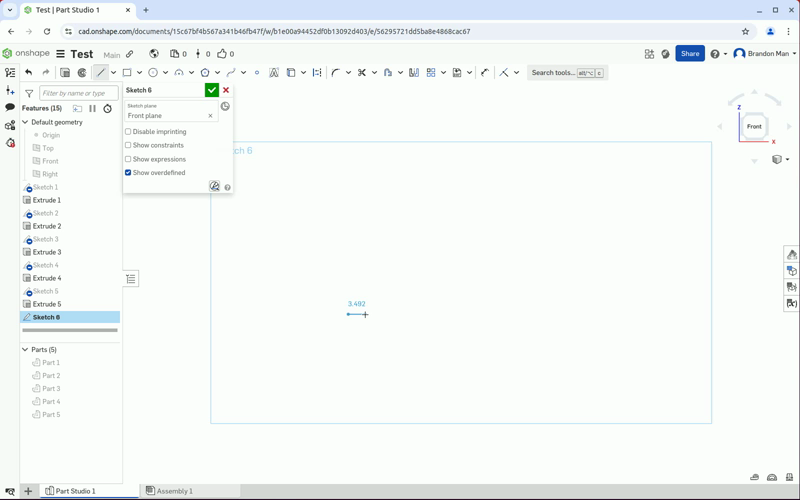
key_down(shift)
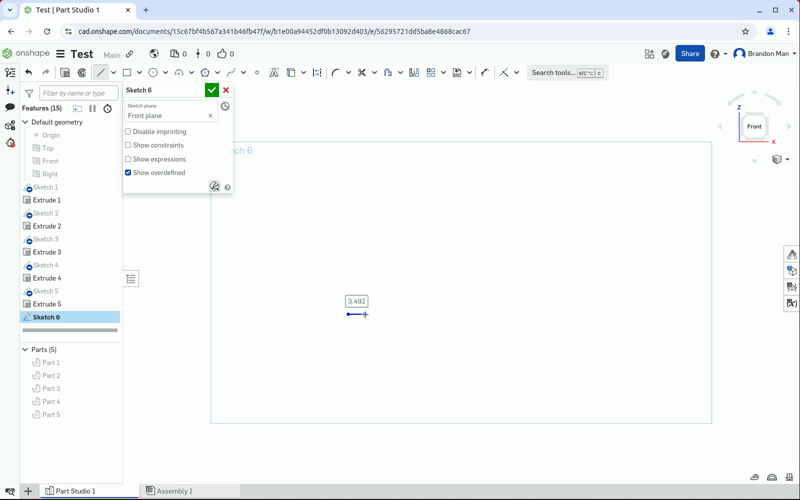
mouse_move(395, 314)
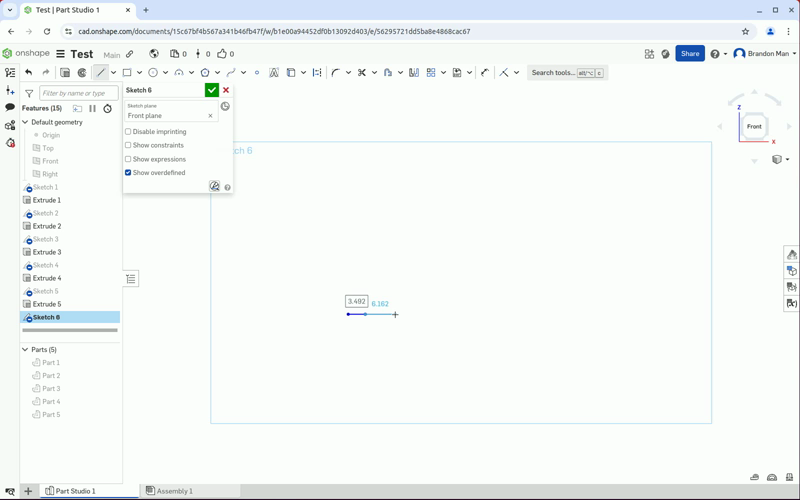
mouse_move(365, 279)
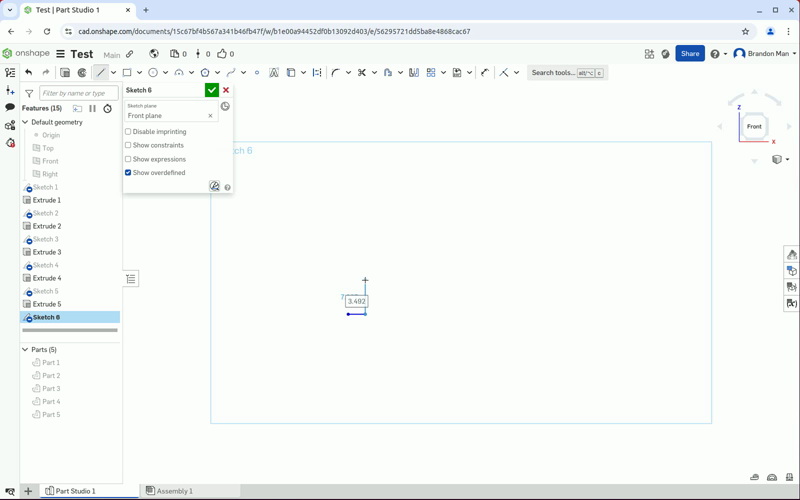
click(365, 279)
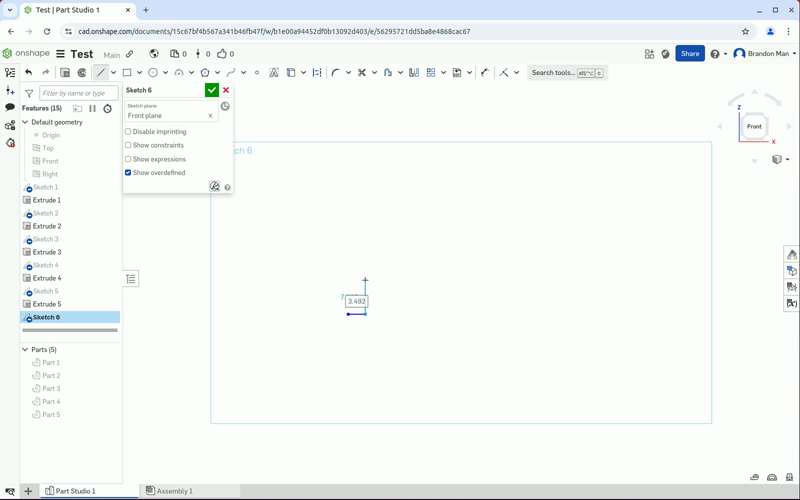
key_up(shift)
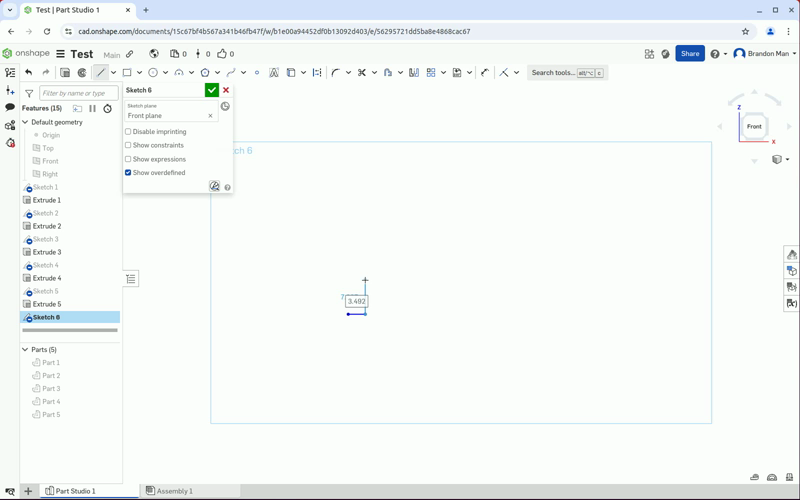
key_down(shift)
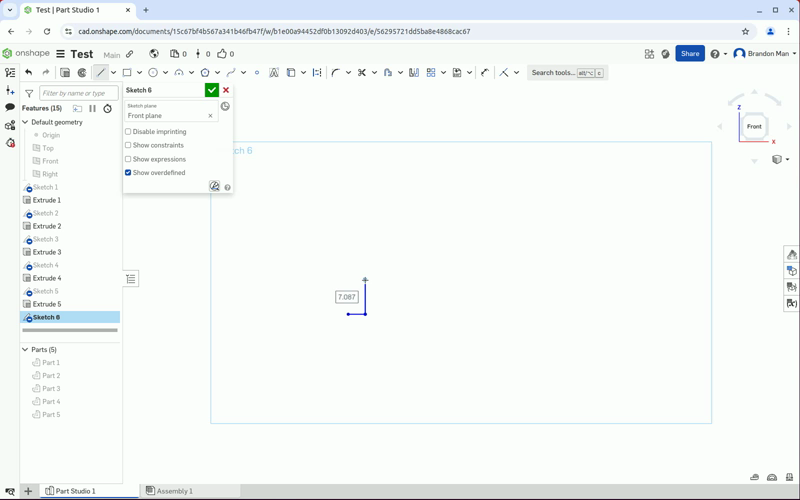
mouse_move(395, 279)
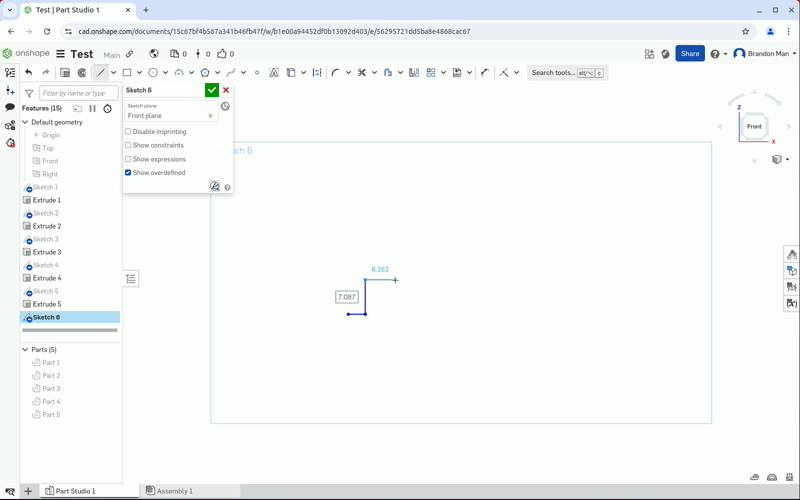
mouse_move(348, 279)
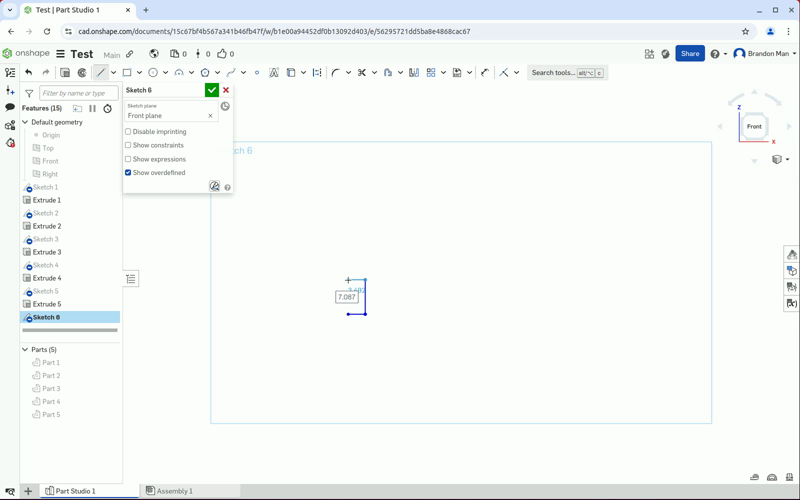
click(348, 279)
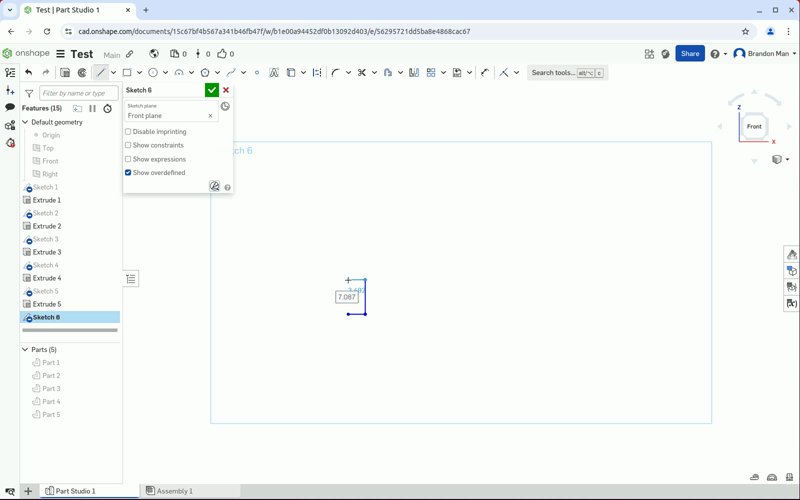
key_up(shift)
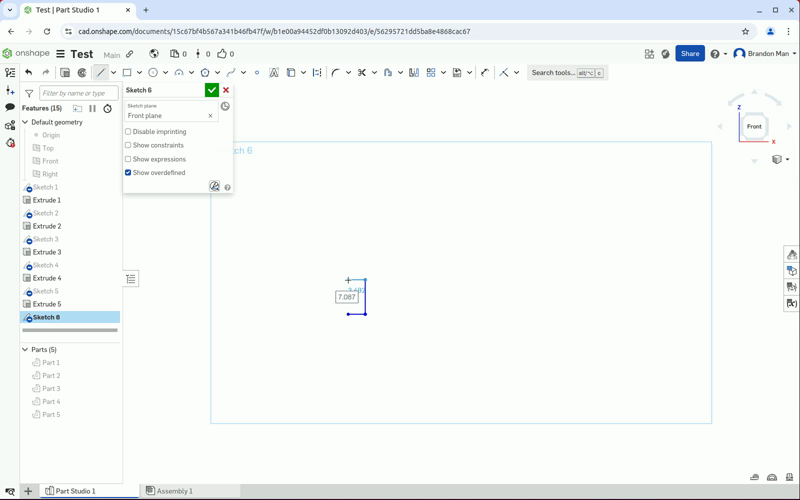
mouse_move(378, 279)
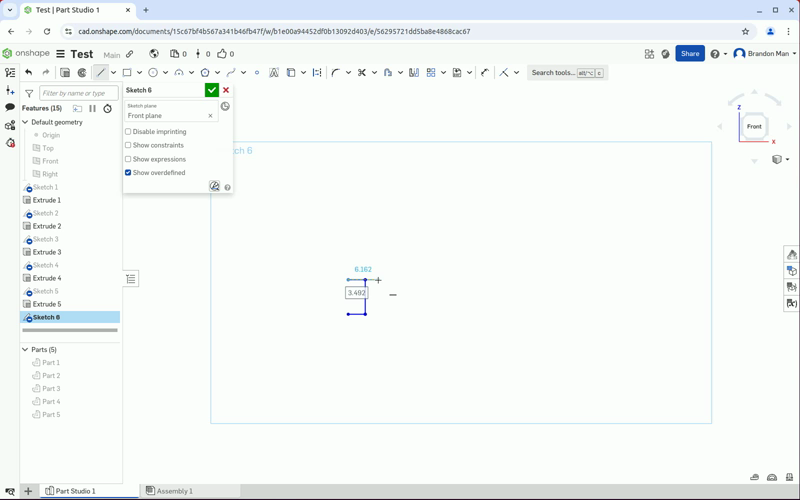
key_down(shift)
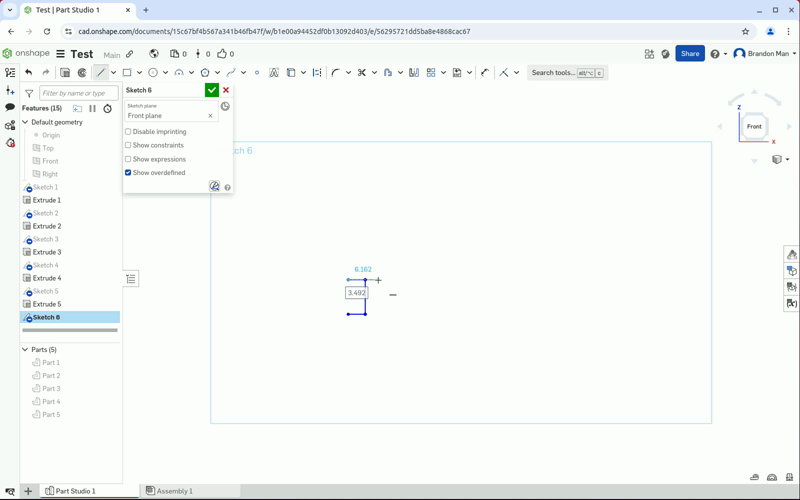
mouse_move(348, 314)
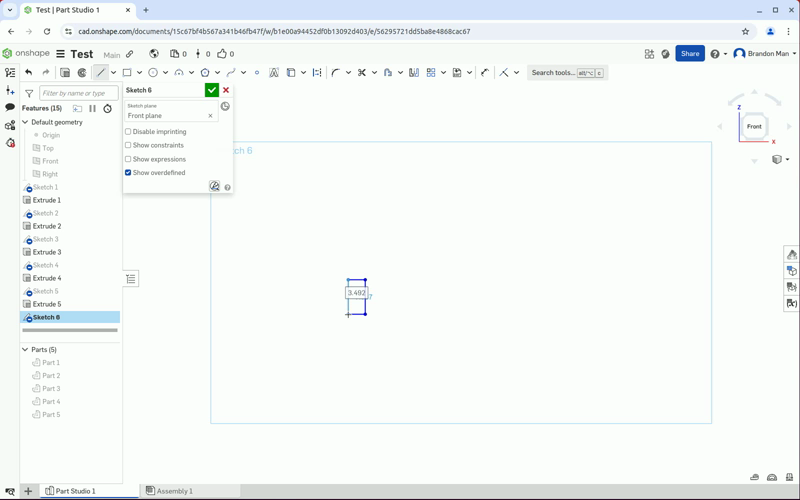
key_up(shift)
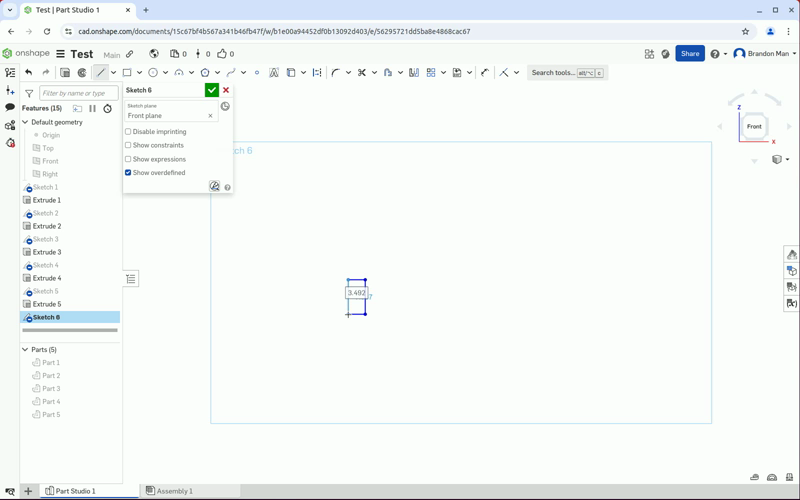
click(348, 314)
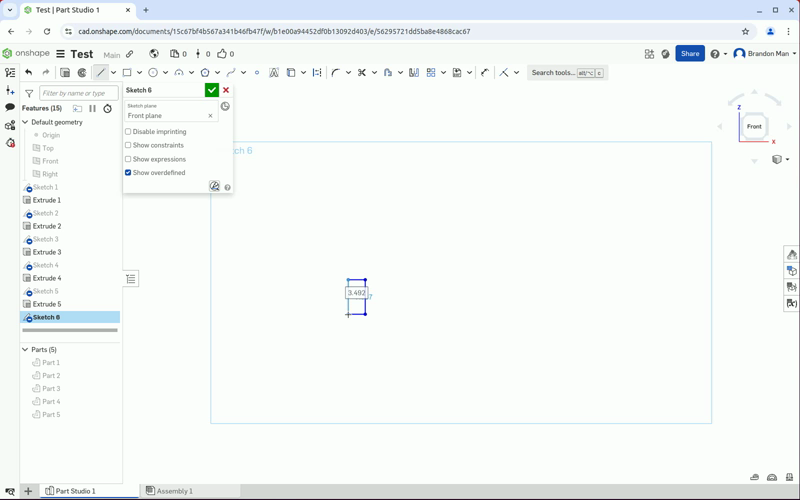
key(esc)
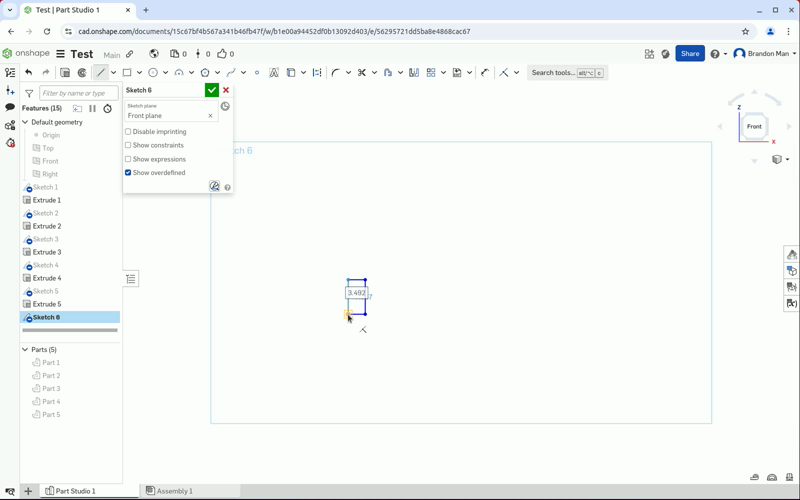
mouse_move(359, 286)
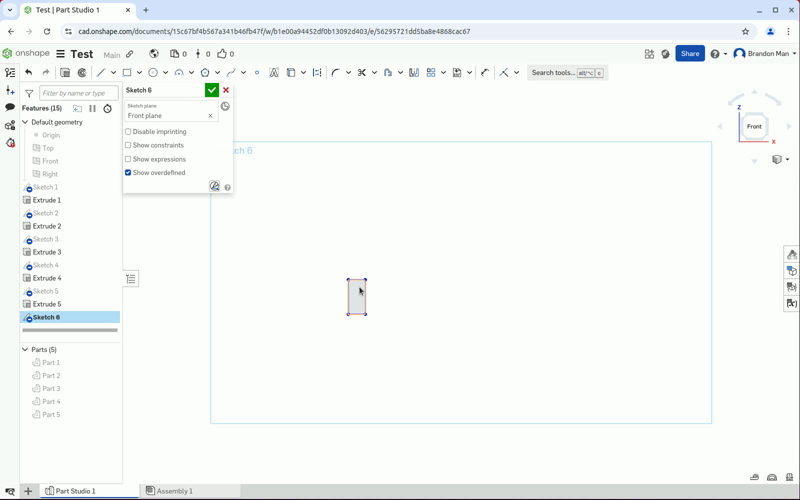
scroll(6)
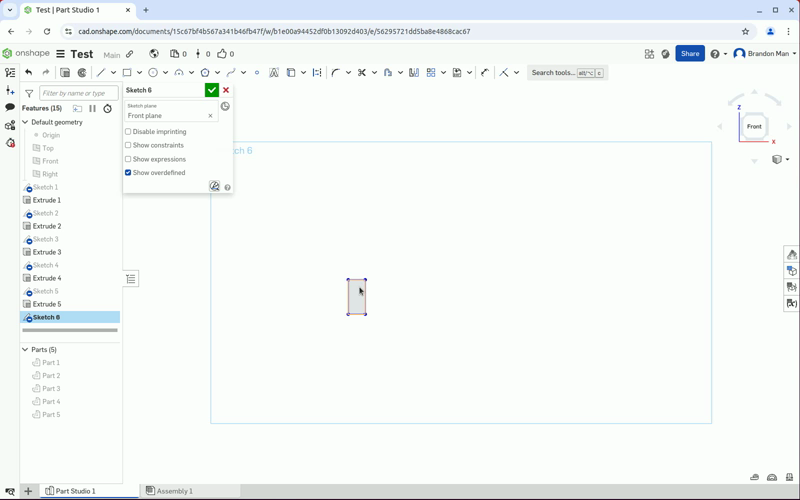
scroll(6)
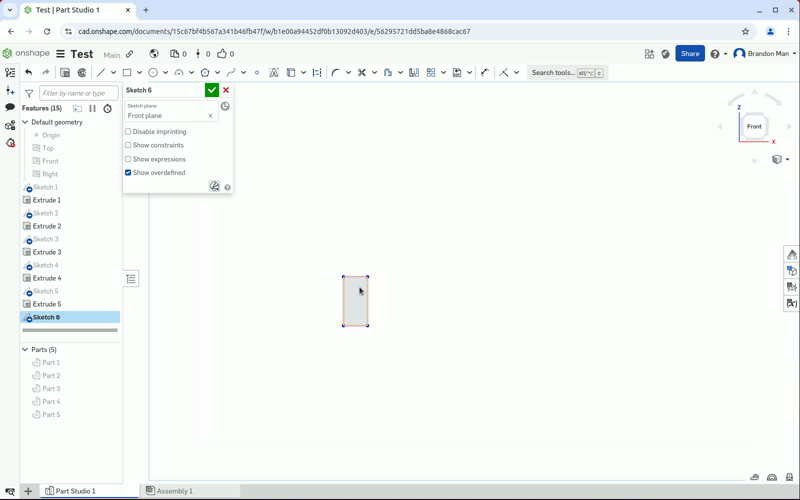
scroll(6)
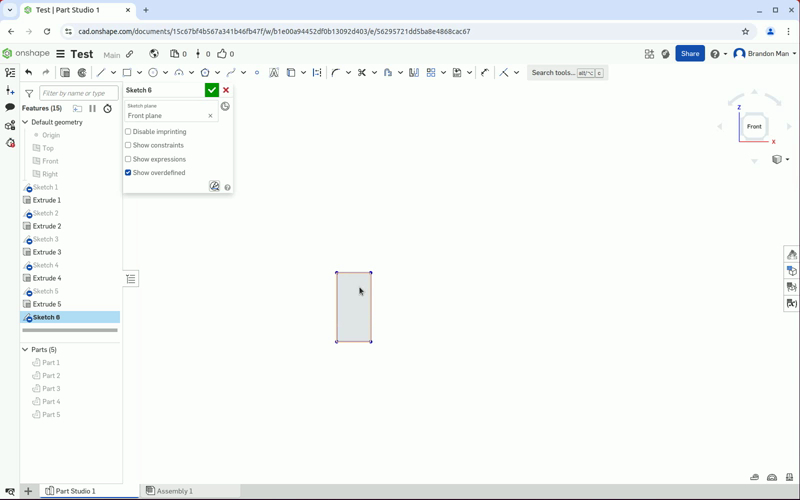
scroll(6)
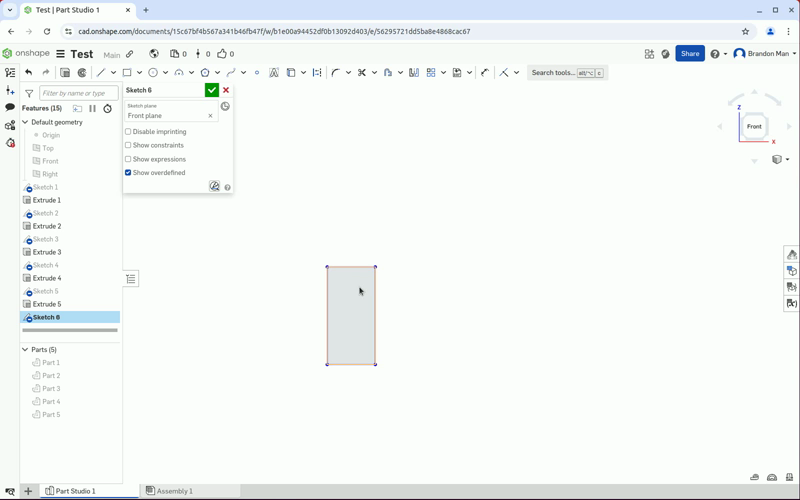
scroll(6)
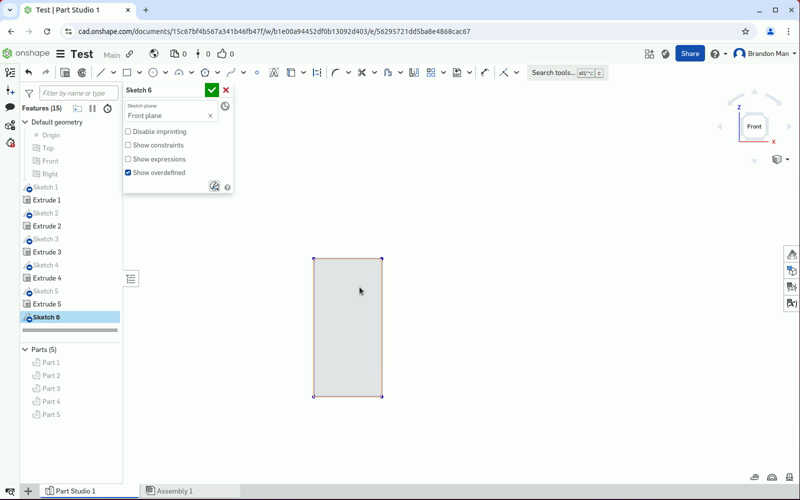
scroll(6)
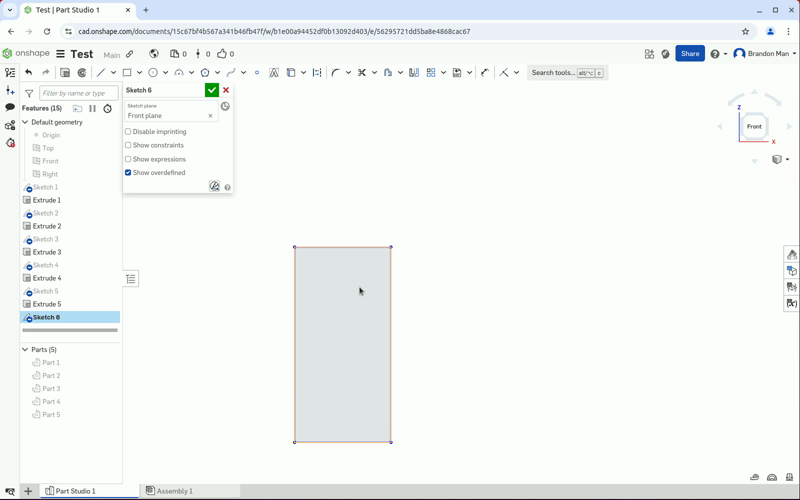
scroll(6)
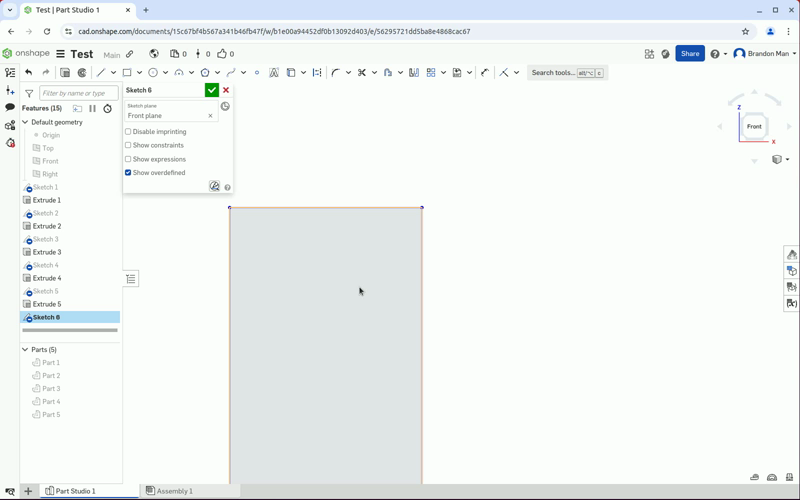
click(359, 286)
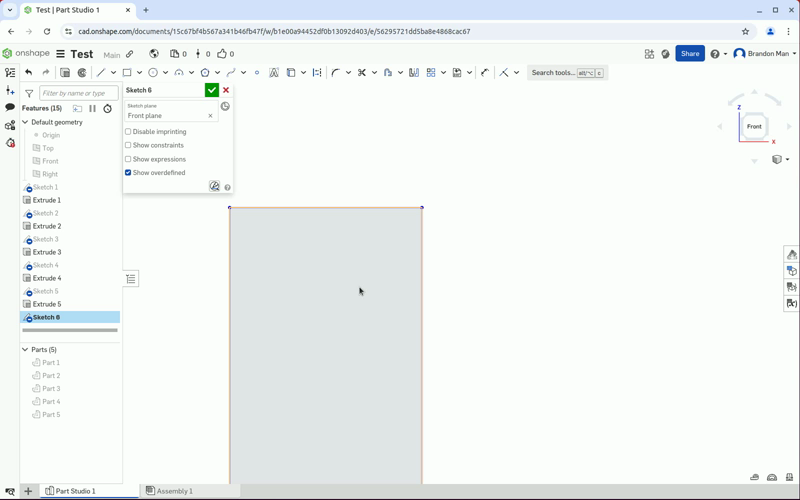
scroll(-6)
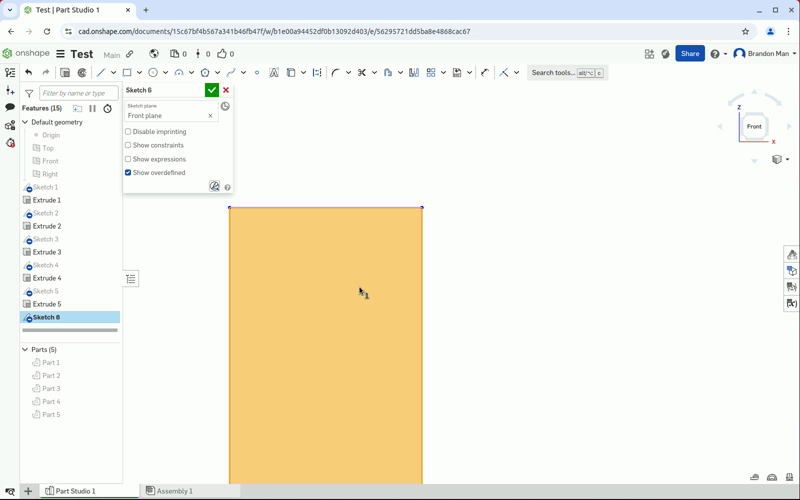
scroll(-6)
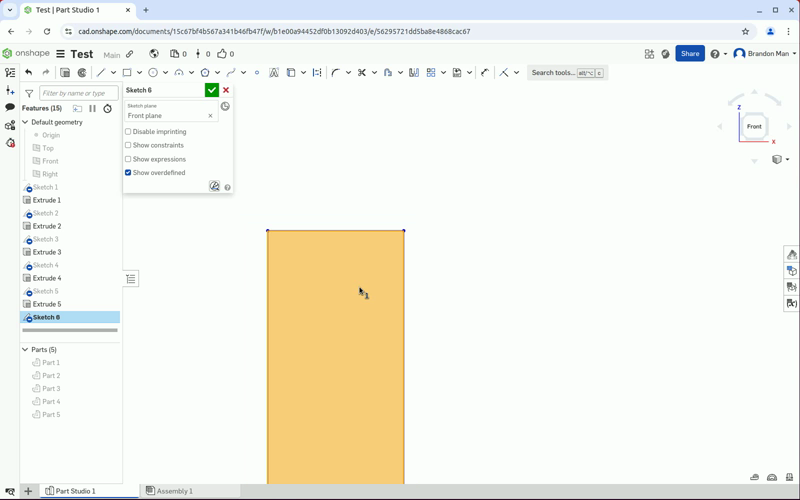
scroll(-6)
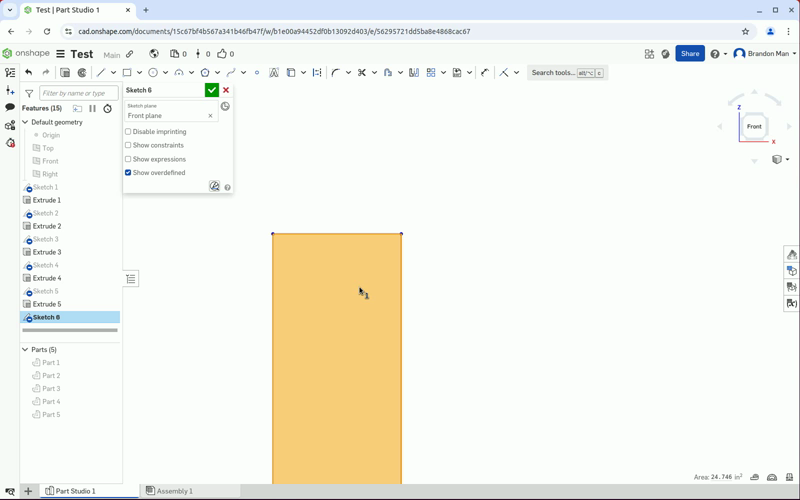
scroll(-6)
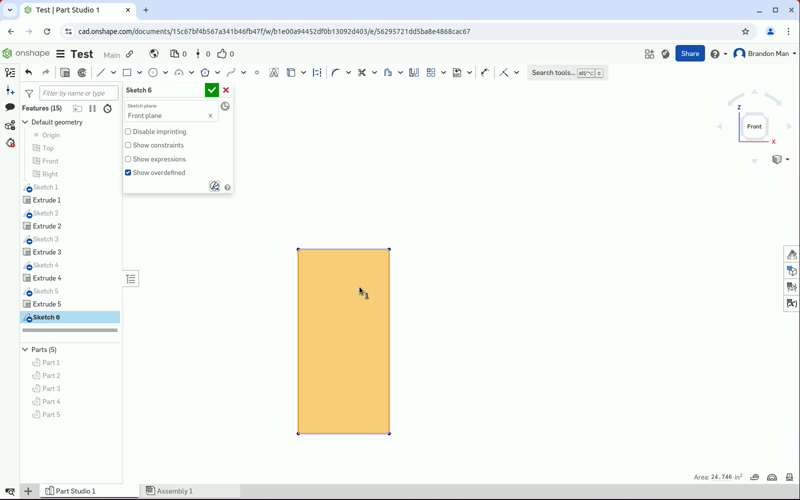
scroll(-6)
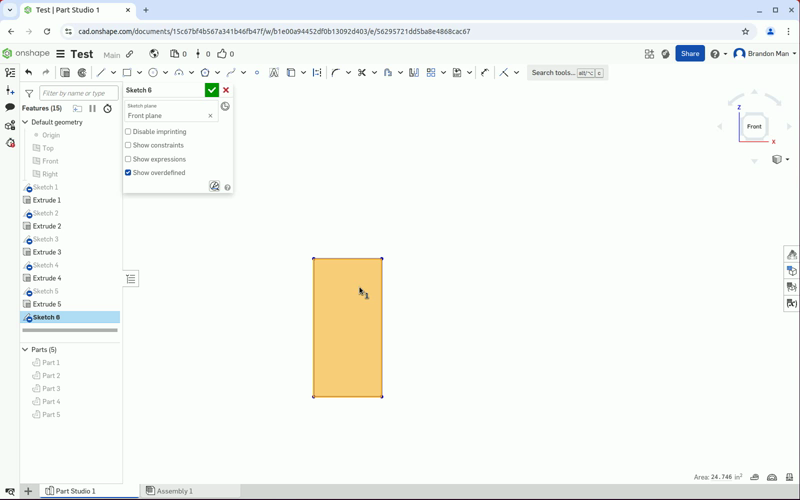
scroll(-6)
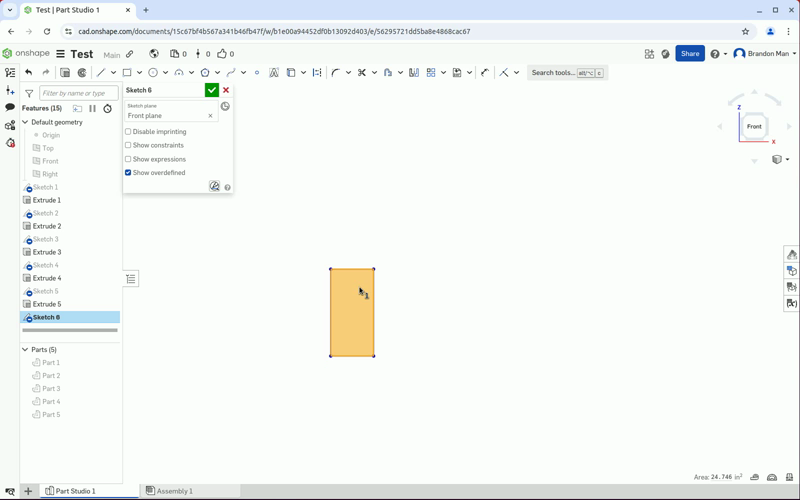
scroll(-6)
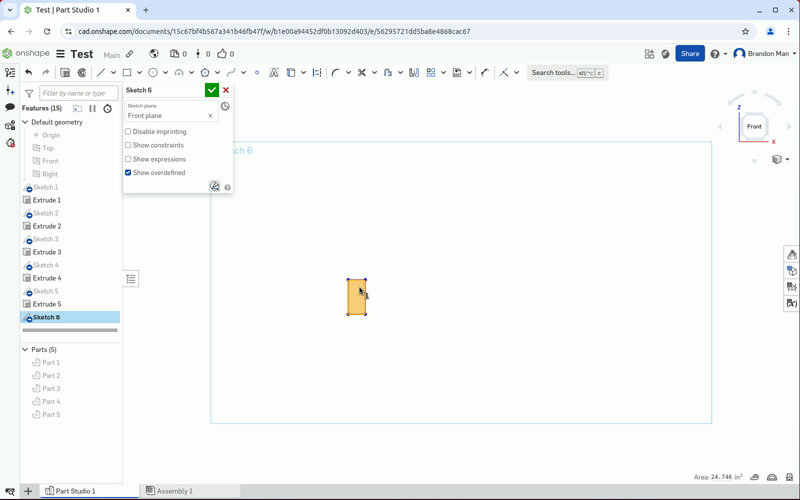
mouse_move(73, 352)
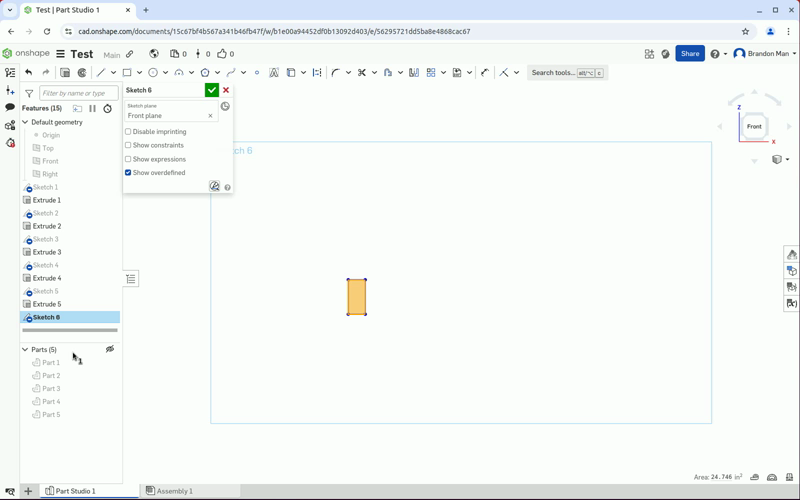
key(shift+y)
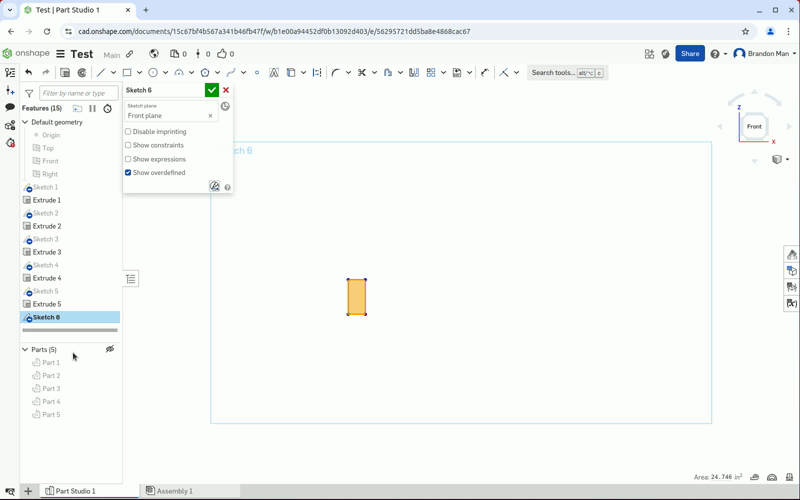
key(shift+e)
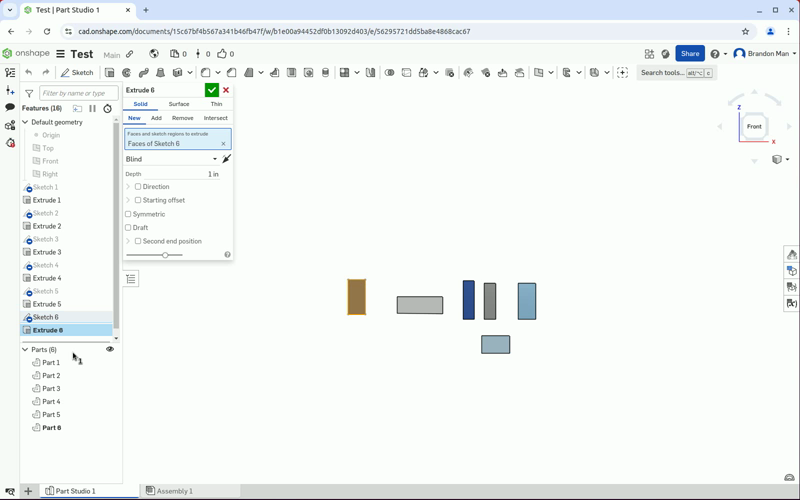
mouse_move(143, 106)
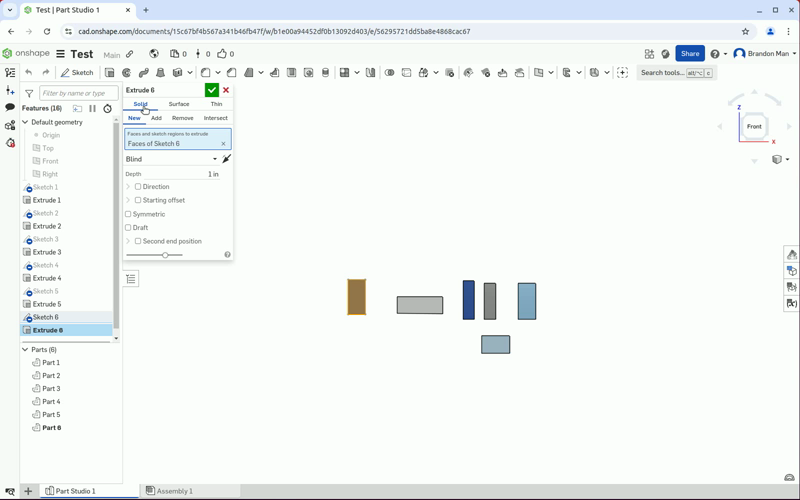
click(143, 106)
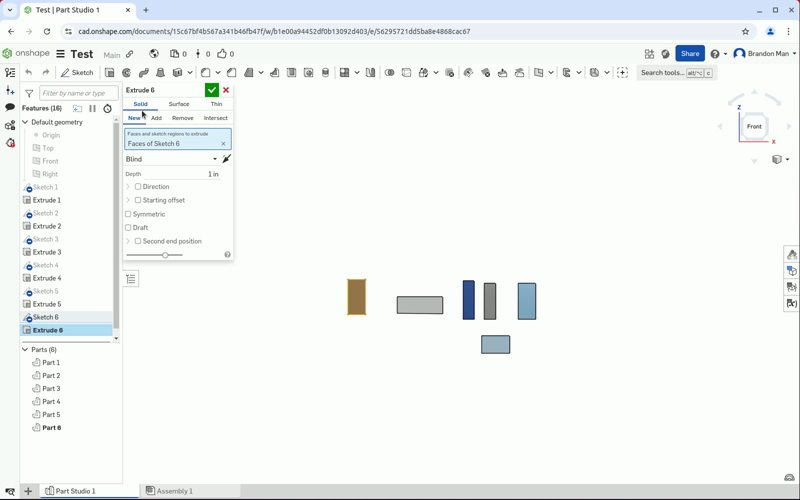
mouse_move(137, 120)
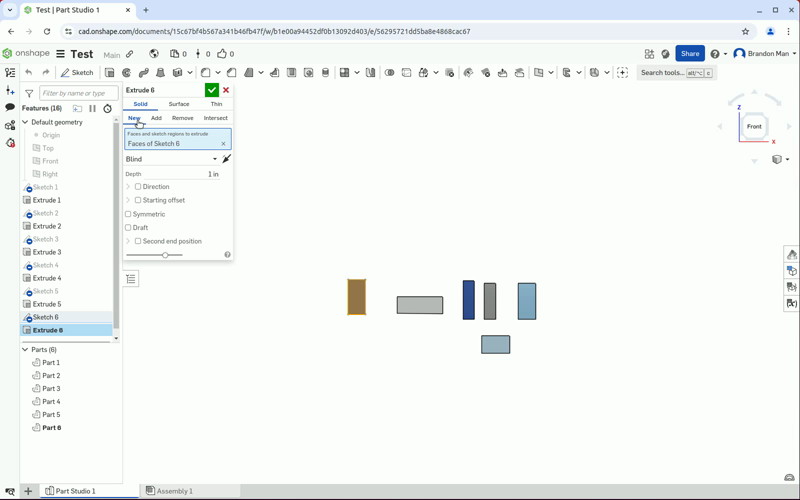
click(137, 120)
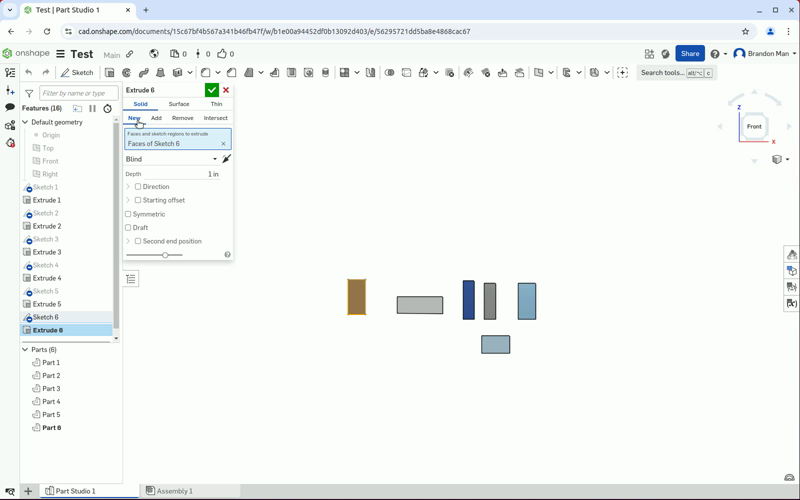
key(tab, 4)
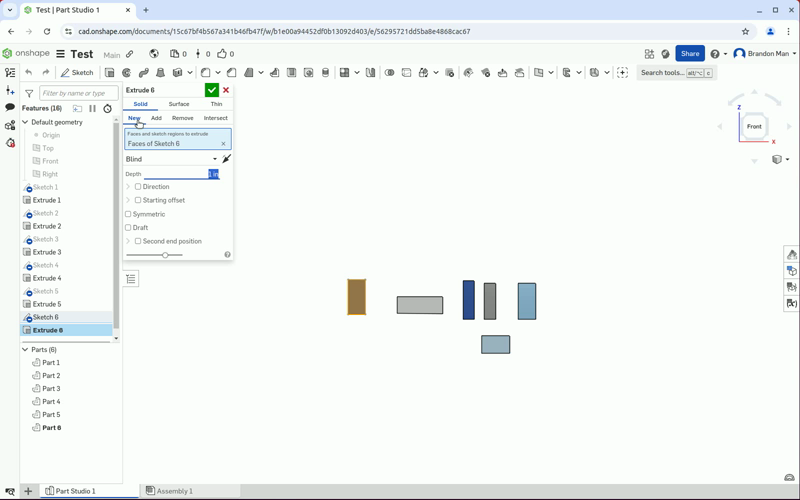
text(0.241)
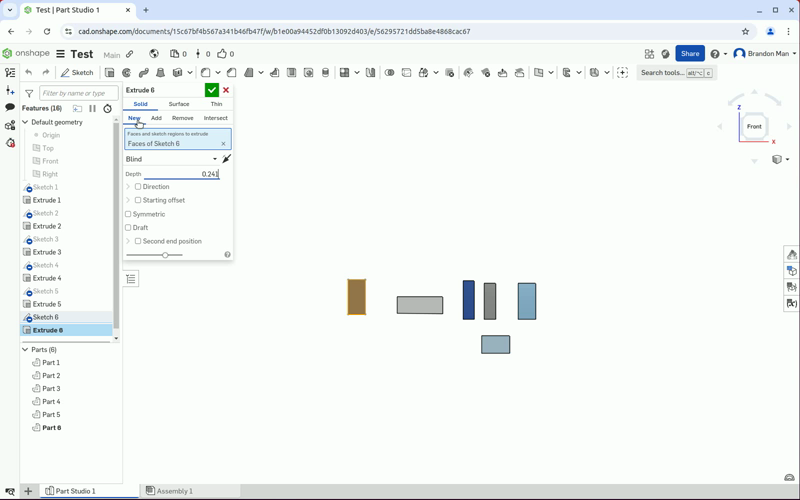
key(enter)
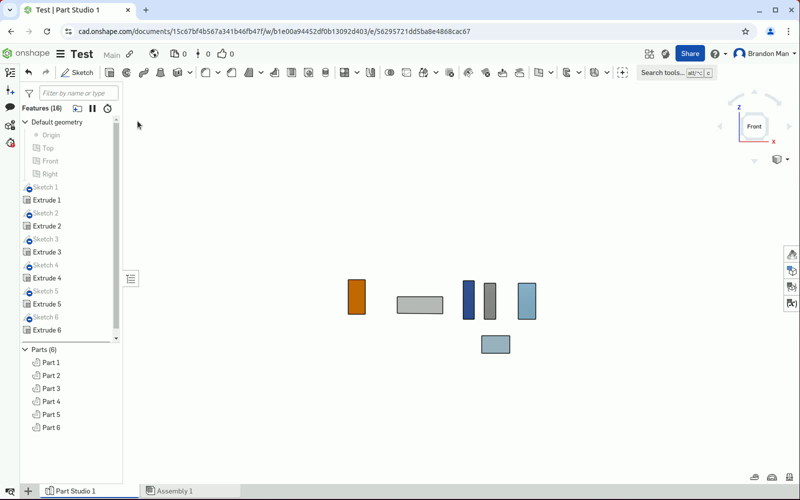
key(shift+h)
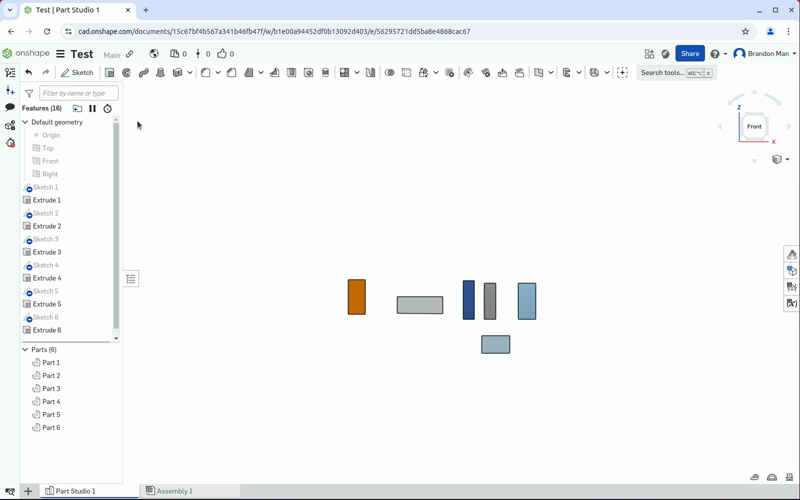
key(shift+h)
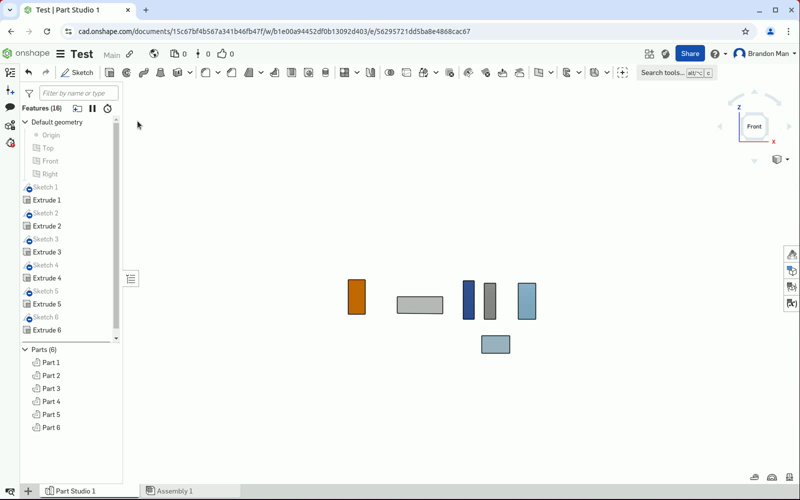
mouse_move(69, 189)
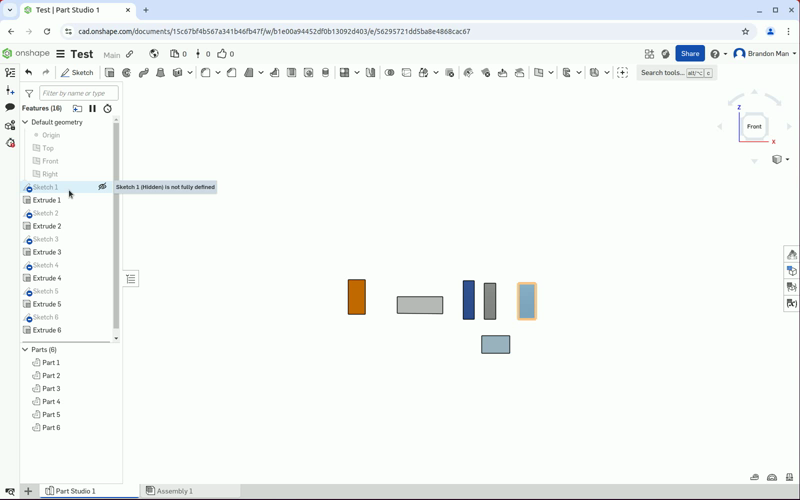
click(69, 189)
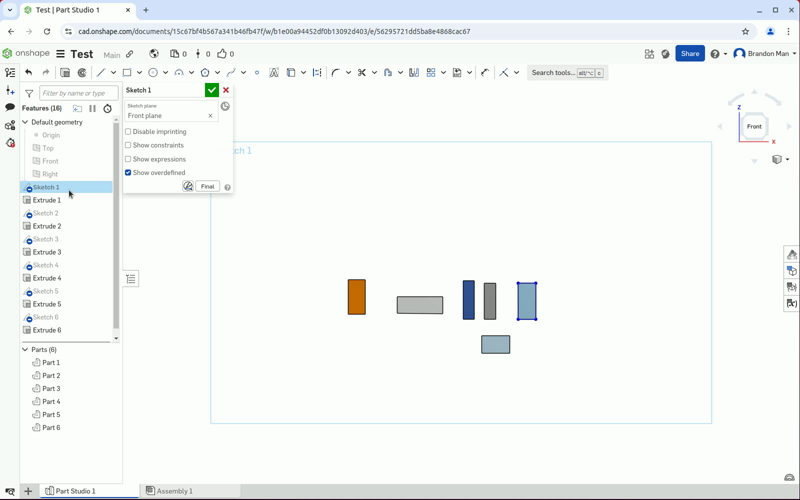
mouse_move(229, 92)
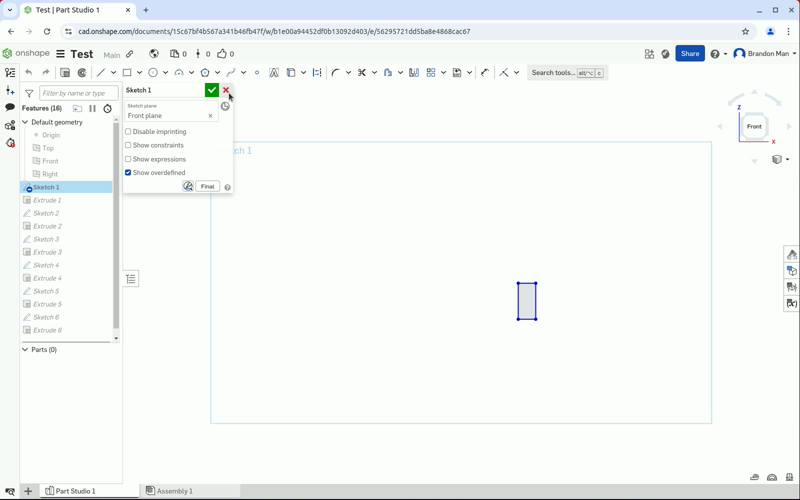
click(229, 92)
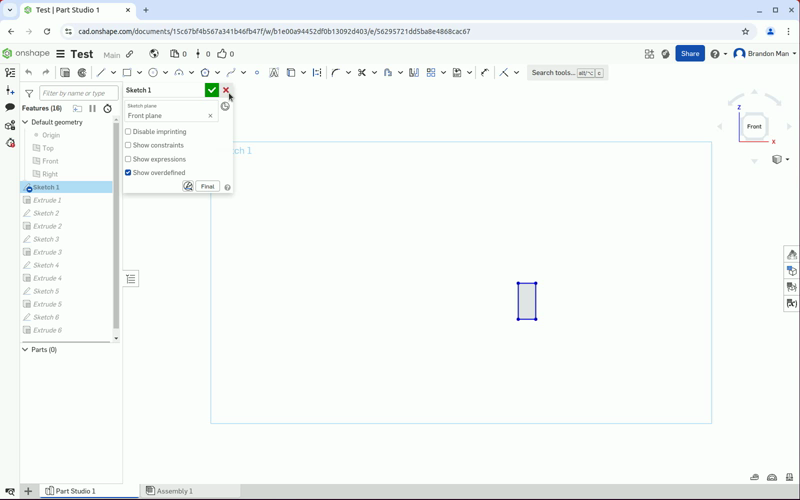
key(shift+s)
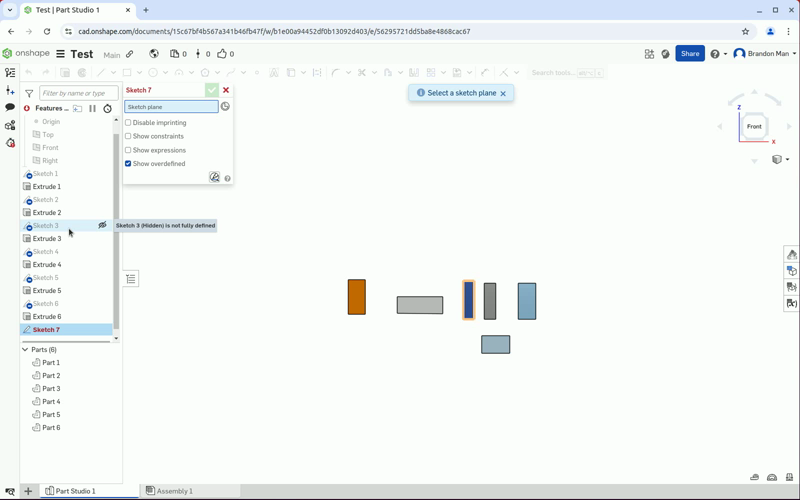
scroll(3)
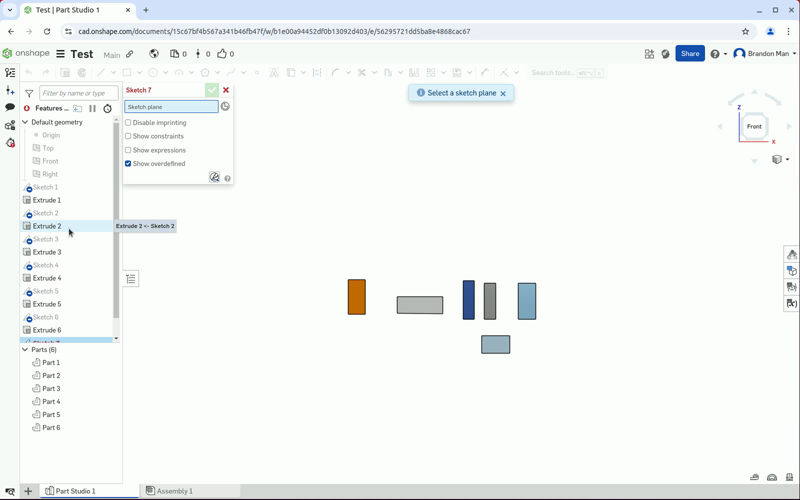
mouse_move(69, 163)
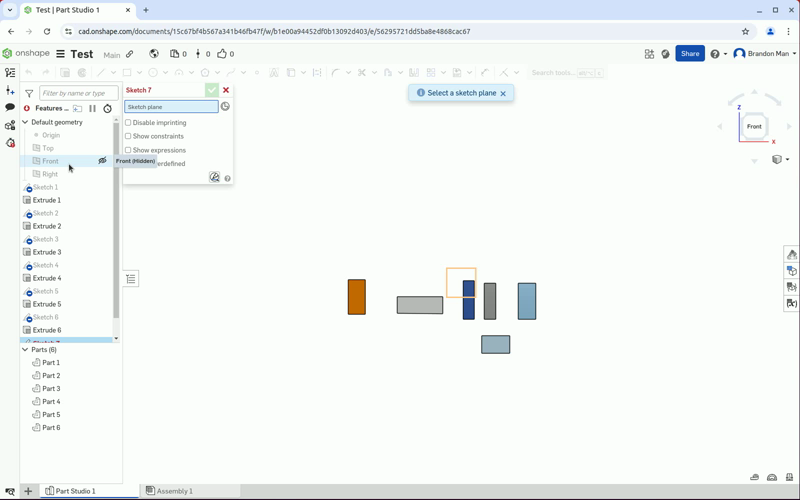
click(69, 163)
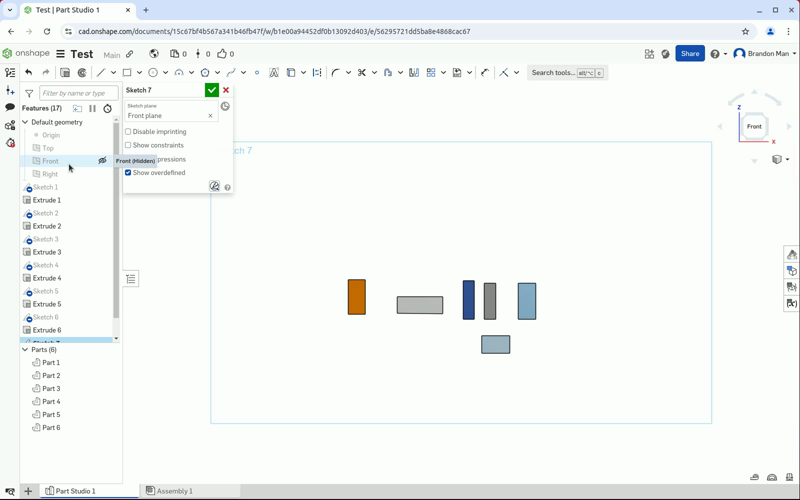
mouse_move(73, 352)
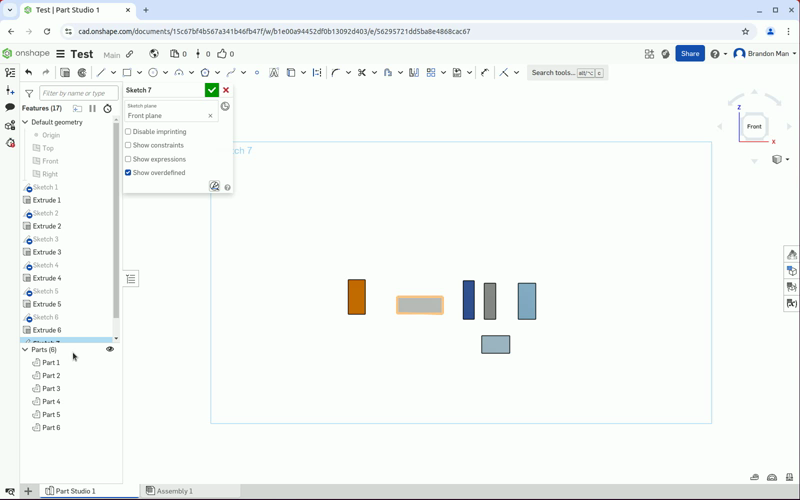
key(y)
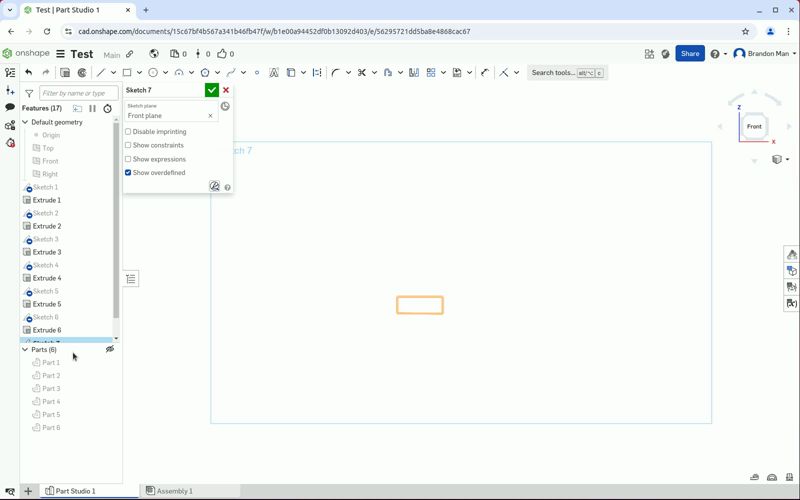
key(l)
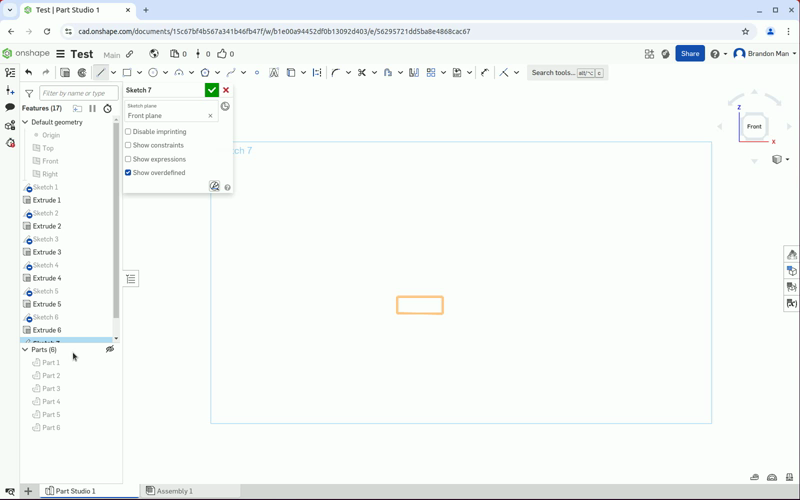
key_down(shift)
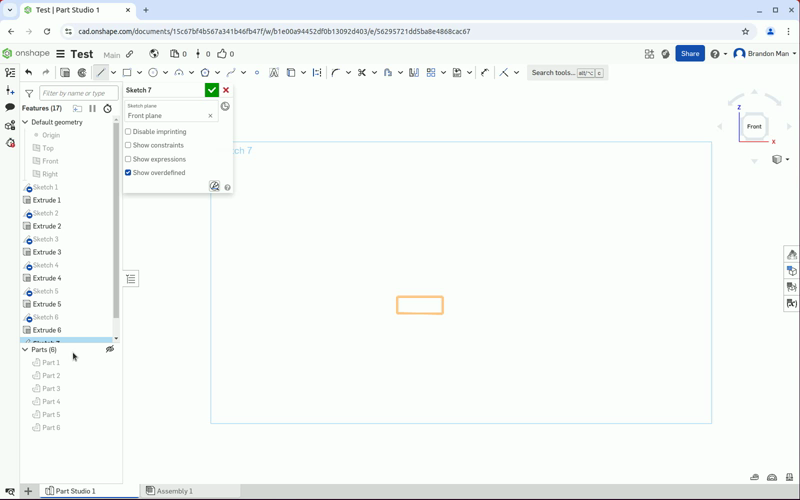
mouse_move(409, 354)
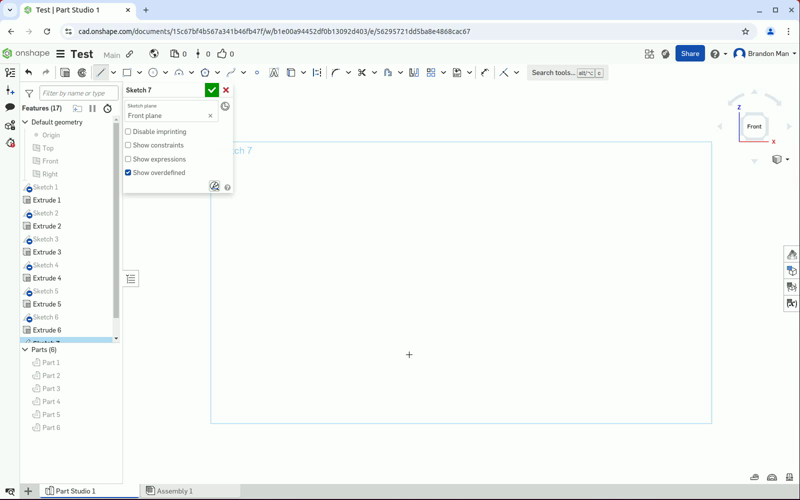
click(409, 354)
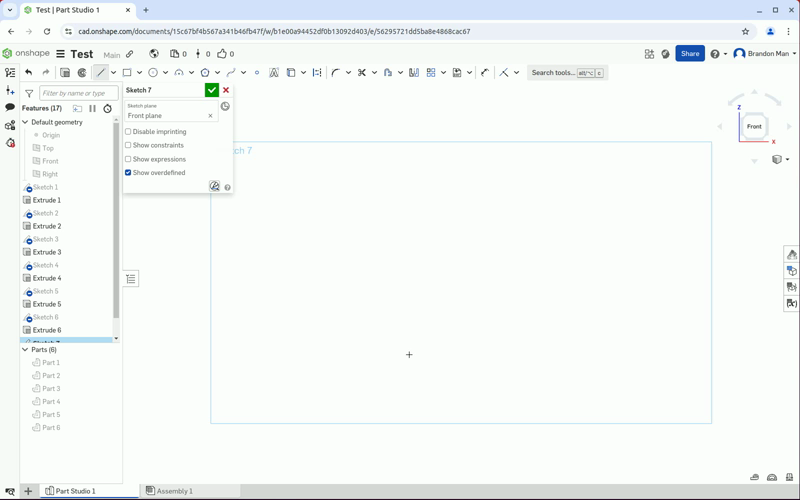
key_up(shift)
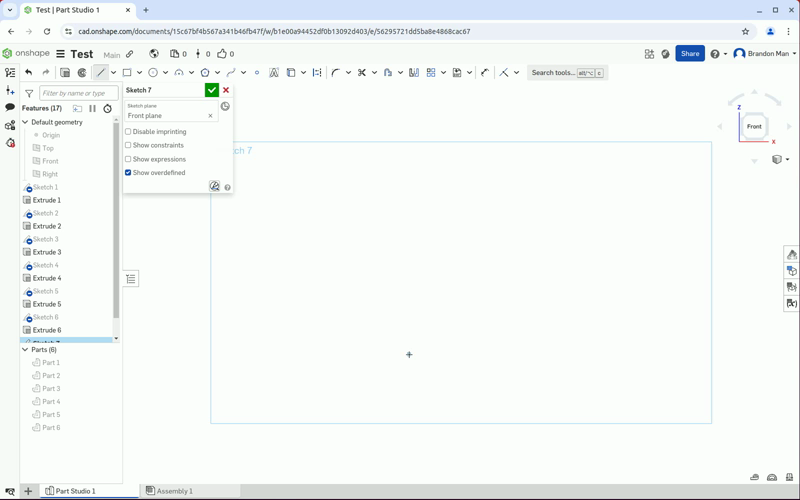
key_down(shift)
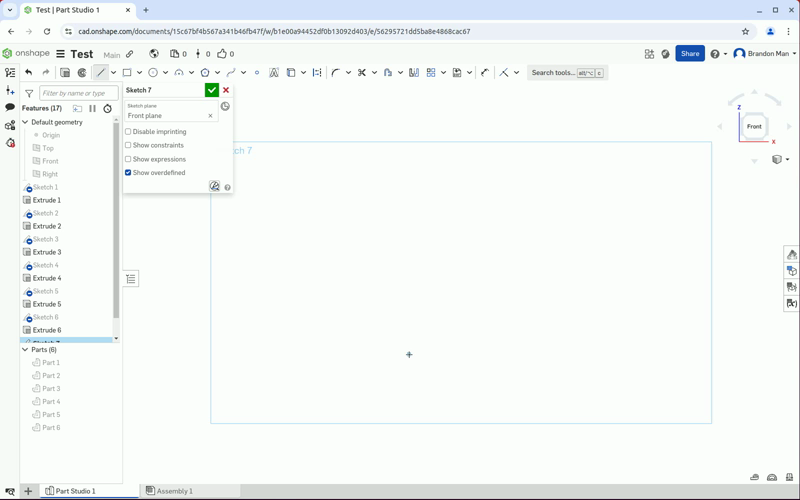
mouse_move(439, 354)
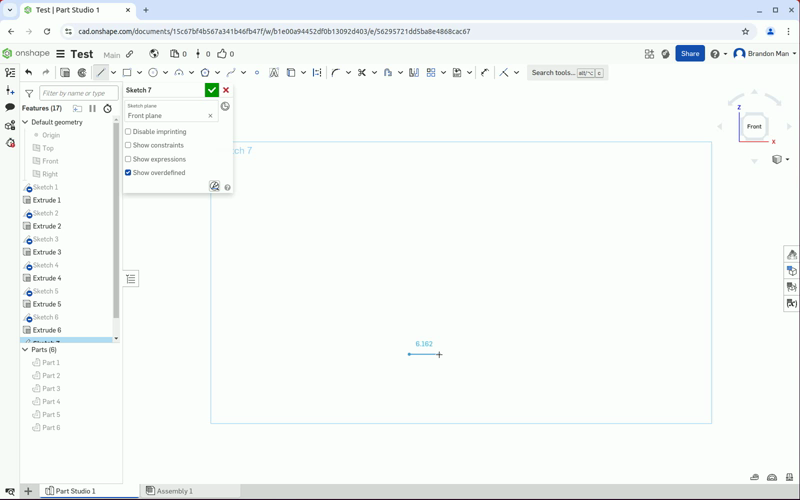
mouse_move(437, 354)
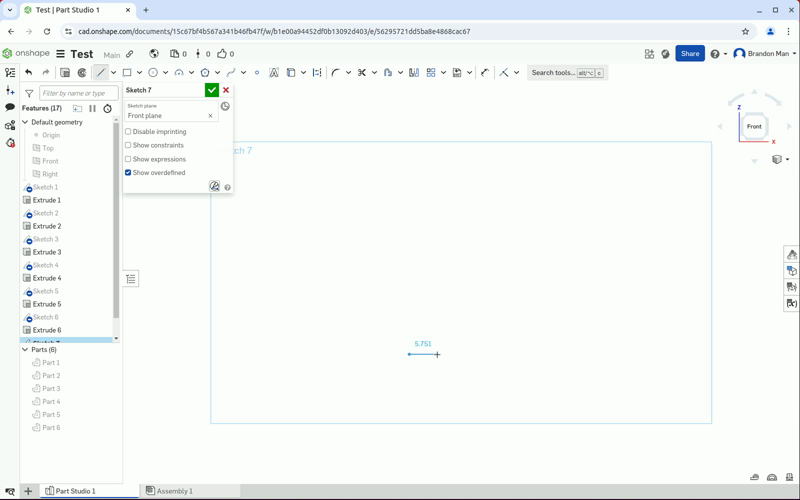
click(437, 354)
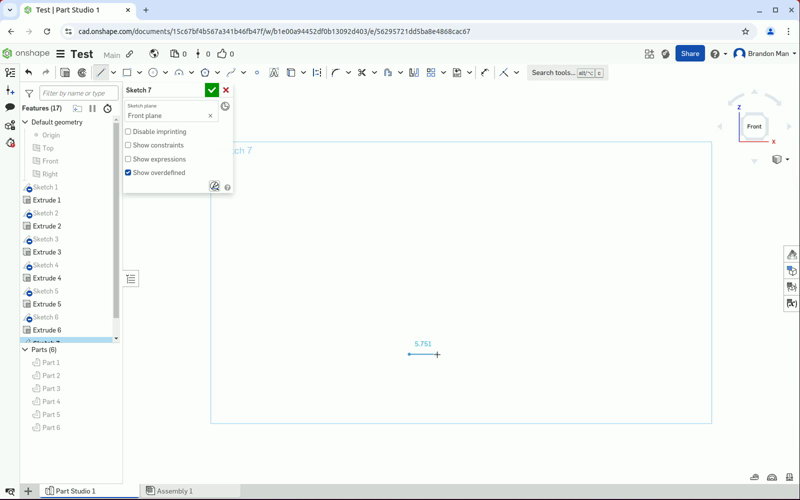
key_up(shift)
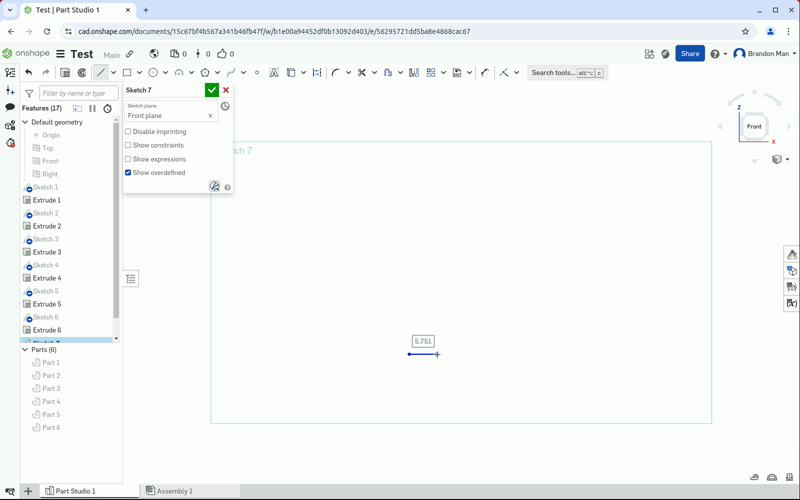
key_down(shift)
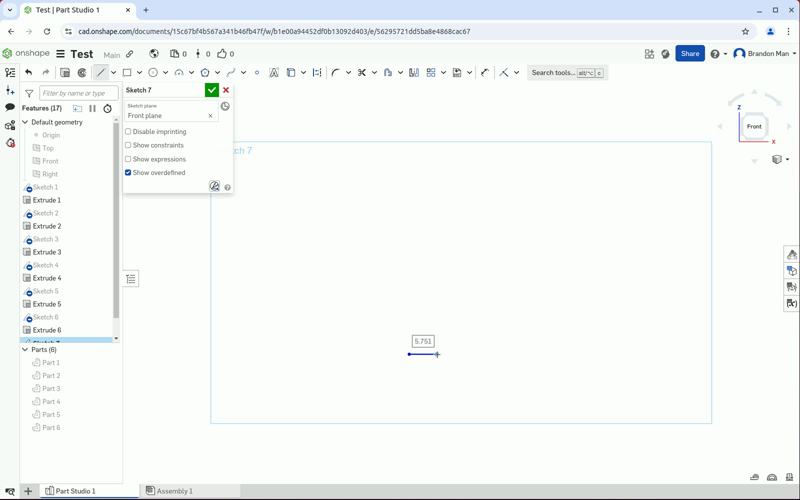
mouse_move(467, 354)
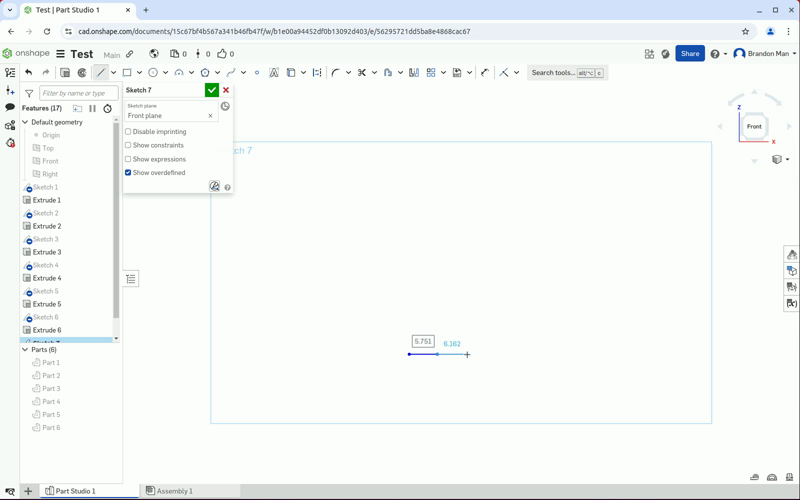
mouse_move(437, 337)
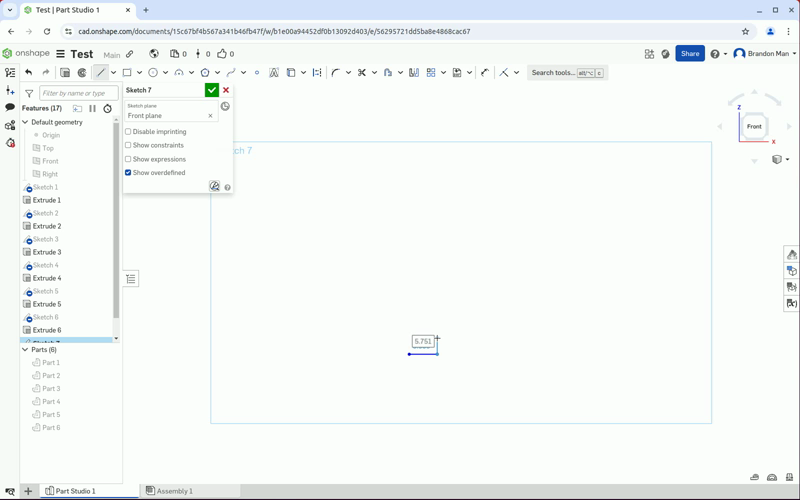
click(437, 337)
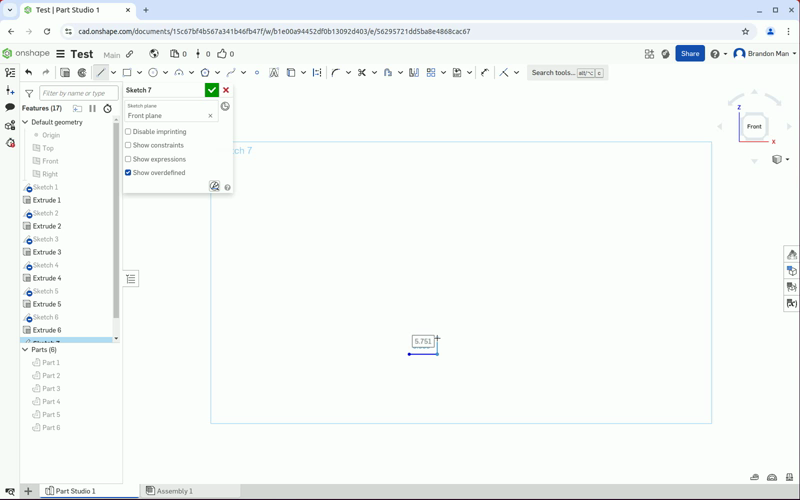
key_up(shift)
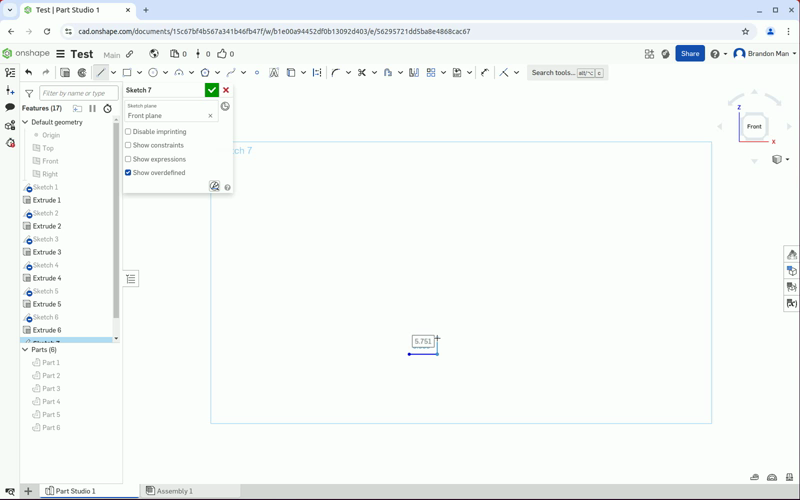
key_down(shift)
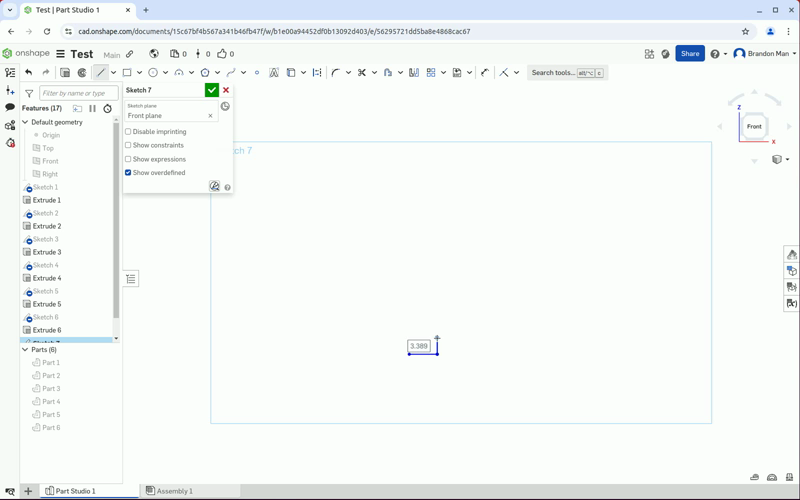
mouse_move(467, 337)
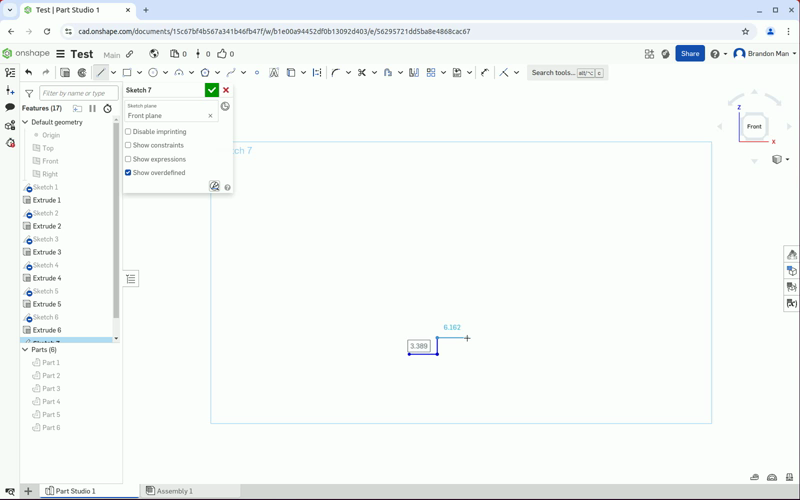
mouse_move(409, 337)
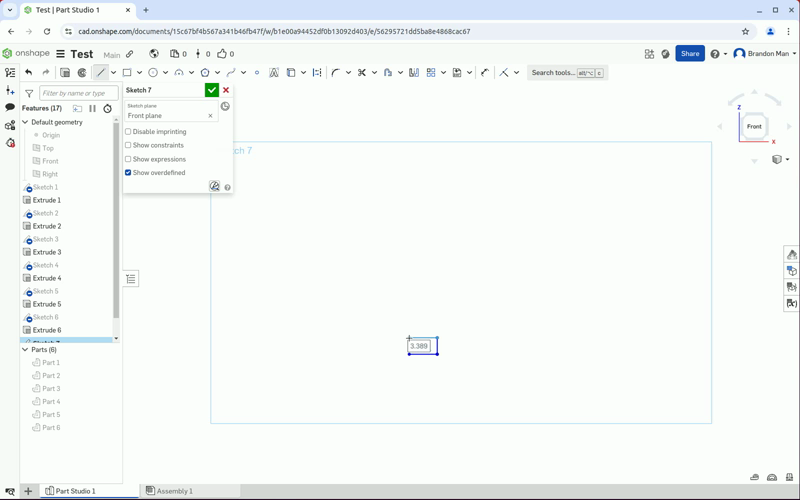
click(409, 337)
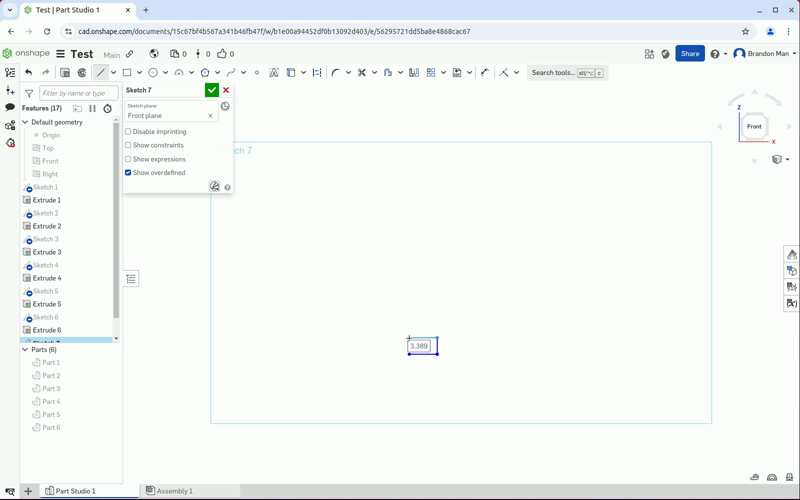
key_up(shift)
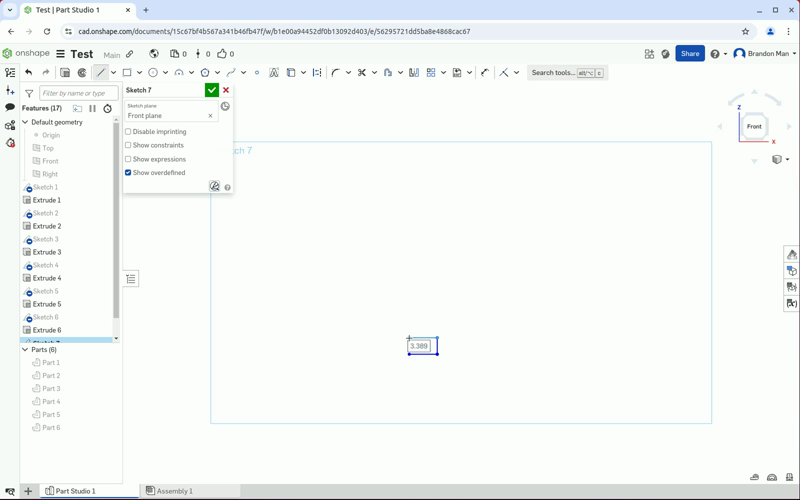
mouse_move(439, 337)
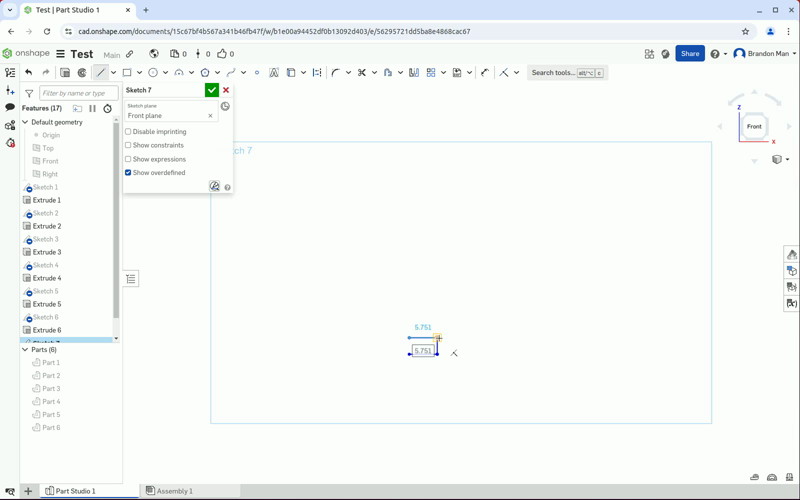
key_down(shift)
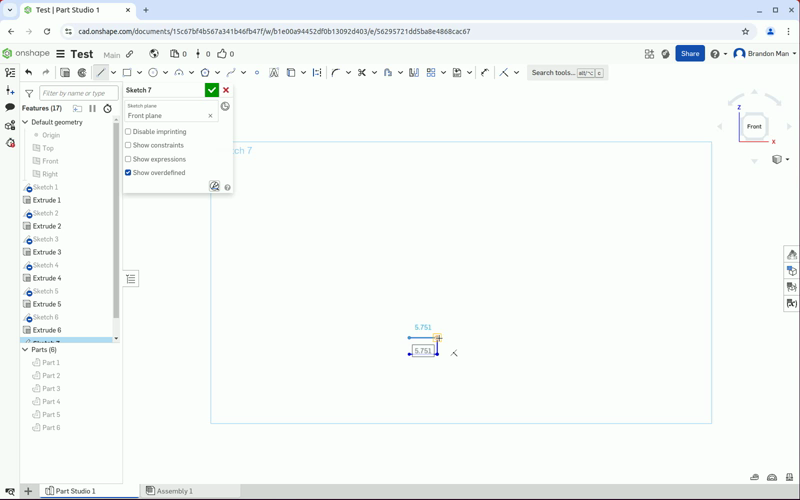
mouse_move(409, 354)
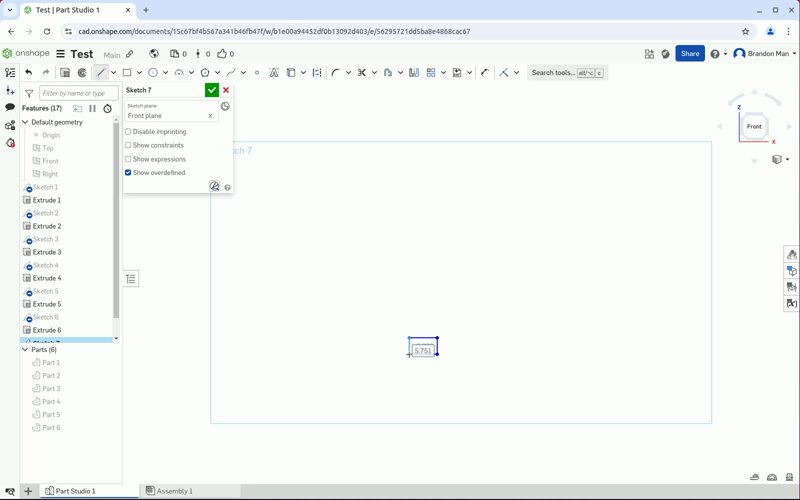
key_up(shift)
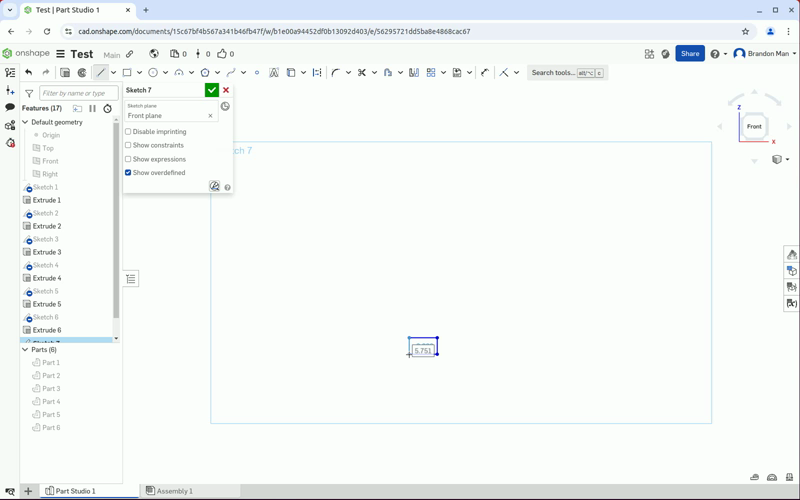
click(409, 354)
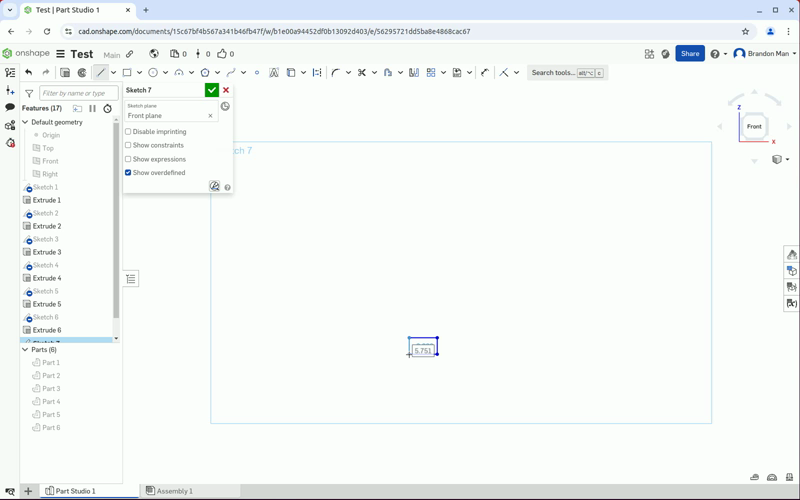
key(esc)
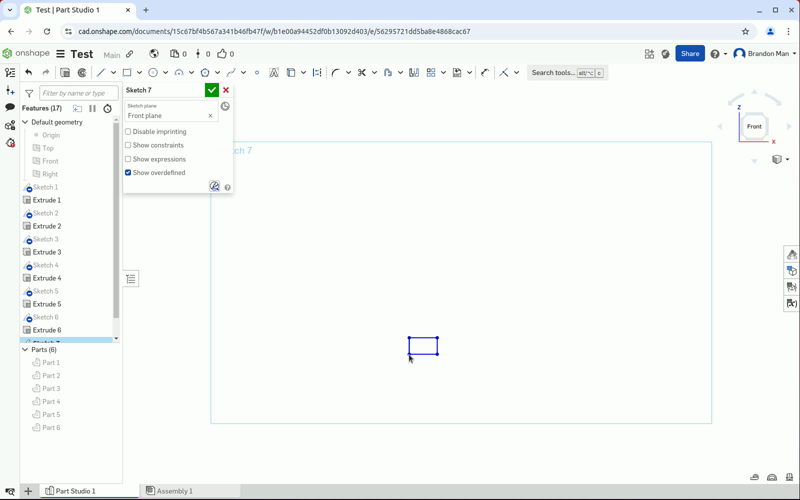
mouse_move(417, 349)
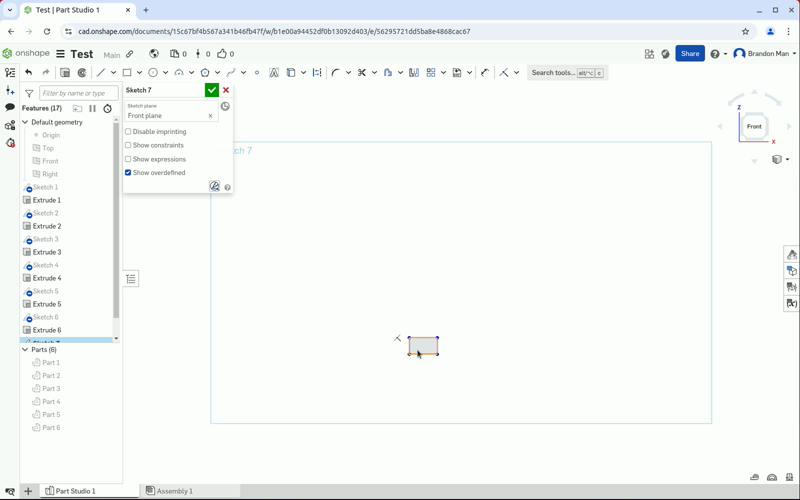
scroll(6)
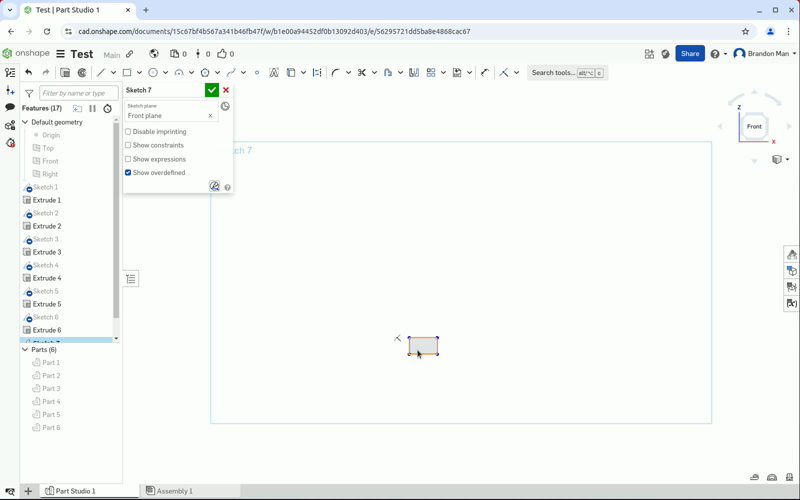
scroll(6)
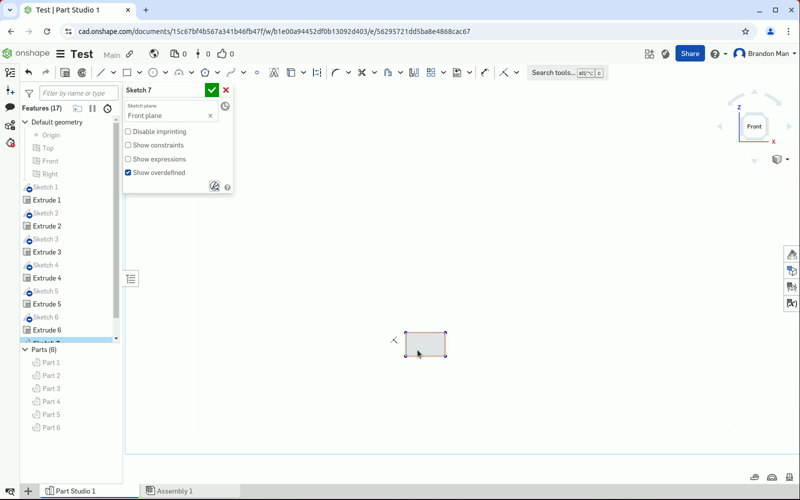
scroll(6)
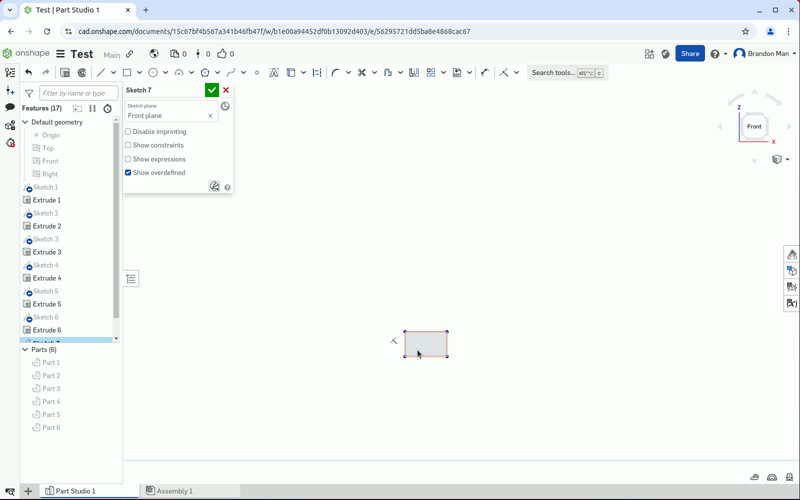
scroll(6)
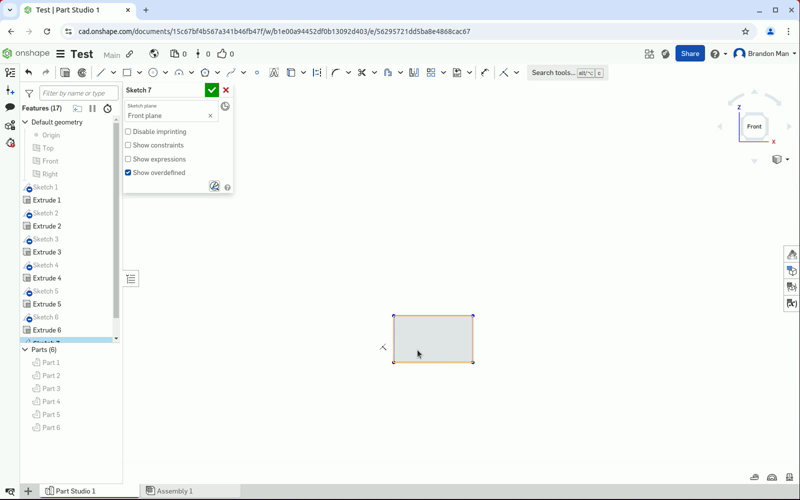
scroll(6)
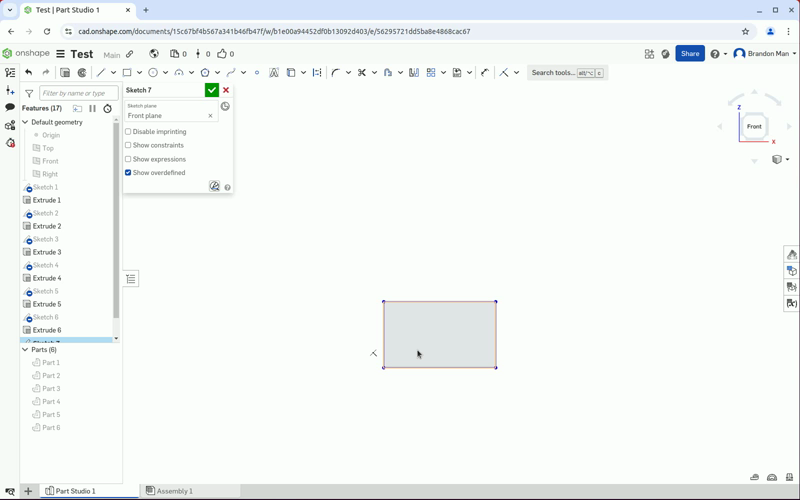
scroll(6)
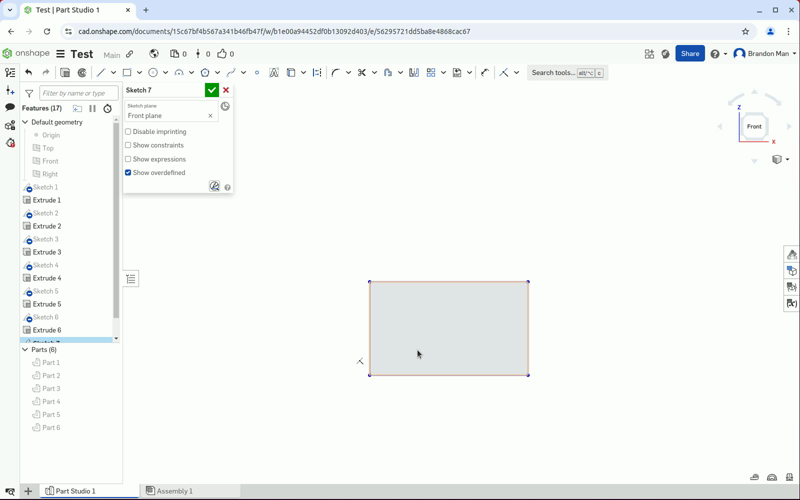
scroll(6)
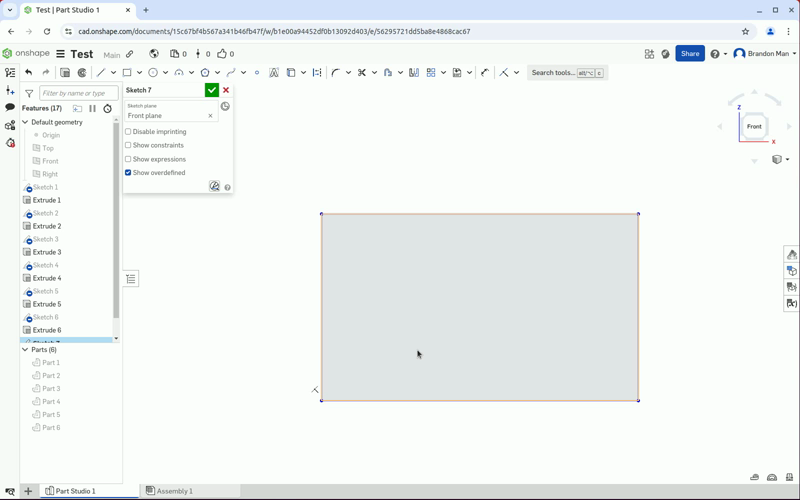
click(417, 349)
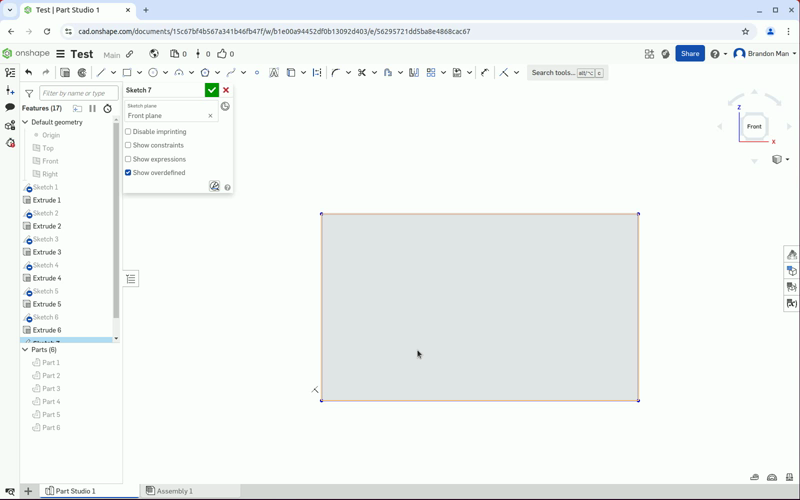
scroll(-6)
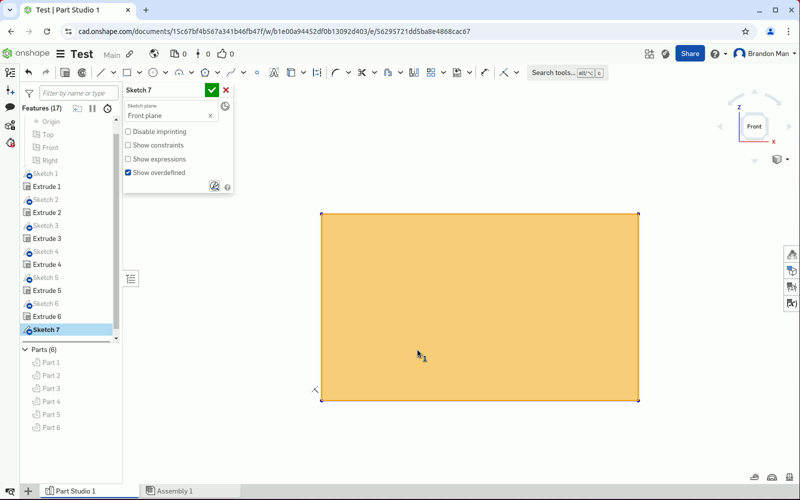
scroll(-6)
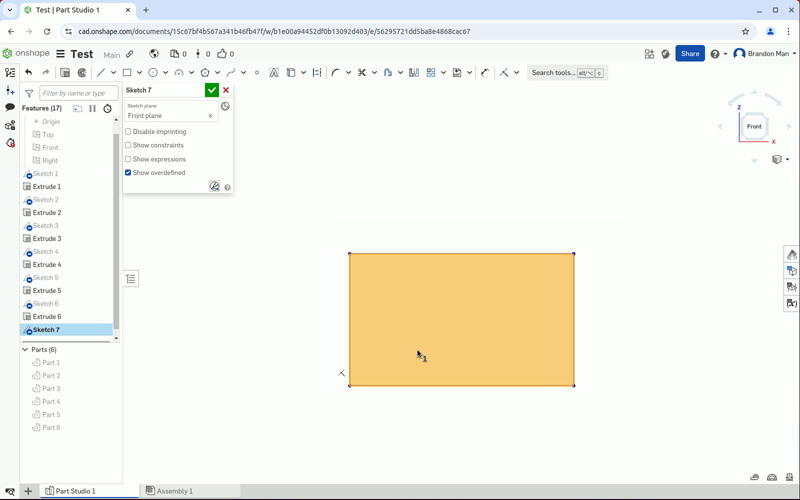
scroll(-6)
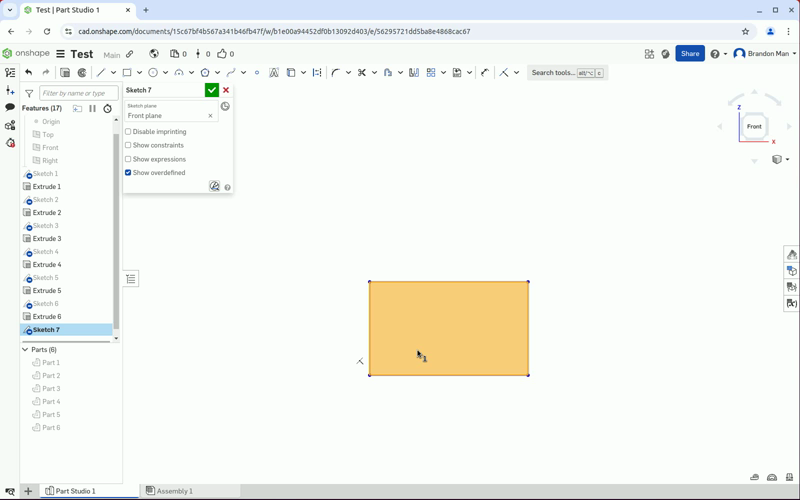
scroll(-6)
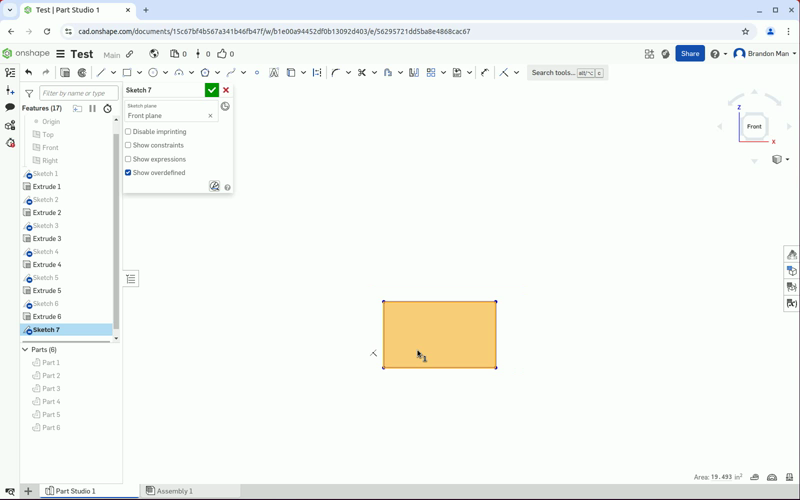
scroll(-6)
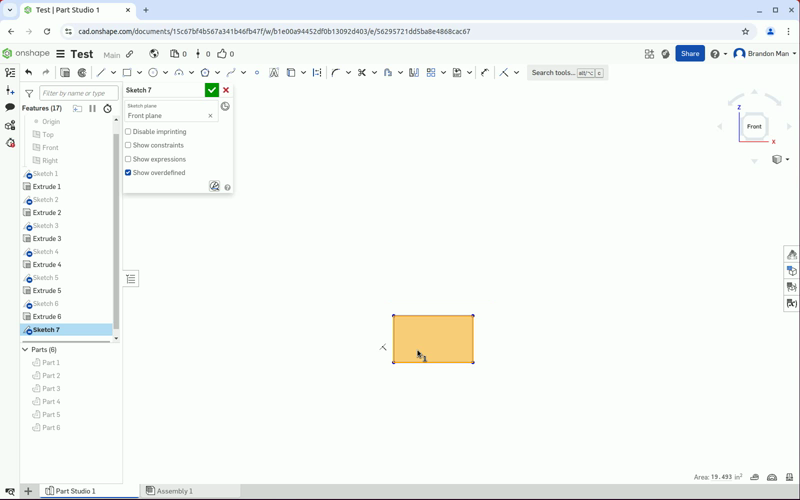
scroll(-6)
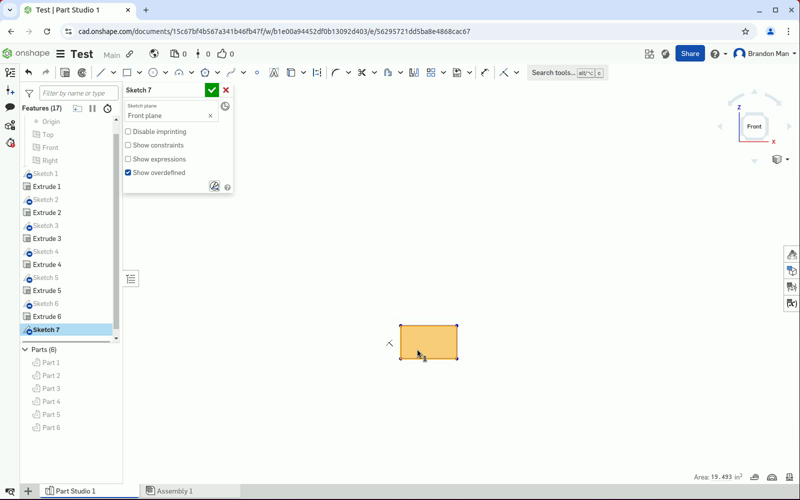
scroll(-6)
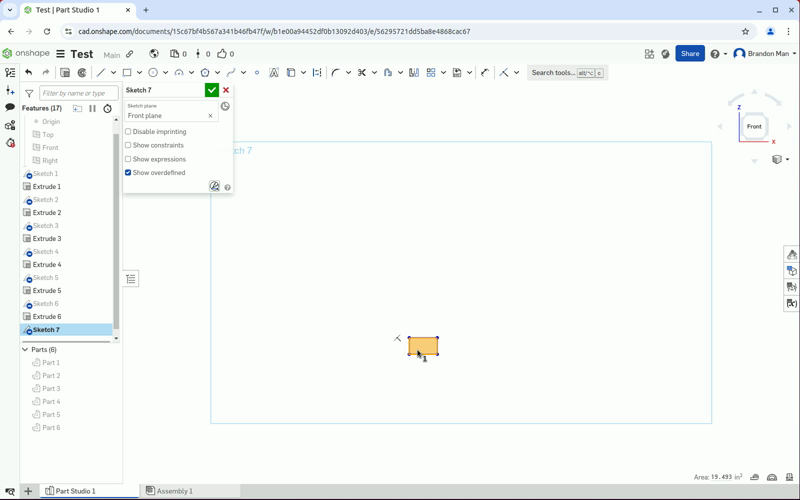
mouse_move(73, 352)
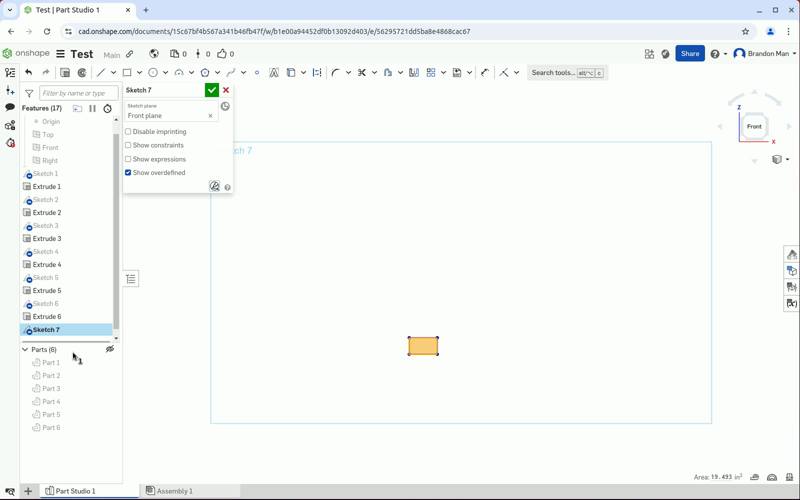
key(shift+y)
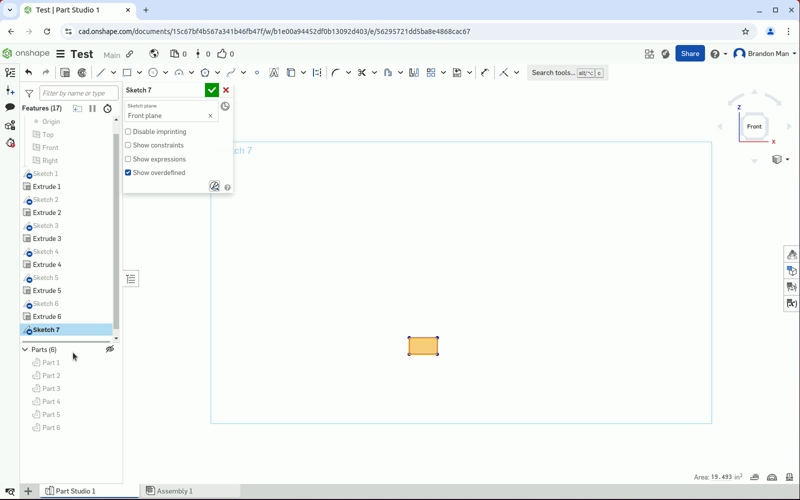
key(shift+e)
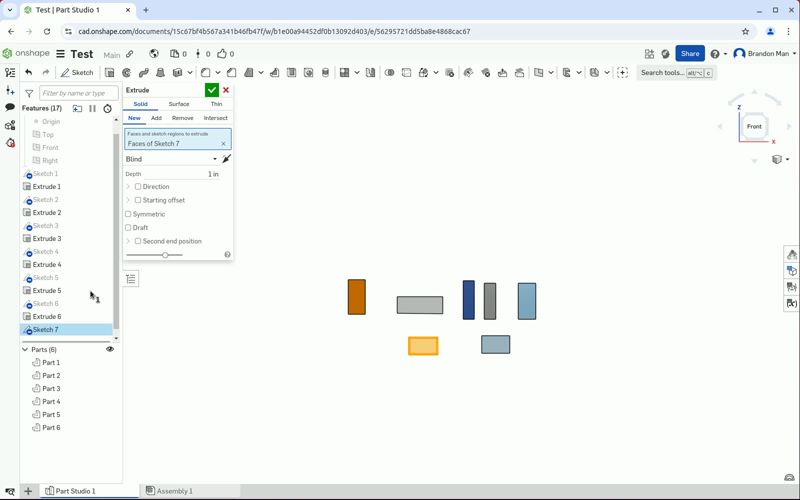
mouse_move(143, 106)
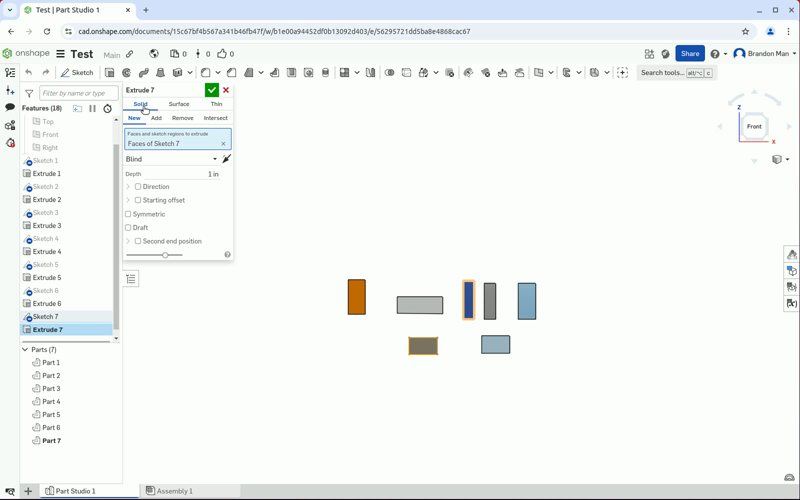
click(143, 106)
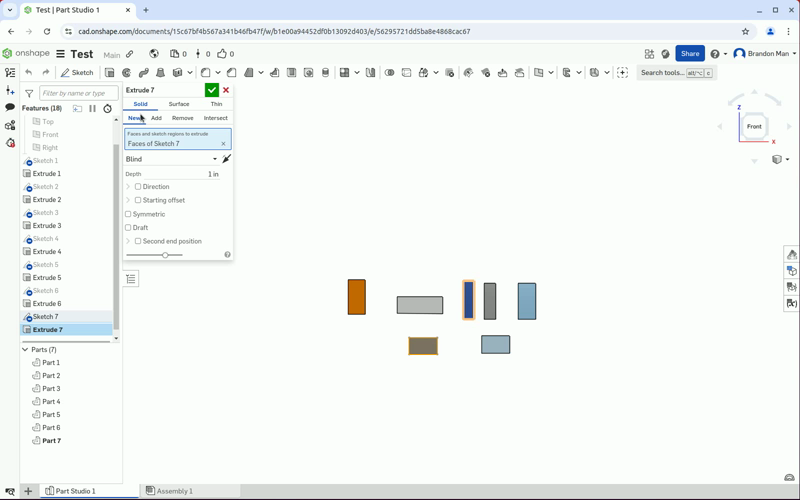
mouse_move(137, 120)
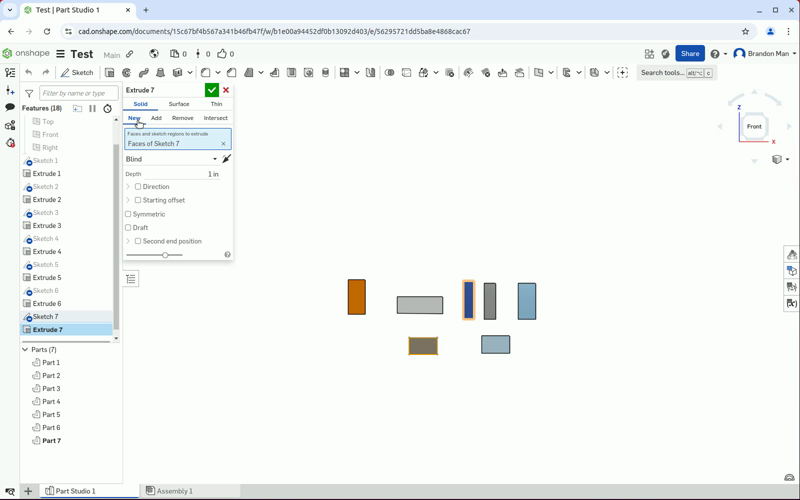
click(137, 120)
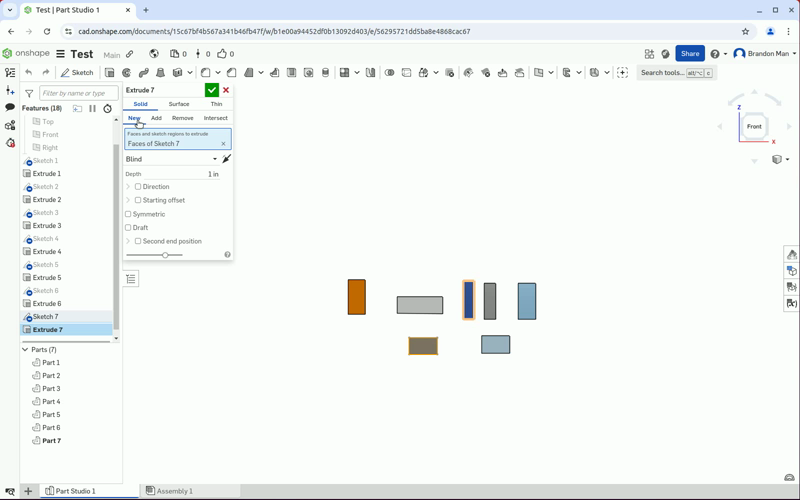
key(tab, 4)
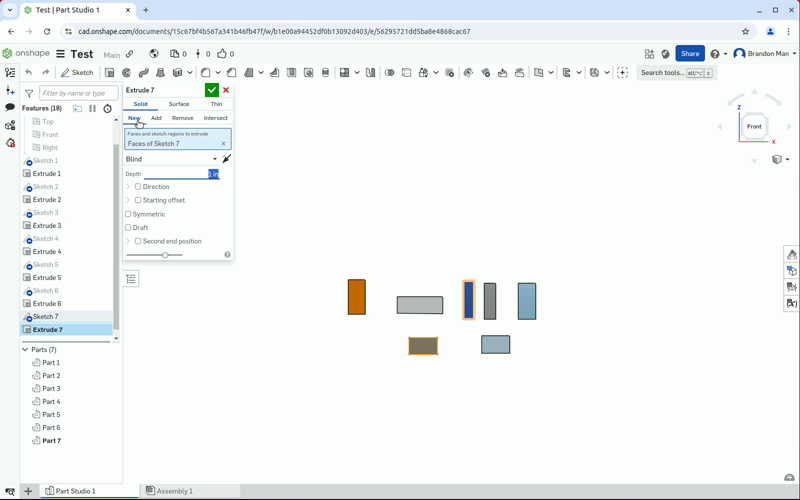
text(0.241)
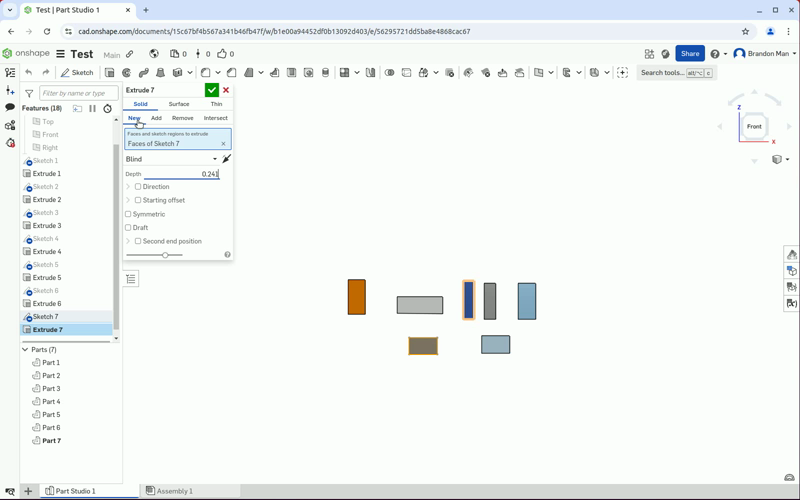
key(enter)
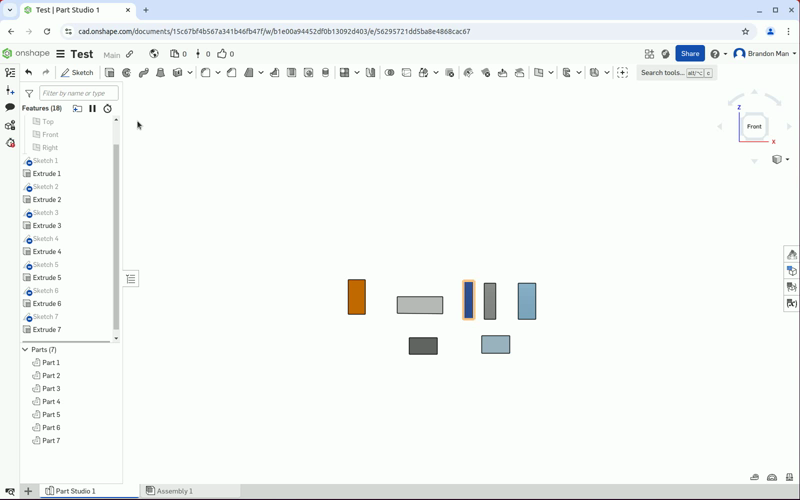
key(shift+h)
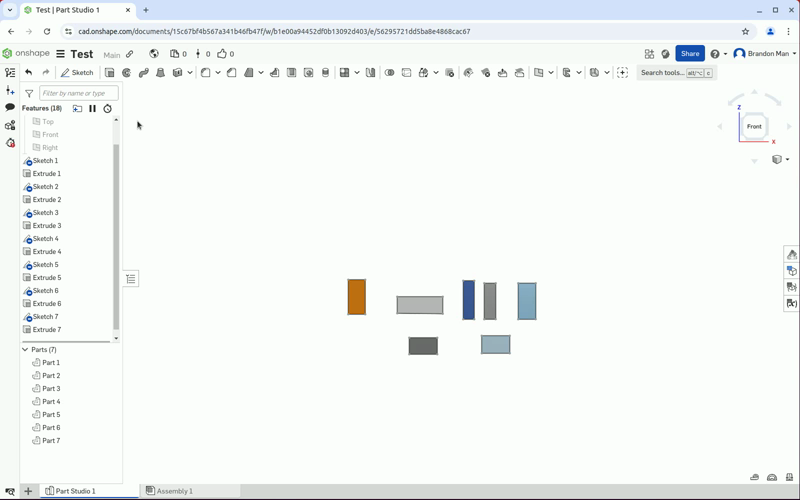
key(shift+h)
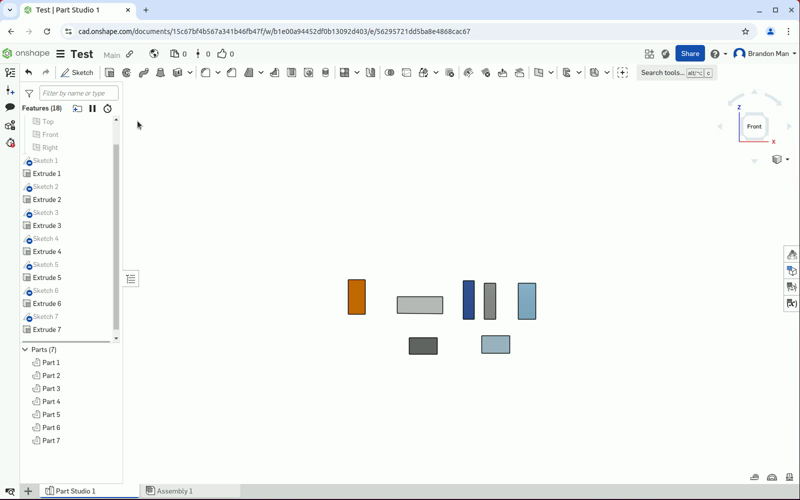
mouse_move(69, 163)
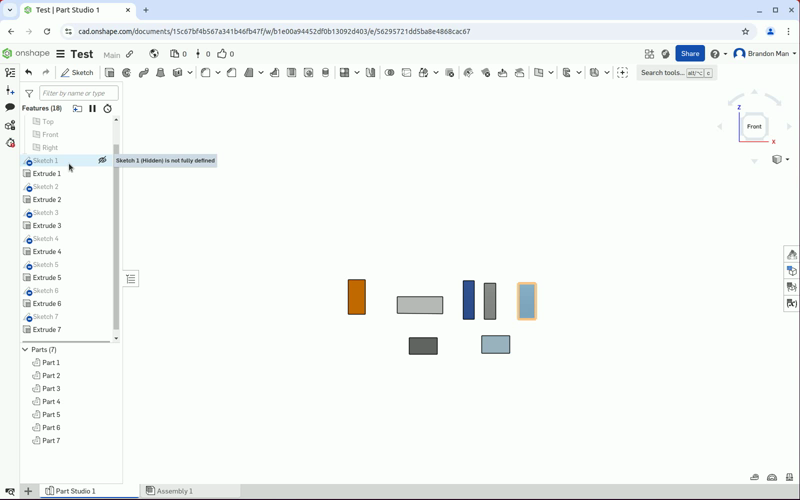
click(69, 163)
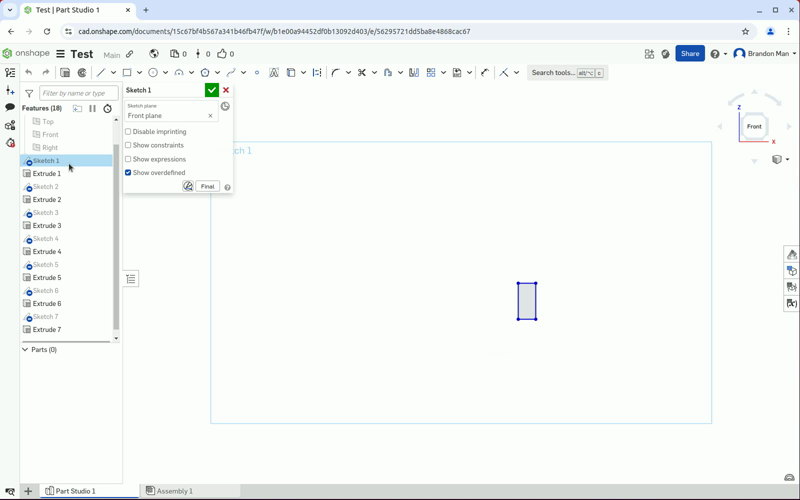
mouse_move(229, 92)
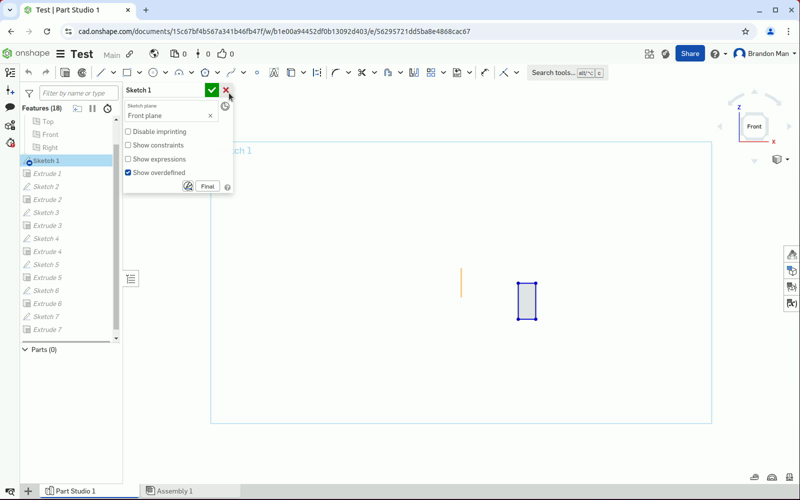
click(229, 92)
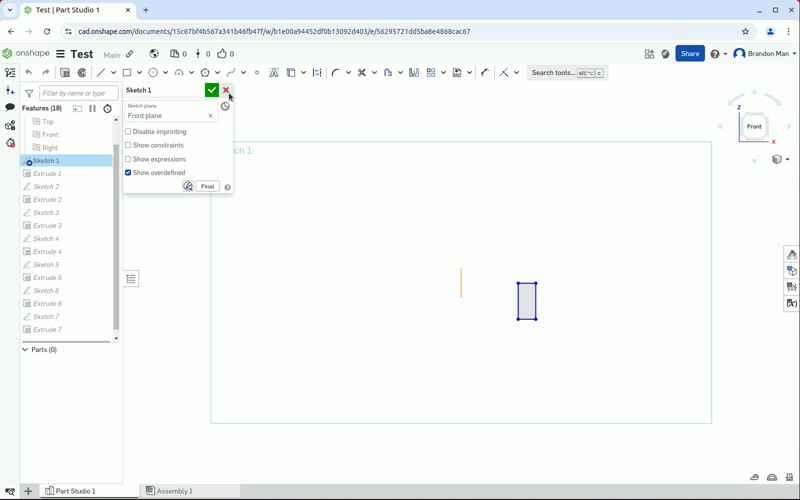
key(shift+s)
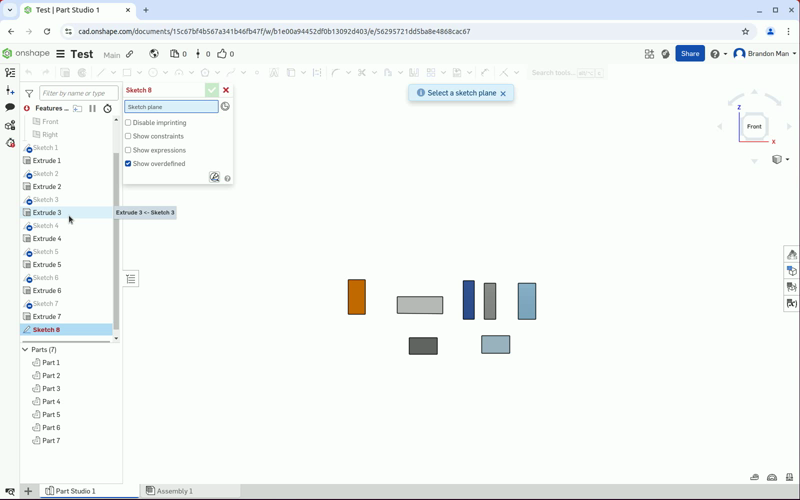
scroll(3)
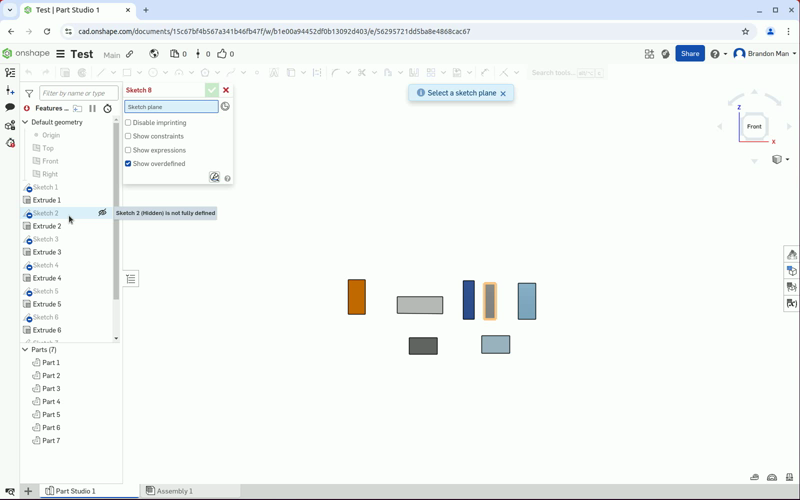
mouse_move(69, 163)
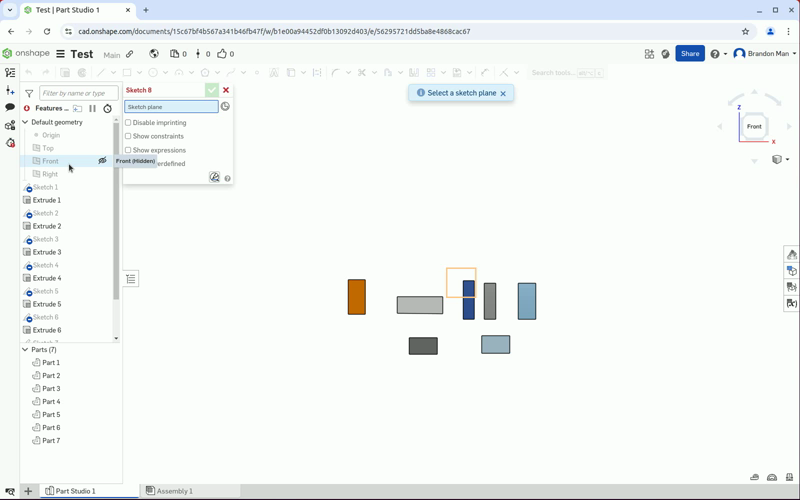
click(69, 163)
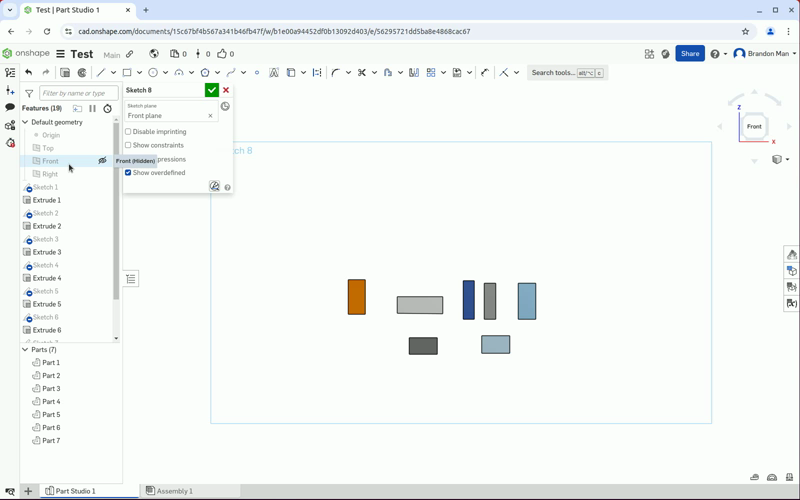
mouse_move(73, 352)
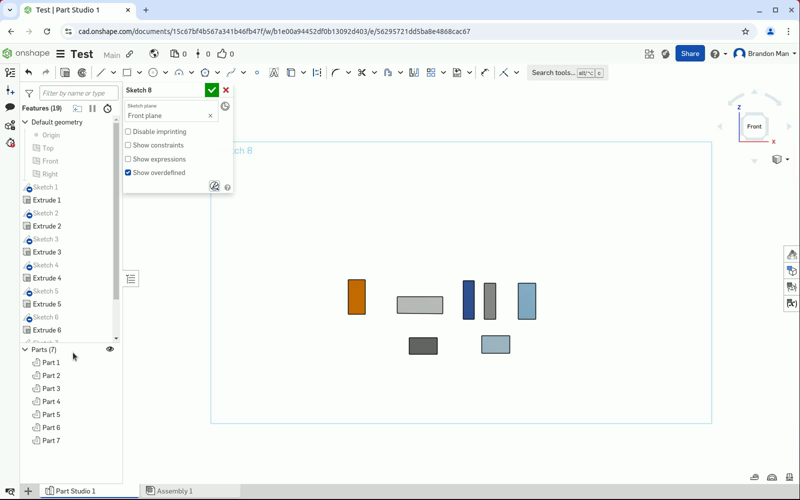
key(y)
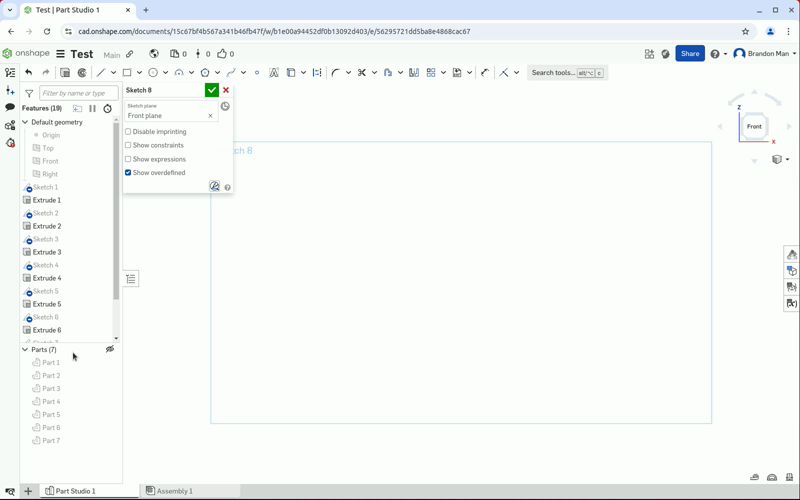
key(l)
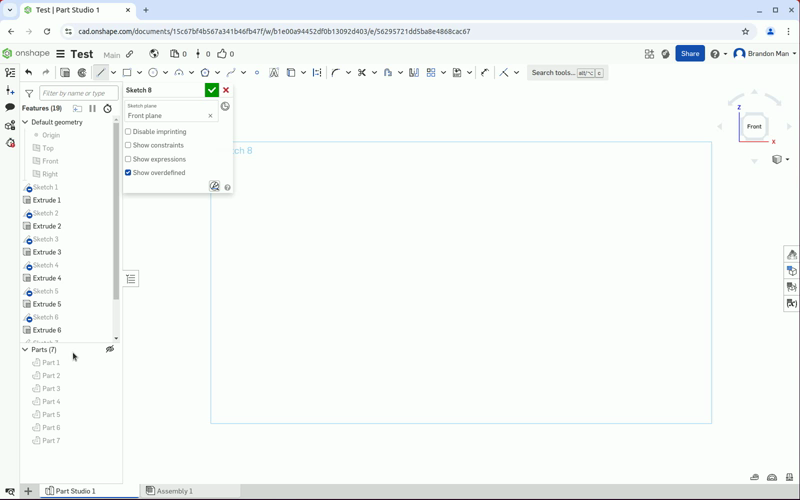
key_down(shift)
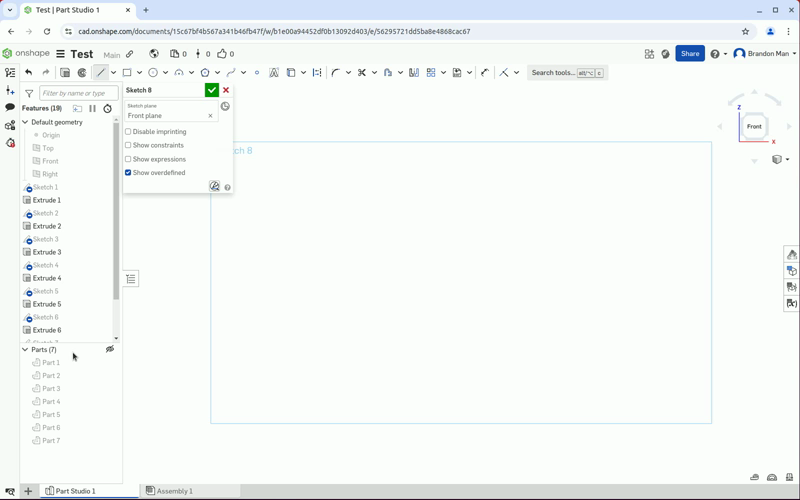
mouse_move(368, 353)
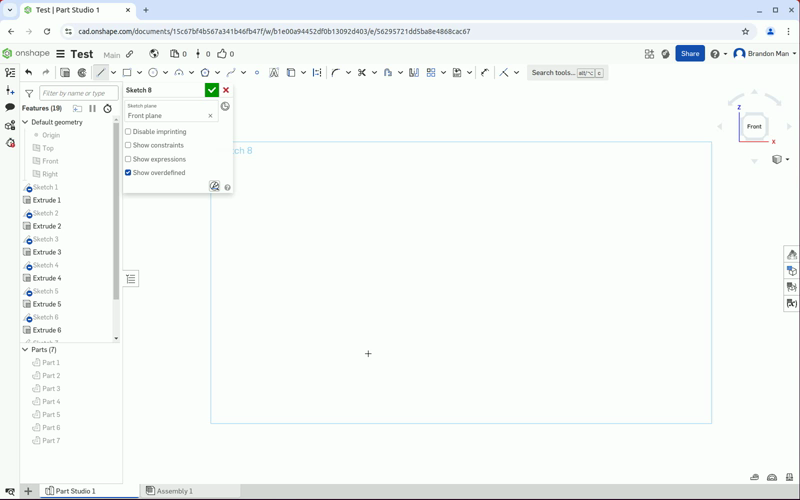
click(368, 353)
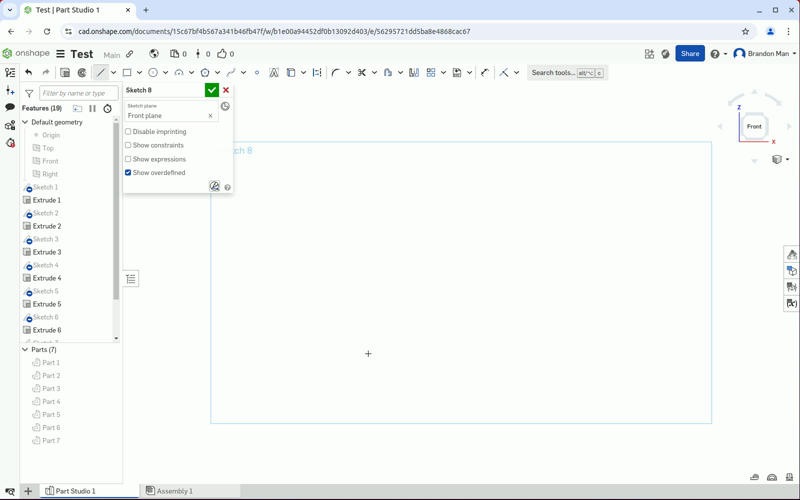
key_up(shift)
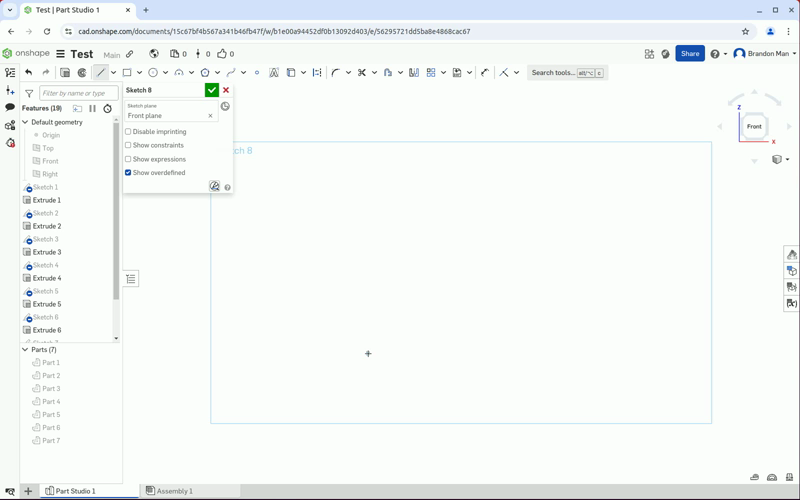
key_down(shift)
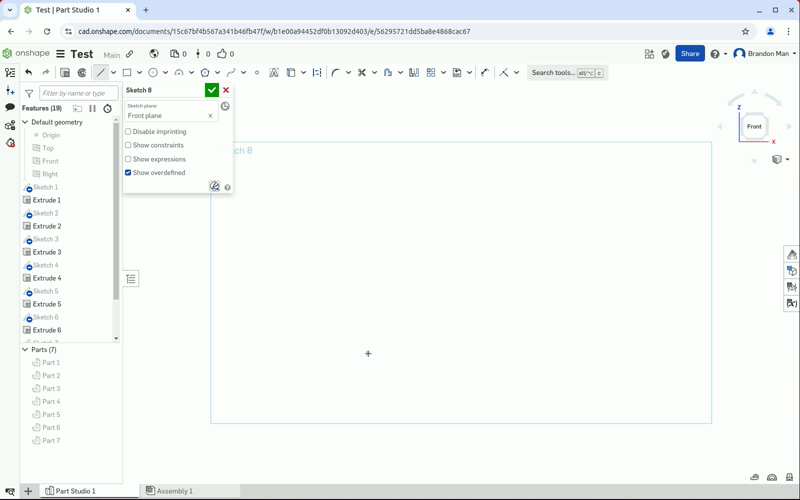
mouse_move(398, 353)
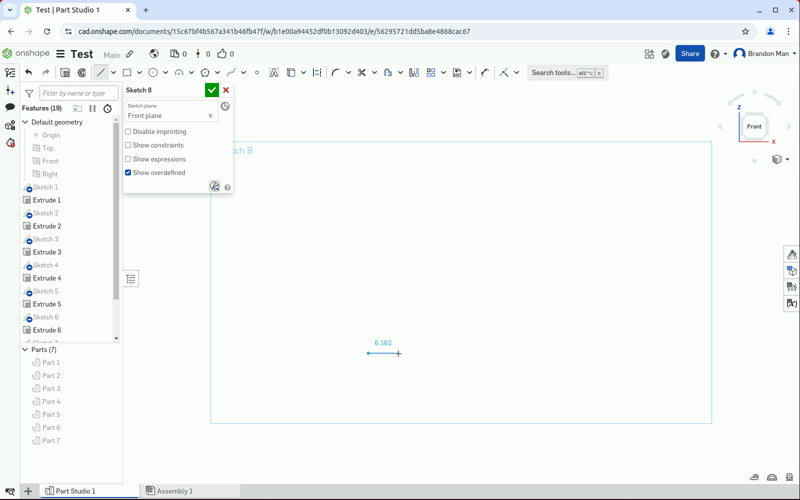
mouse_move(385, 353)
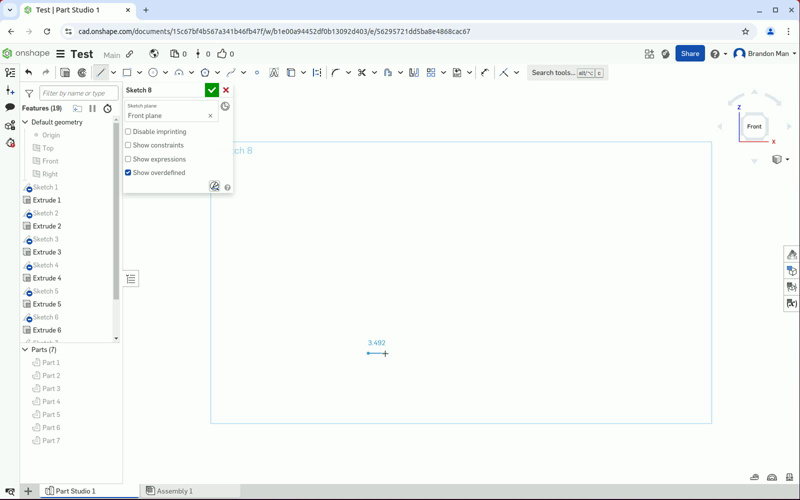
click(385, 353)
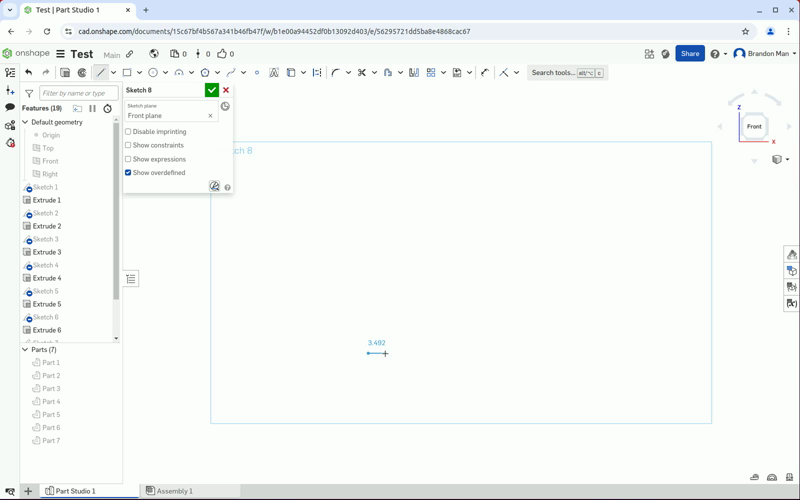
key_up(shift)
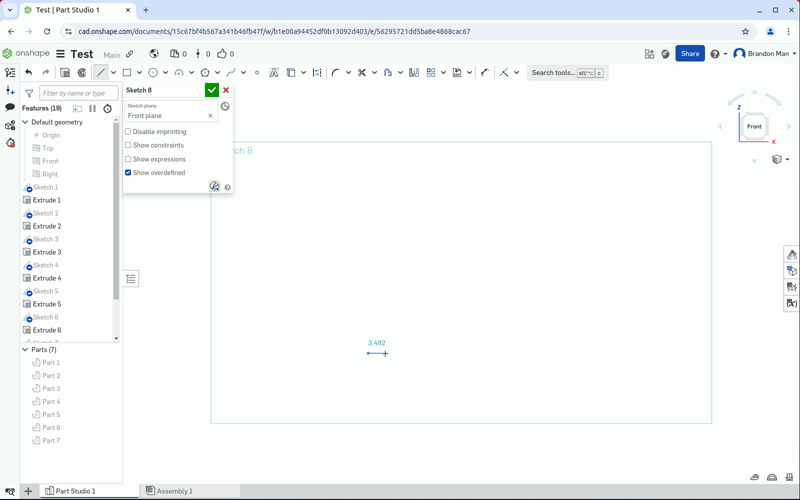
key_down(shift)
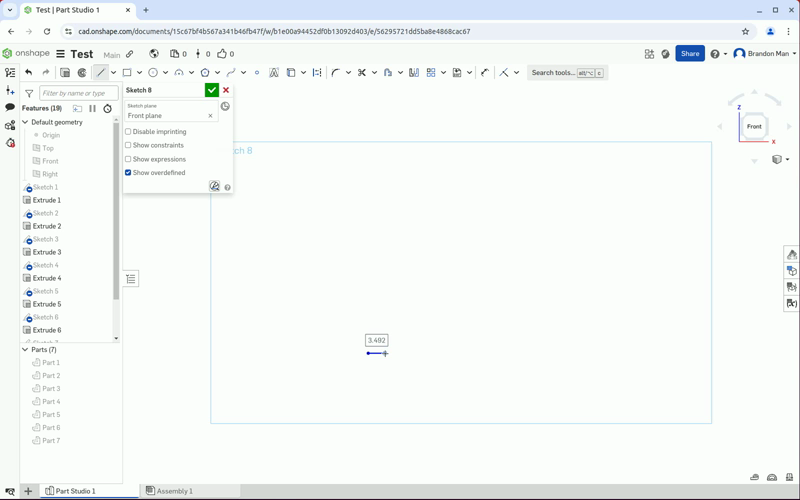
mouse_move(415, 353)
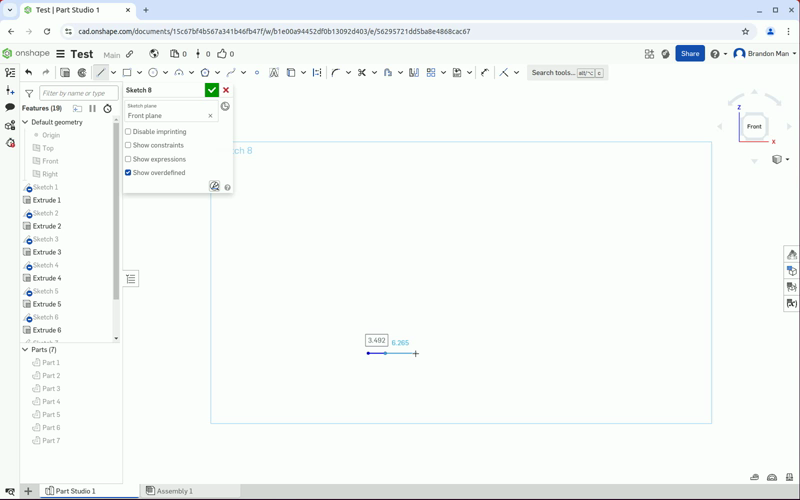
mouse_move(385, 336)
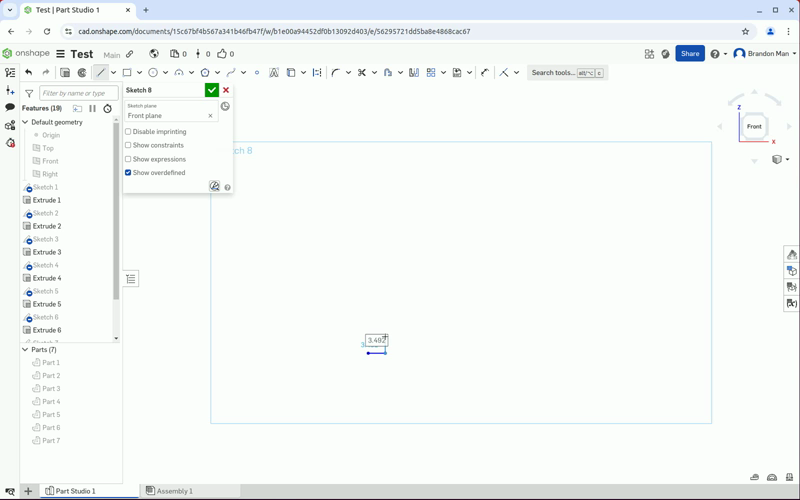
click(385, 336)
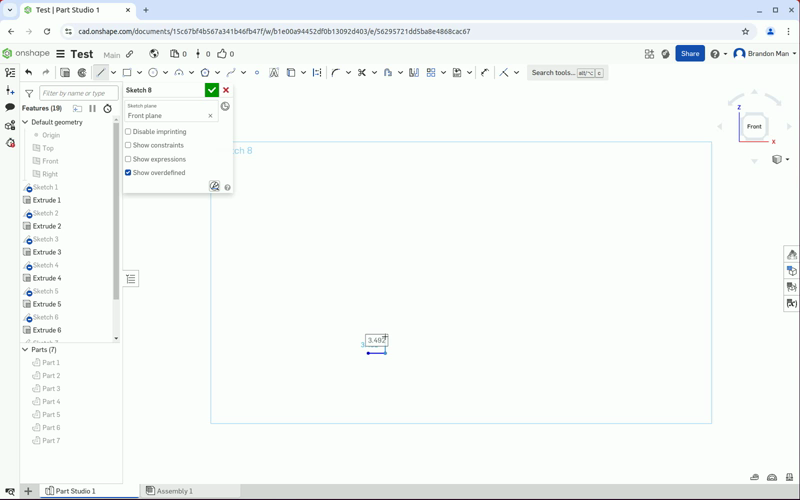
key_up(shift)
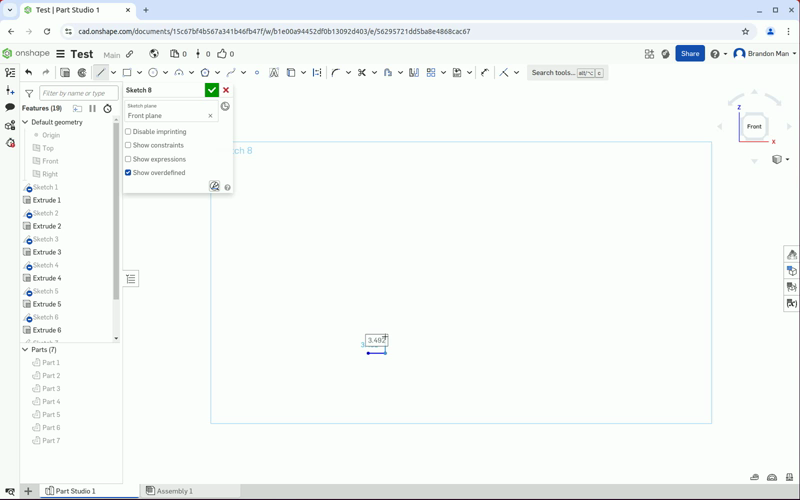
key_down(shift)
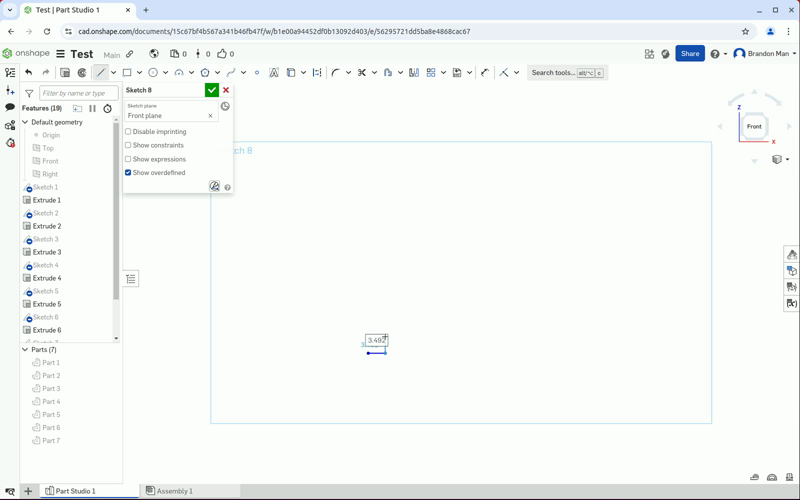
mouse_move(415, 336)
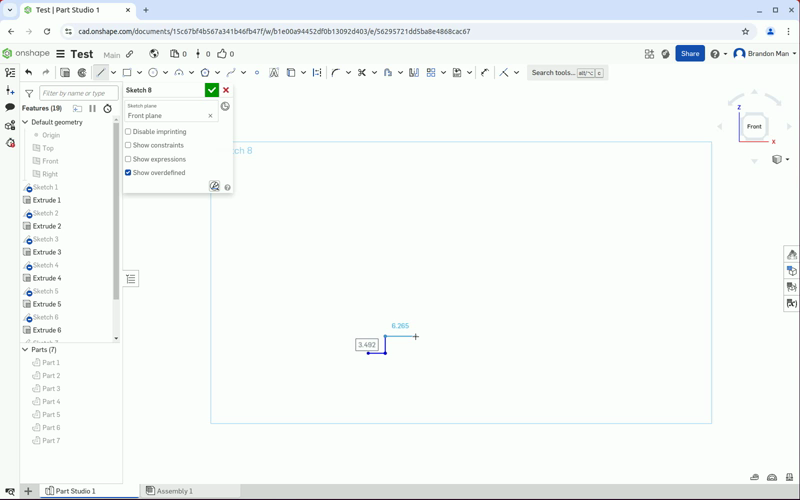
mouse_move(368, 336)
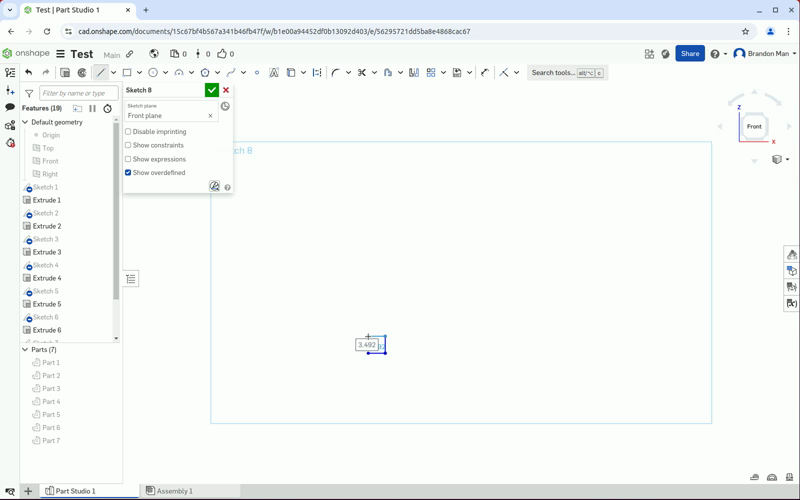
click(368, 336)
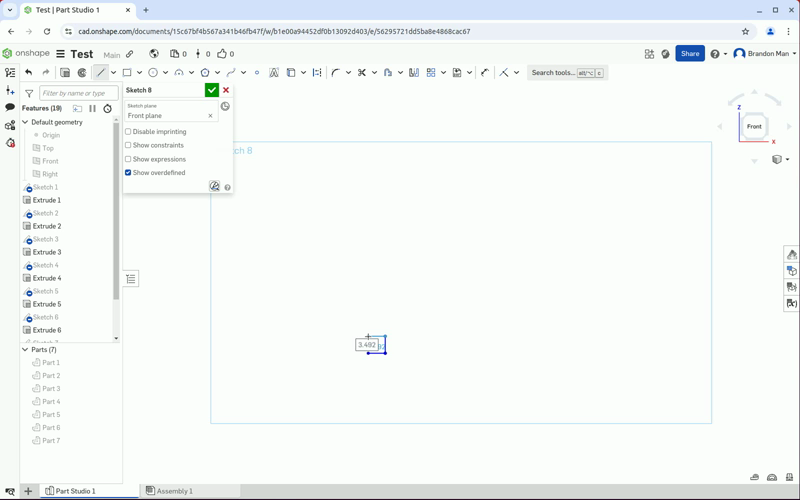
key_up(shift)
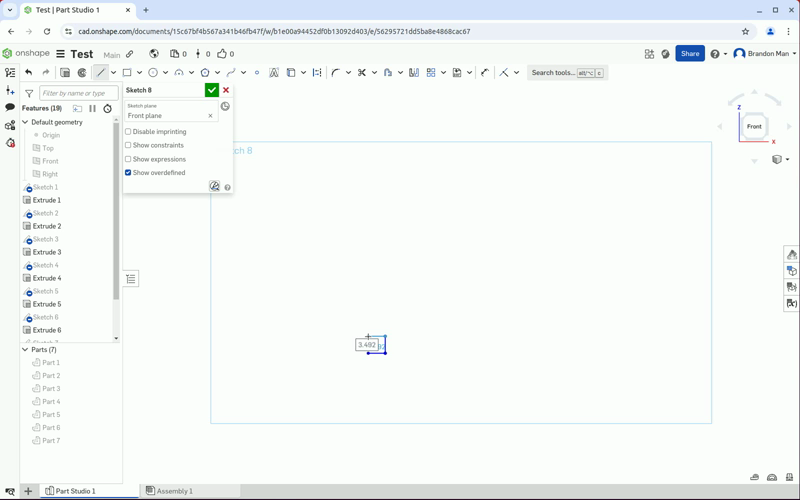
mouse_move(398, 336)
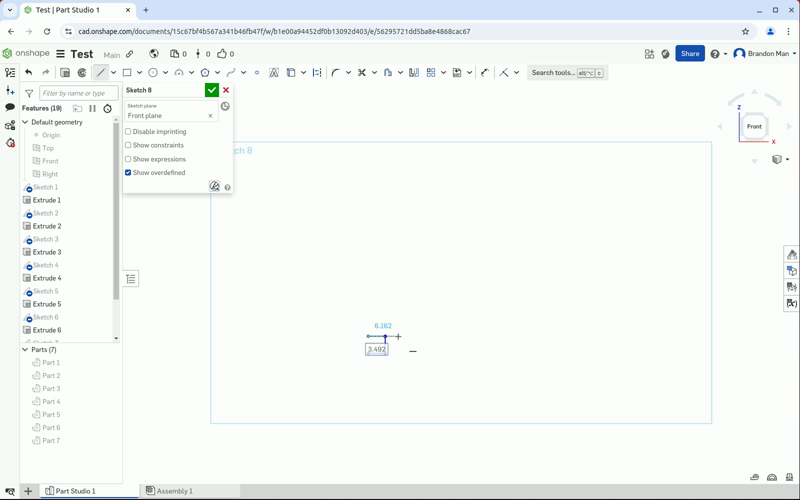
key_down(shift)
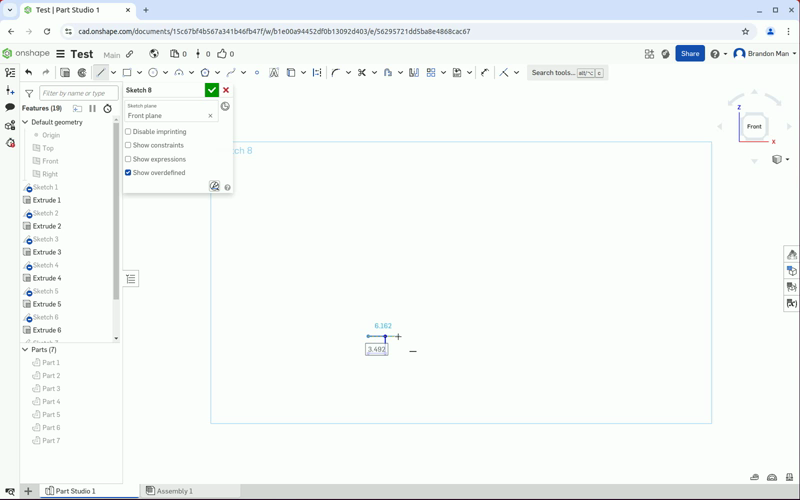
mouse_move(368, 353)
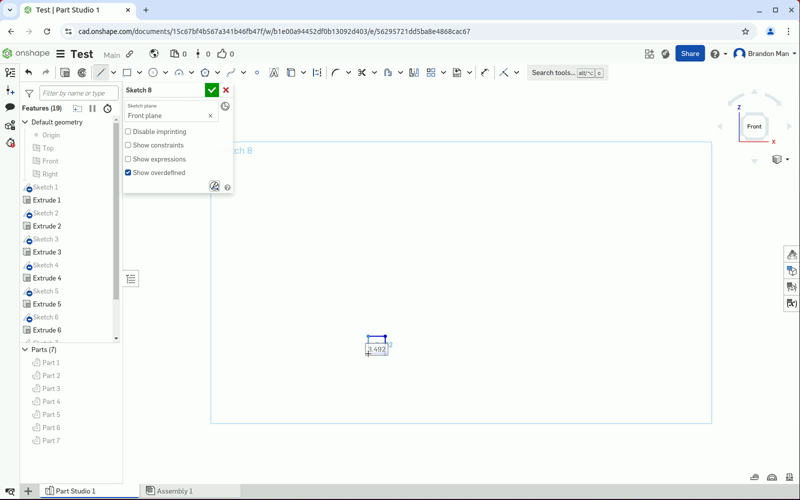
key_up(shift)
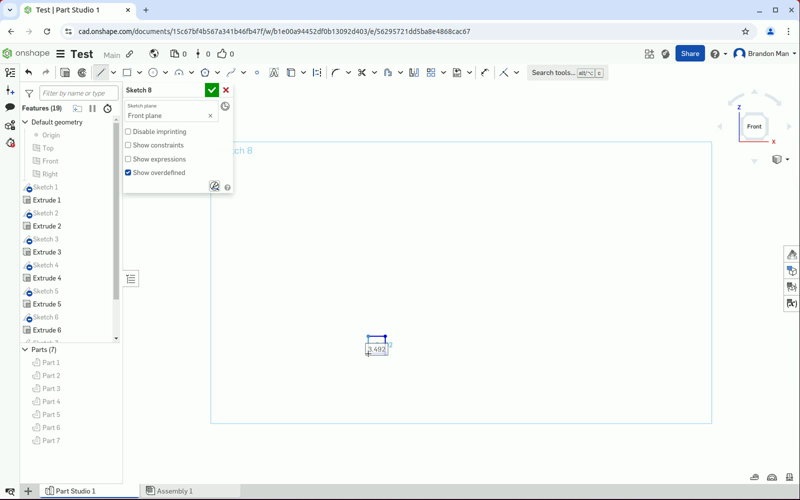
click(368, 353)
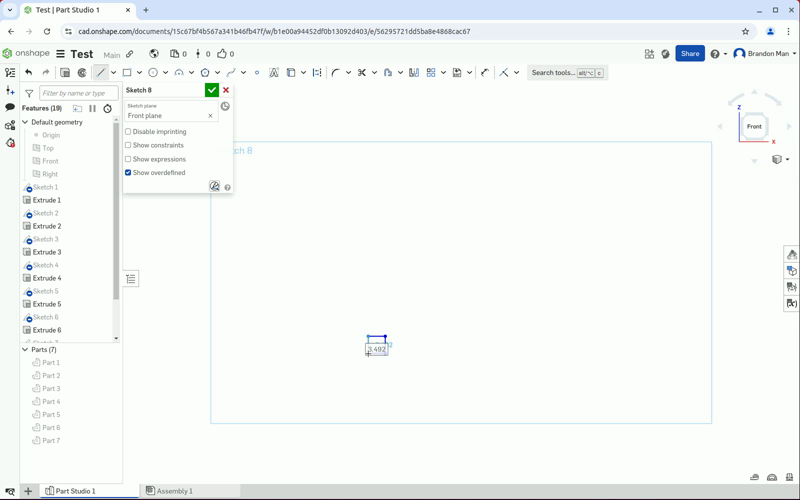
key(esc)
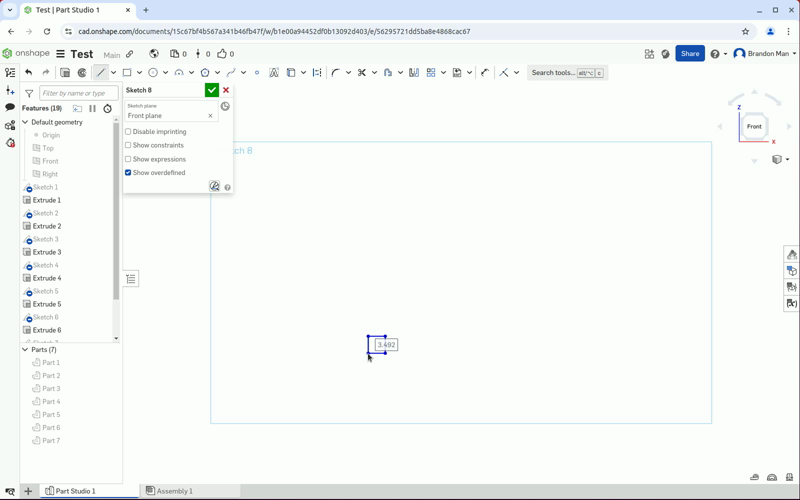
mouse_move(374, 337)
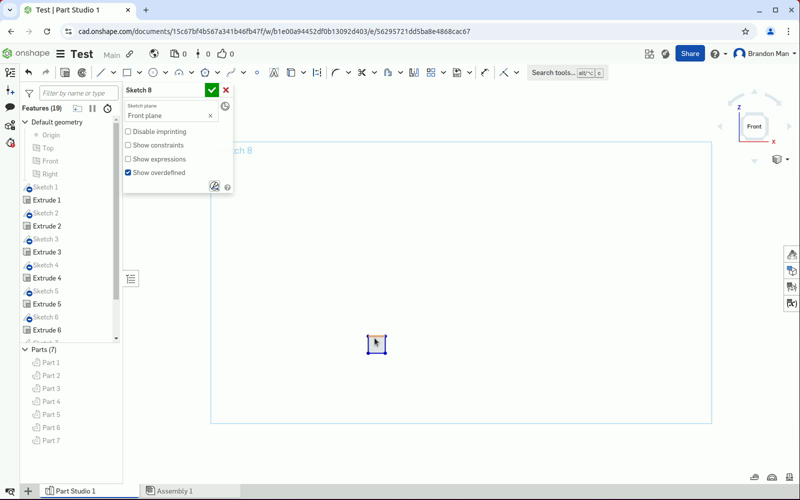
scroll(6)
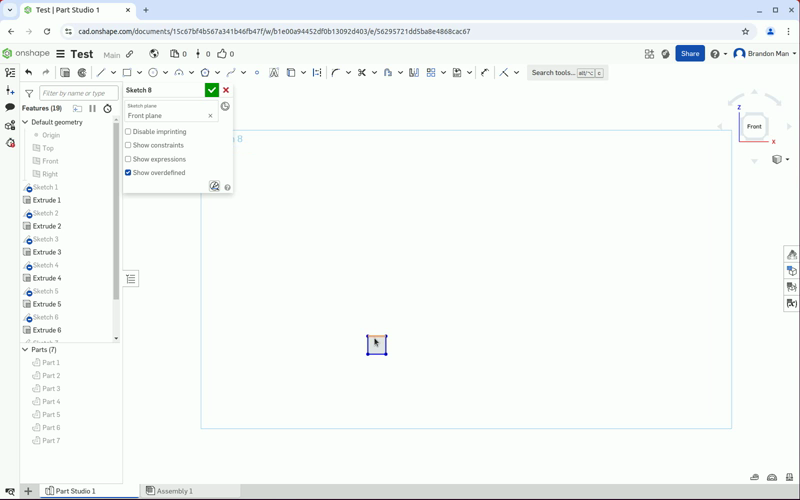
scroll(6)
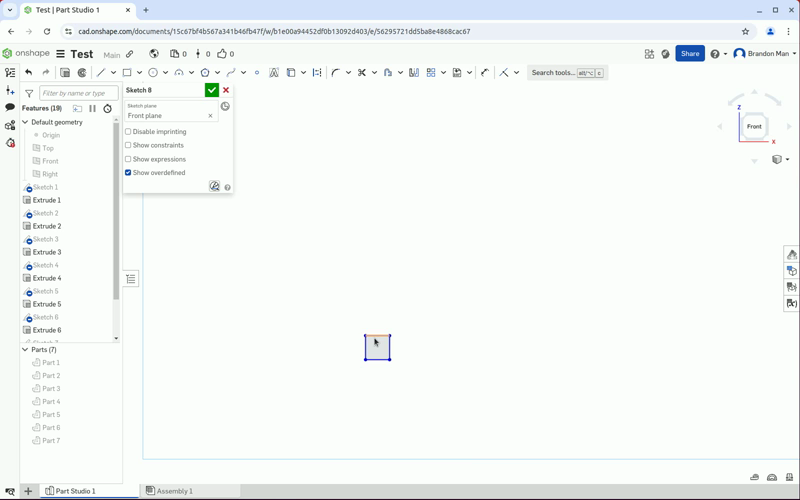
scroll(6)
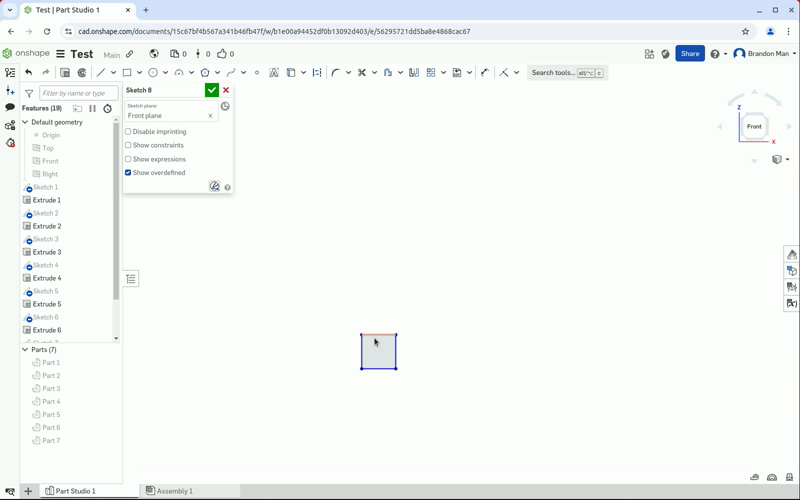
scroll(6)
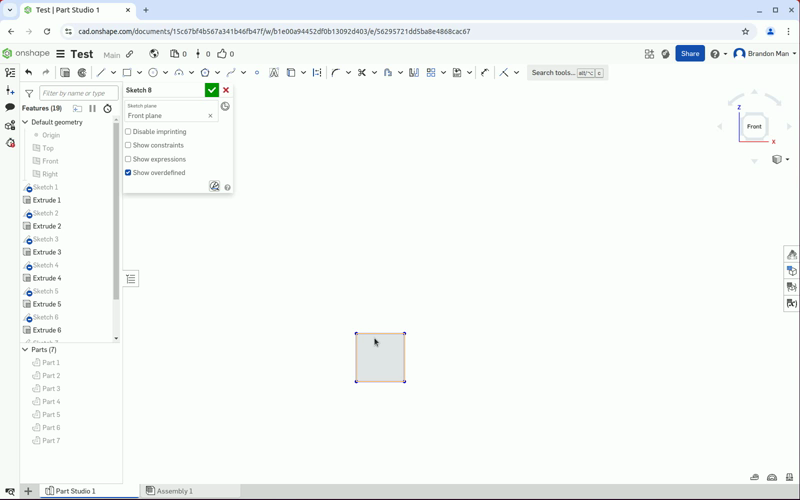
scroll(6)
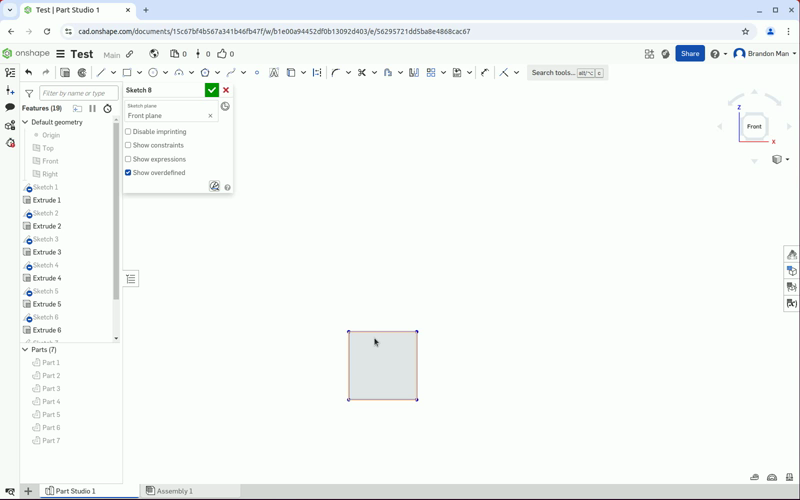
scroll(6)
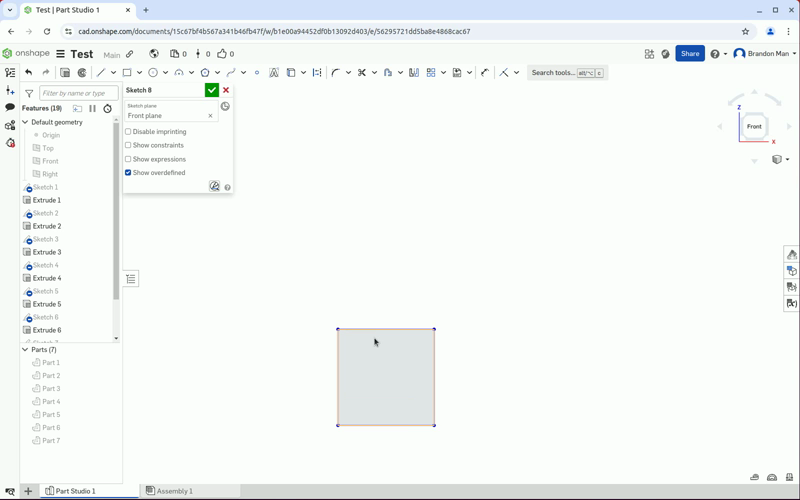
scroll(6)
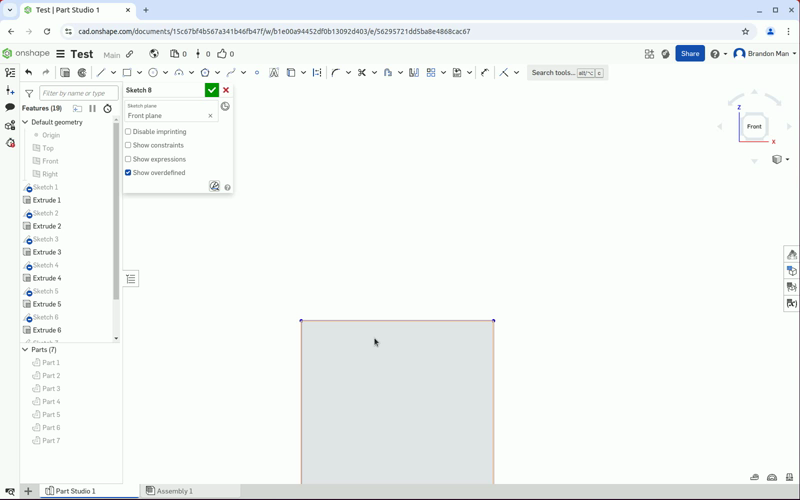
click(374, 337)
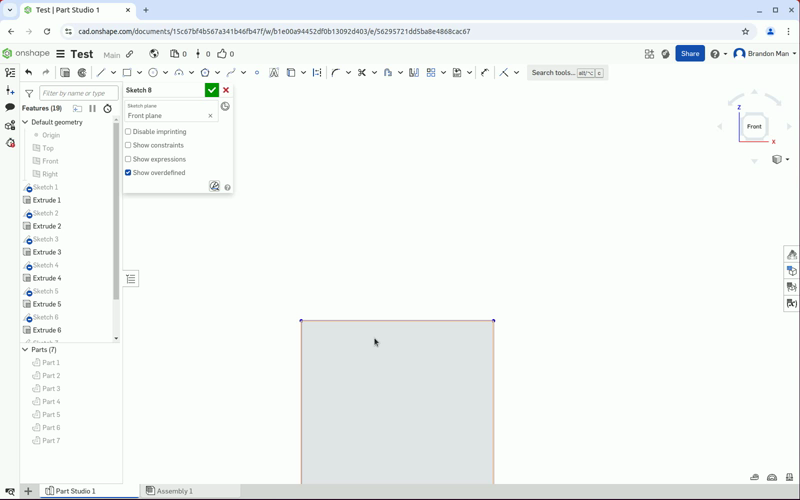
scroll(-6)
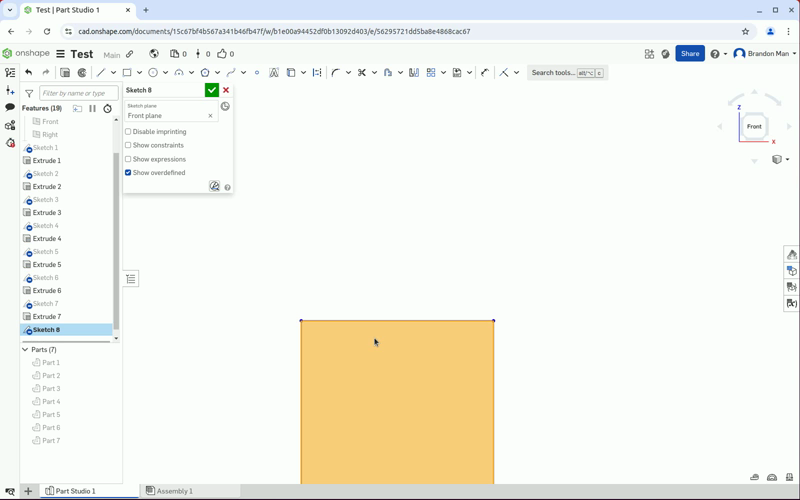
scroll(-6)
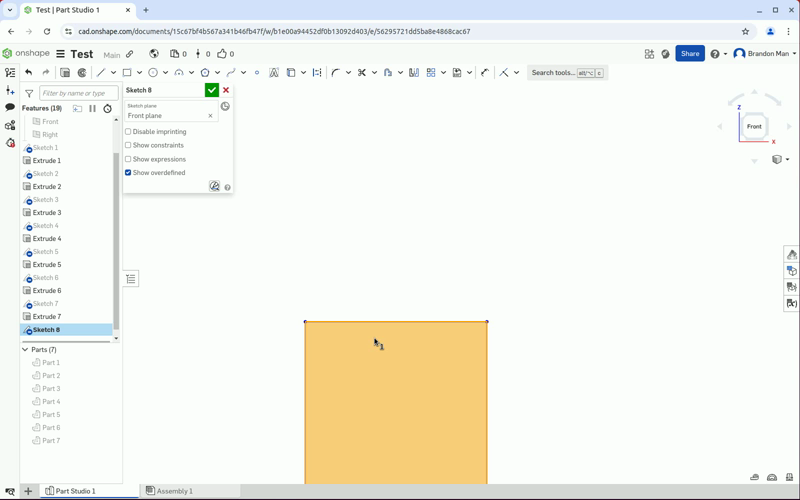
scroll(-6)
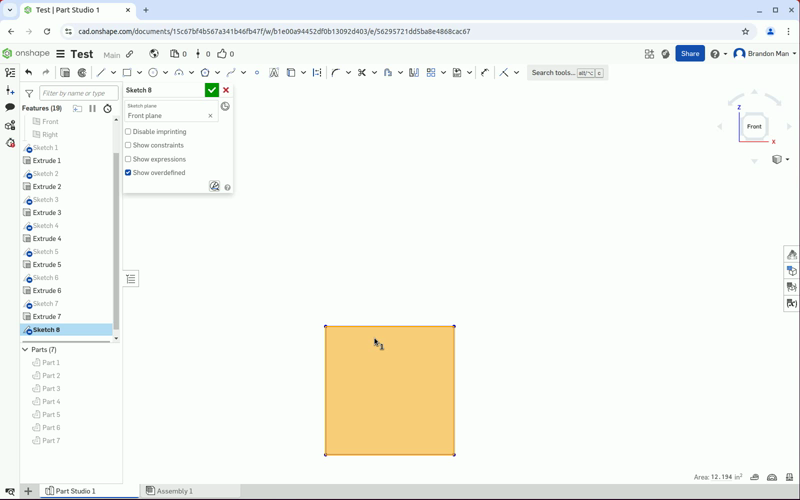
scroll(-6)
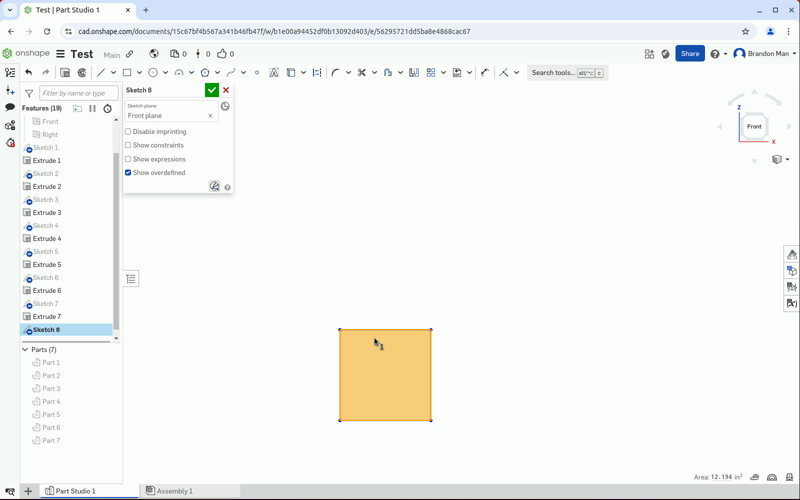
scroll(-6)
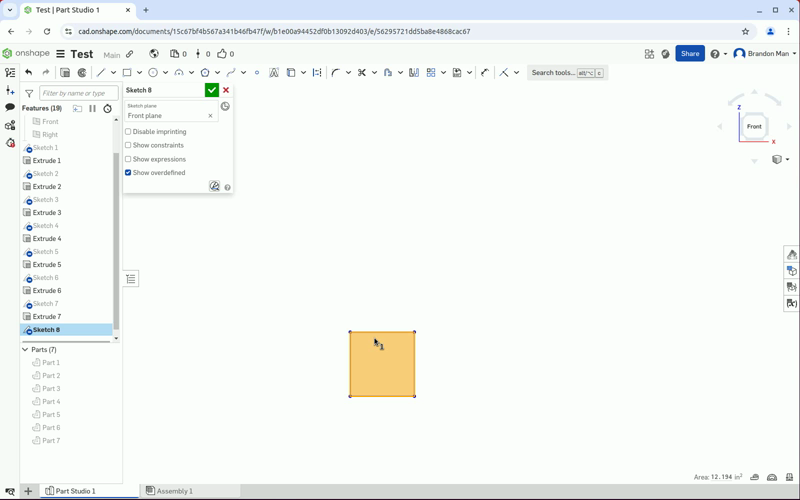
scroll(-6)
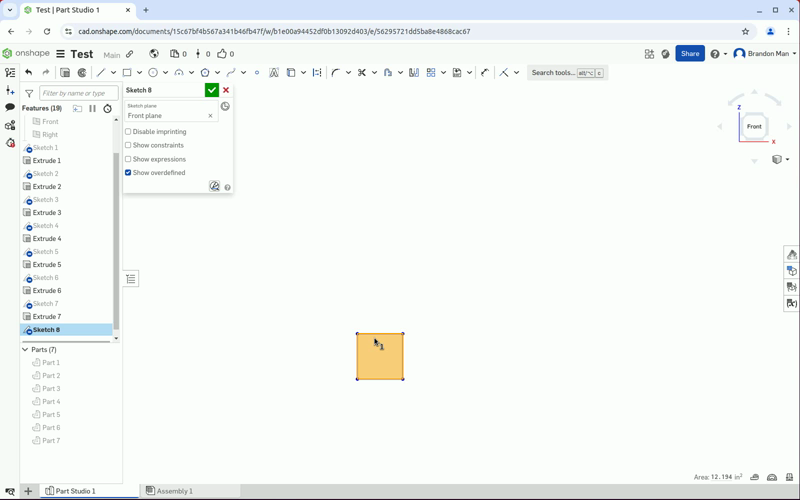
scroll(-6)
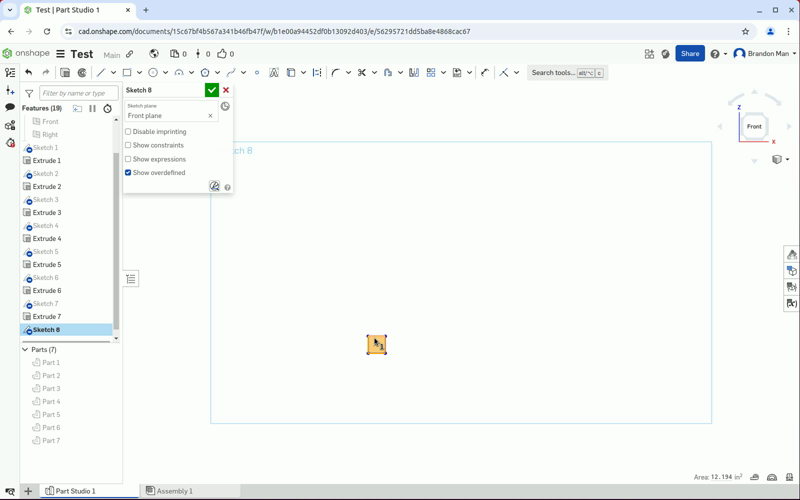
mouse_move(73, 352)
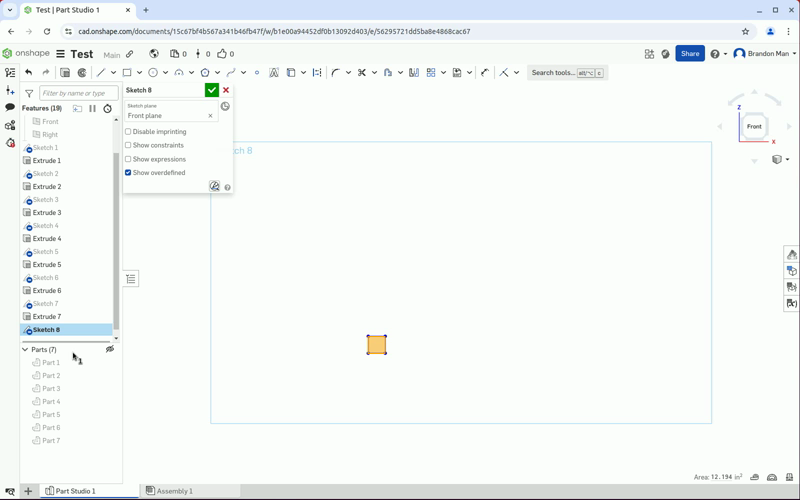
key(shift+y)
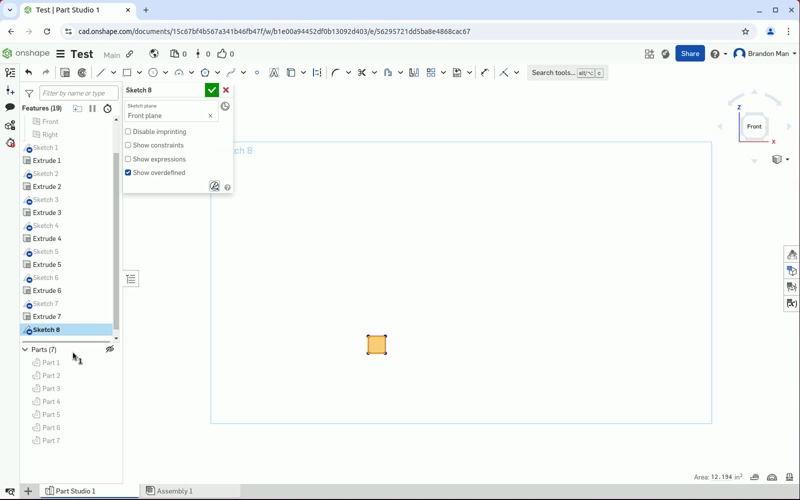
key(shift+e)
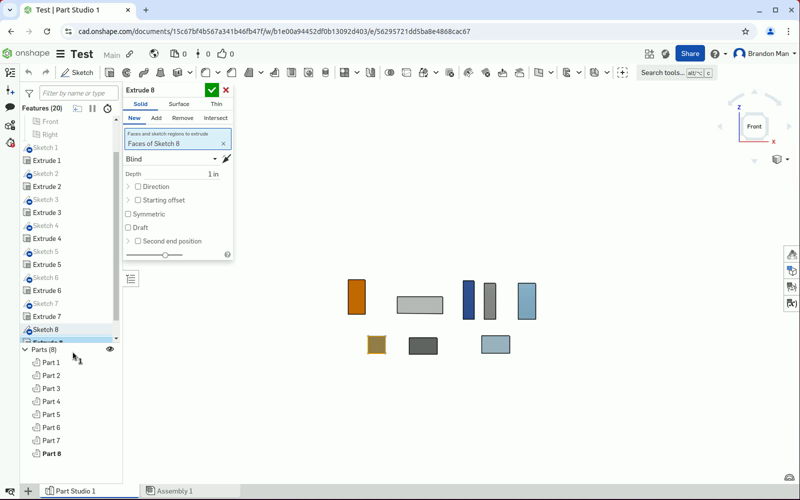
mouse_move(143, 106)
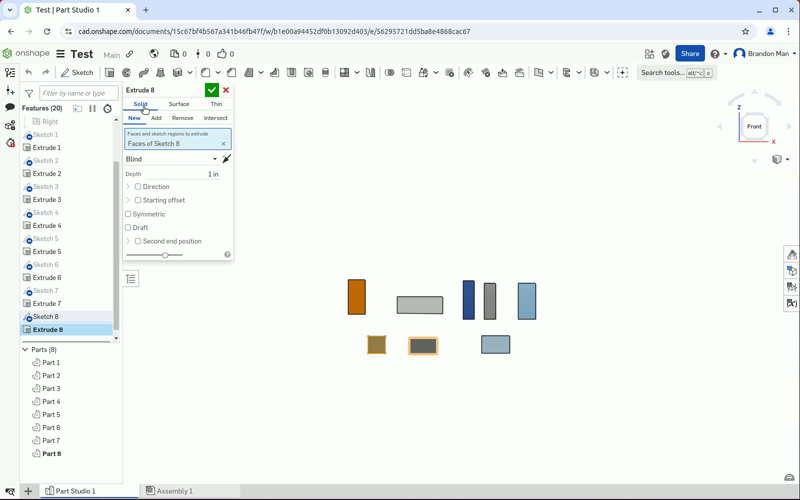
click(143, 106)
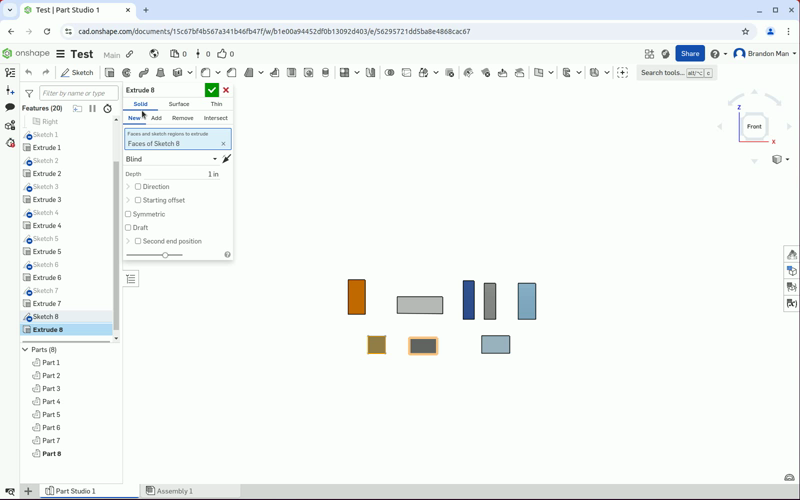
mouse_move(137, 120)
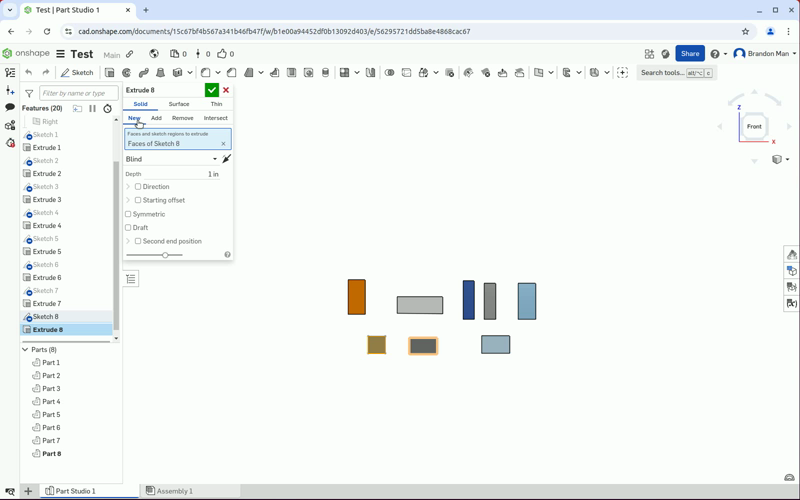
click(137, 120)
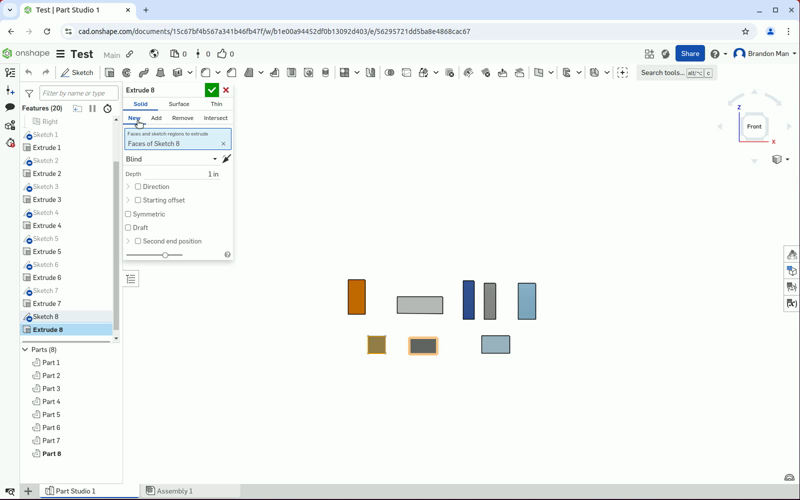
key(tab, 4)
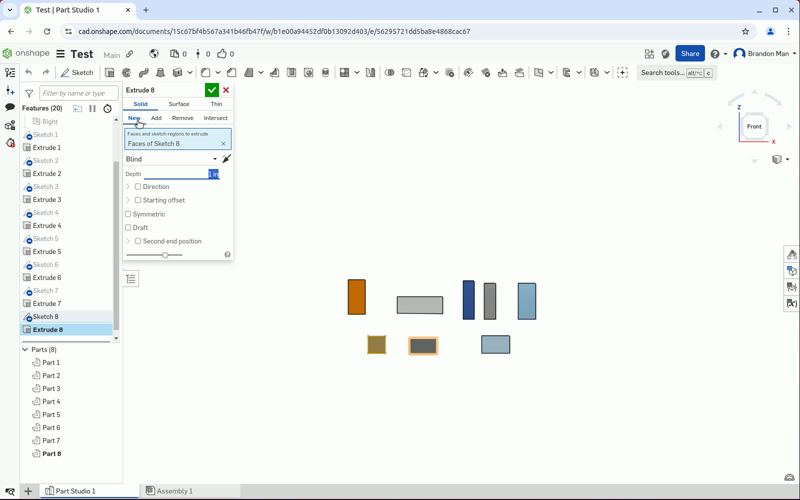
text(0.241)
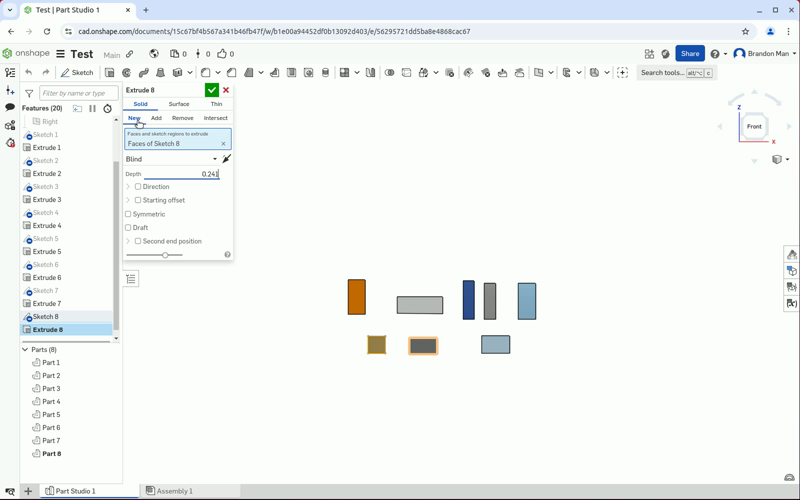
key(enter)
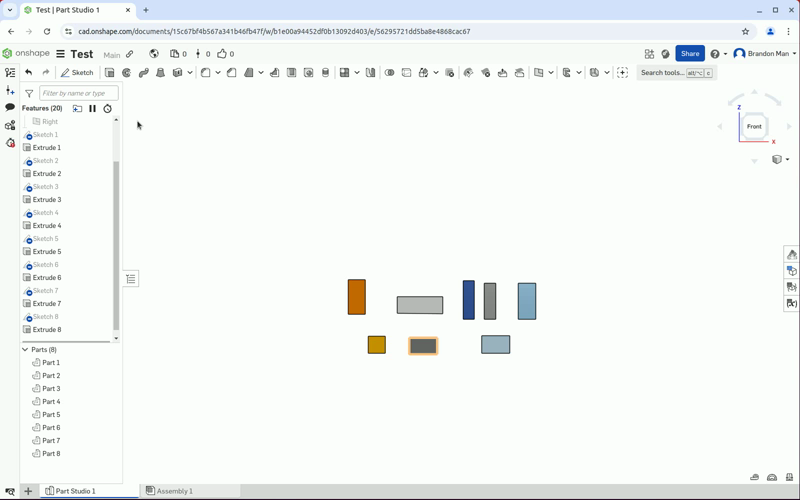
key(shift+h)
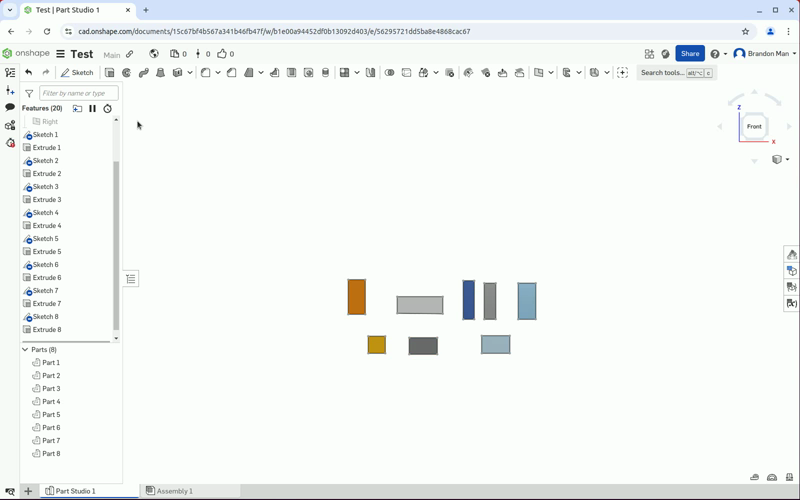
key(shift+h)
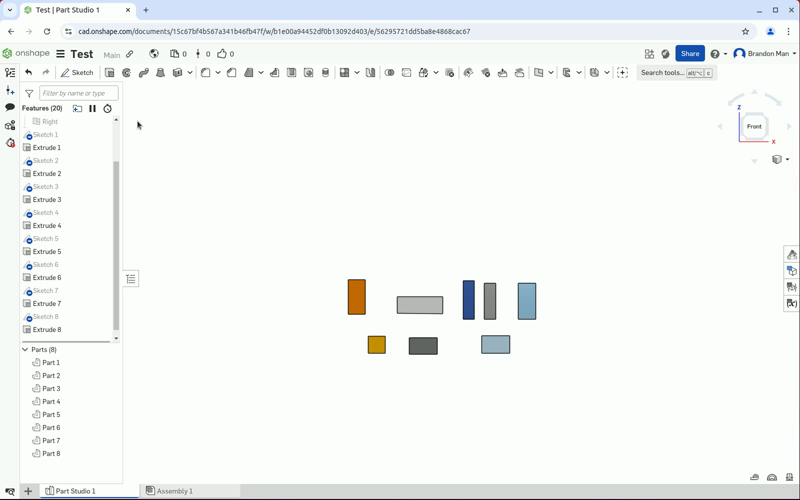
mouse_move(69, 137)
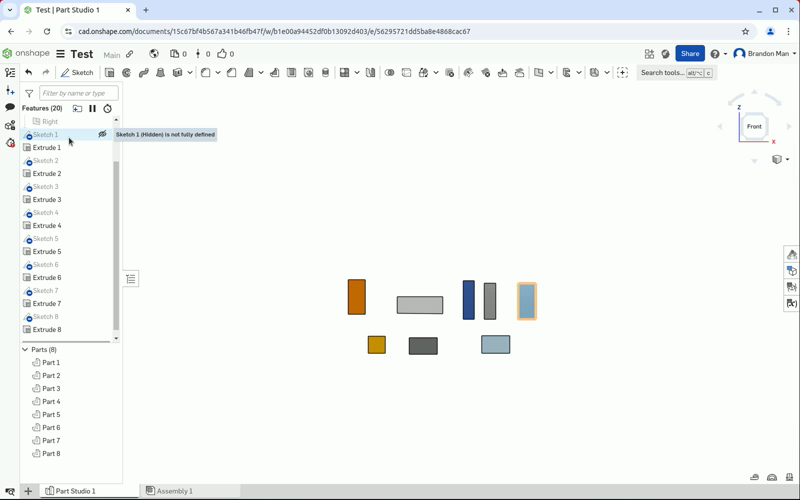
click(69, 137)
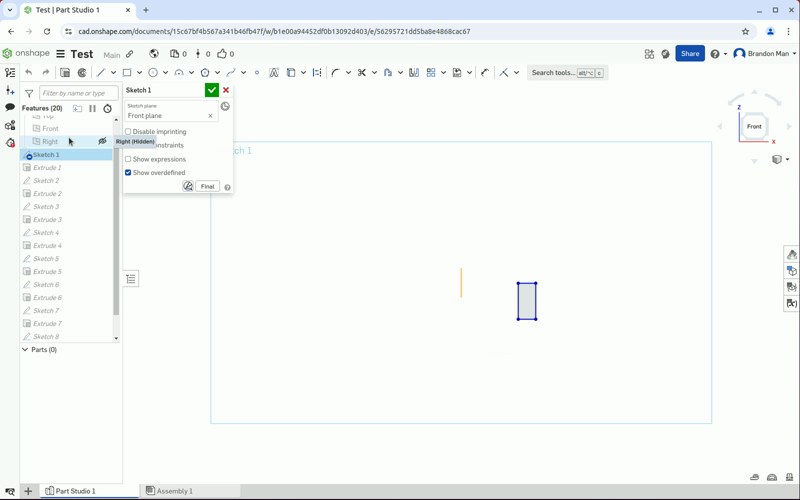
mouse_move(229, 92)
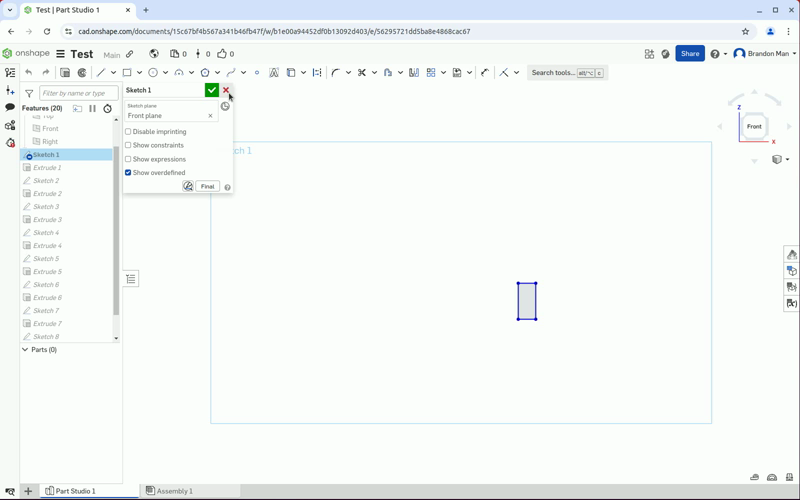
click(229, 92)
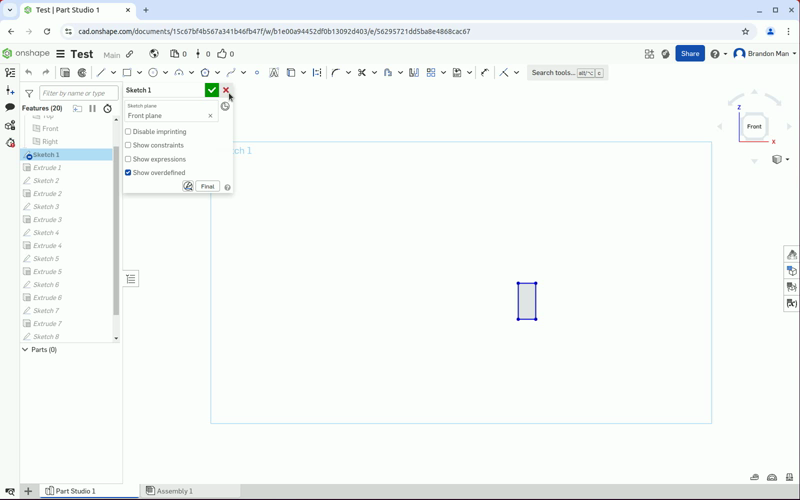
key(shift+s)
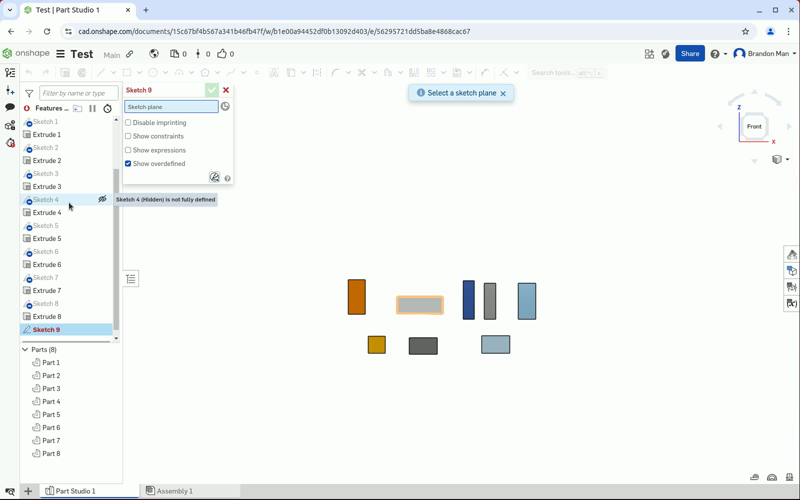
scroll(3)
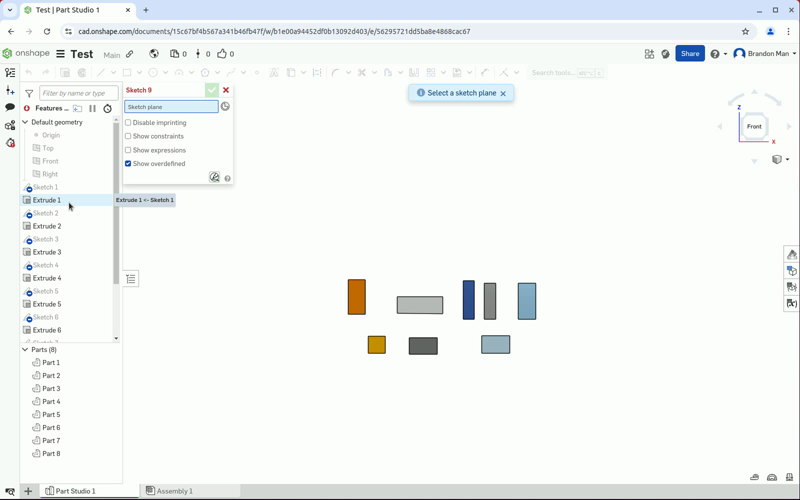
mouse_move(69, 163)
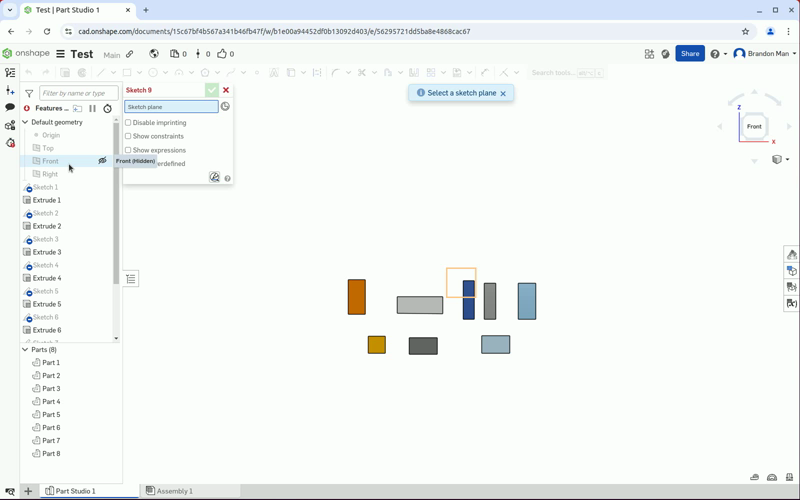
click(69, 163)
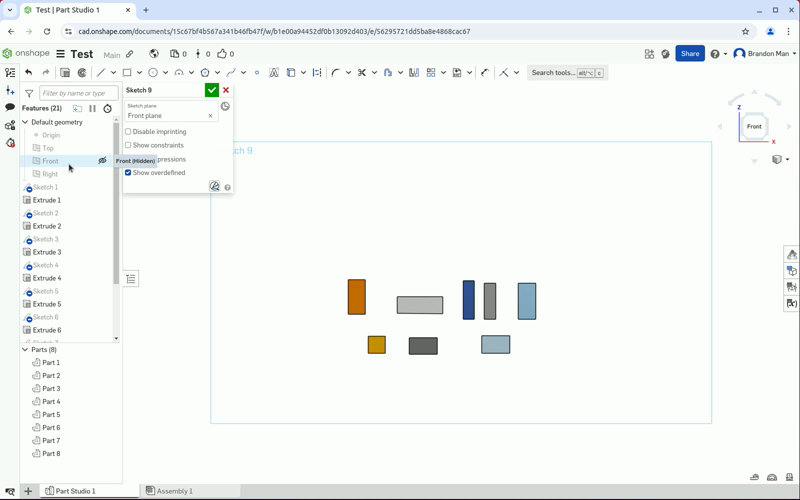
mouse_move(73, 352)
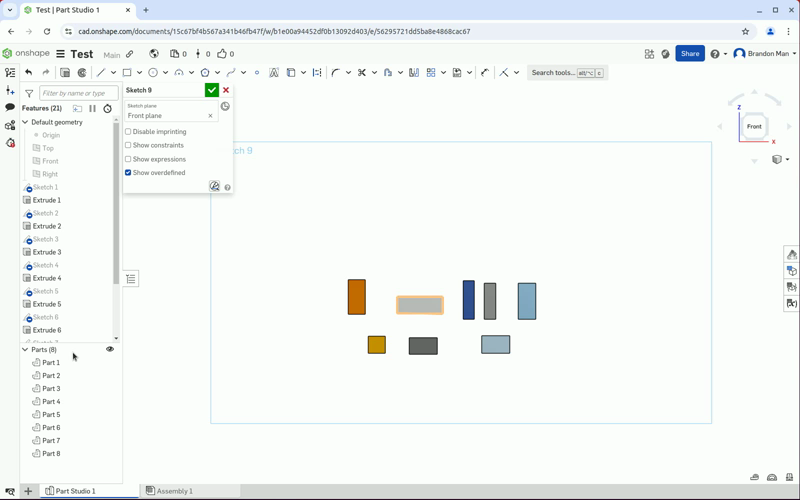
key(y)
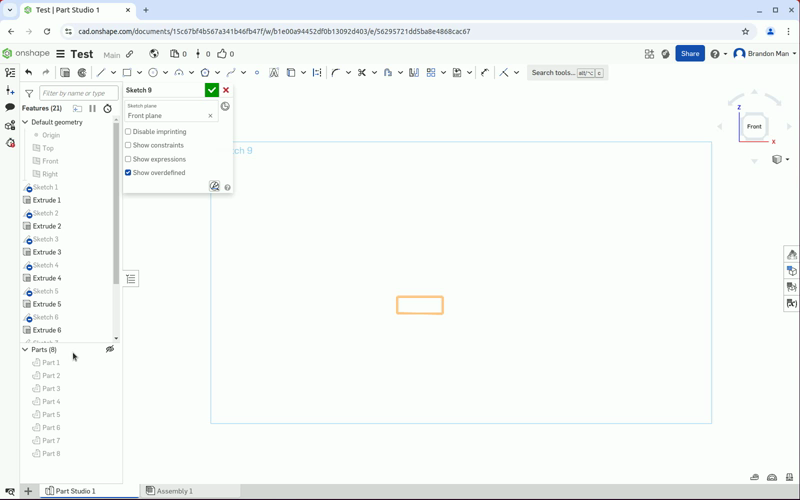
key(l)
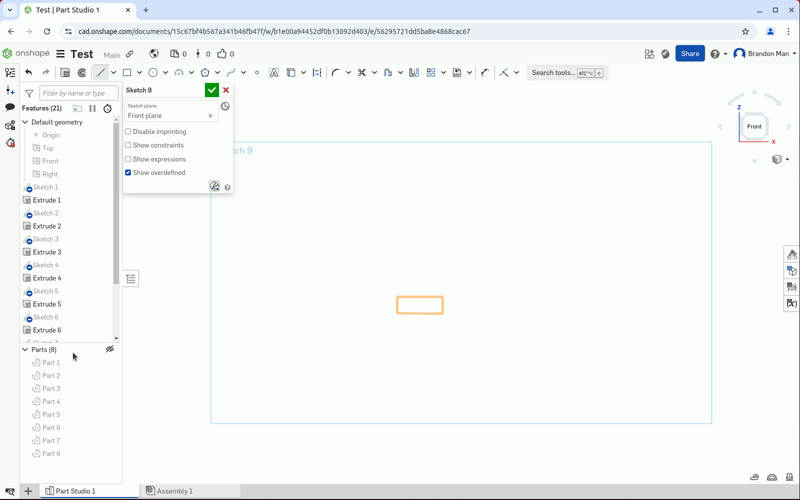
key_down(shift)
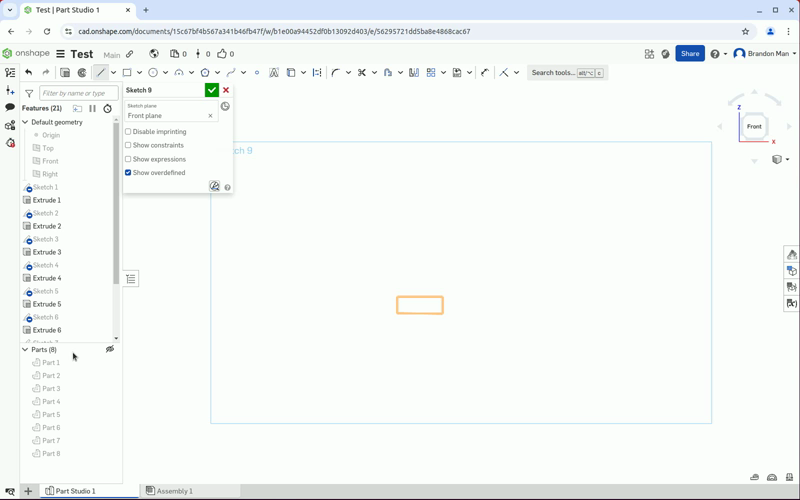
mouse_move(380, 379)
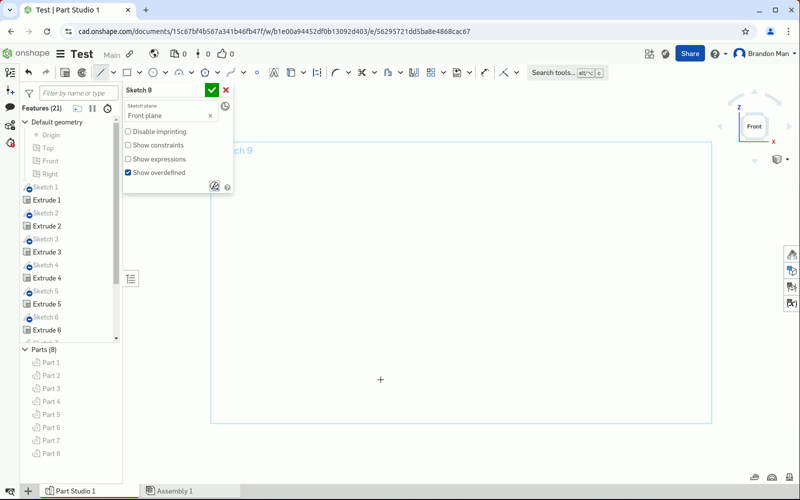
click(380, 379)
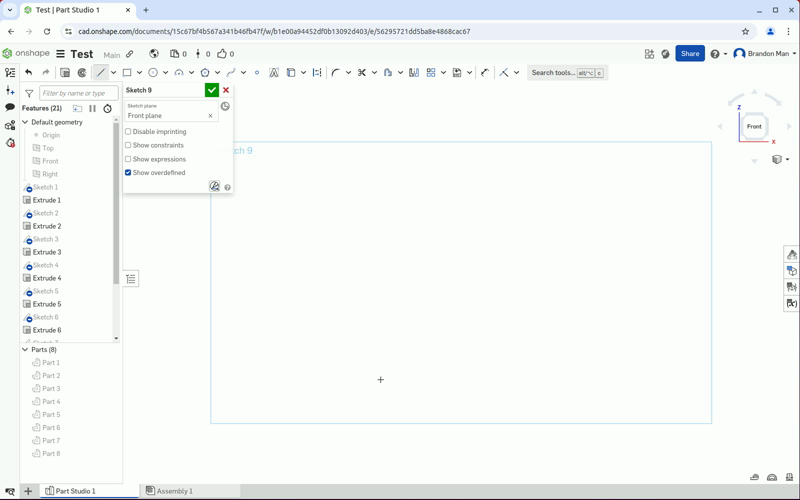
key_up(shift)
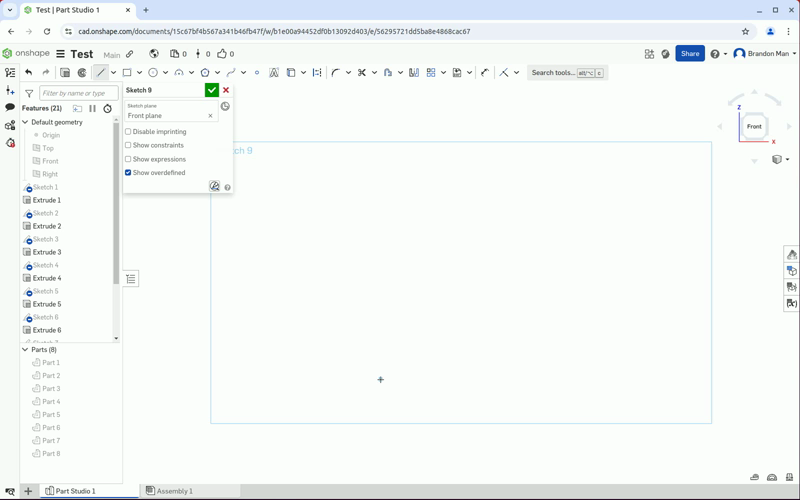
key_down(shift)
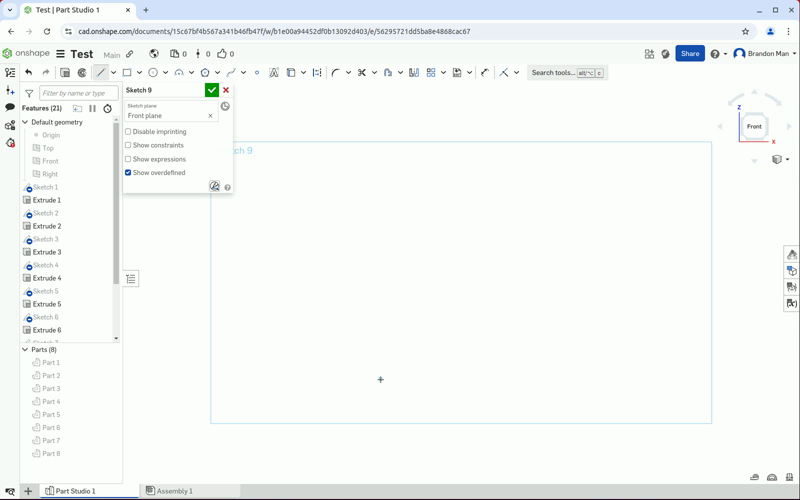
mouse_move(410, 379)
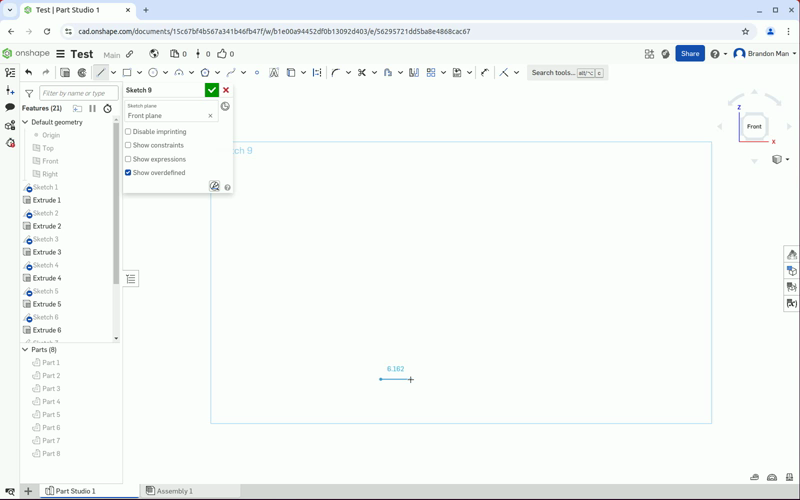
mouse_move(407, 379)
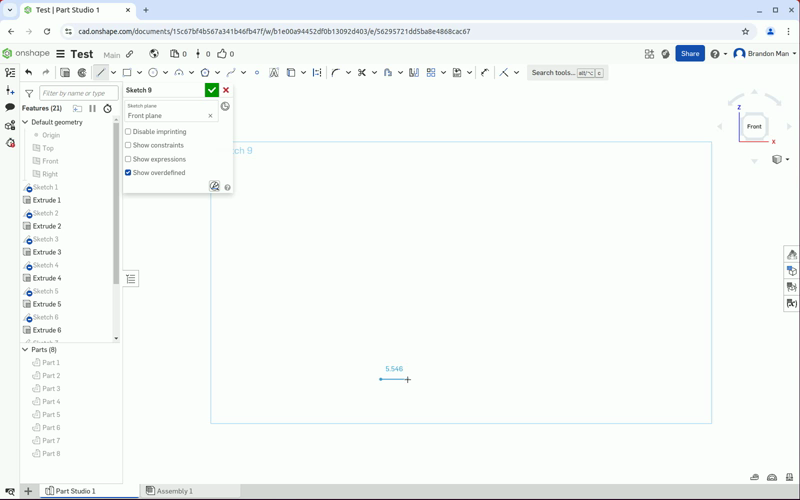
click(407, 379)
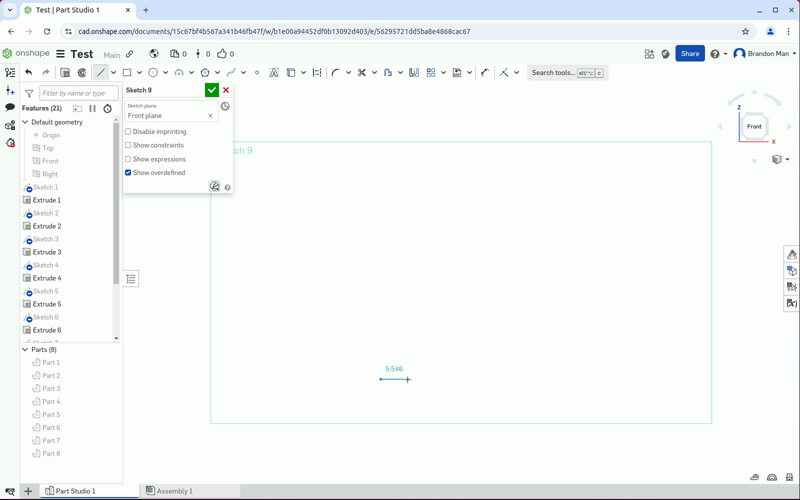
key_up(shift)
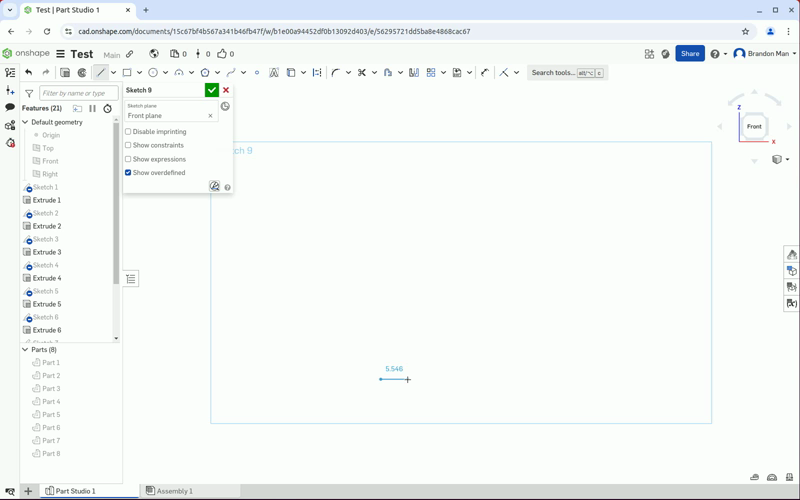
key_down(shift)
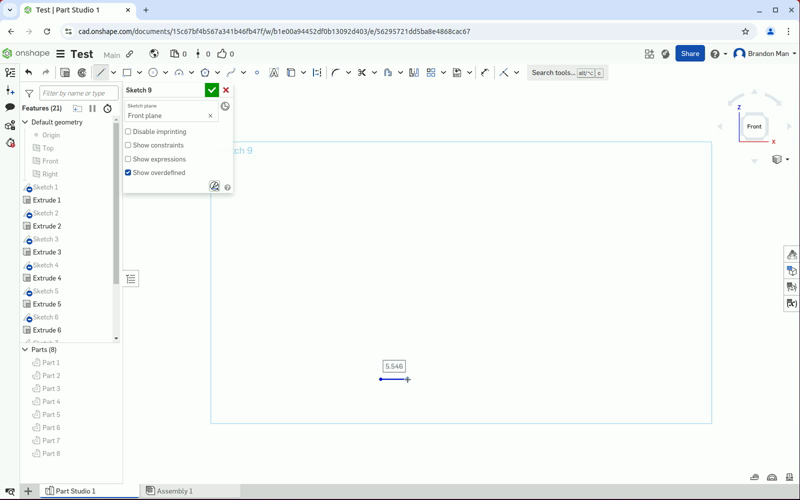
mouse_move(437, 379)
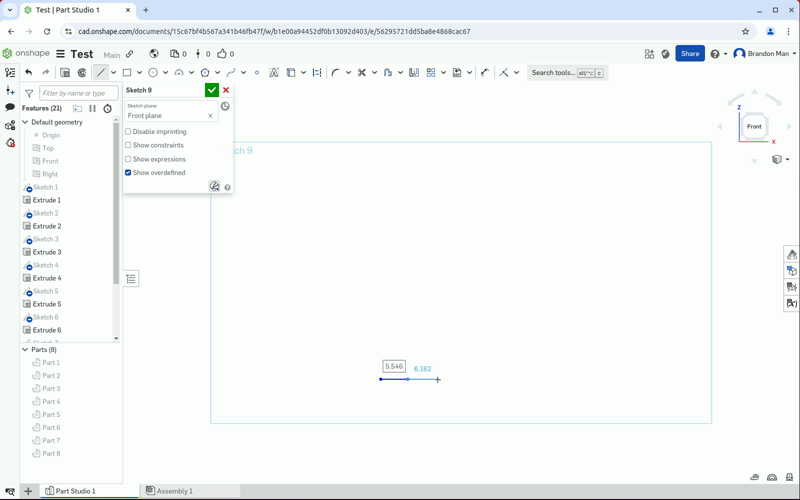
mouse_move(407, 362)
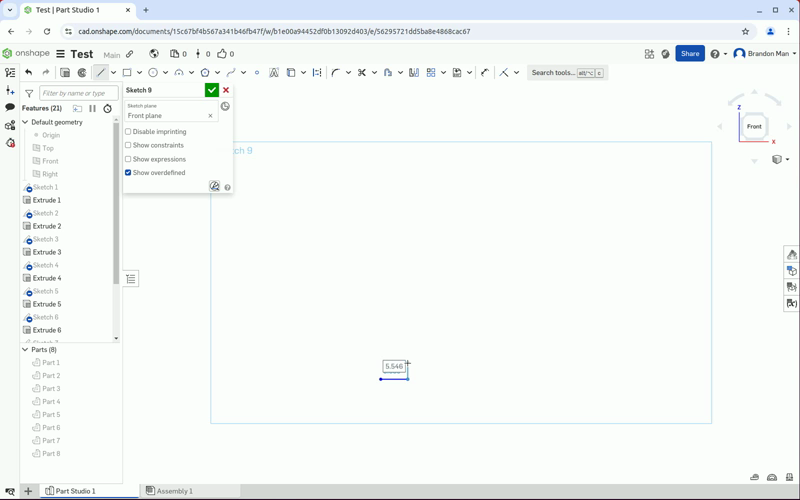
click(407, 362)
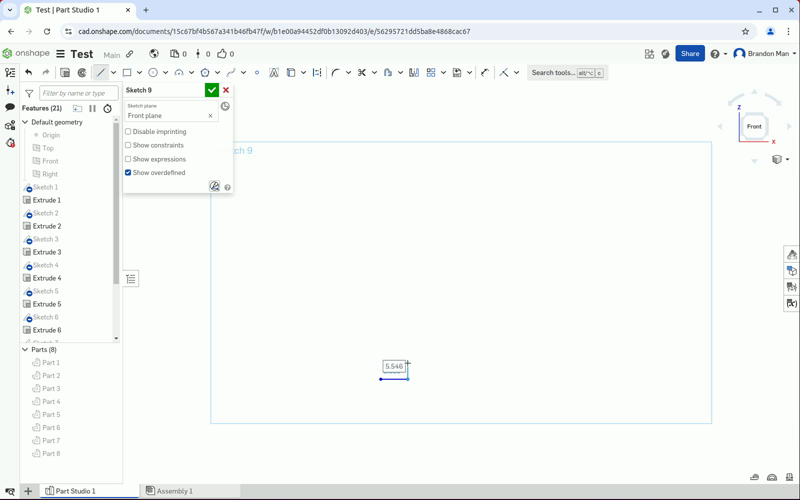
key_up(shift)
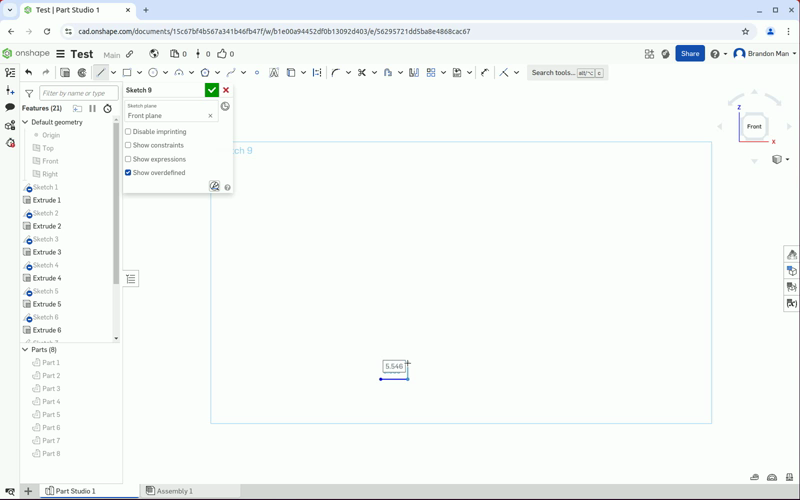
key_down(shift)
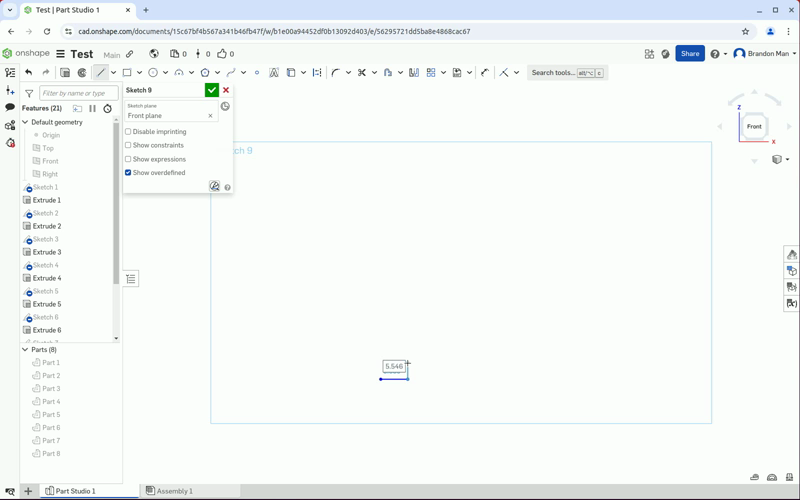
mouse_move(437, 362)
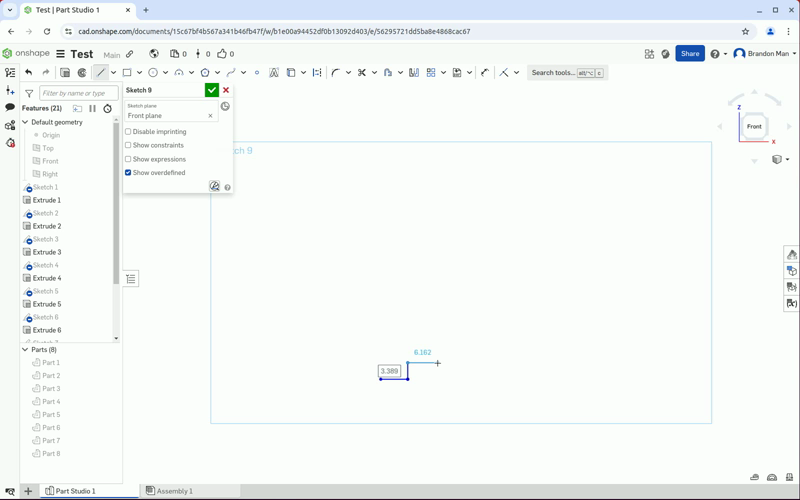
mouse_move(380, 362)
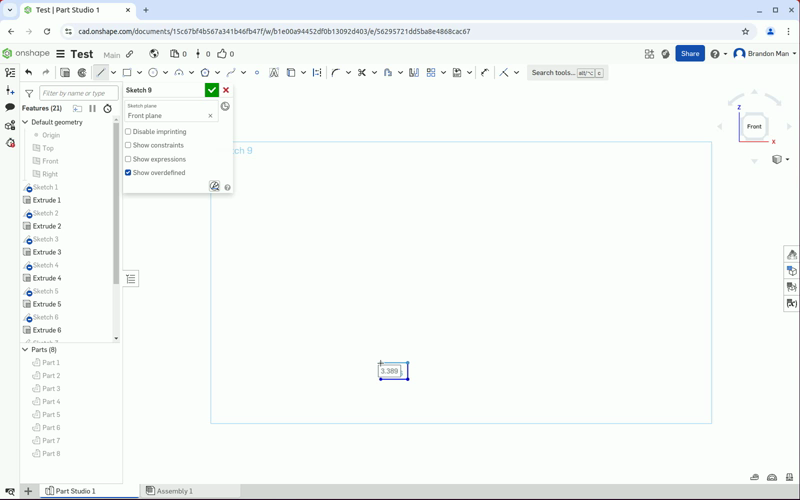
click(380, 362)
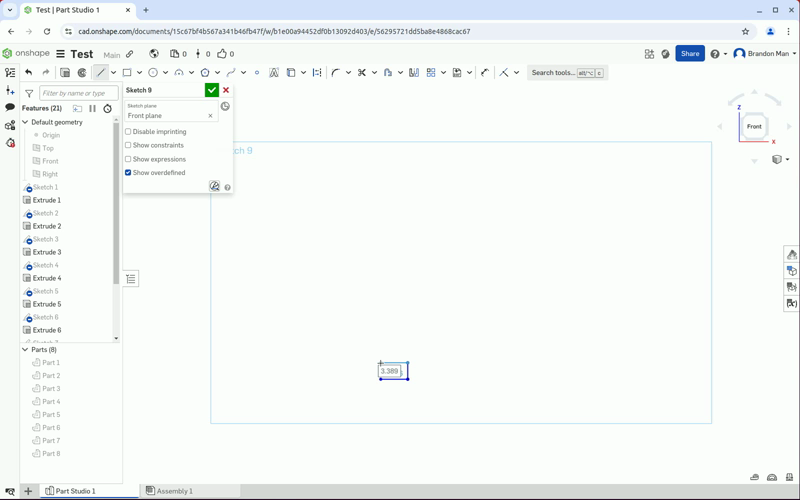
key_up(shift)
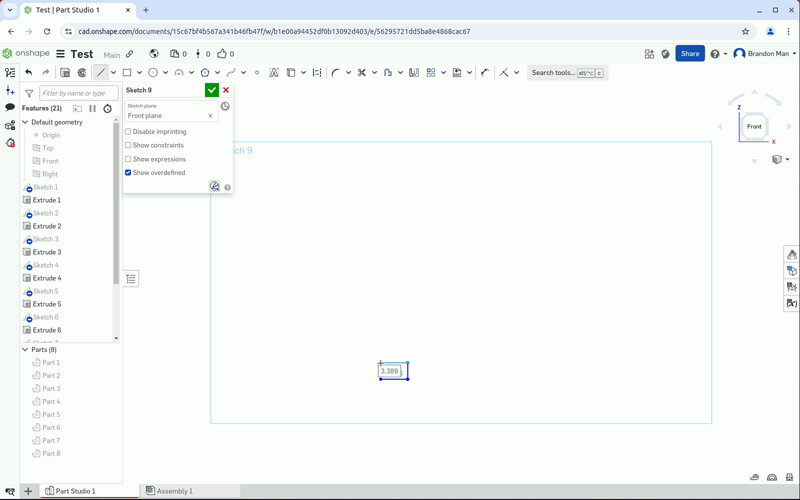
mouse_move(410, 362)
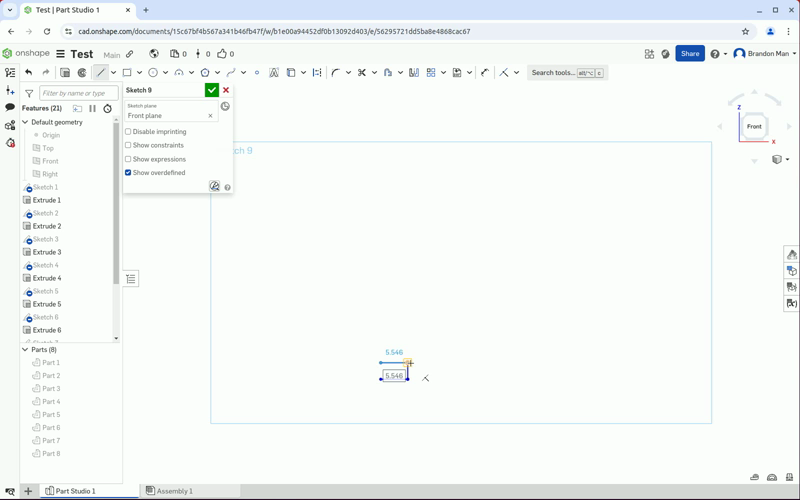
key_down(shift)
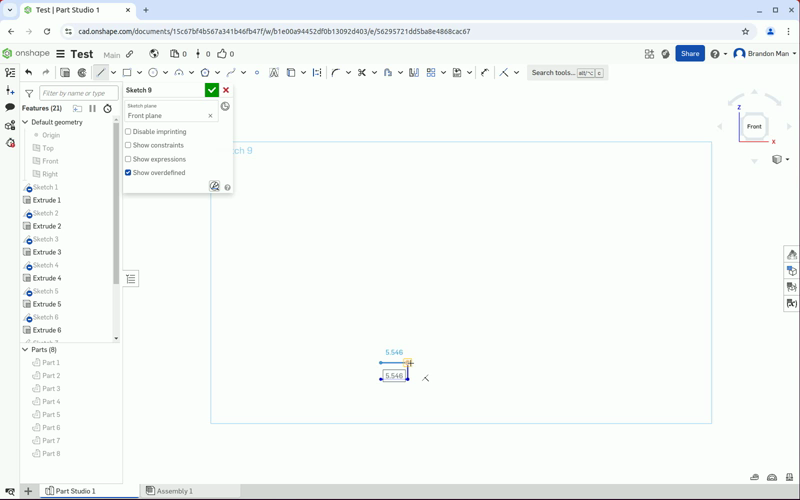
mouse_move(380, 379)
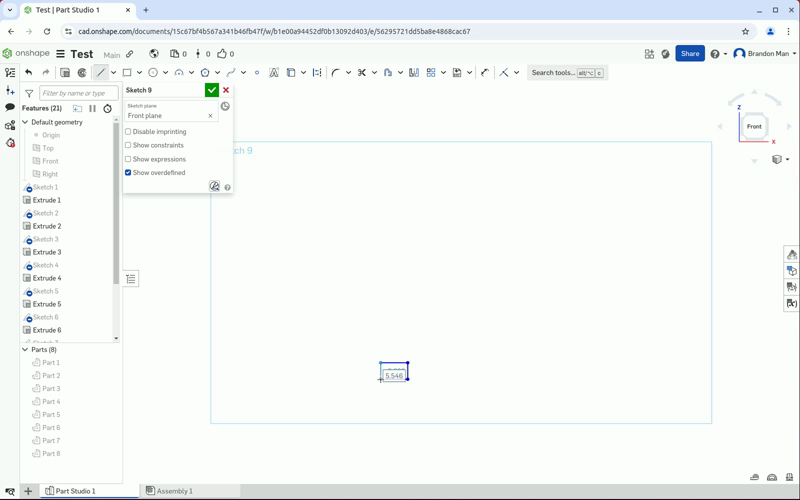
key_up(shift)
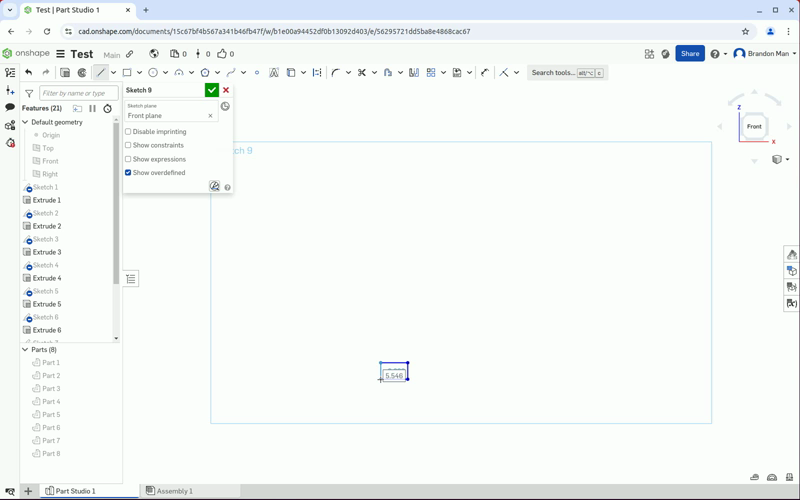
click(380, 379)
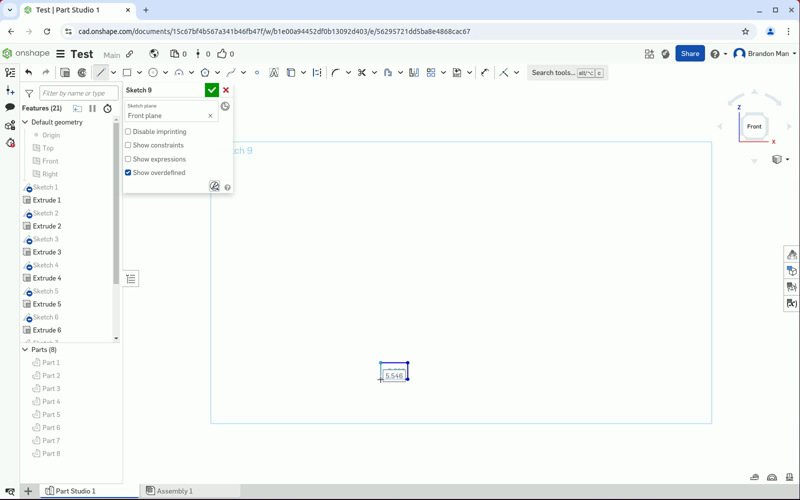
key(esc)
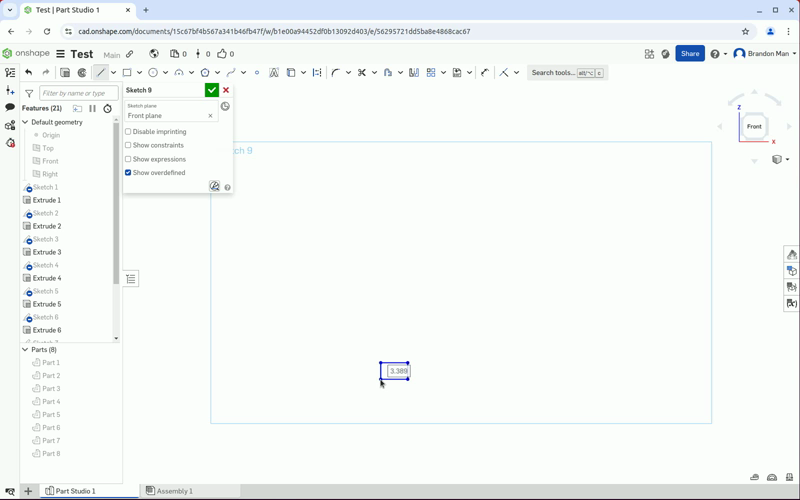
mouse_move(396, 364)
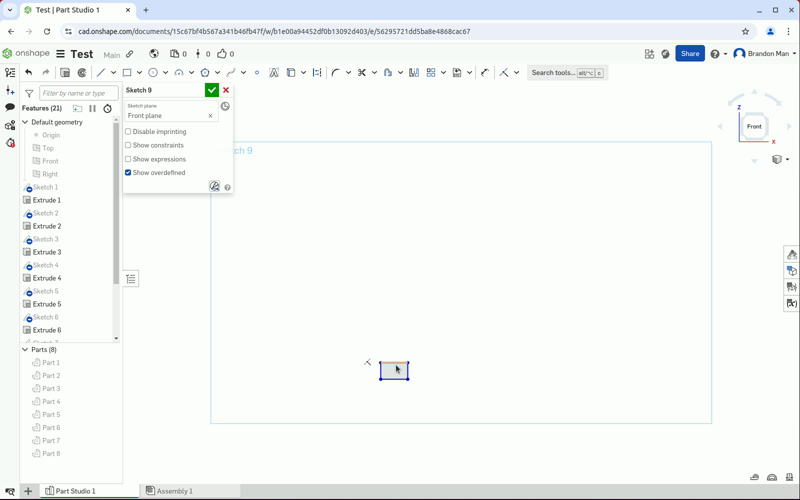
scroll(6)
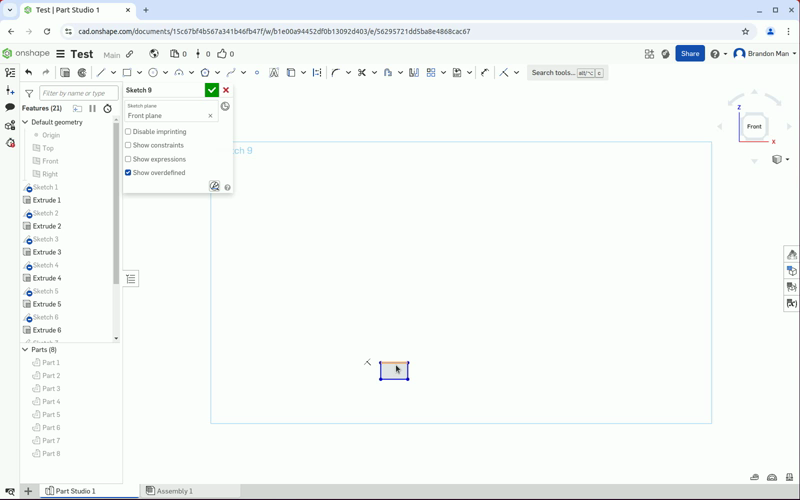
scroll(6)
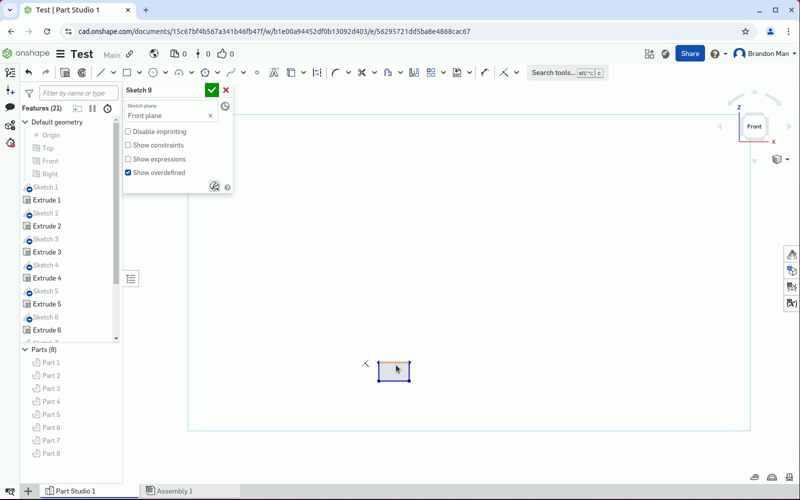
scroll(6)
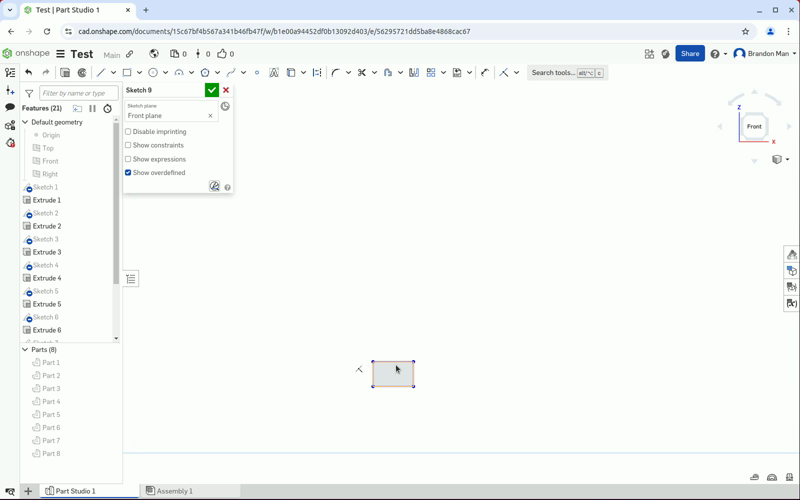
scroll(6)
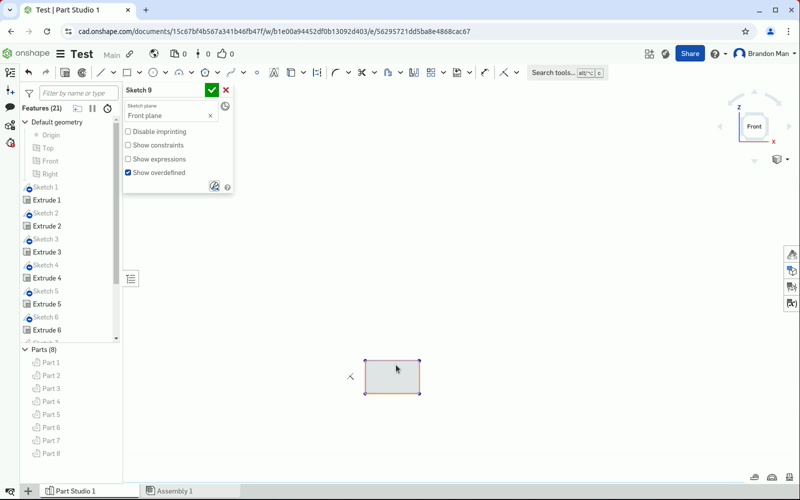
scroll(6)
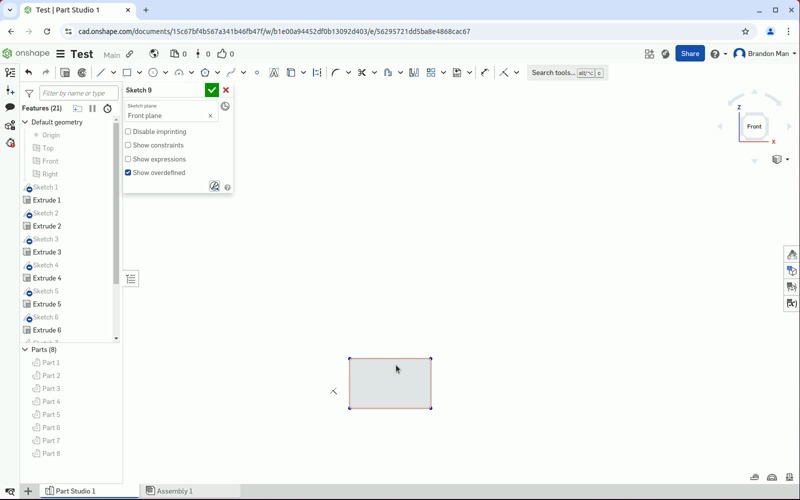
scroll(6)
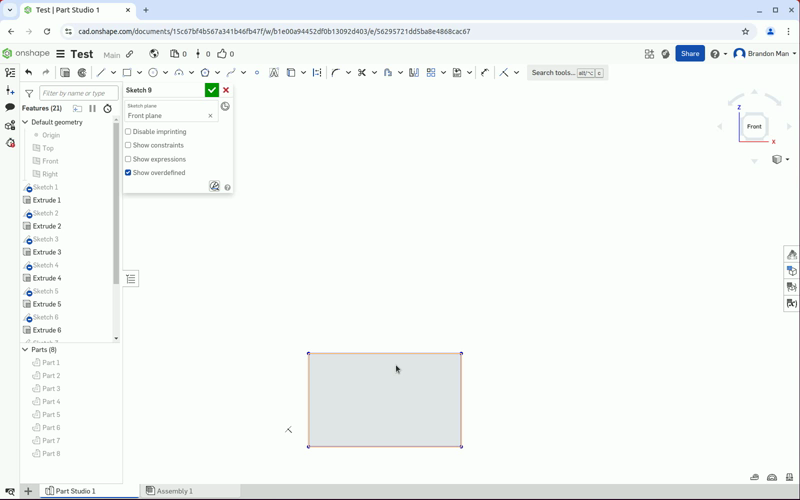
scroll(6)
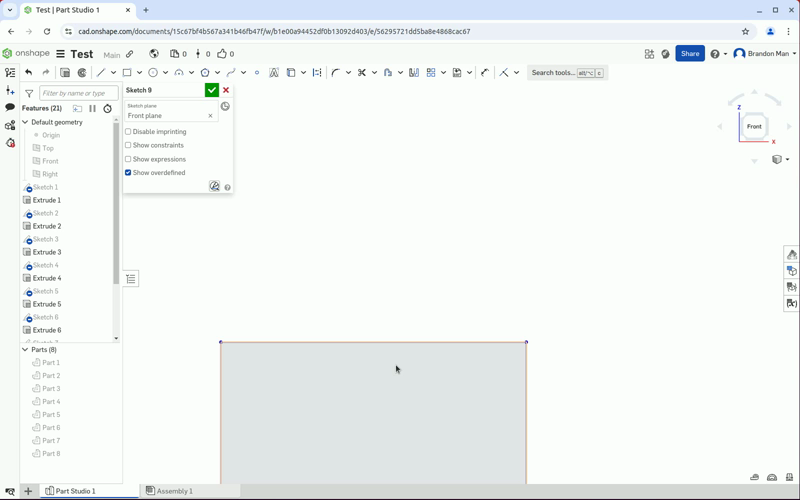
click(396, 364)
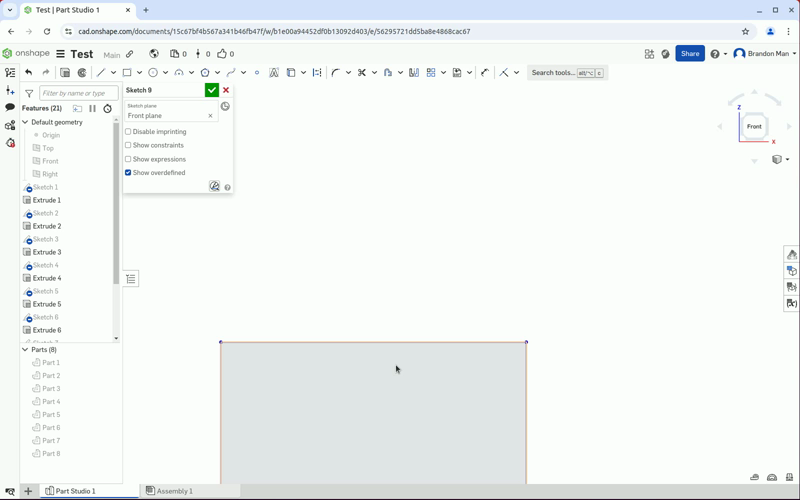
scroll(-6)
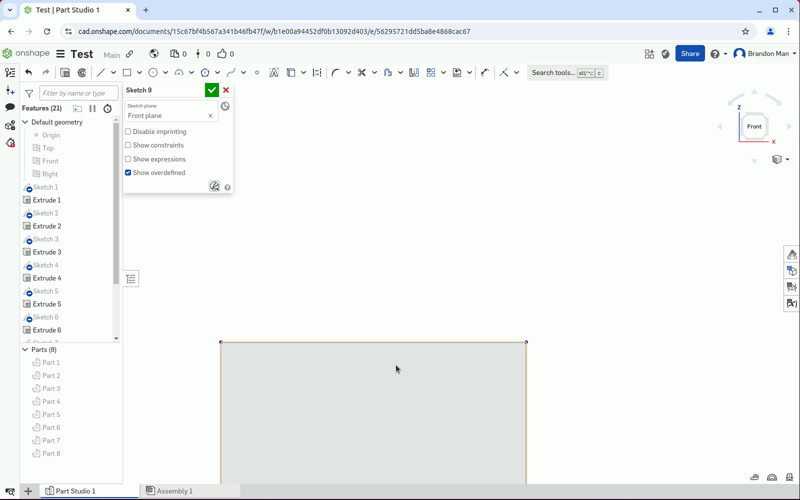
scroll(-6)
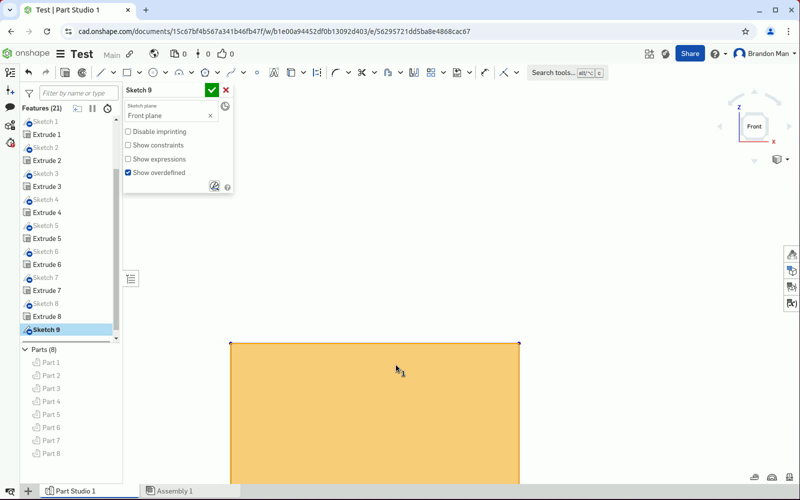
scroll(-6)
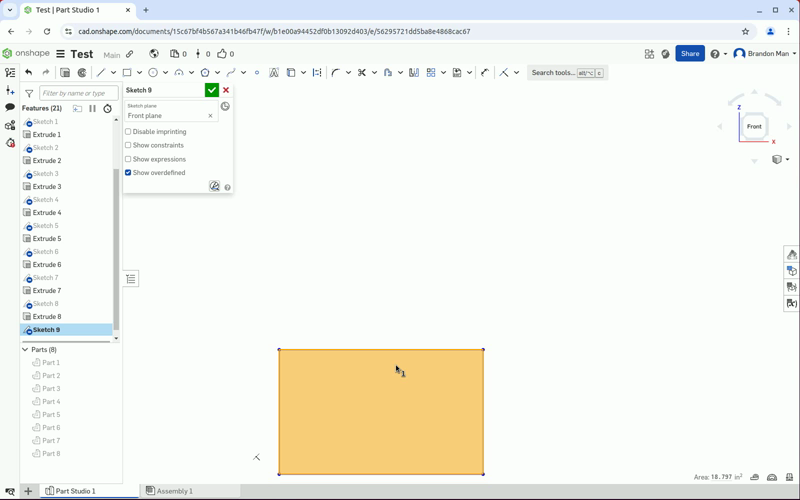
scroll(-6)
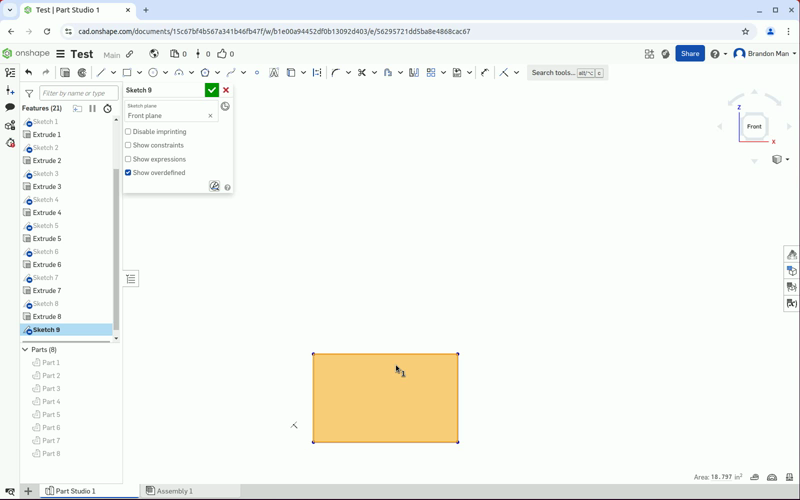
scroll(-6)
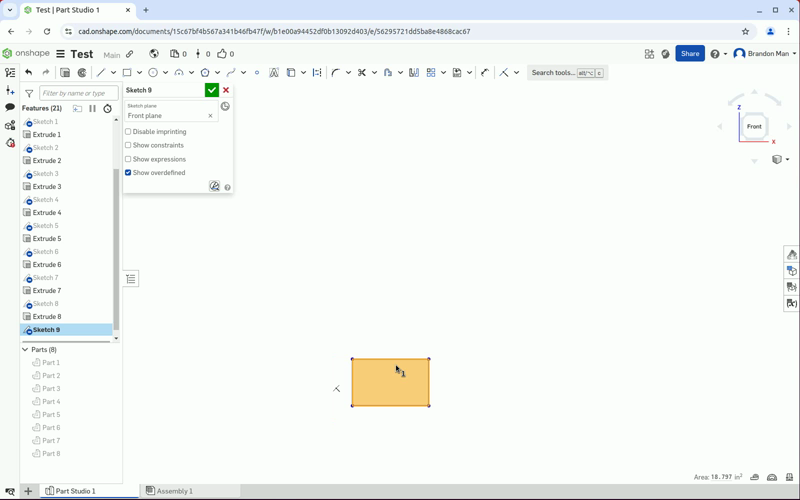
scroll(-6)
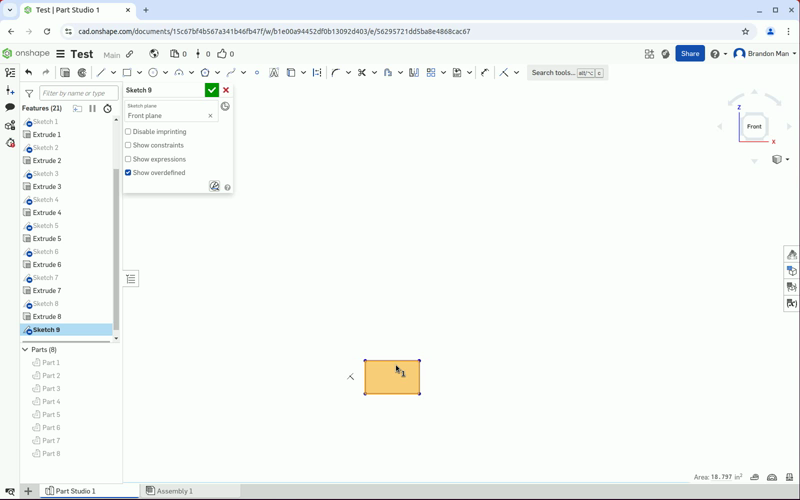
scroll(-6)
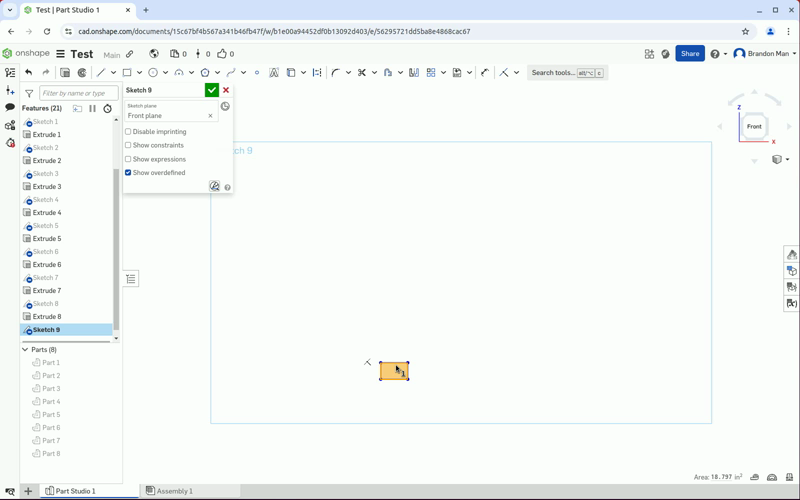
mouse_move(73, 352)
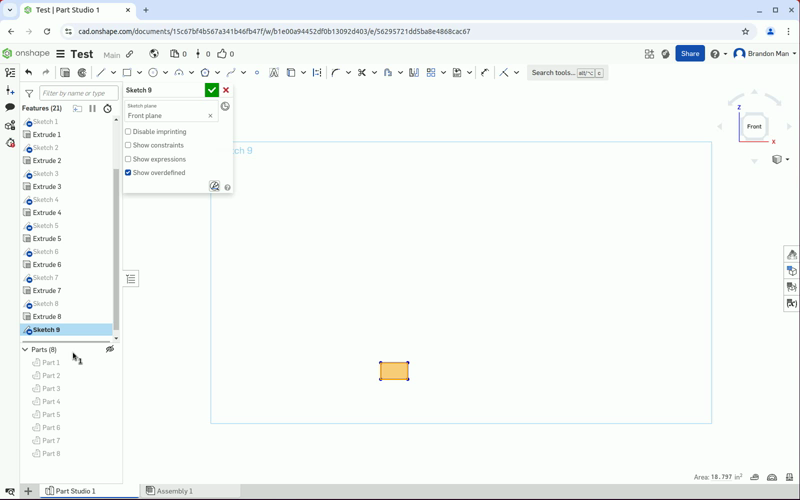
key(shift+y)
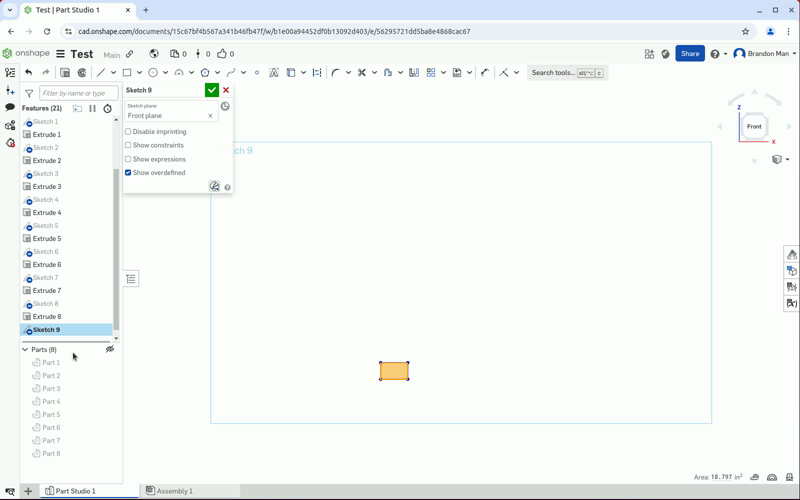
key(shift+e)
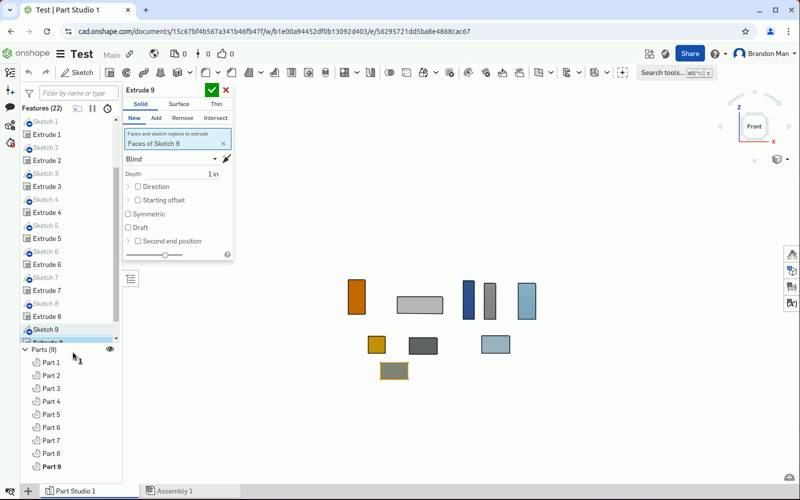
mouse_move(143, 106)
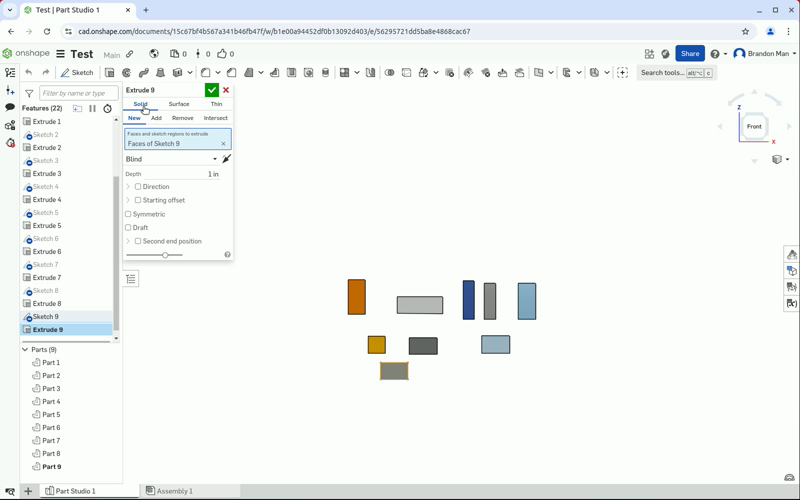
click(143, 106)
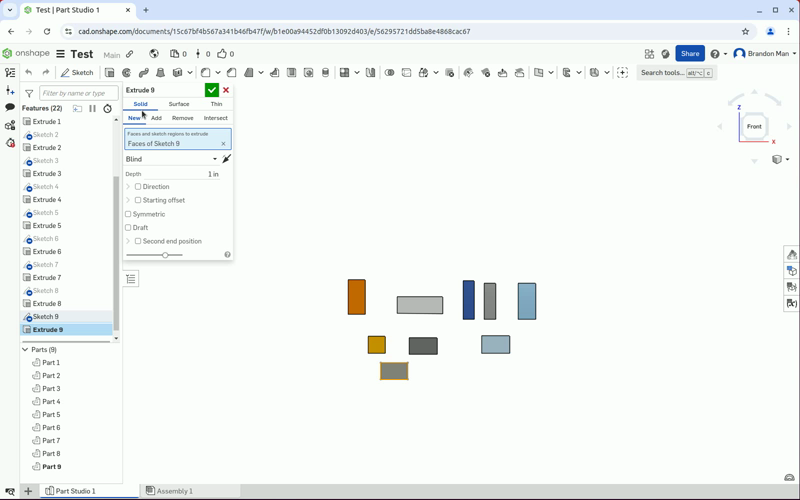
mouse_move(137, 120)
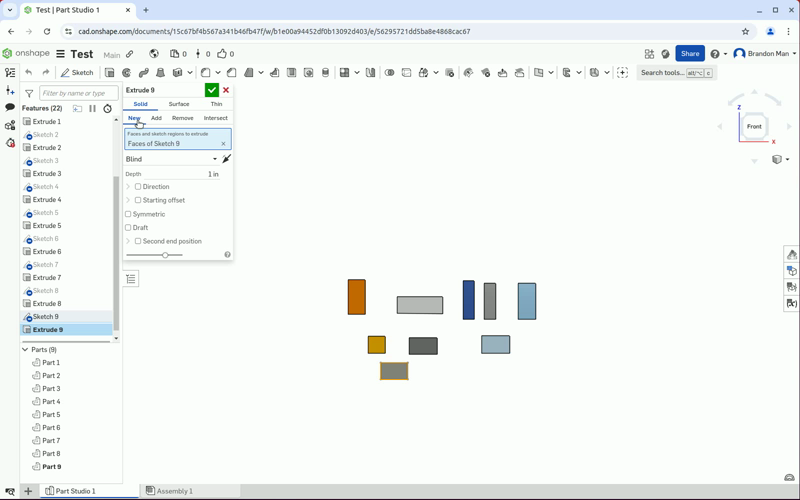
click(137, 120)
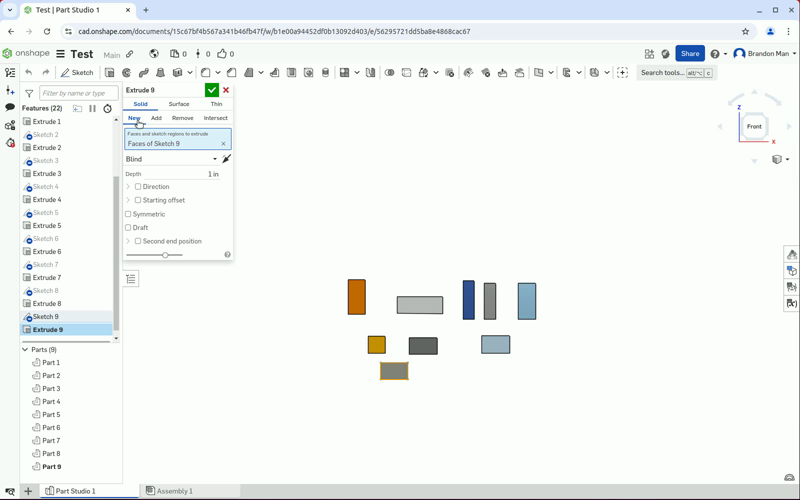
key(tab, 4)
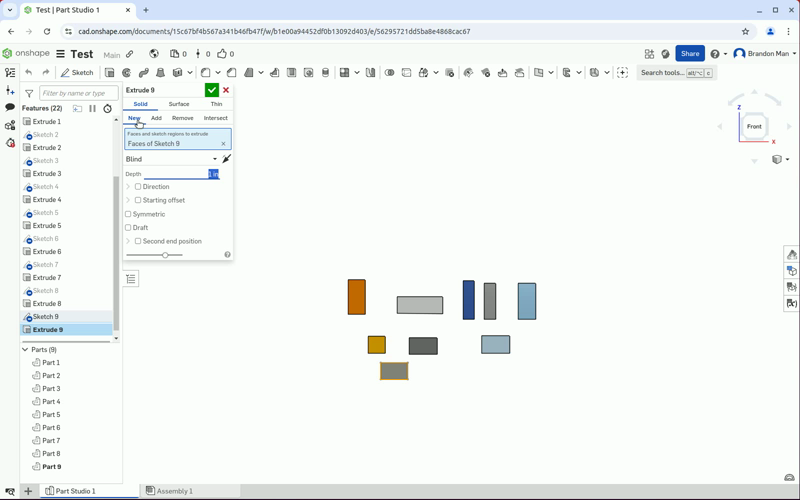
text(0.241)
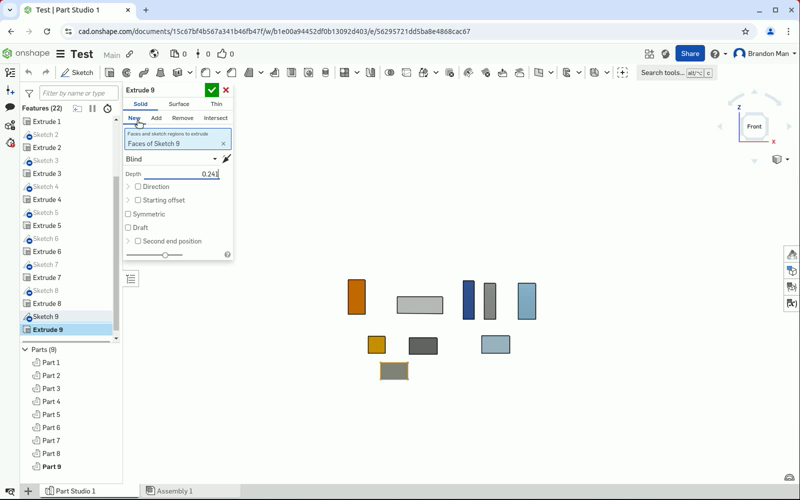
key(enter)
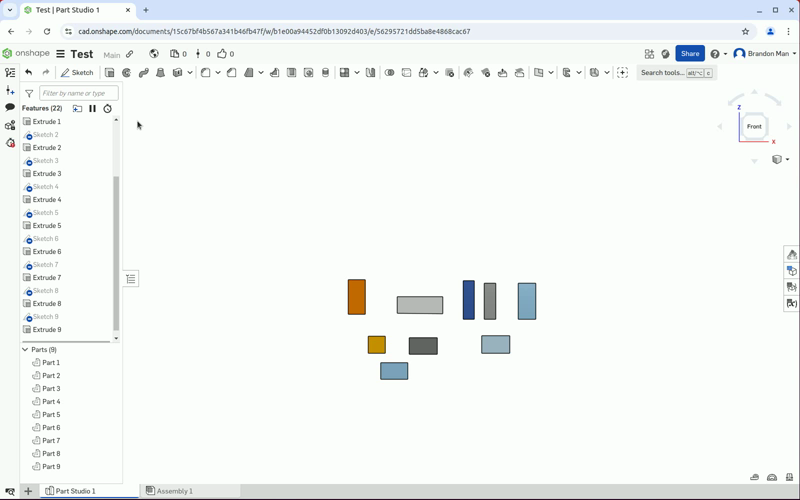
key(shift+h)
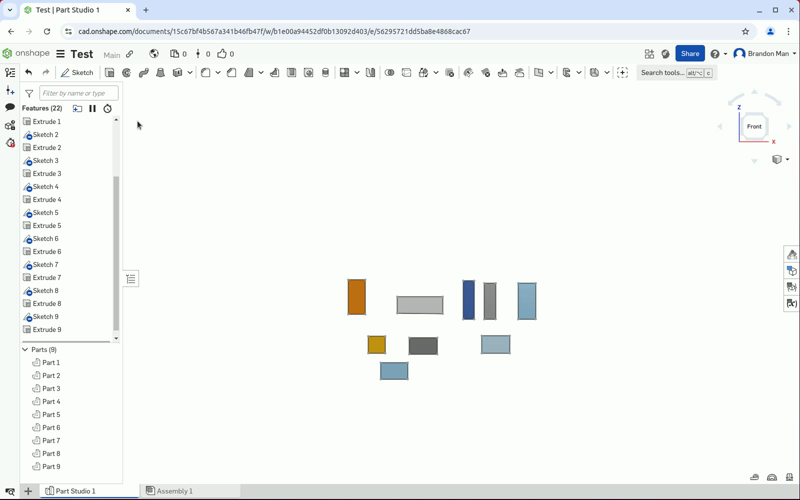
key(shift+h)
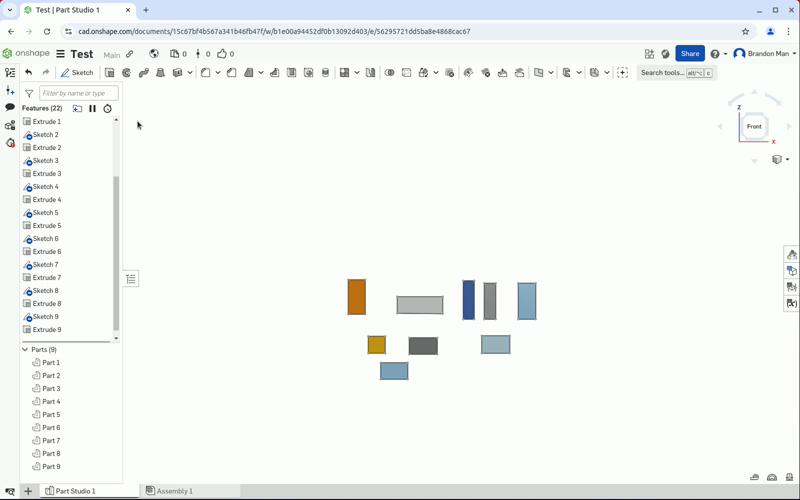
key(shift+7)
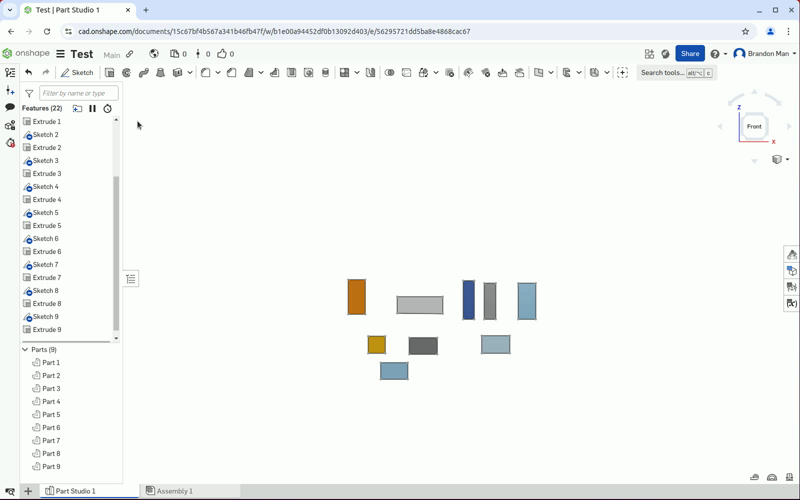
key(left, 2)
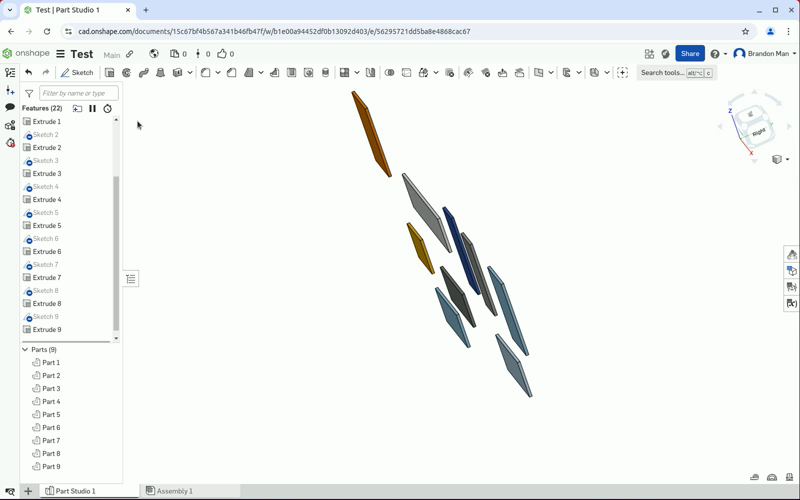
key(down, 2)
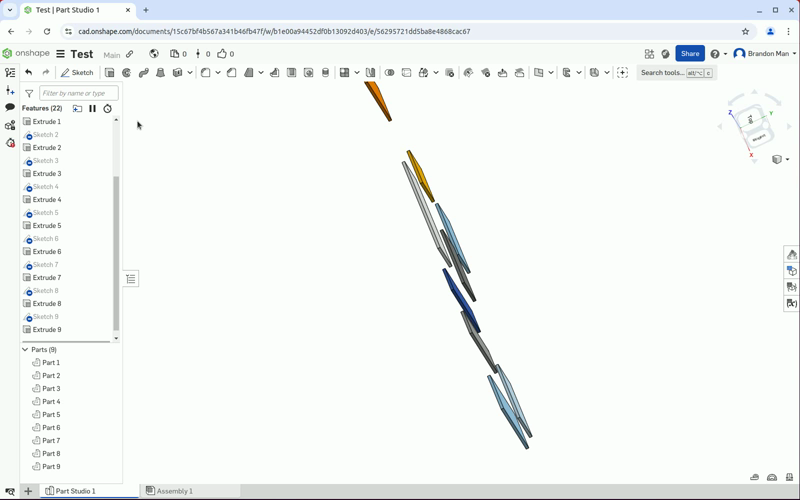
key(up, 2)
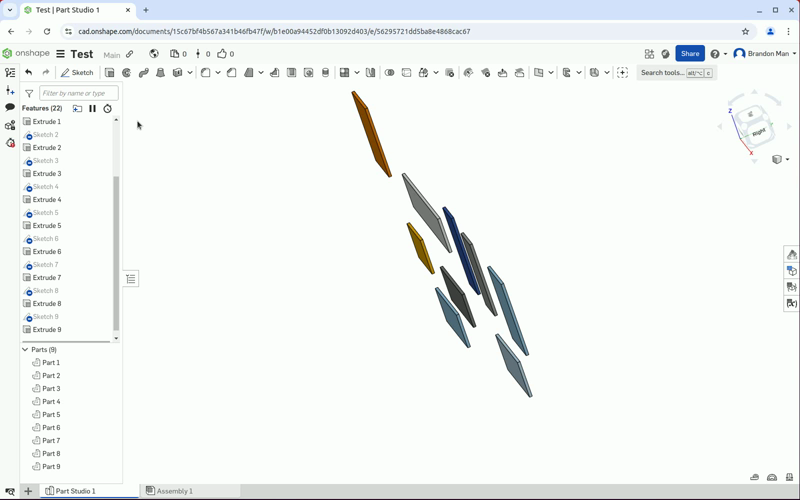
key(right, 2)
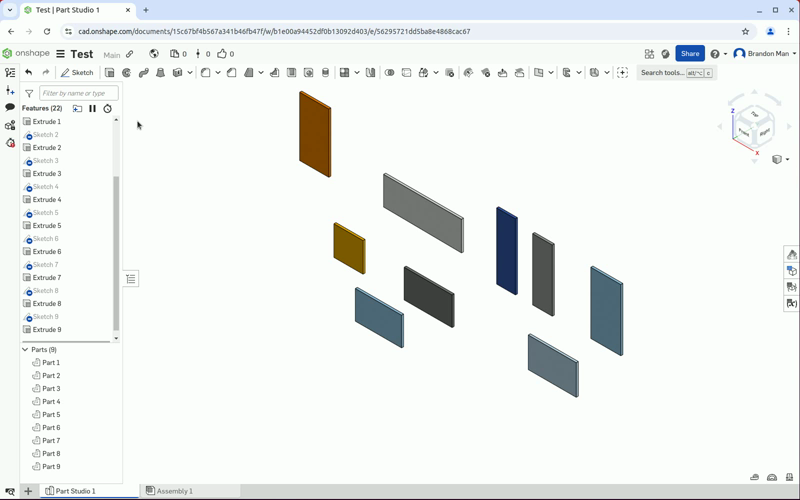
mouse_move(69, 111)
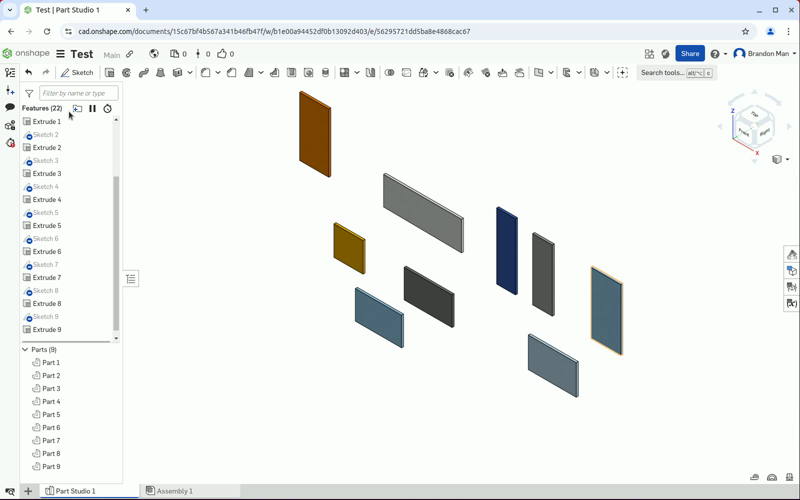
click(69, 111)